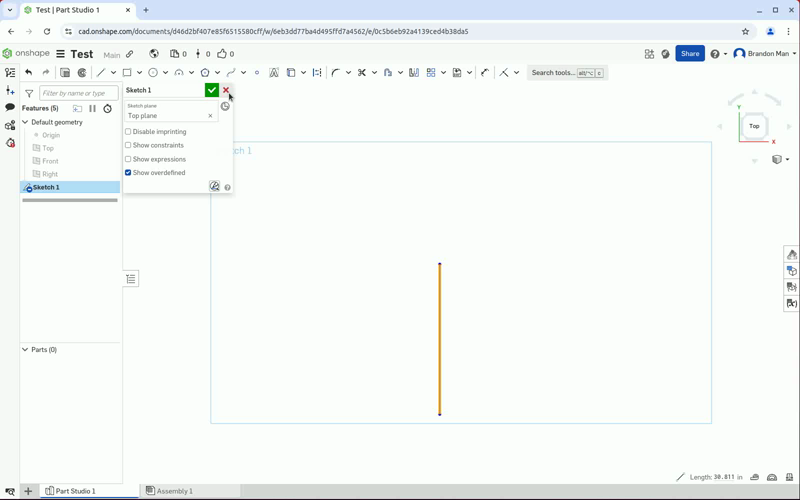
key(shift+h)
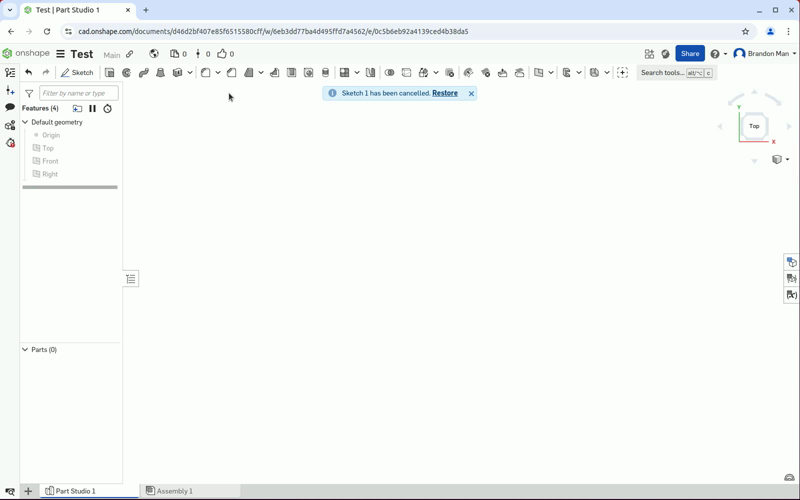
mouse_move(73, 352)
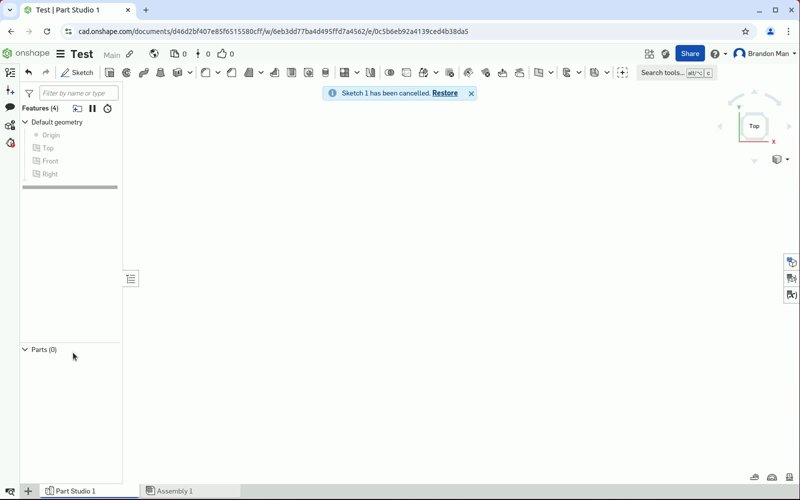
key(y)
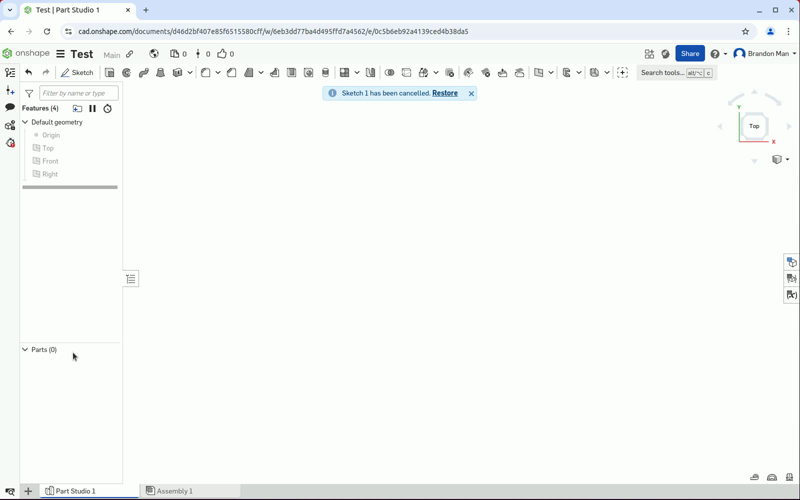
key(shift+p)
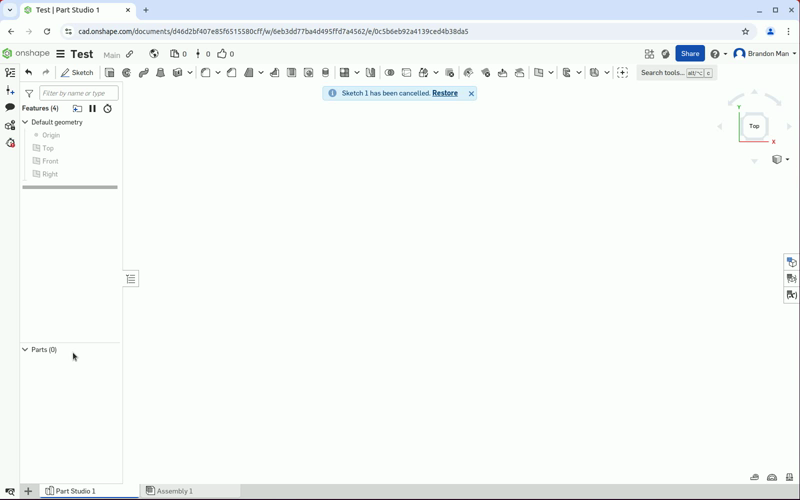
key(space)
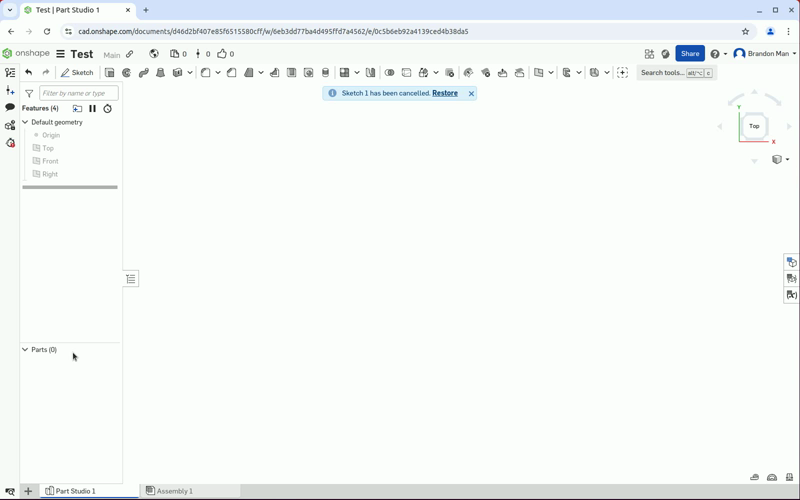
key_down(shift)
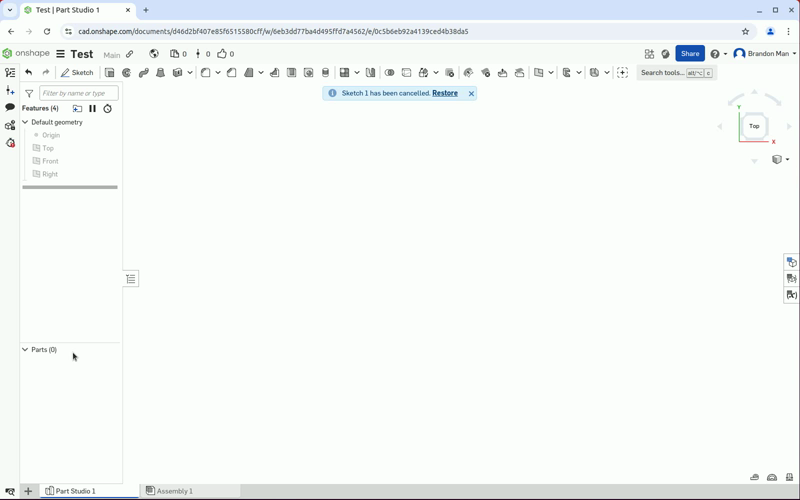
key(up)
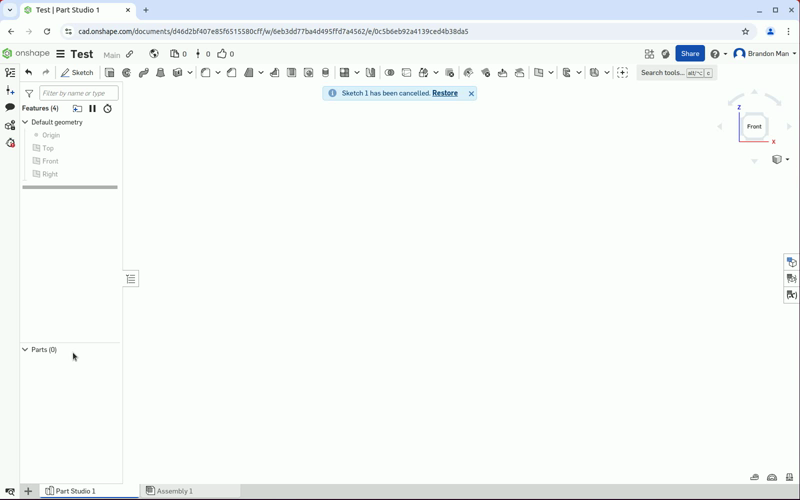
key_up(shift)
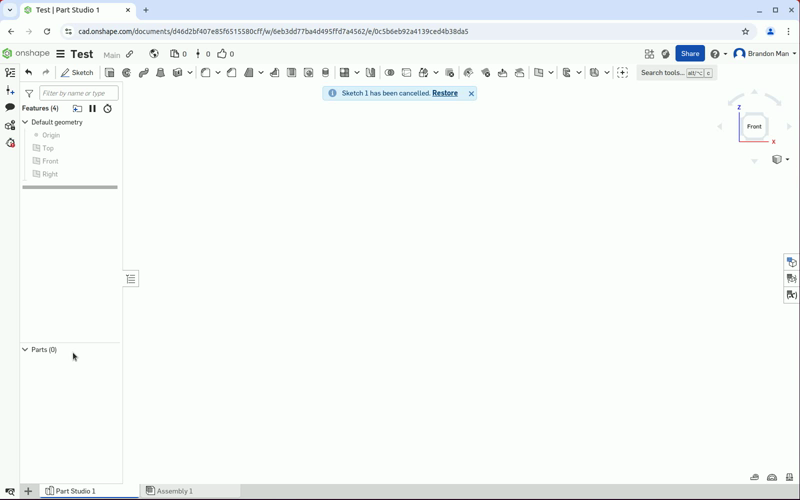
mouse_move(73, 352)
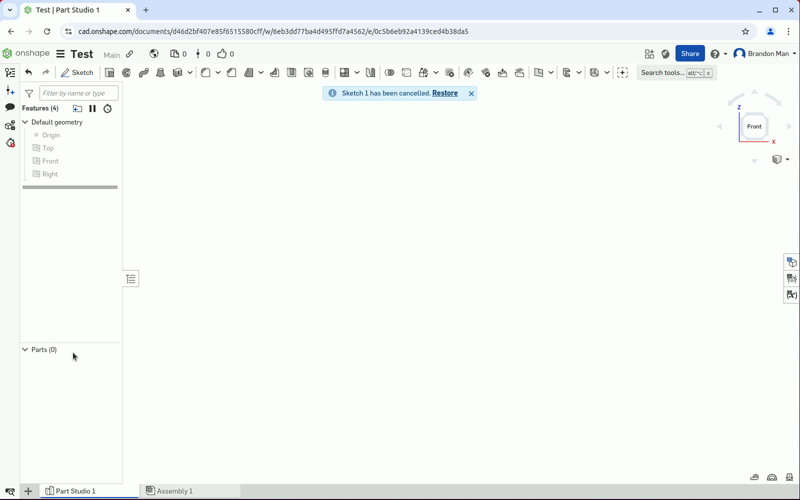
key(shift+y)
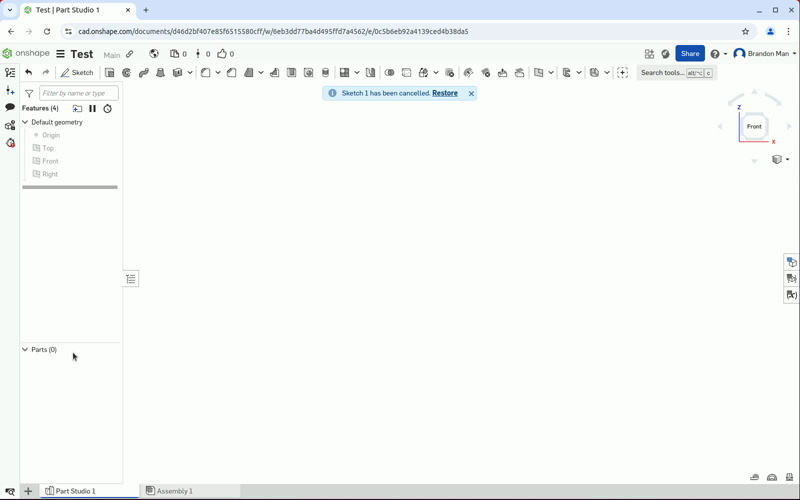
key(shift+s)
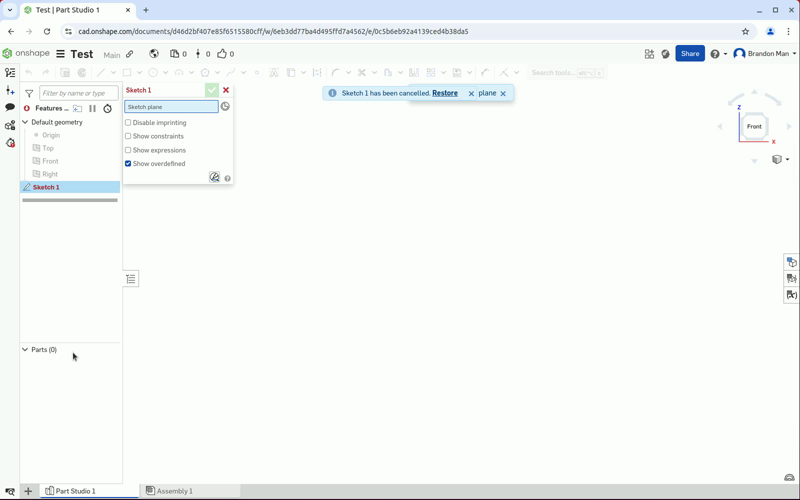
mouse_move(73, 163)
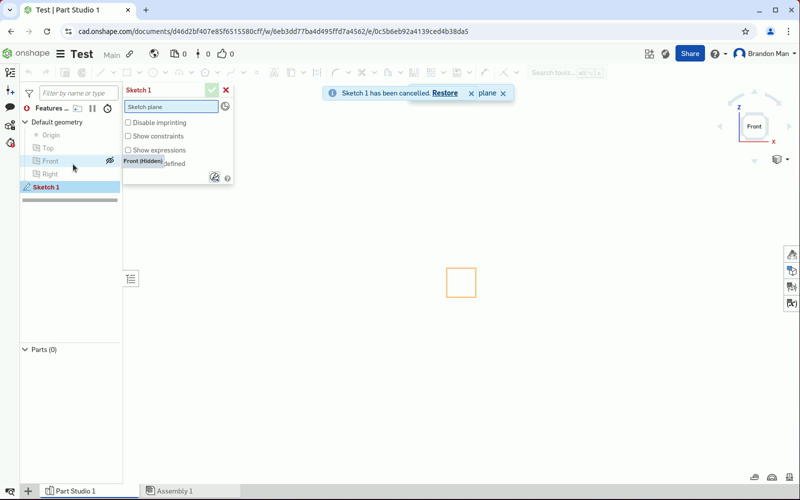
click(73, 163)
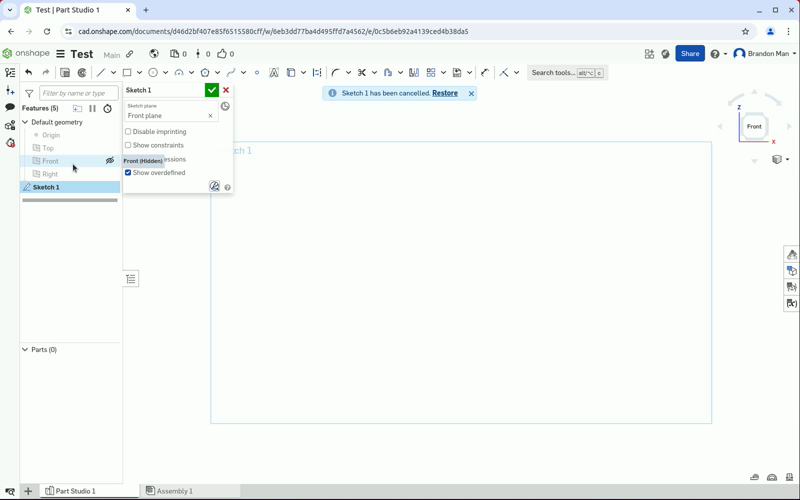
mouse_move(73, 352)
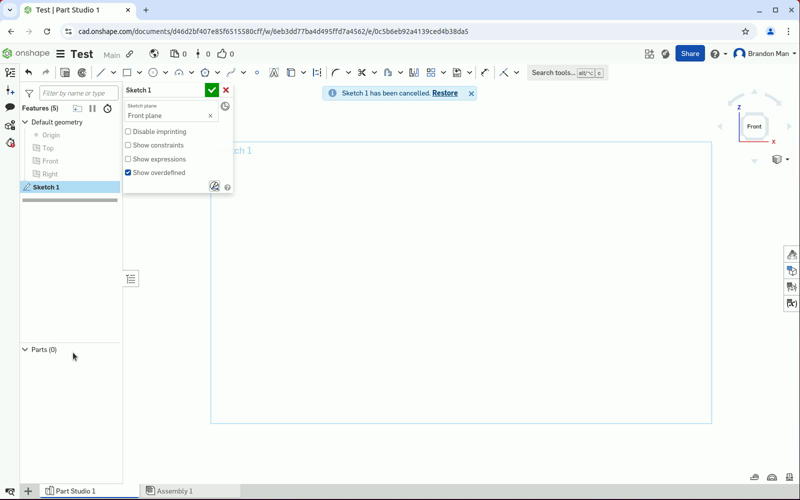
key(y)
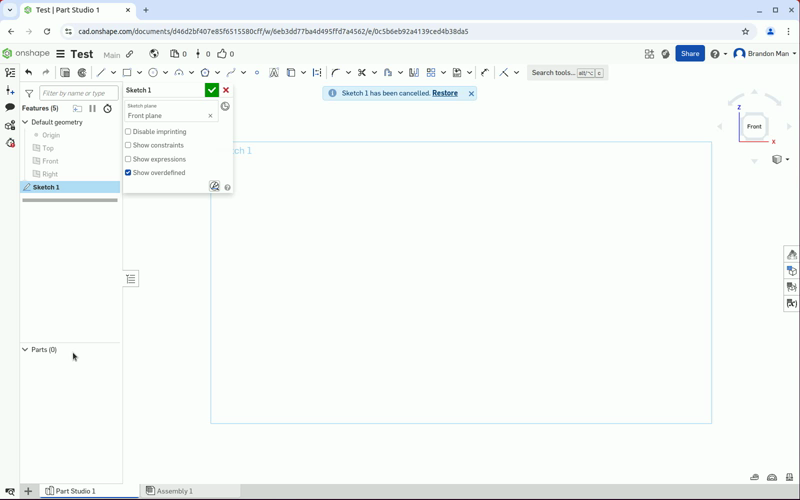
key(l)
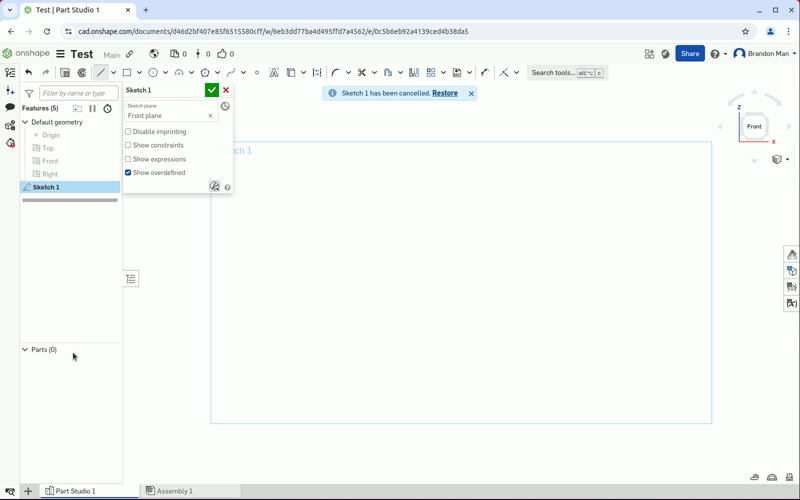
key_down(shift)
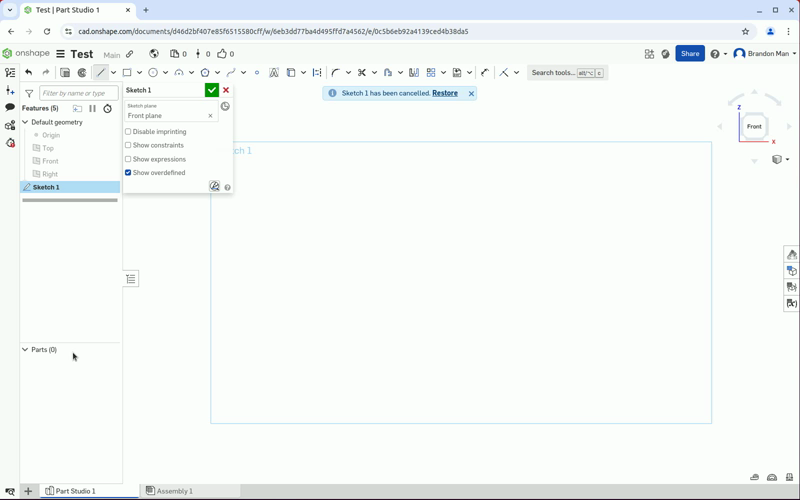
mouse_move(401, 239)
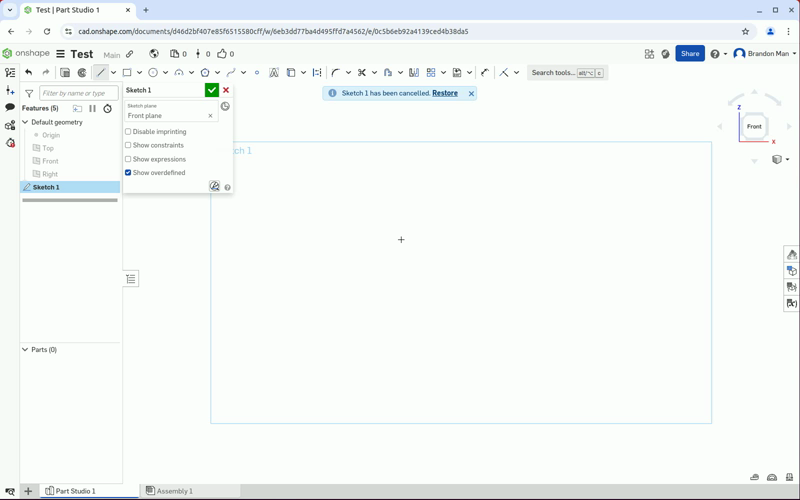
click(401, 239)
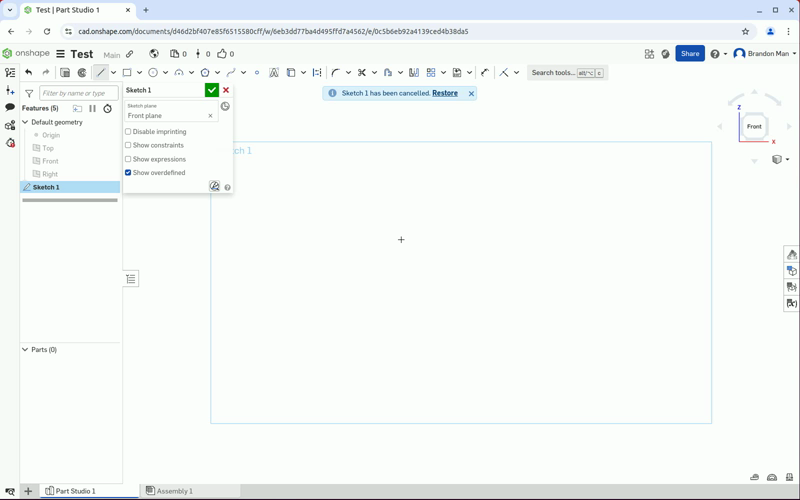
key_up(shift)
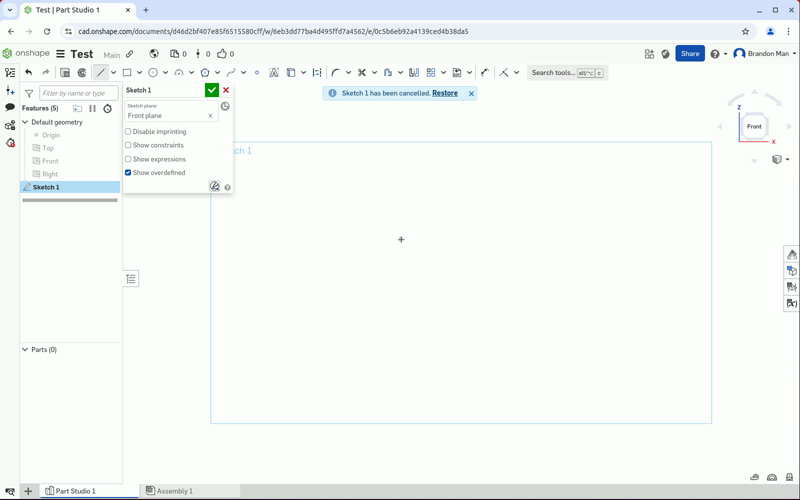
key_down(shift)
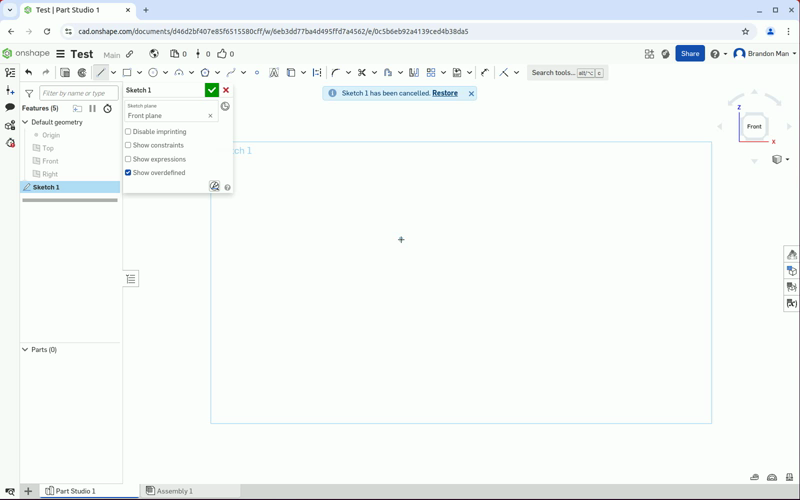
mouse_move(431, 239)
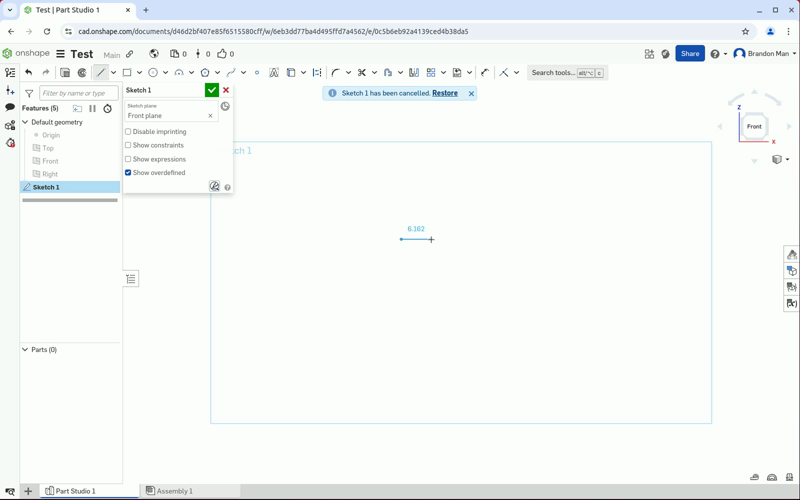
mouse_move(417, 239)
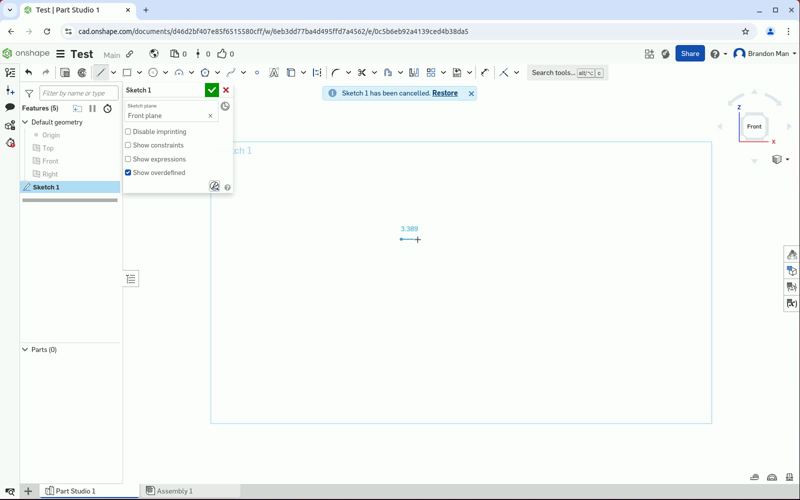
click(417, 239)
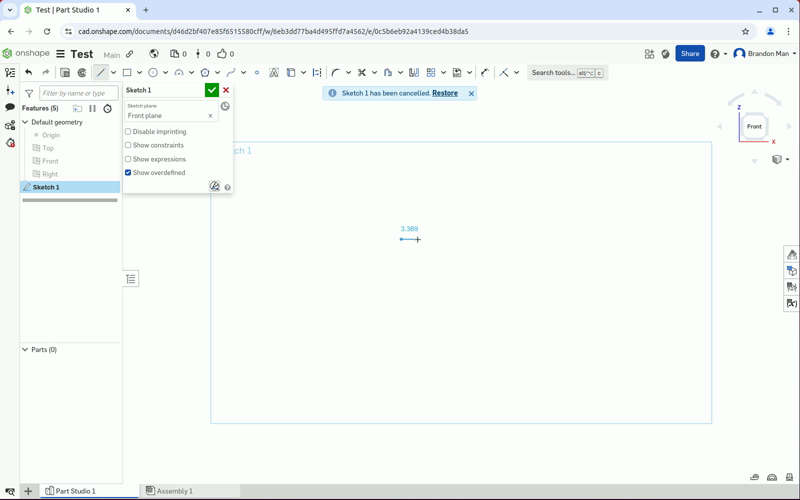
key_up(shift)
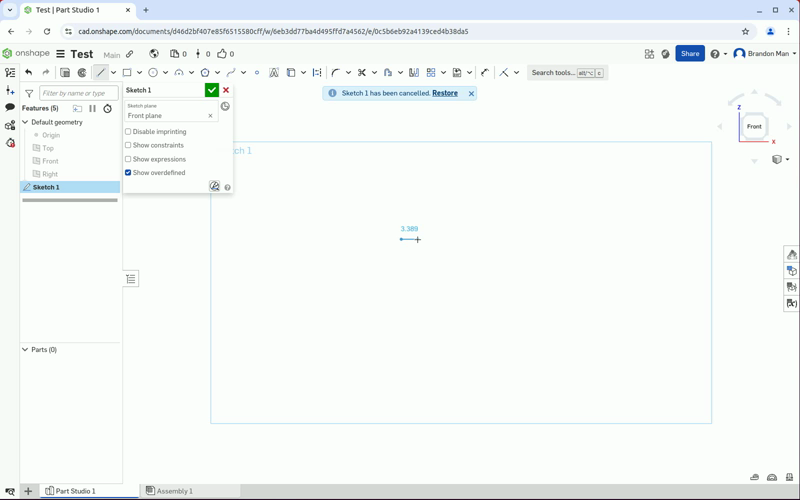
key_down(shift)
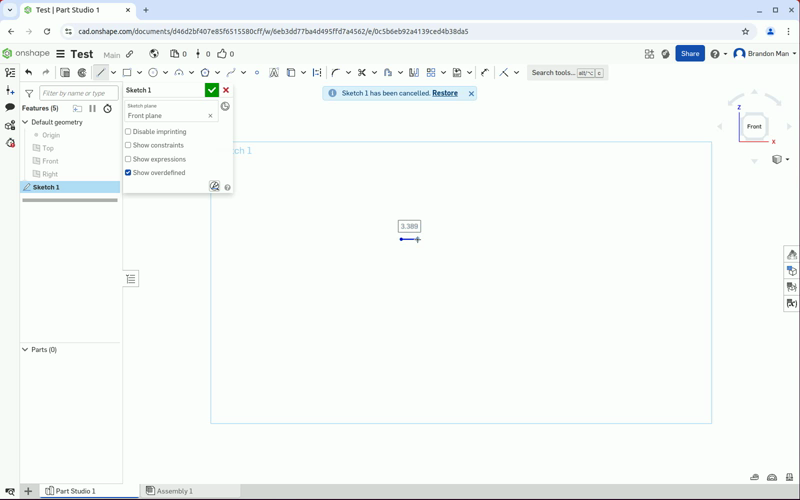
mouse_move(447, 239)
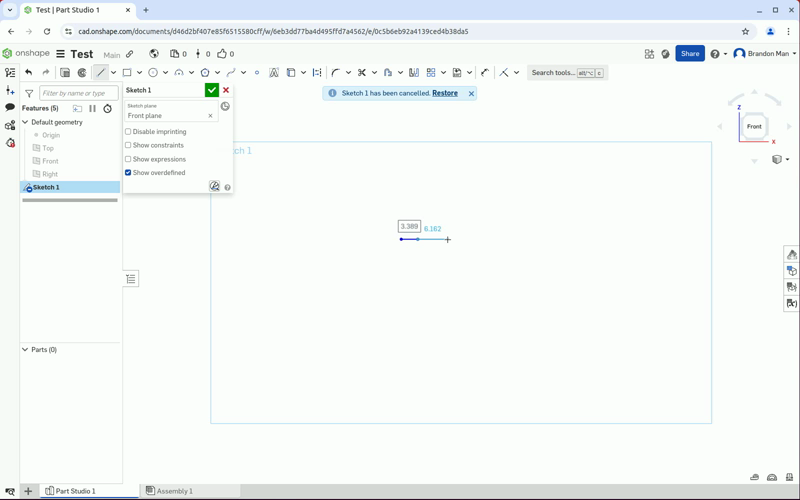
mouse_move(417, 283)
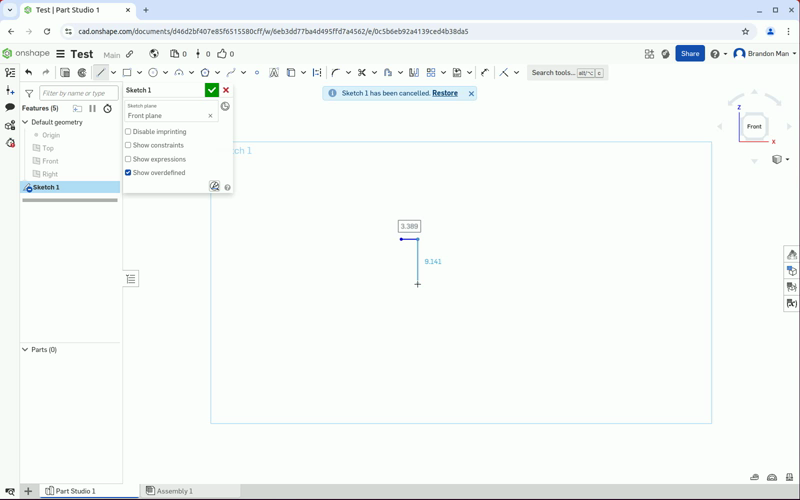
click(417, 283)
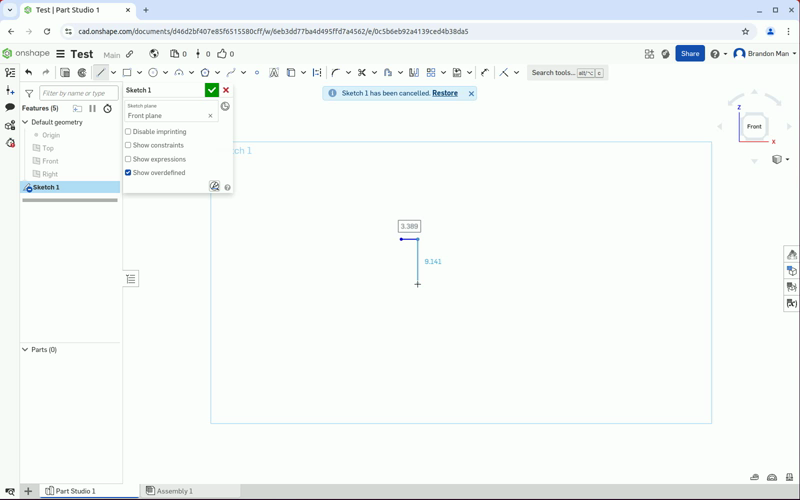
key_up(shift)
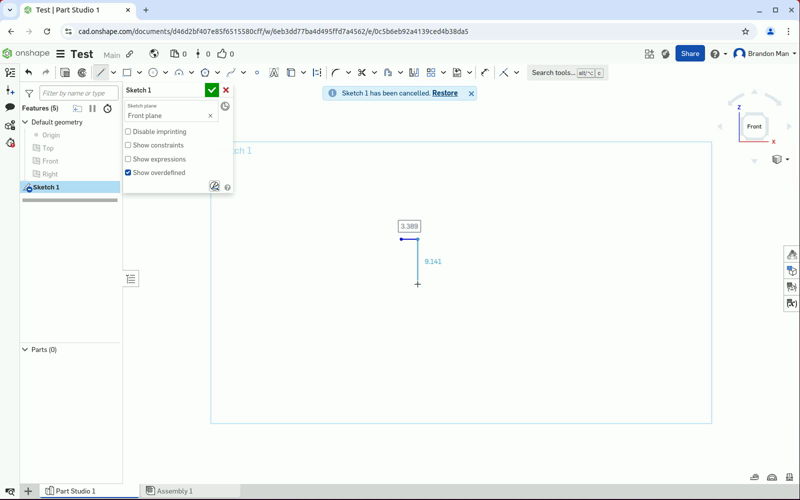
key_down(shift)
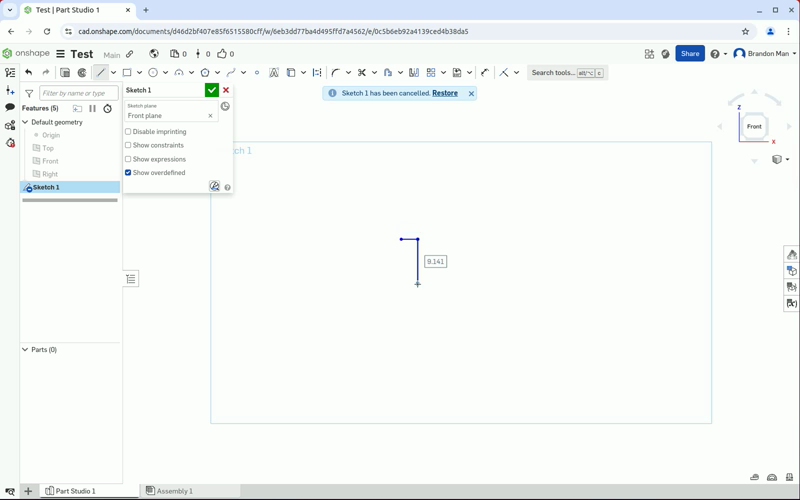
mouse_move(447, 283)
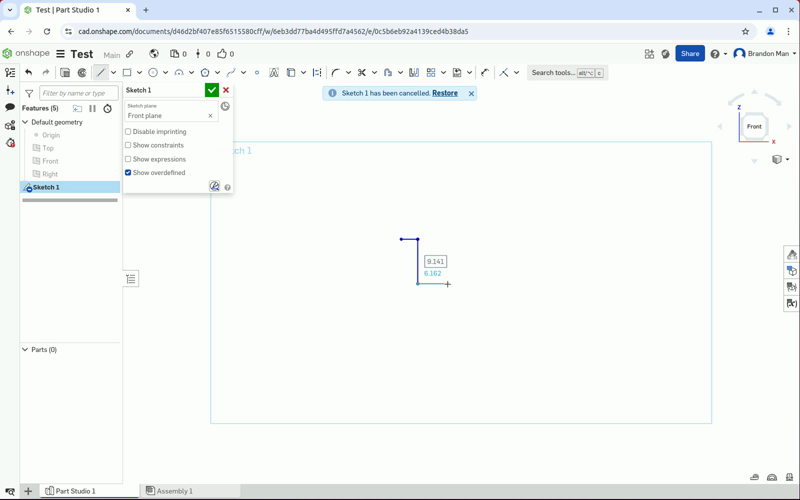
mouse_move(417, 317)
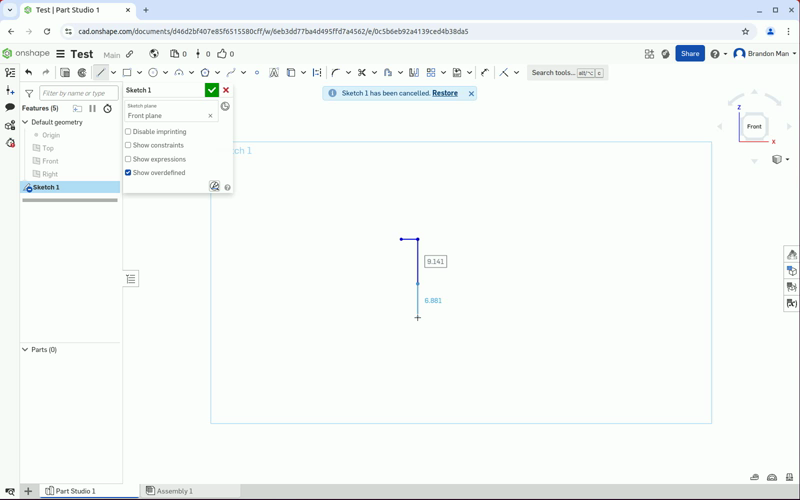
click(417, 317)
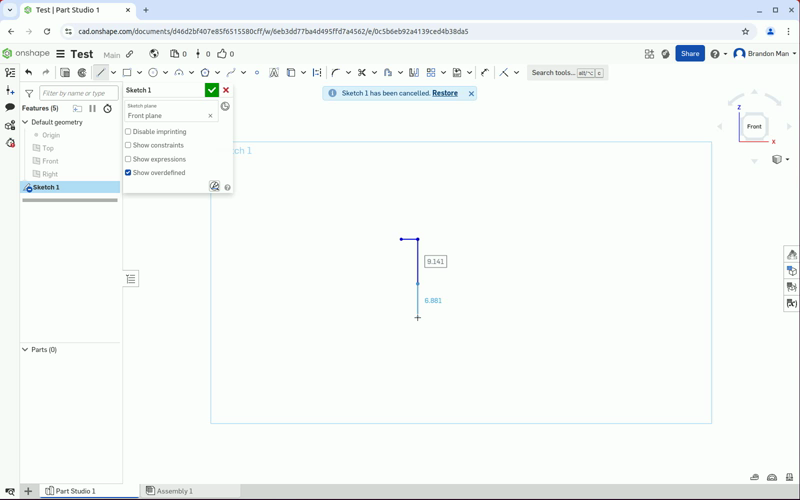
key_up(shift)
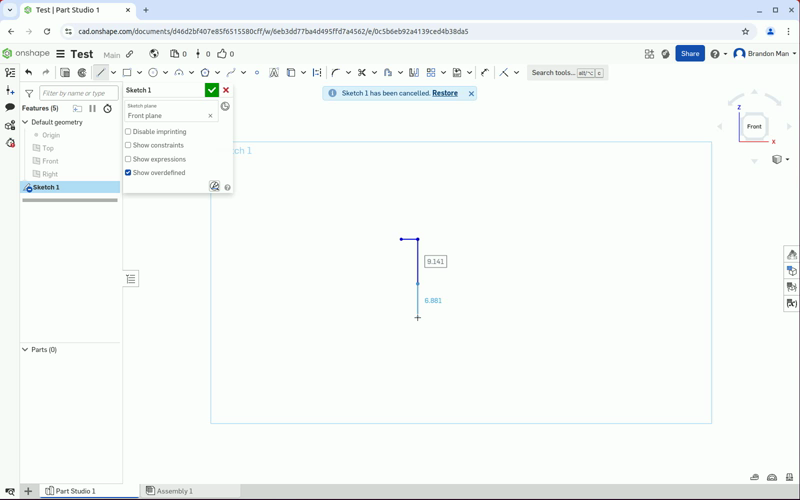
key_down(shift)
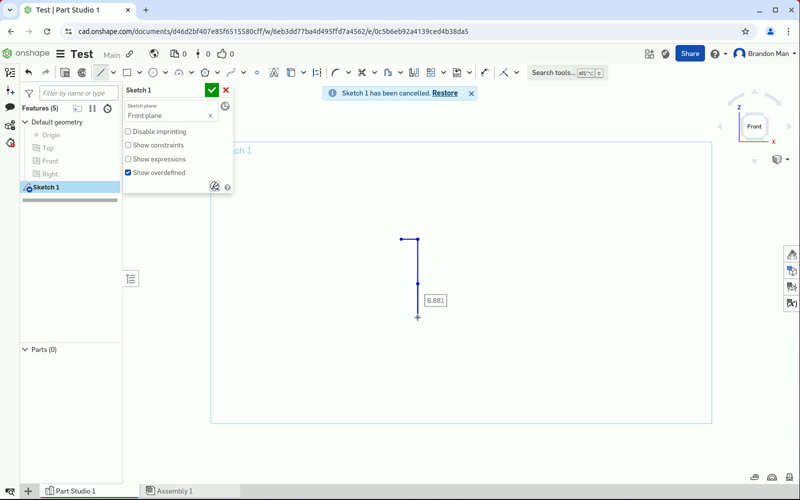
mouse_move(447, 317)
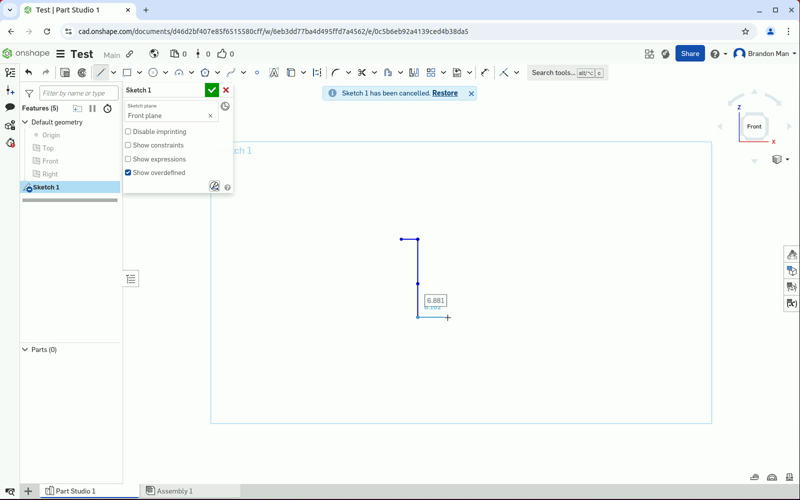
mouse_move(449, 317)
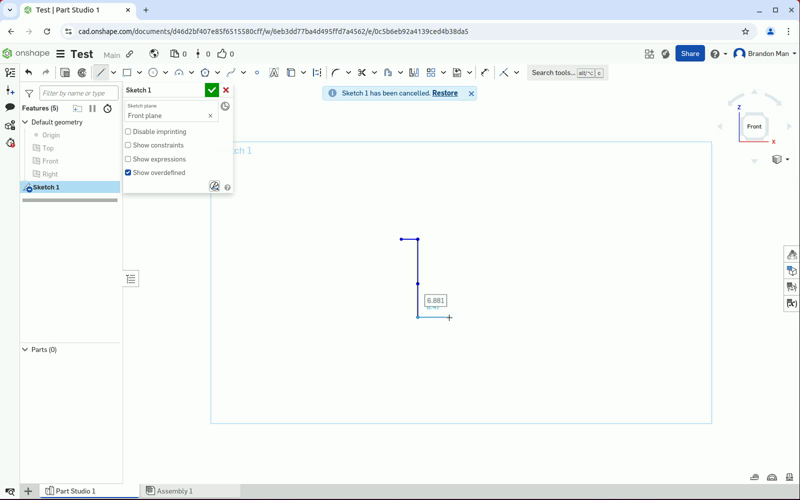
click(449, 317)
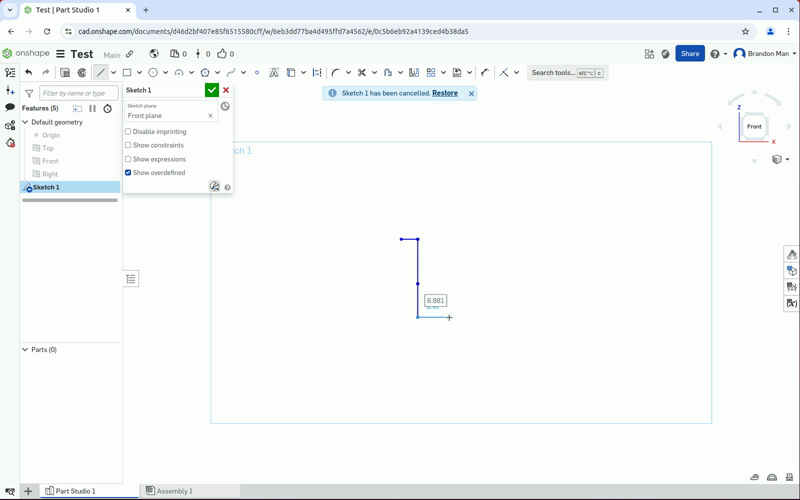
key_up(shift)
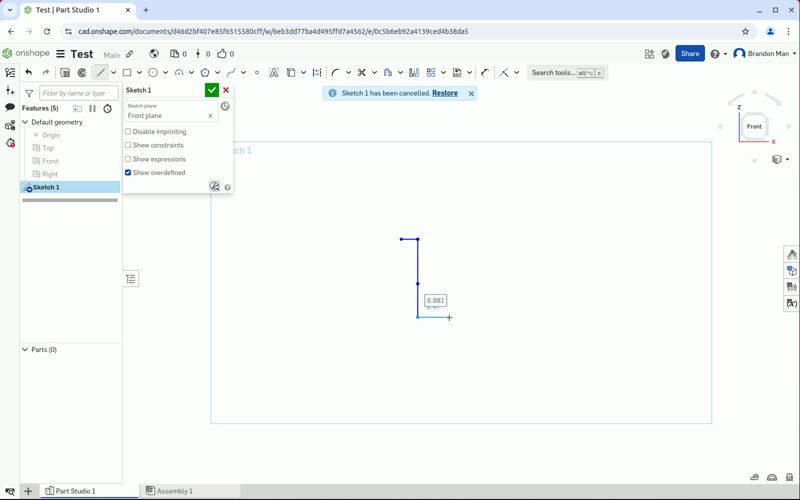
key_down(shift)
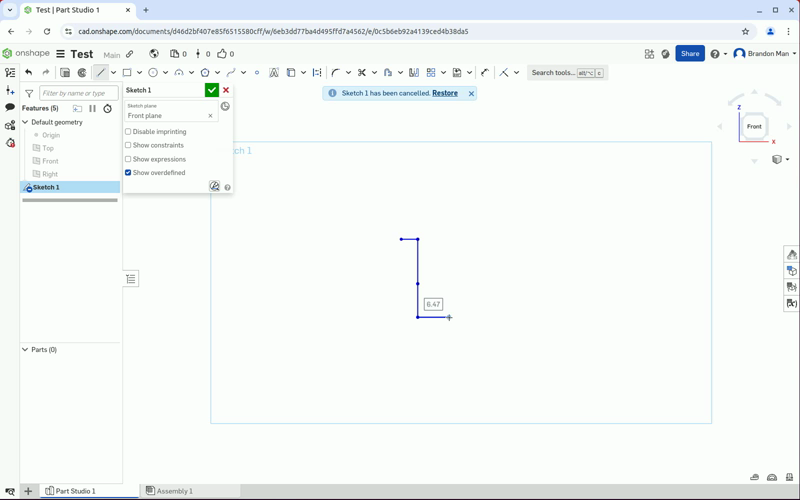
mouse_move(449, 224)
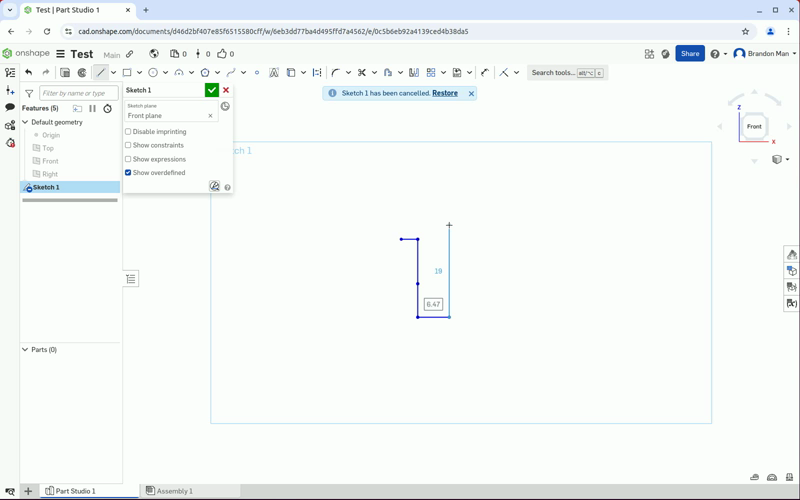
click(449, 224)
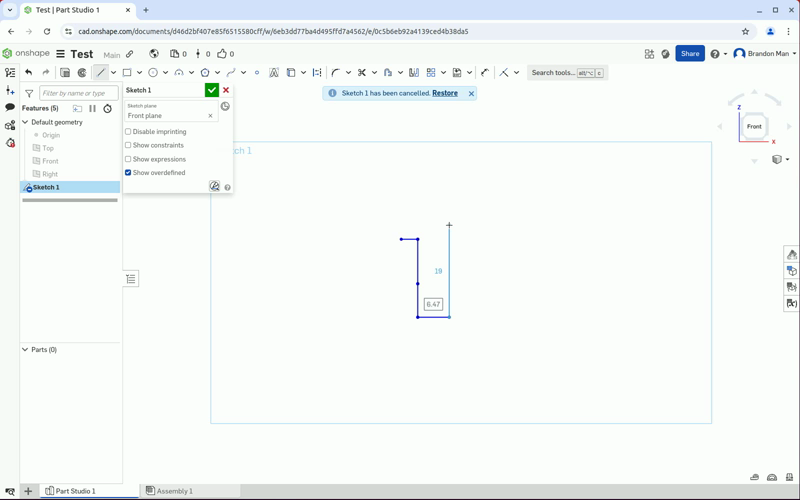
key_up(shift)
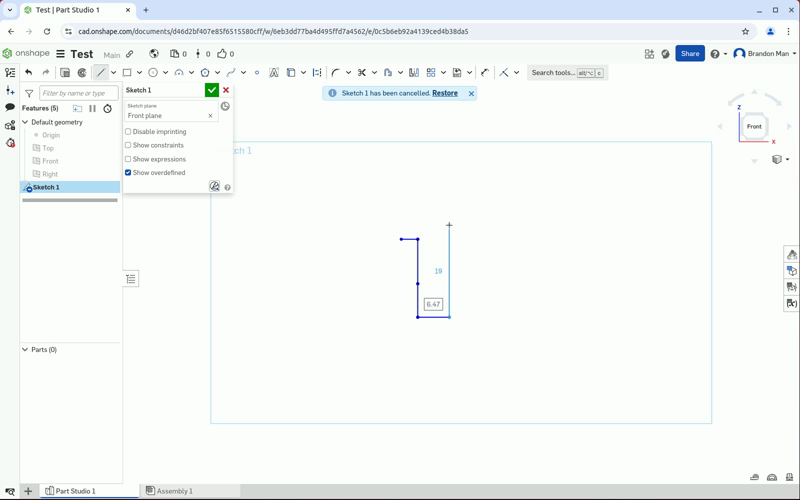
key_down(shift)
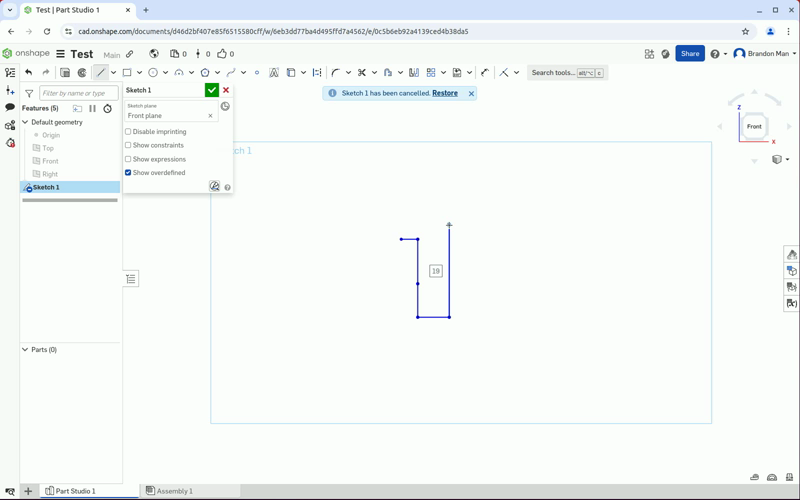
mouse_move(479, 224)
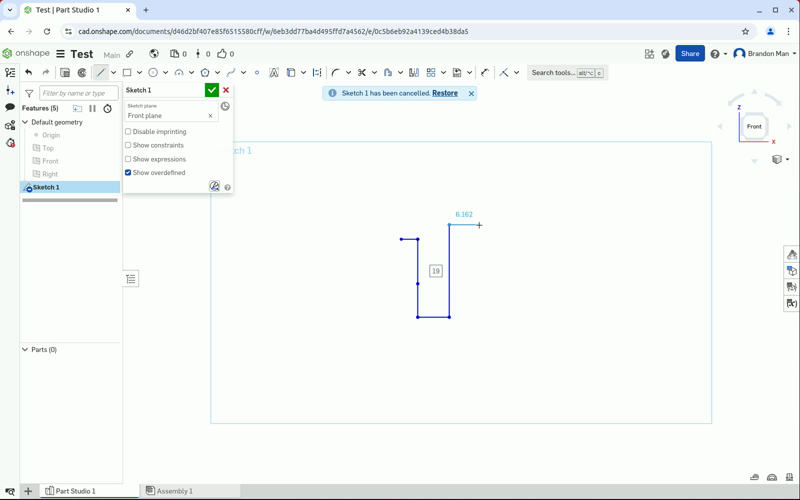
mouse_move(401, 224)
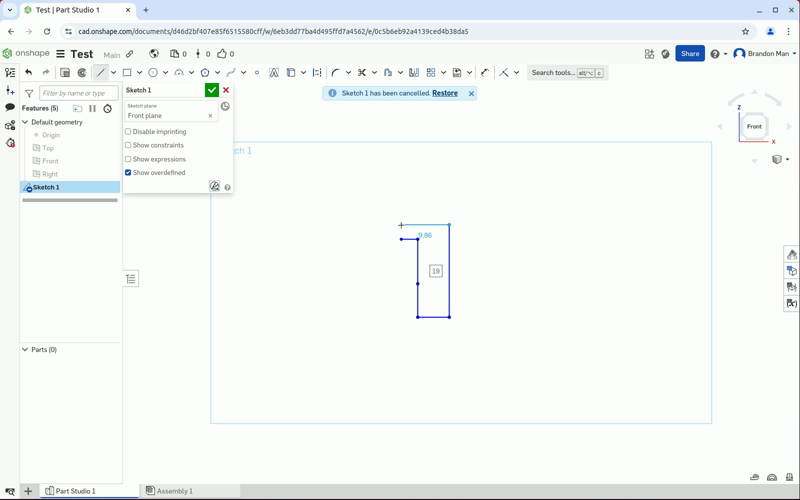
click(401, 224)
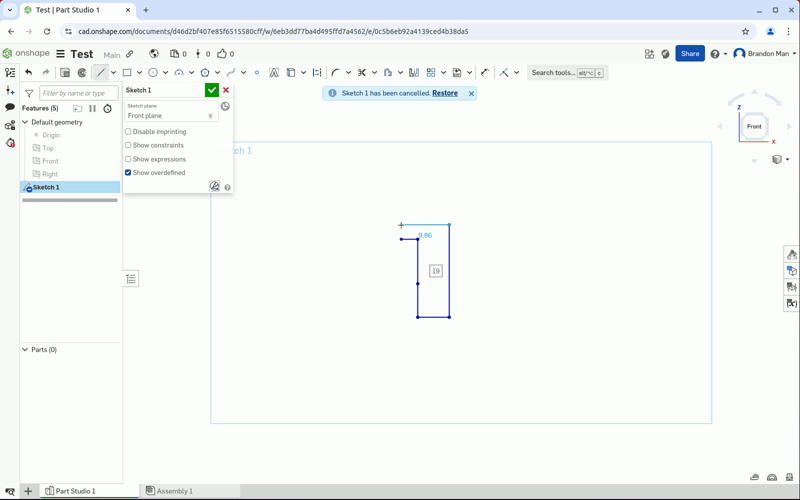
key_up(shift)
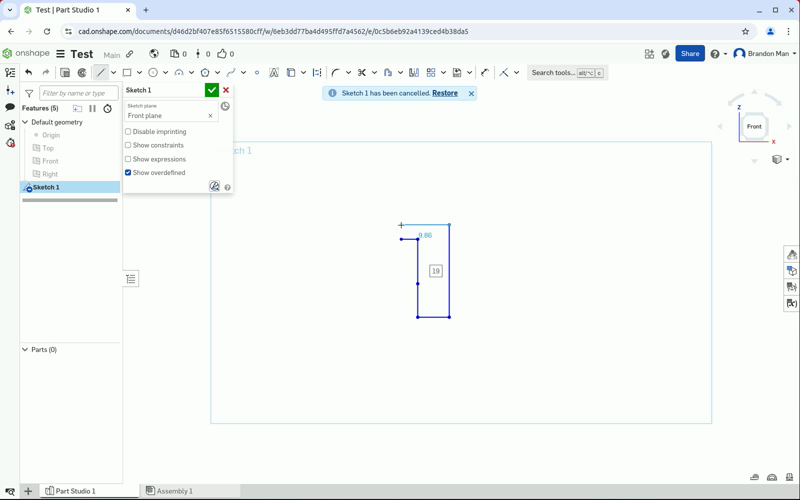
mouse_move(431, 224)
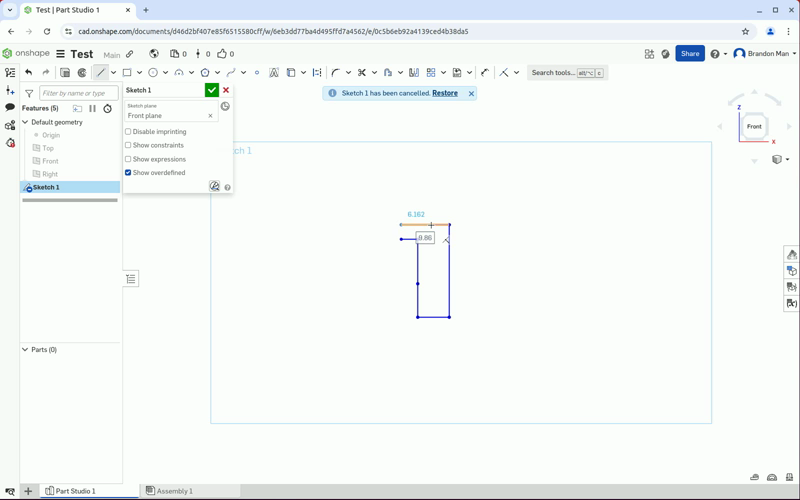
key_down(shift)
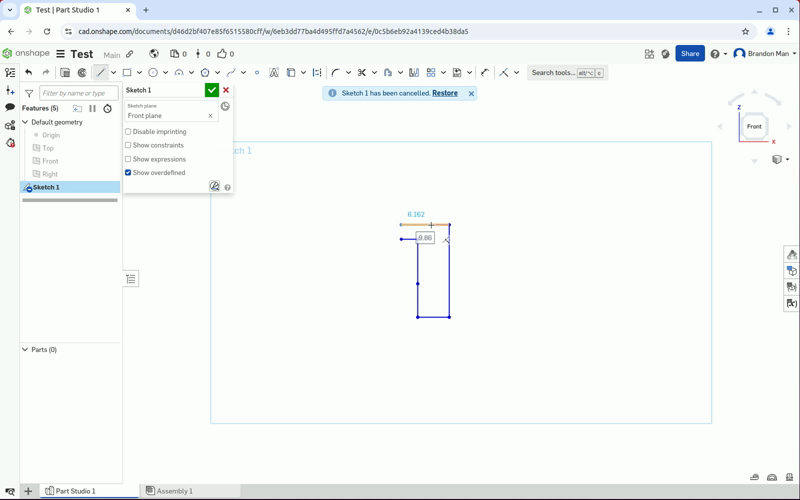
mouse_move(401, 239)
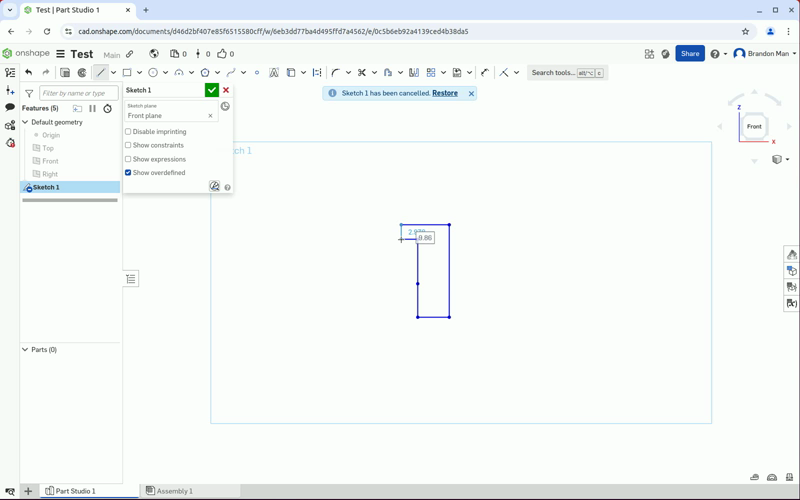
key_up(shift)
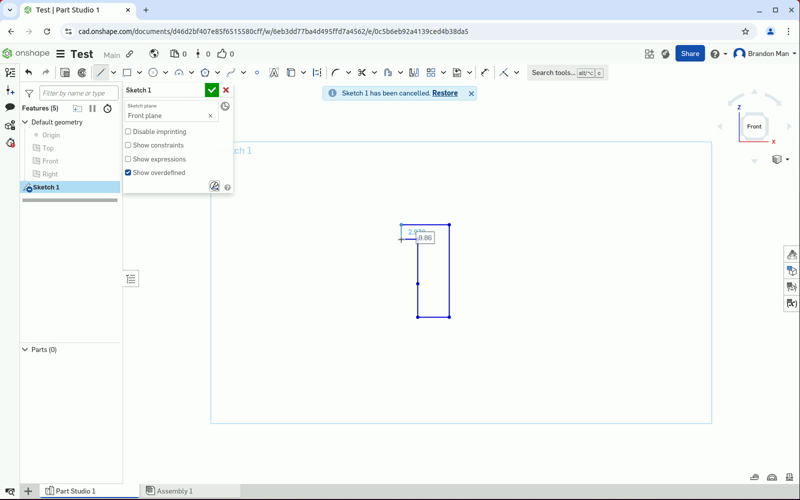
click(401, 239)
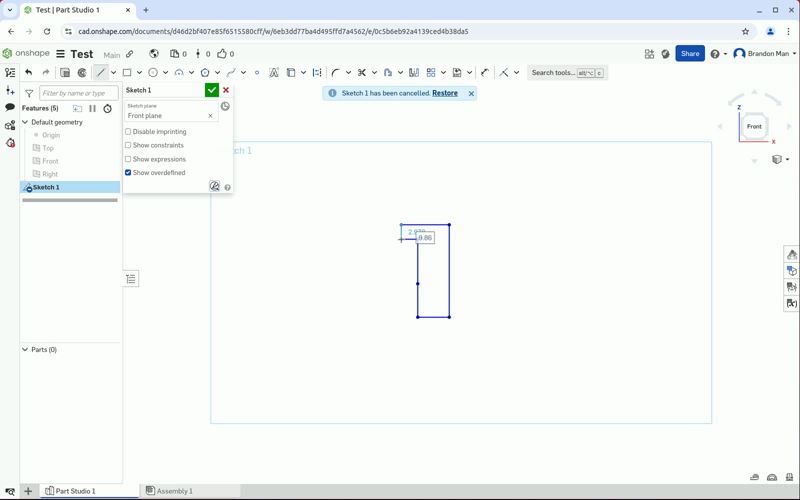
key(esc)
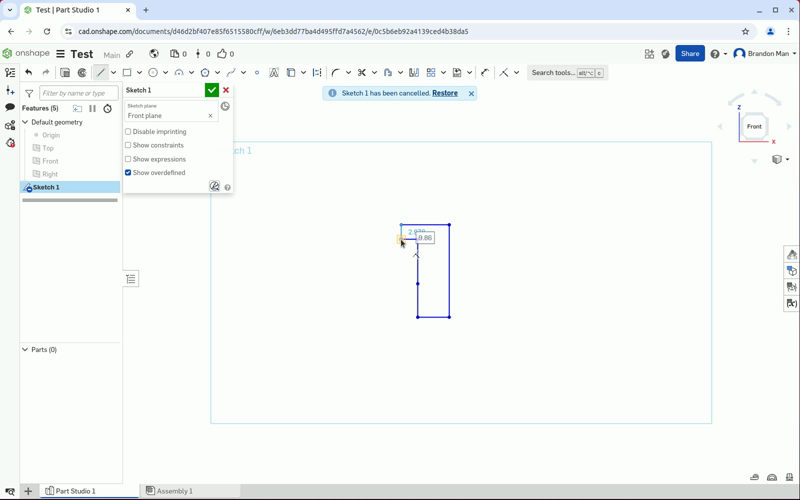
mouse_move(435, 251)
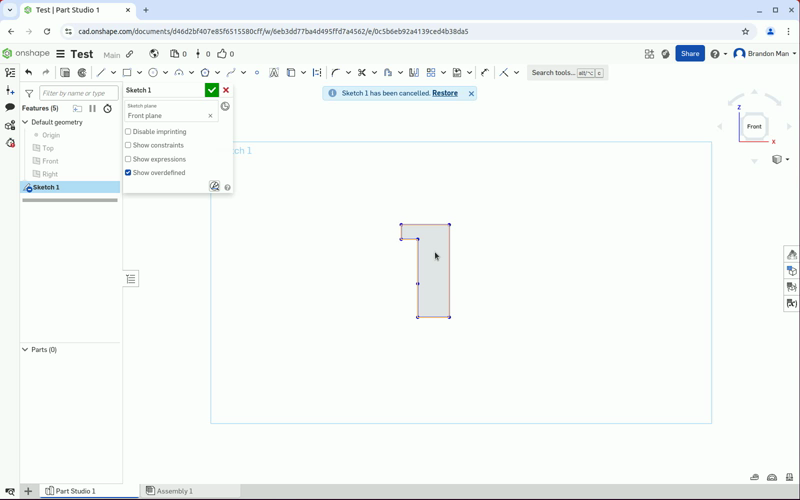
click(435, 251)
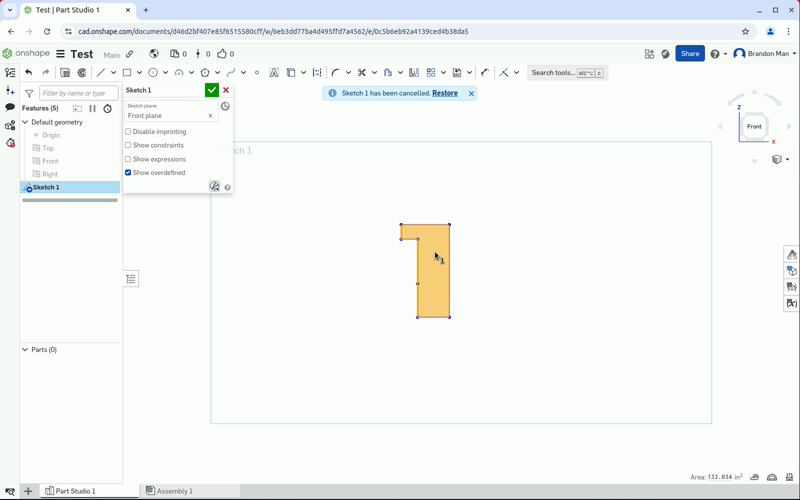
mouse_move(73, 352)
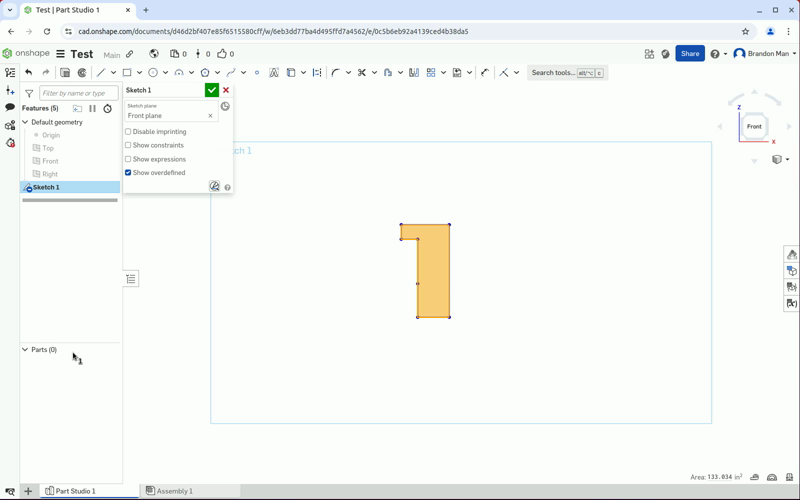
key(shift+y)
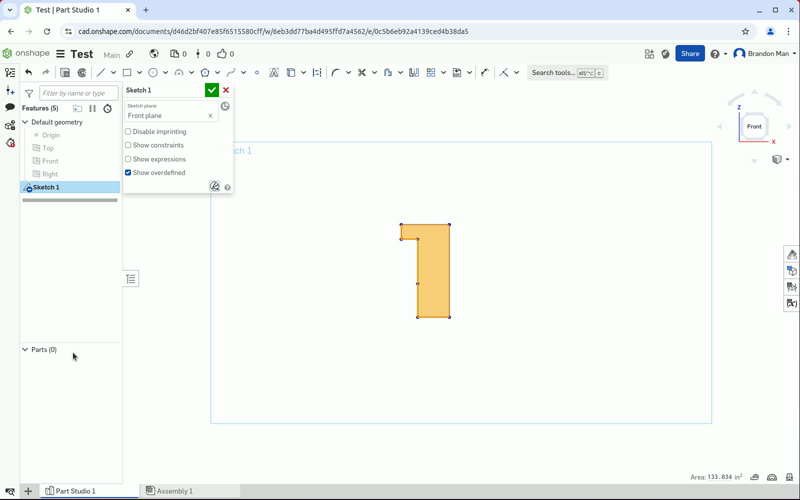
key(shift+e)
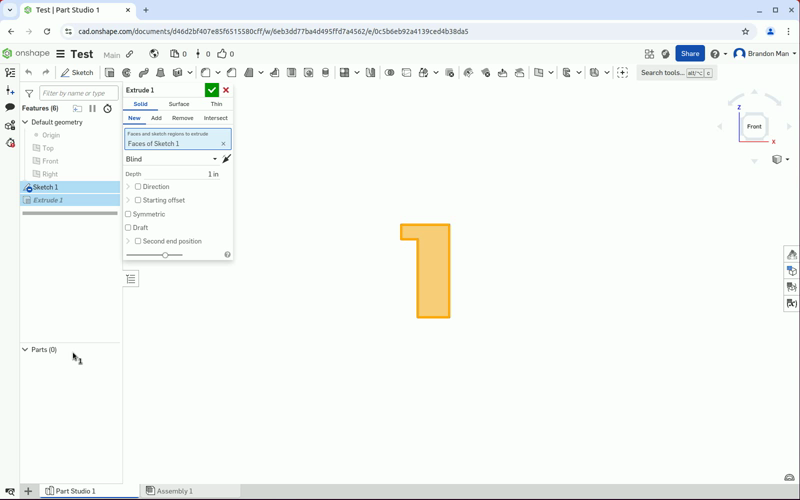
mouse_move(143, 106)
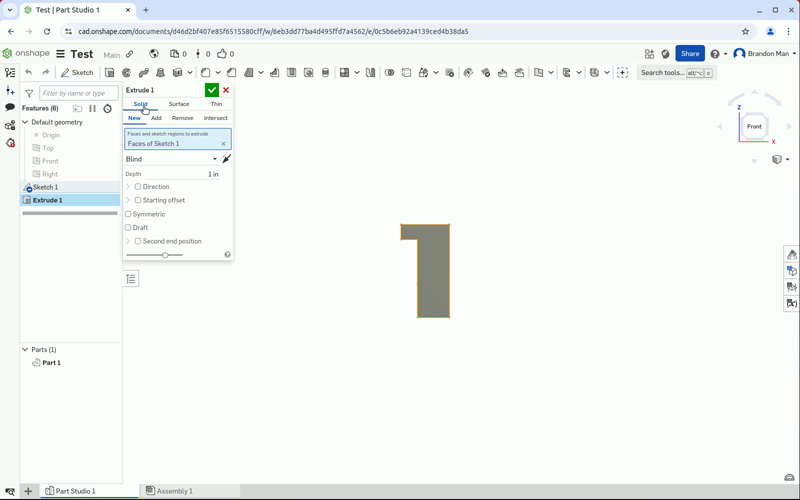
click(143, 106)
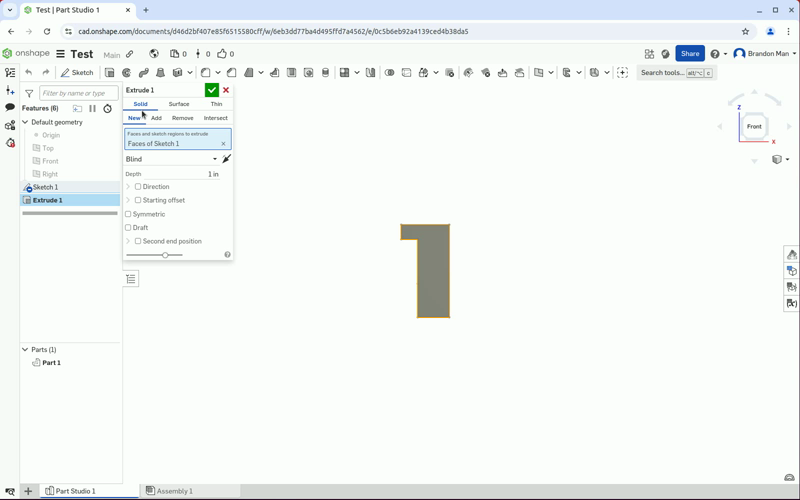
mouse_move(137, 120)
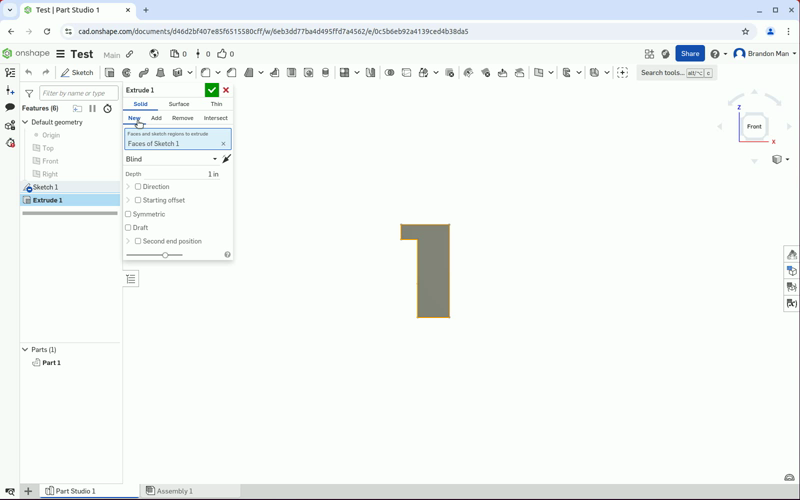
click(137, 120)
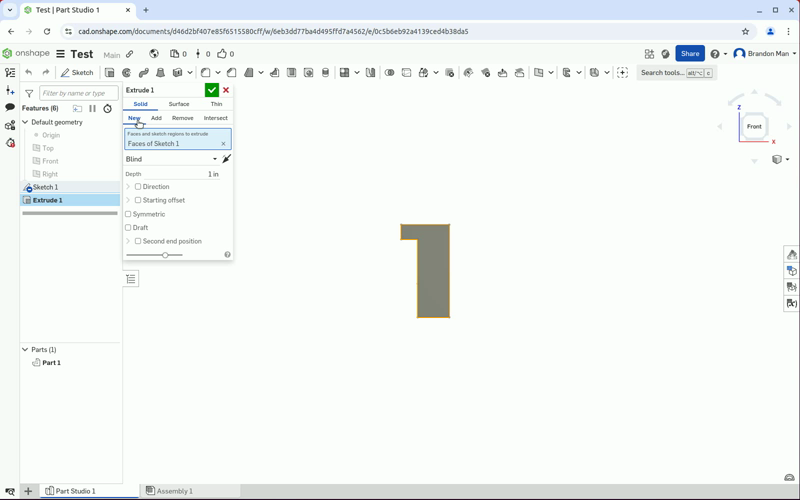
key(tab, 4)
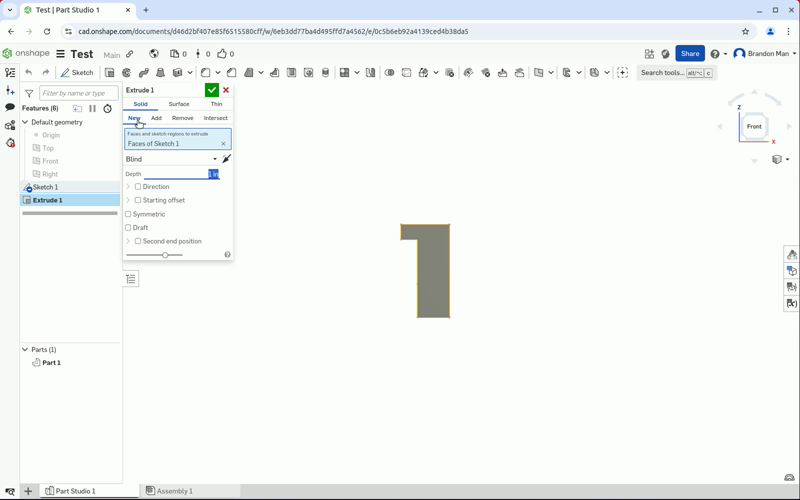
text(-3.37)
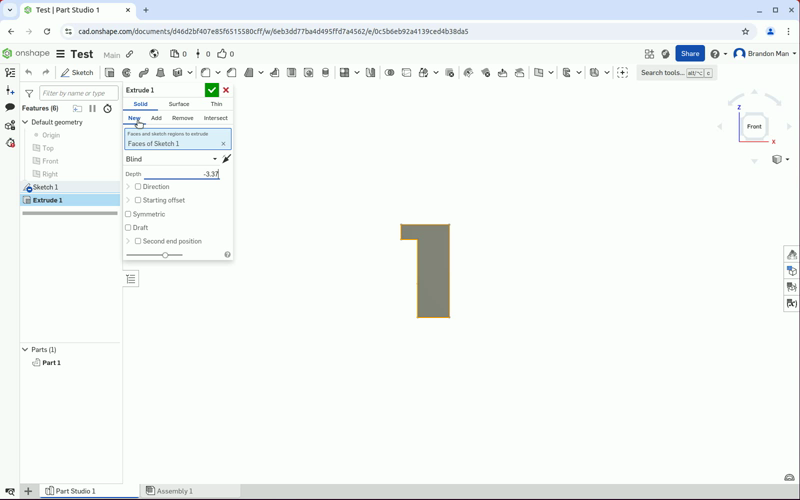
key(enter)
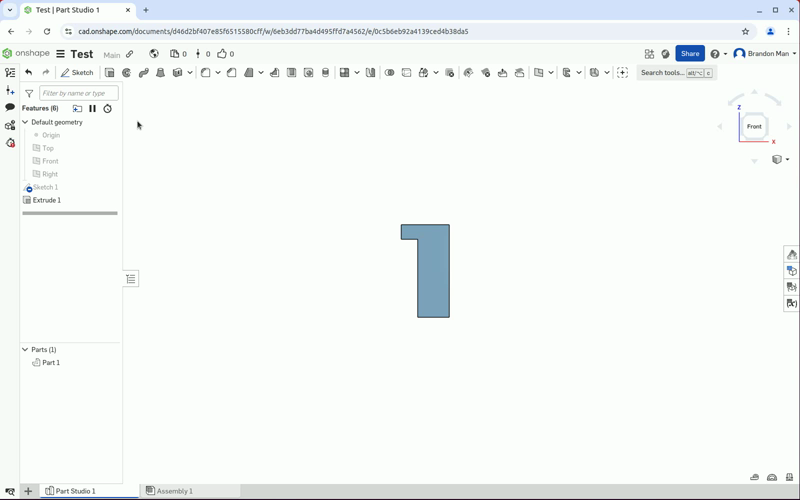
key(shift+h)
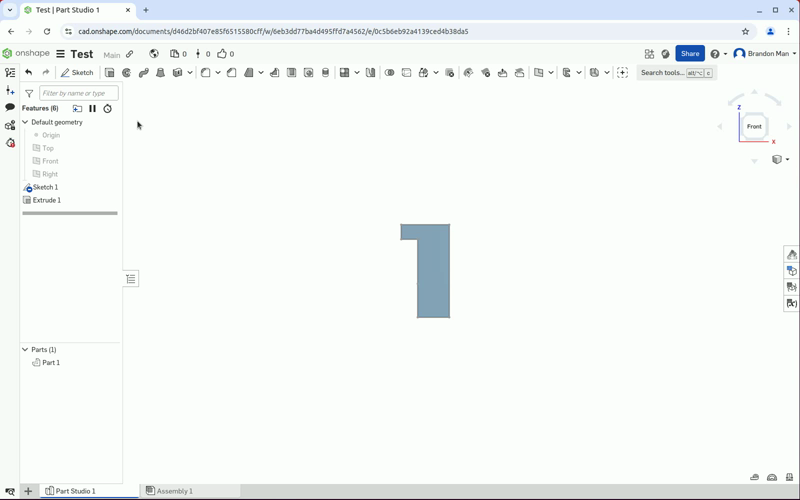
key(shift+h)
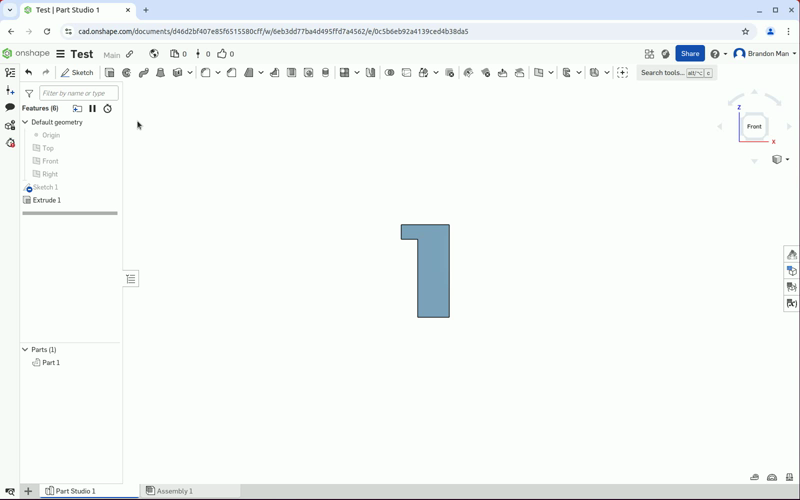
mouse_move(73, 189)
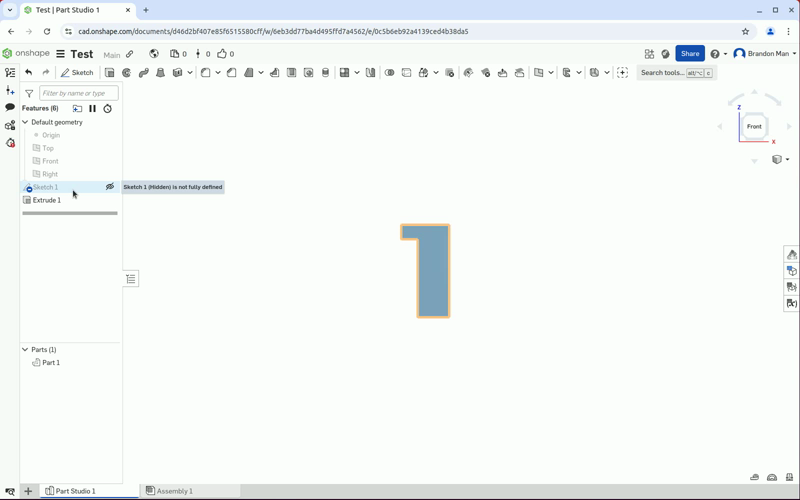
click(73, 189)
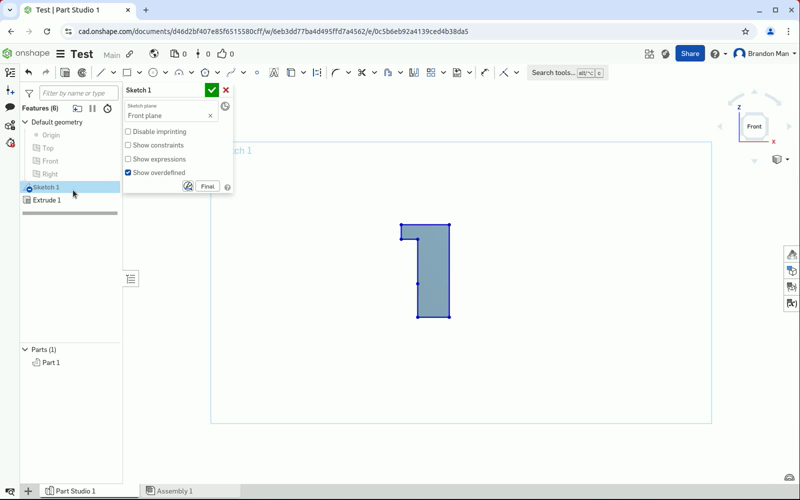
mouse_move(229, 92)
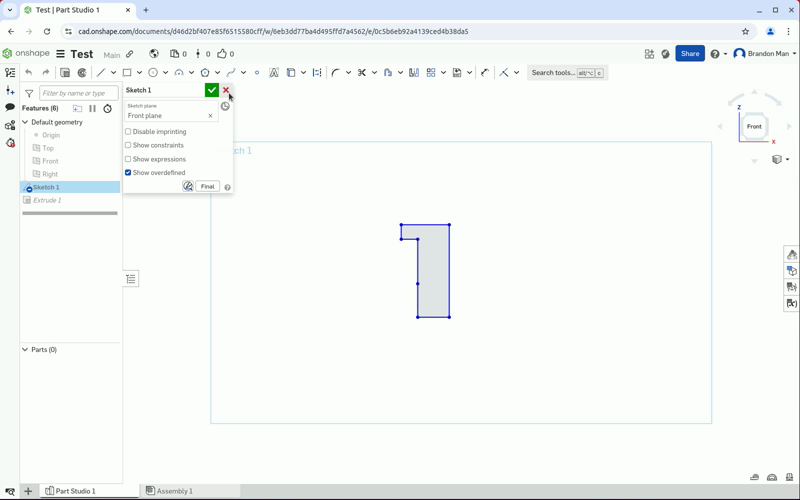
click(229, 92)
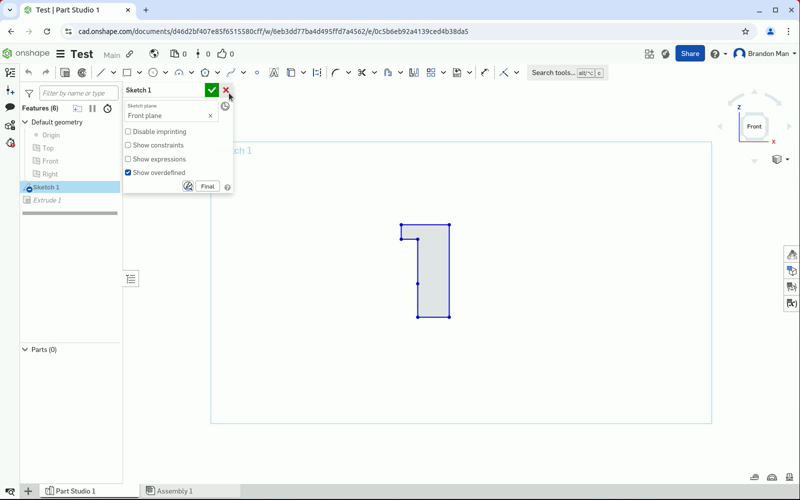
key(shift+s)
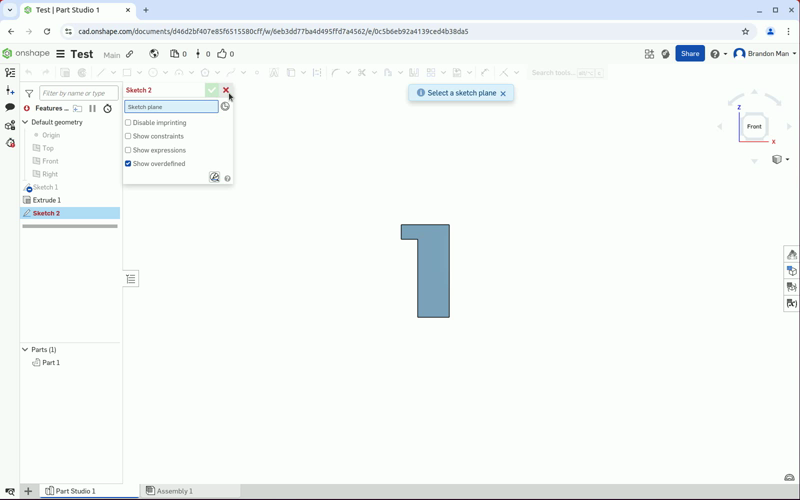
mouse_move(73, 163)
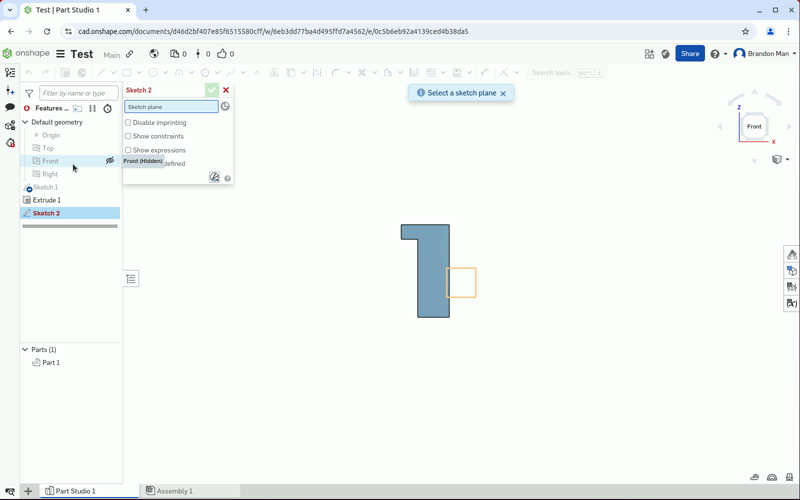
click(73, 163)
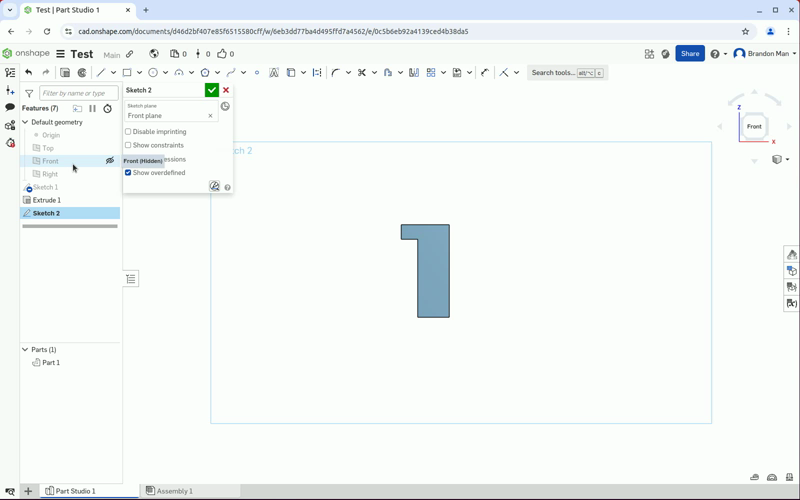
mouse_move(73, 352)
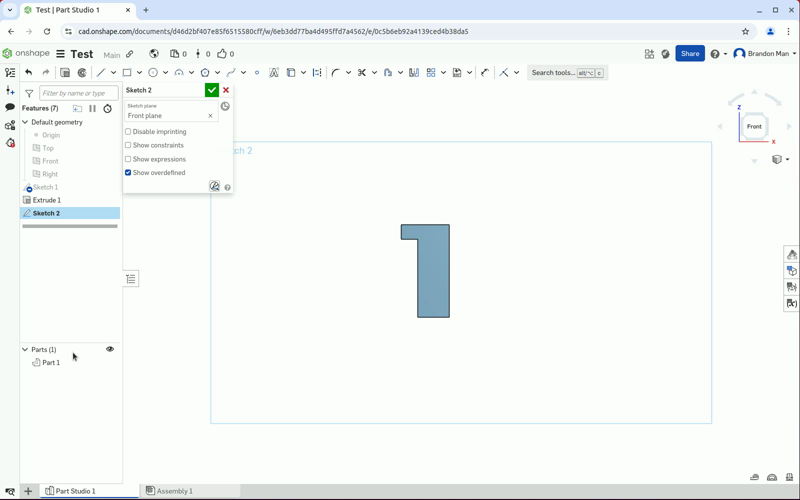
key(y)
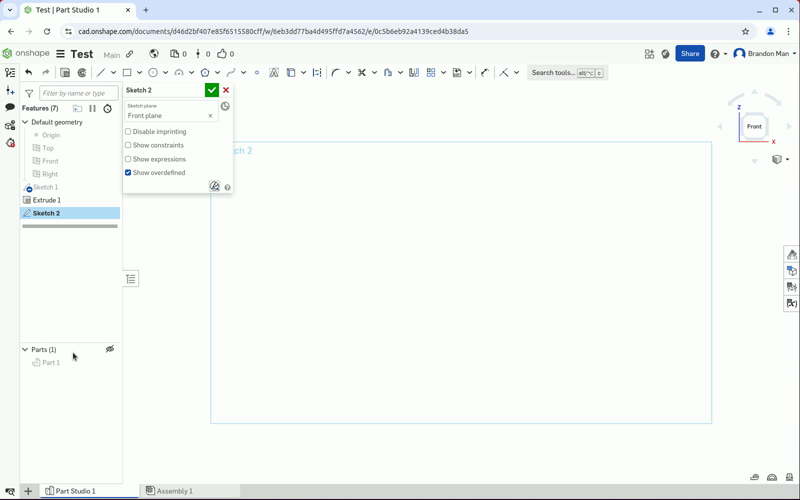
key(l)
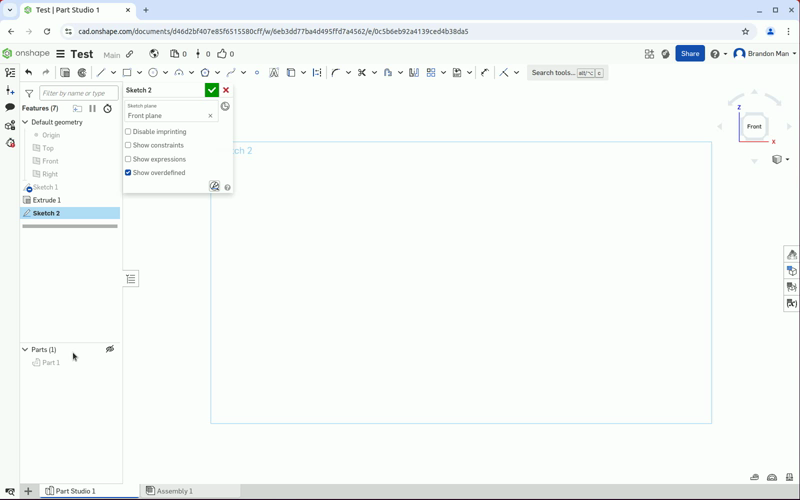
key_down(shift)
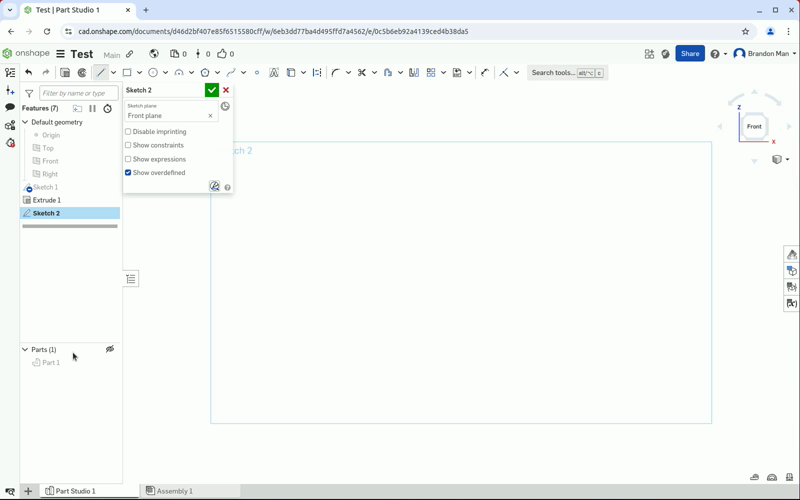
mouse_move(449, 316)
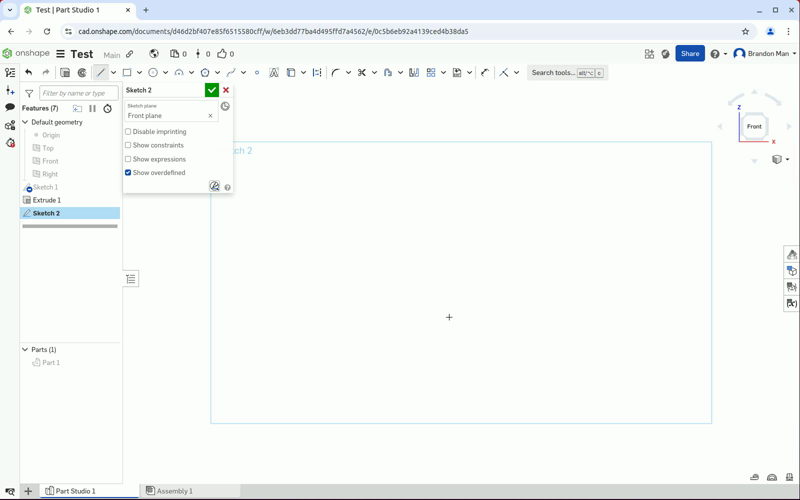
click(449, 316)
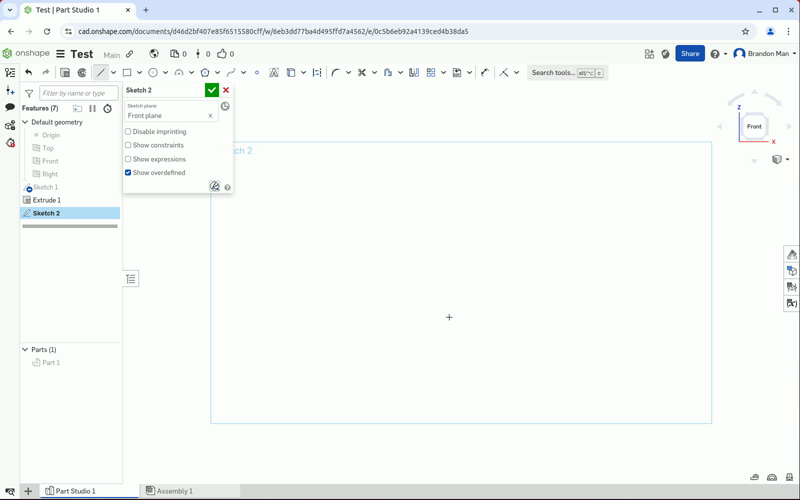
key_up(shift)
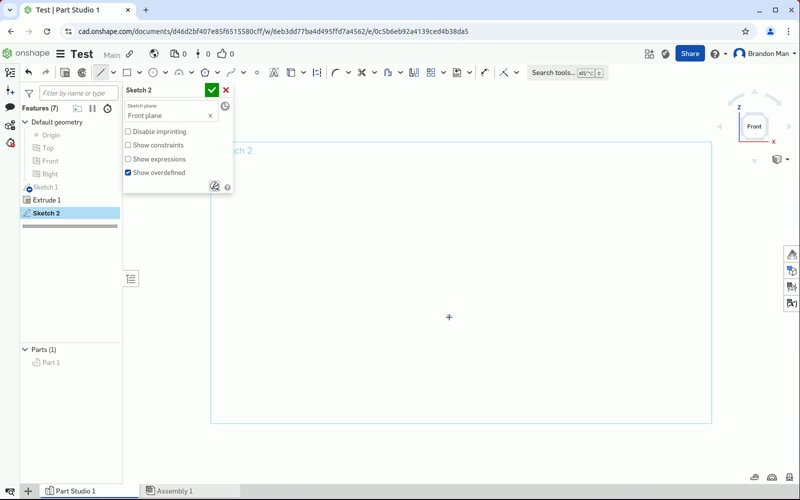
key_down(shift)
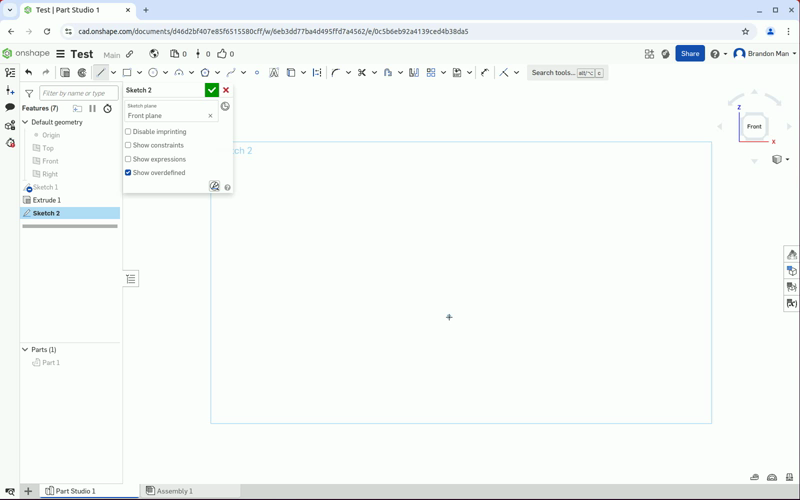
mouse_move(573, 317)
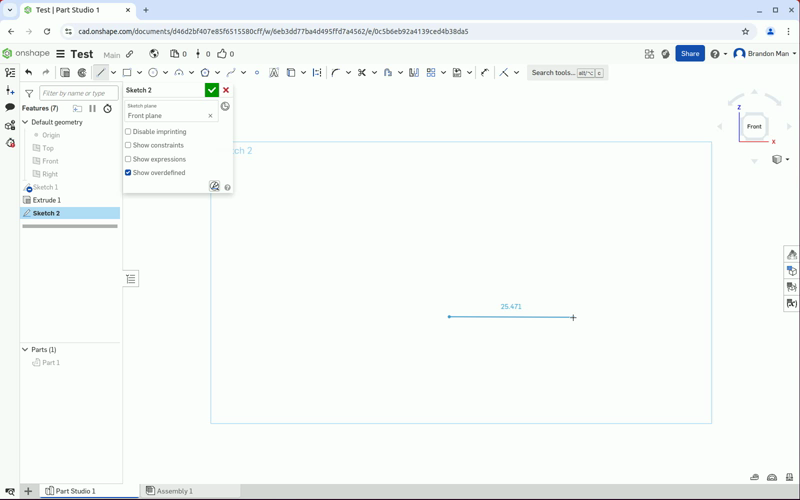
click(573, 317)
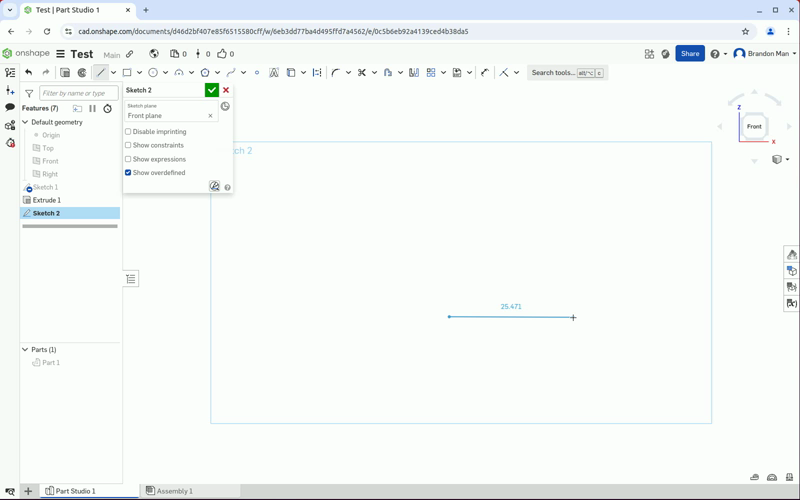
key_up(shift)
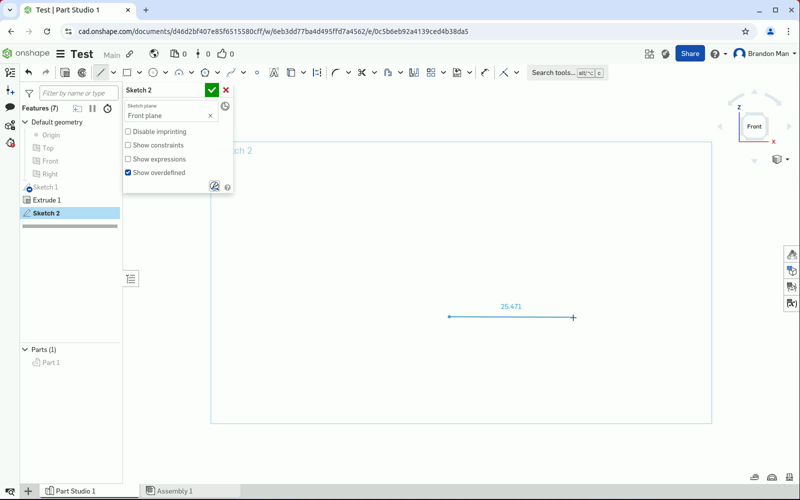
key_down(shift)
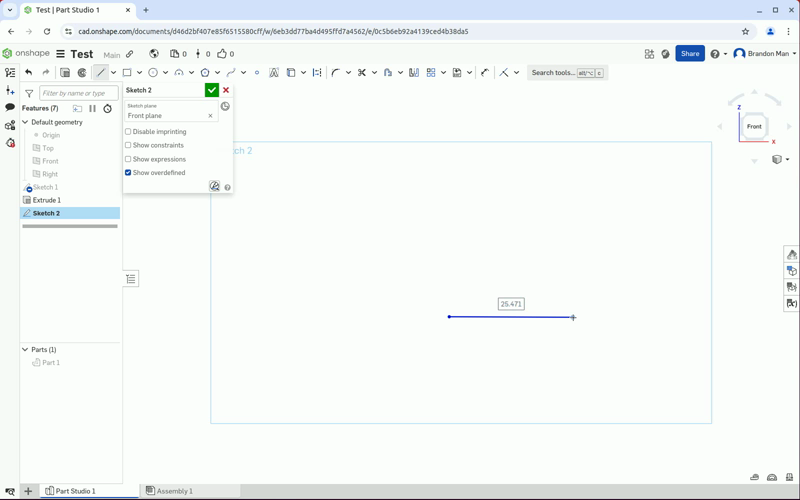
mouse_move(589, 317)
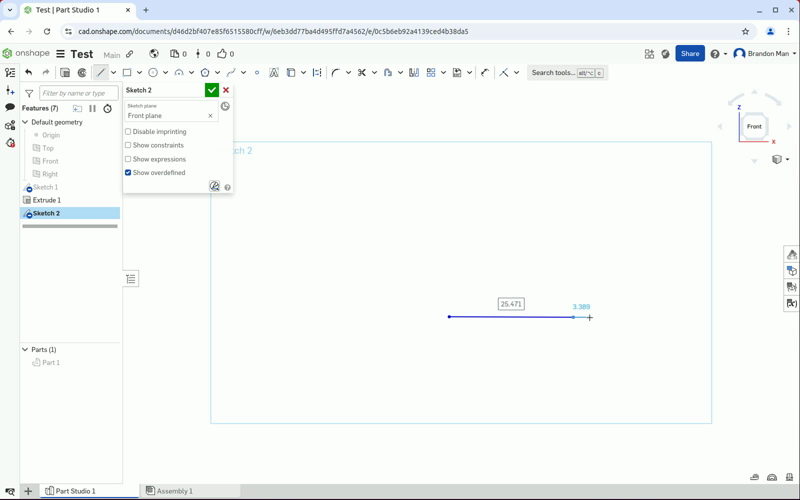
mouse_move(573, 258)
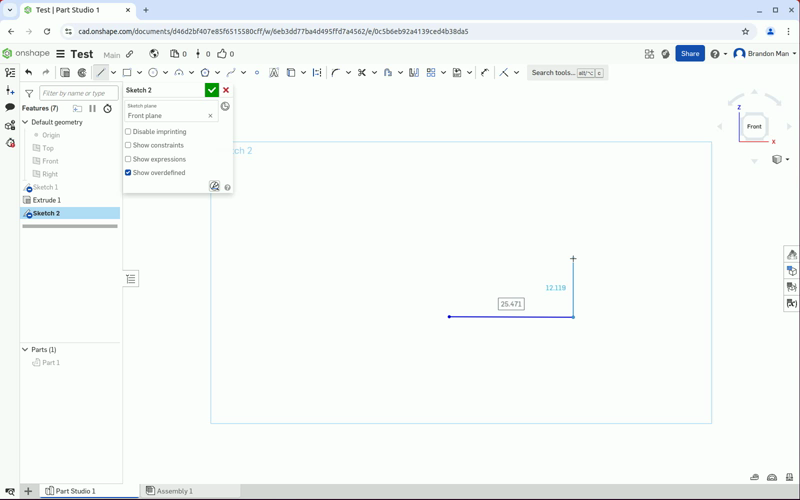
click(573, 258)
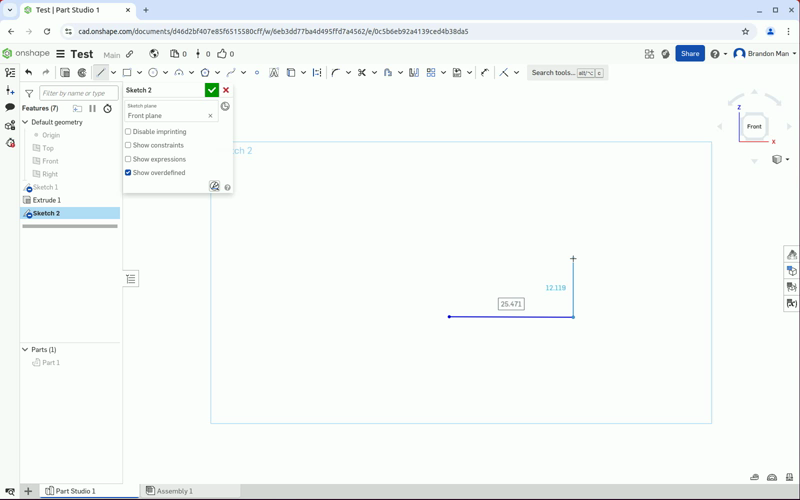
key_up(shift)
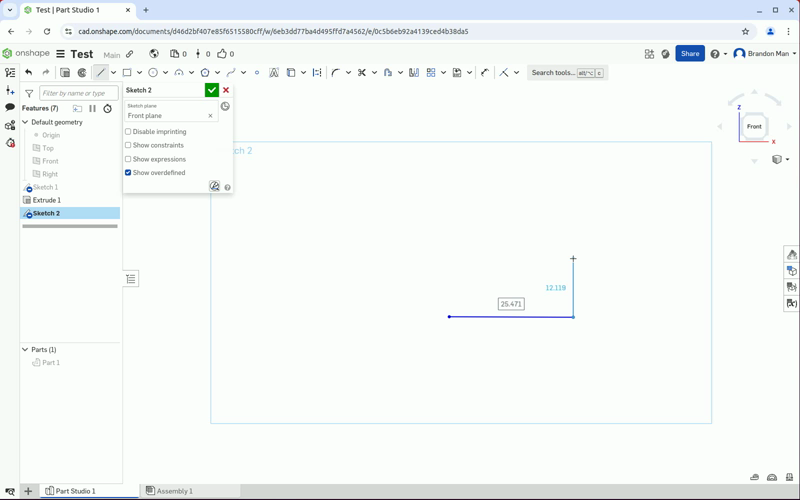
key_down(shift)
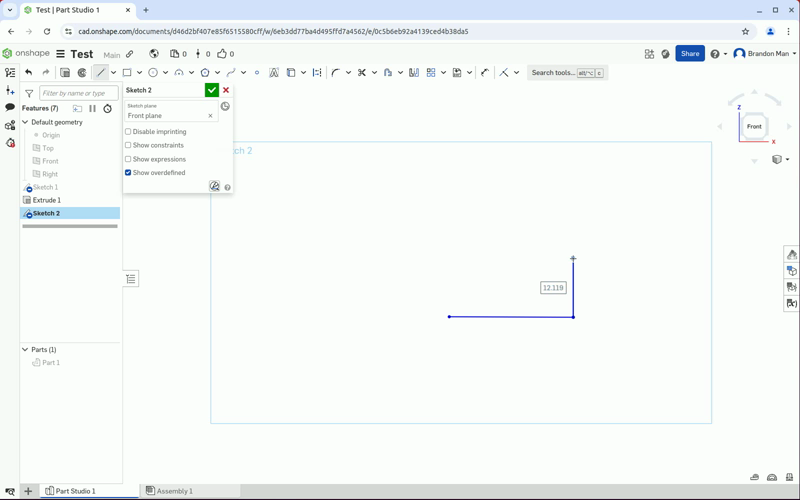
mouse_move(449, 225)
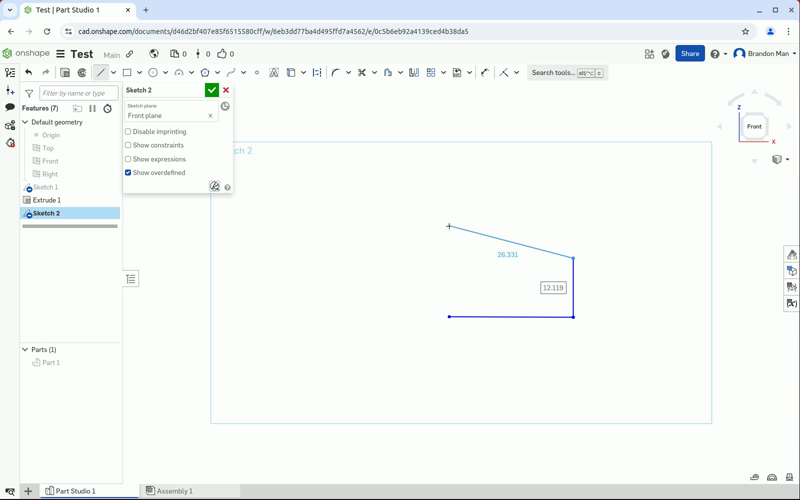
click(449, 225)
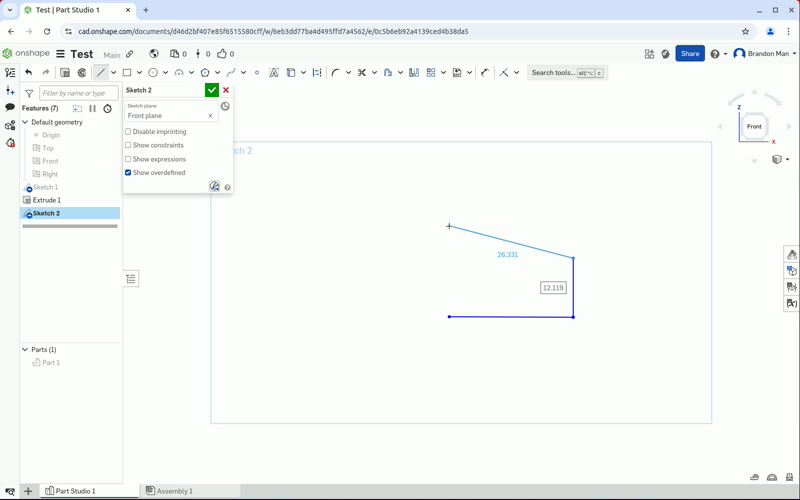
key_up(shift)
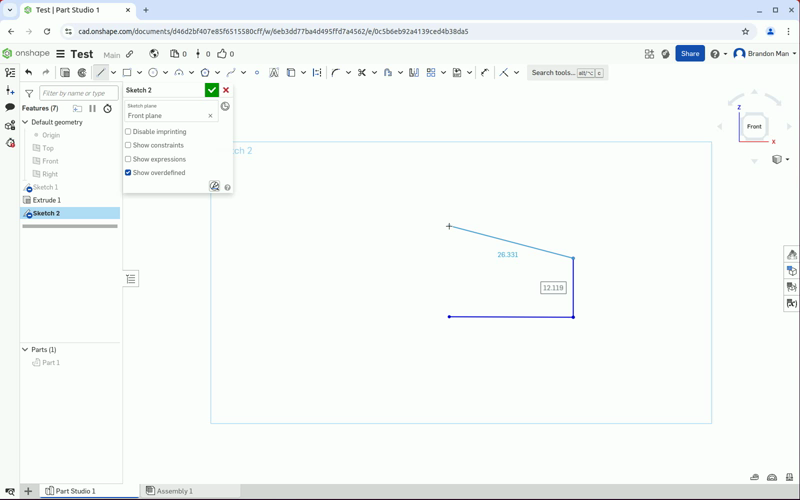
key_down(shift)
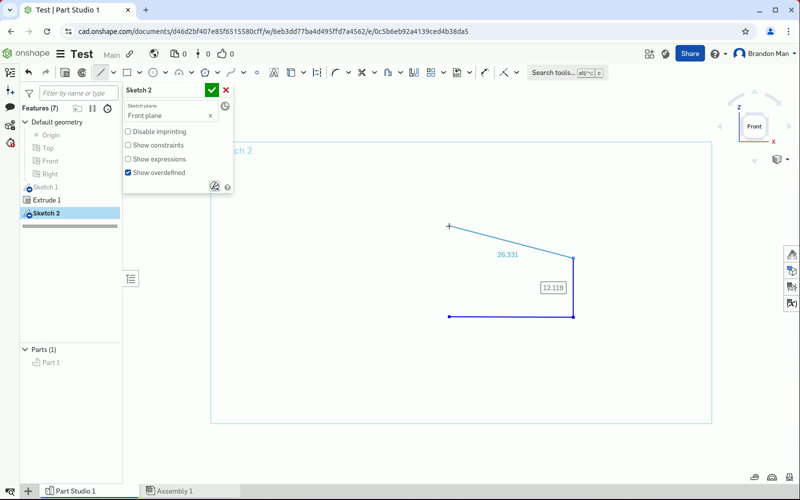
mouse_move(449, 316)
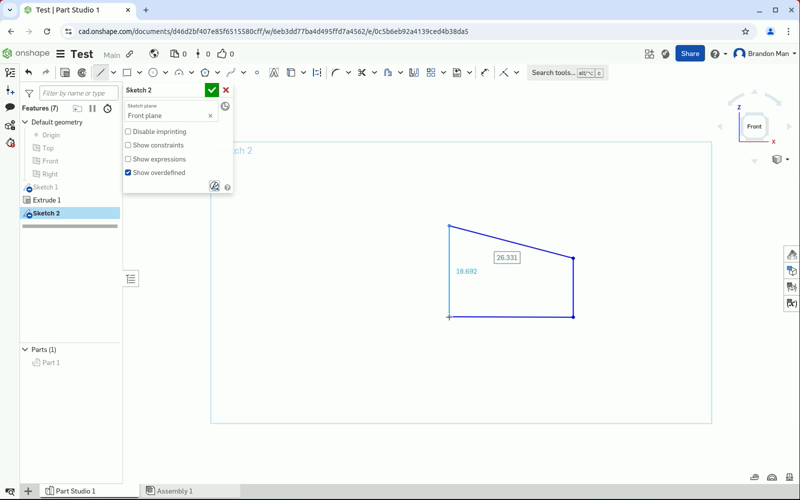
key_up(shift)
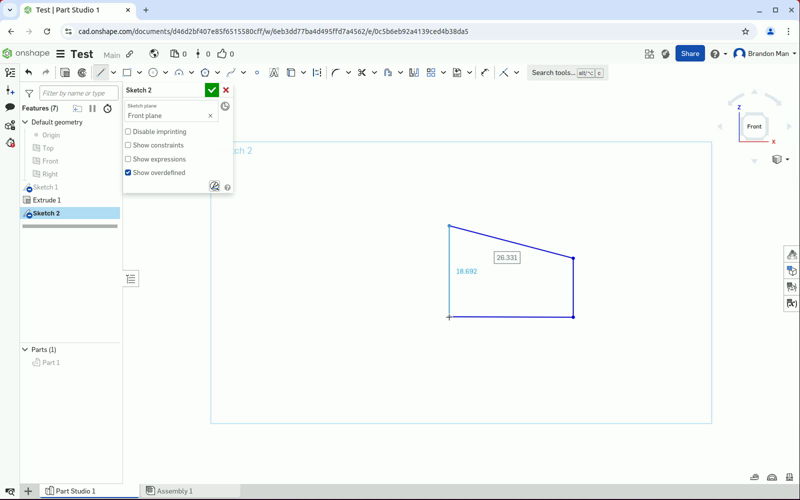
click(449, 316)
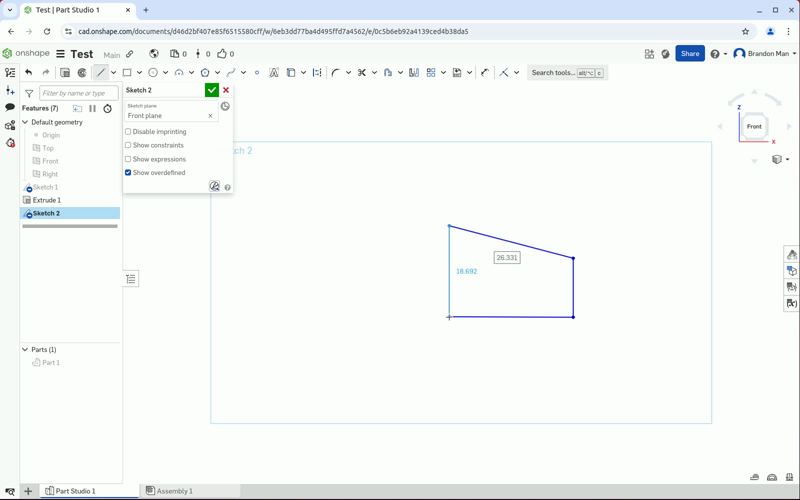
key(esc)
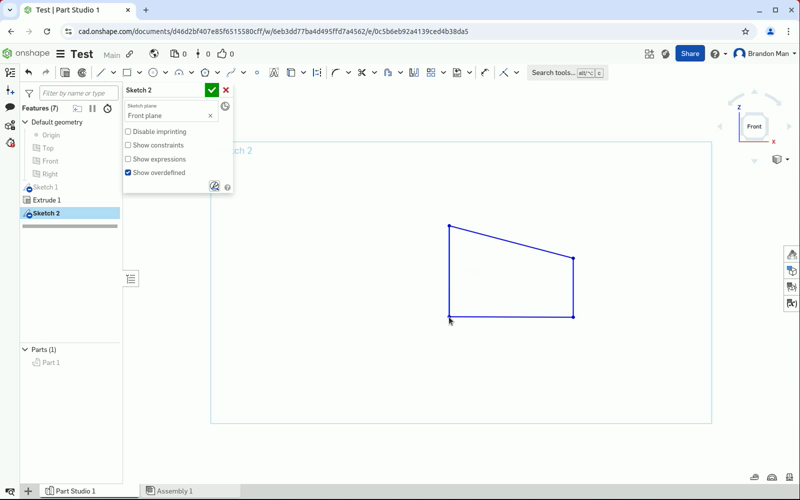
key(c)
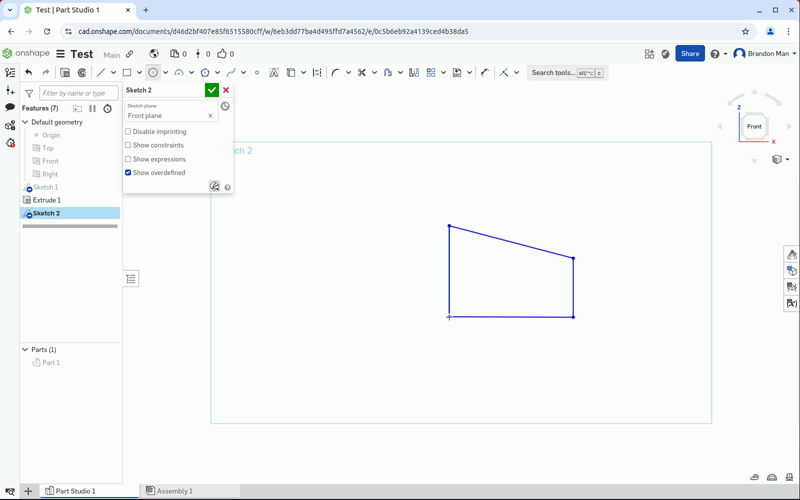
key_down(shift)
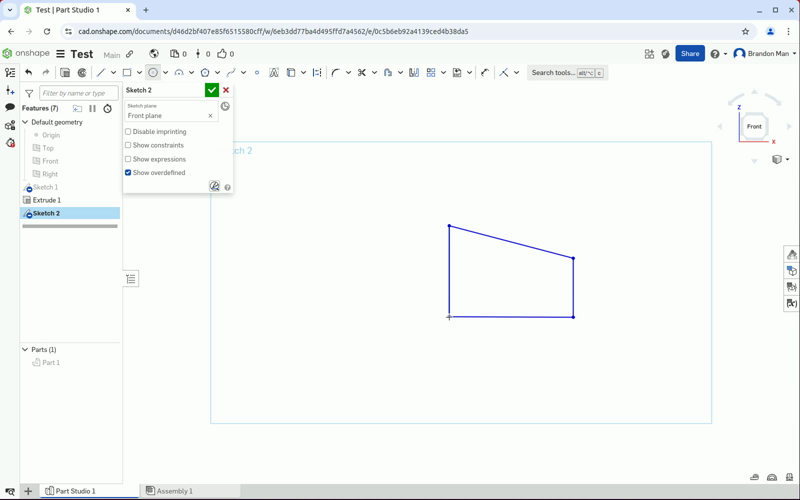
mouse_move(544, 288)
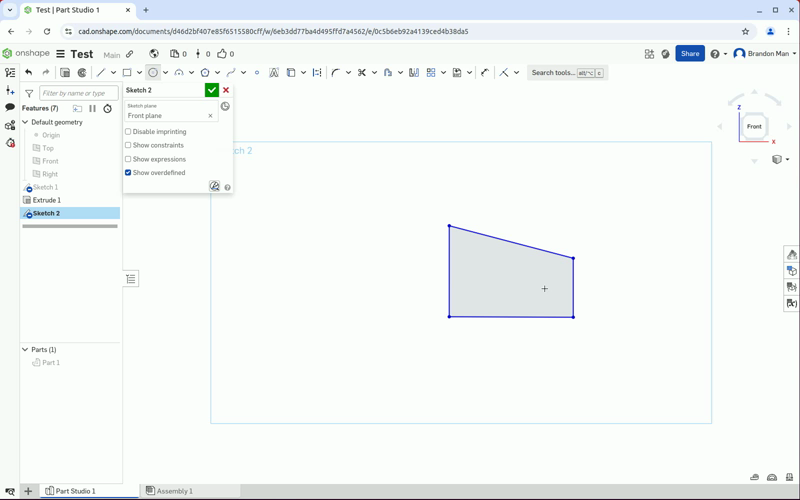
click(544, 288)
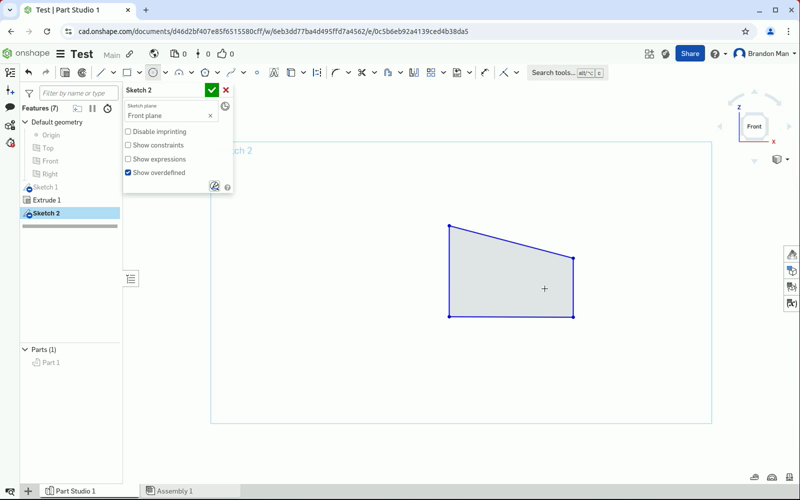
key_up(shift)
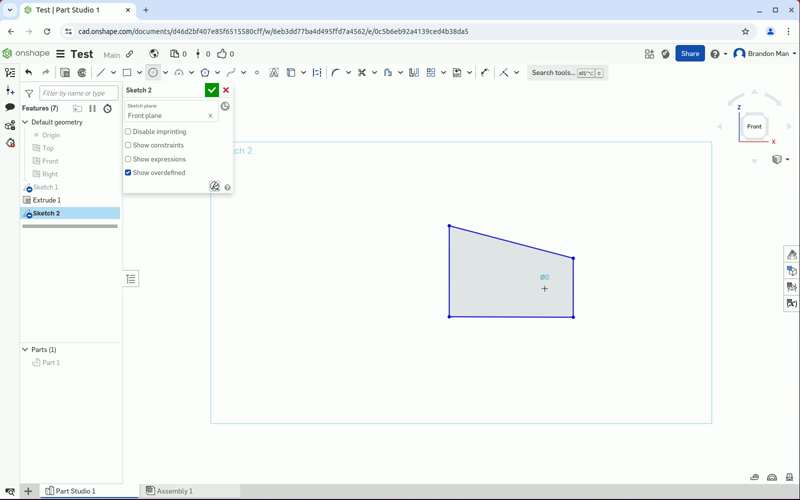
mouse_move(556, 288)
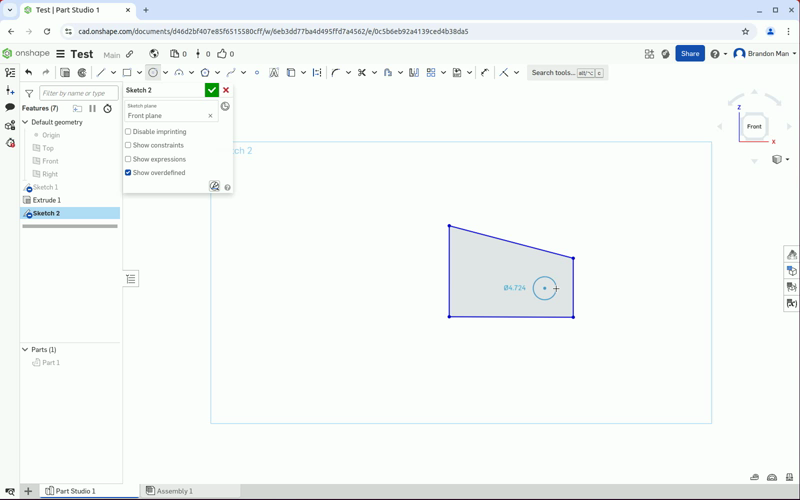
click(556, 288)
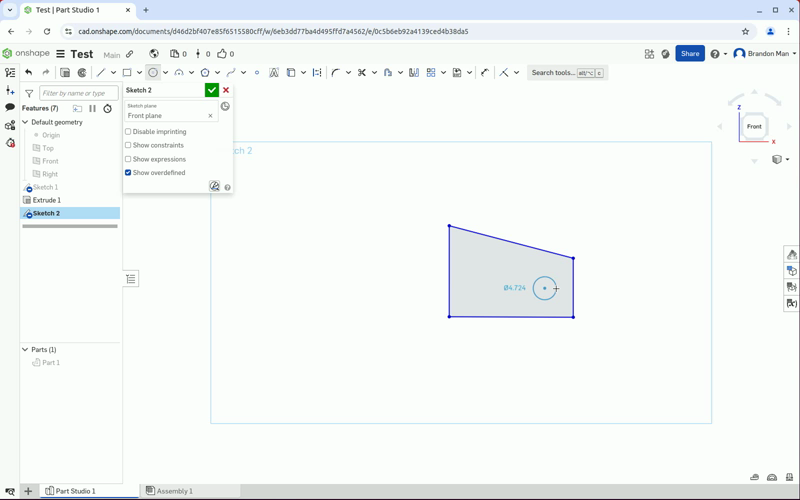
key(esc)
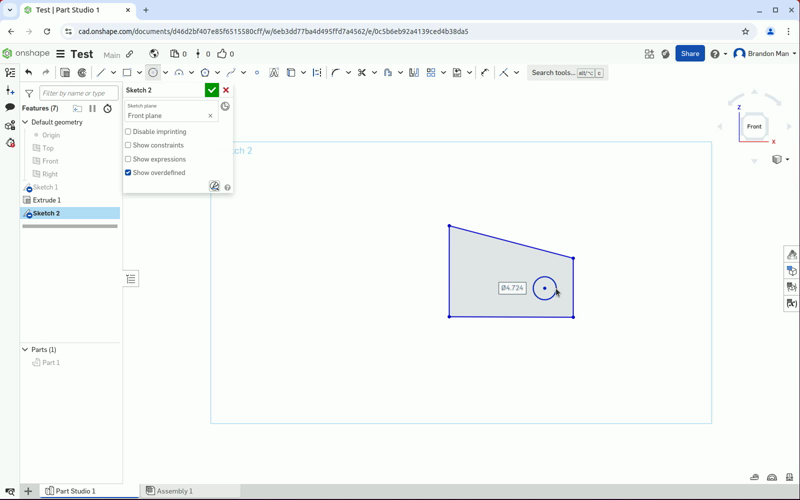
mouse_move(511, 272)
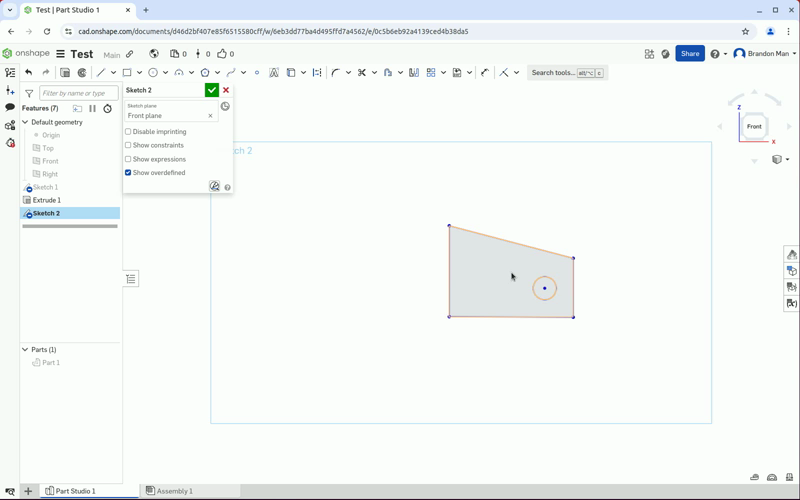
click(511, 272)
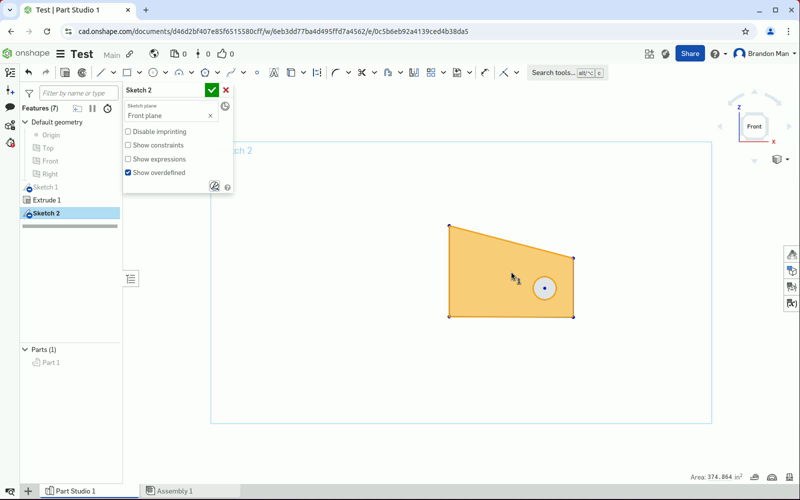
mouse_move(73, 352)
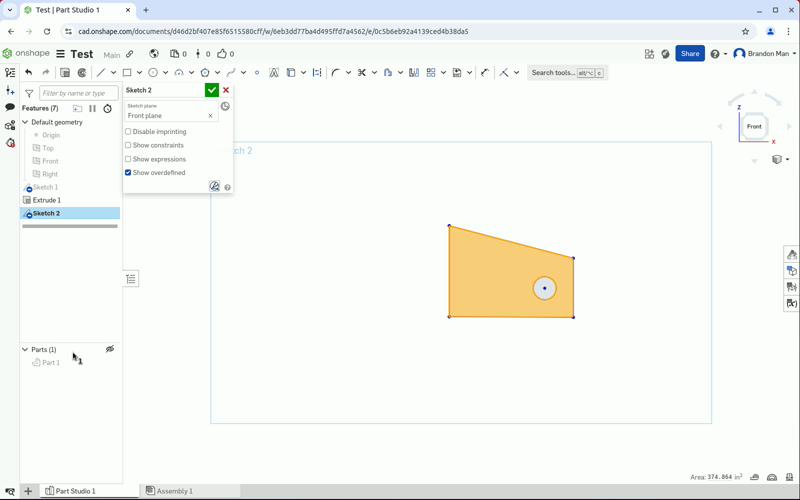
key(shift+y)
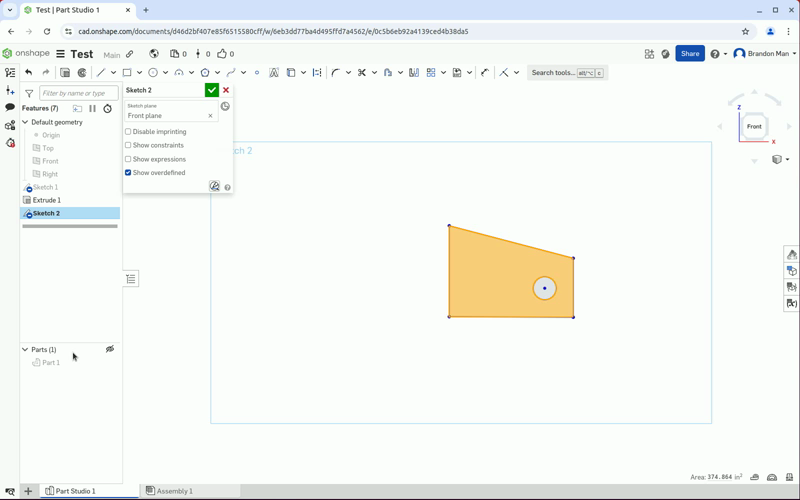
key(shift+e)
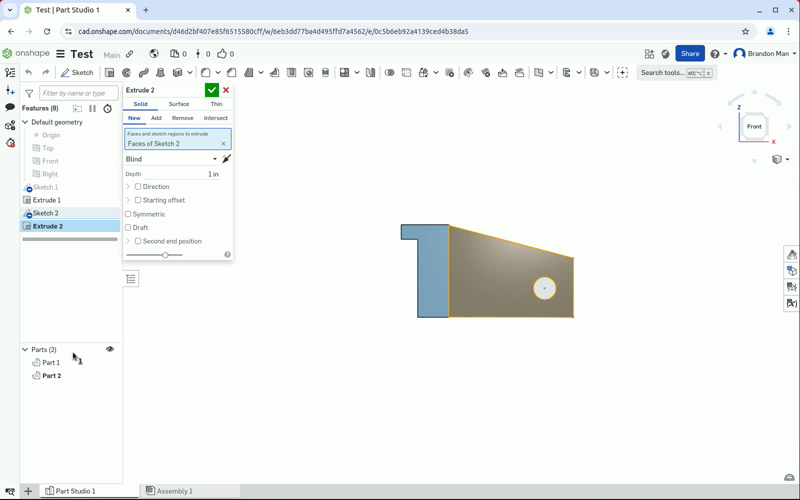
mouse_move(143, 106)
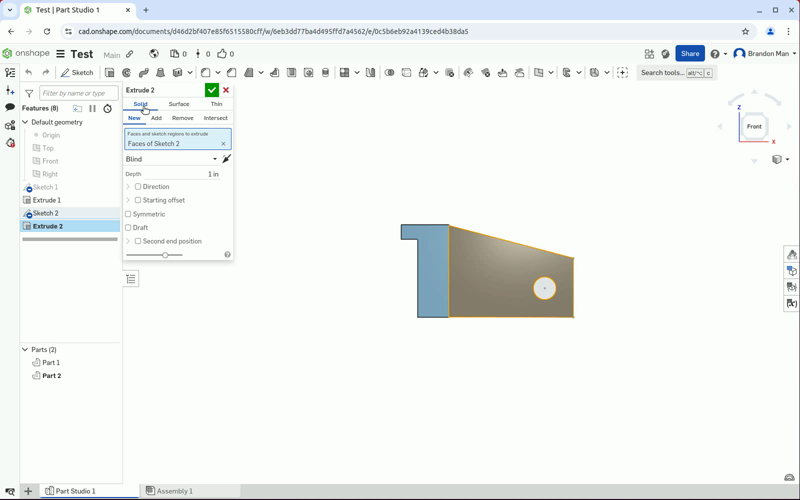
click(143, 106)
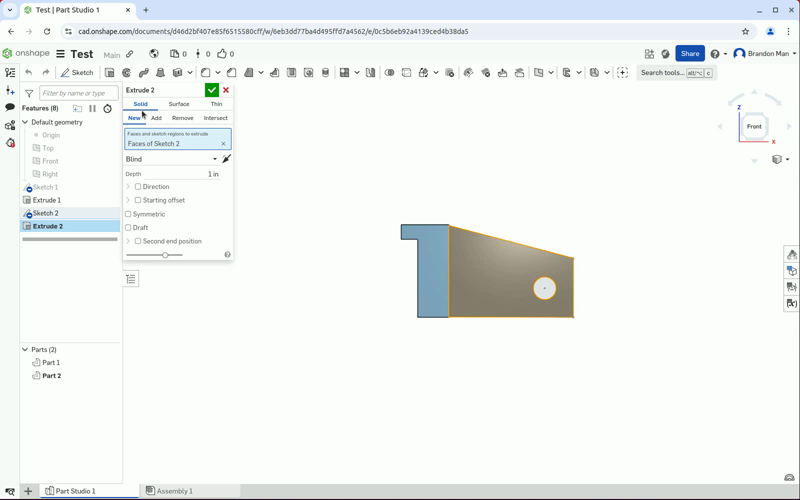
mouse_move(137, 120)
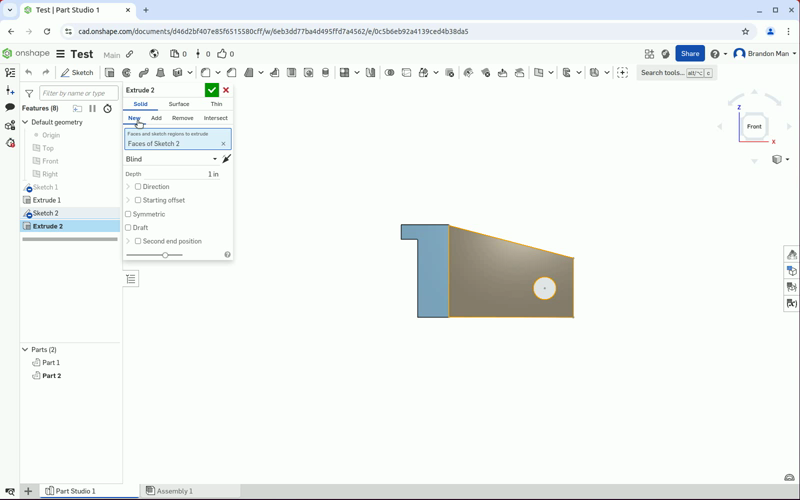
click(137, 120)
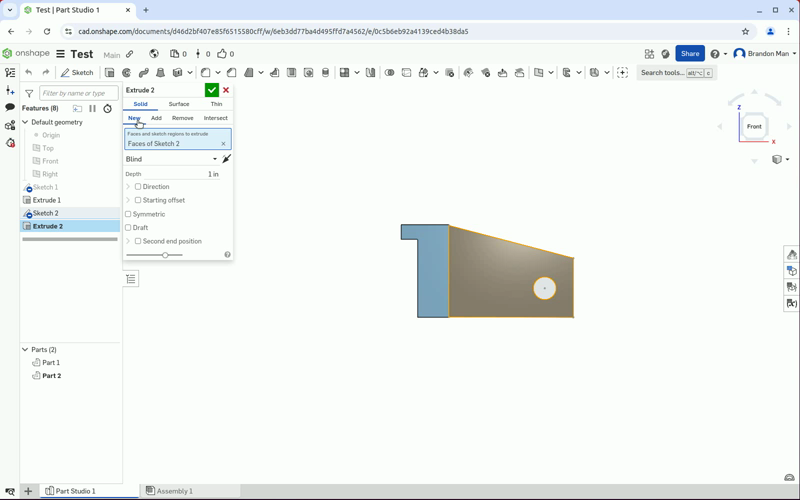
key(tab, 4)
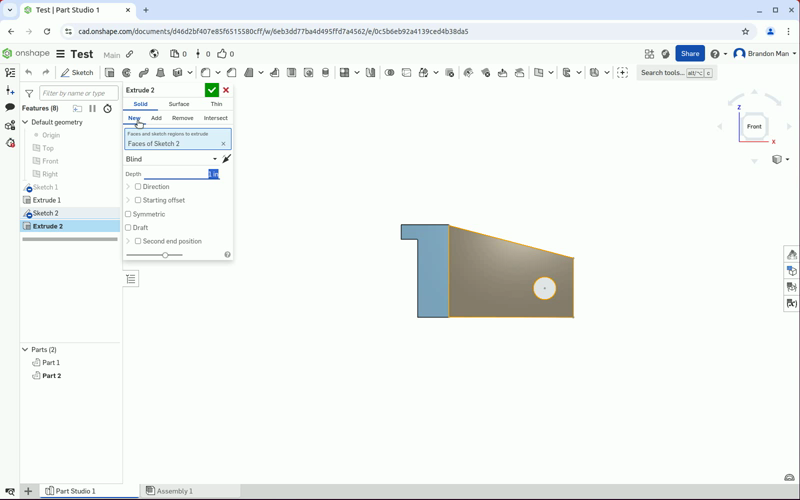
text(-3.37)
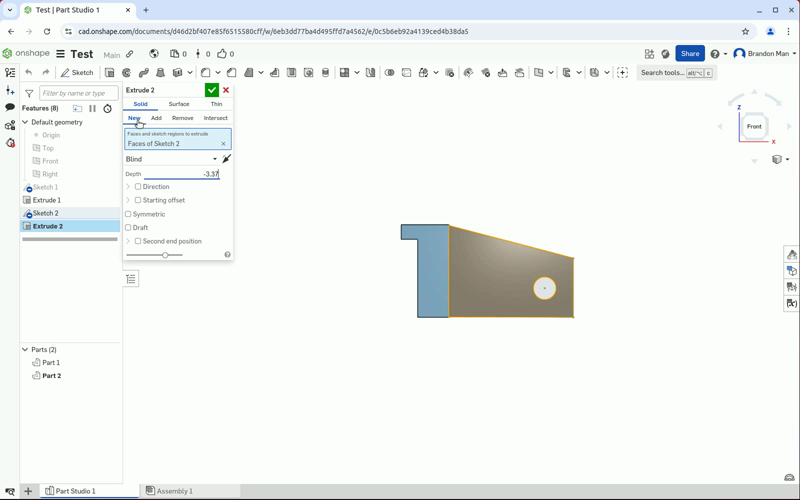
key(enter)
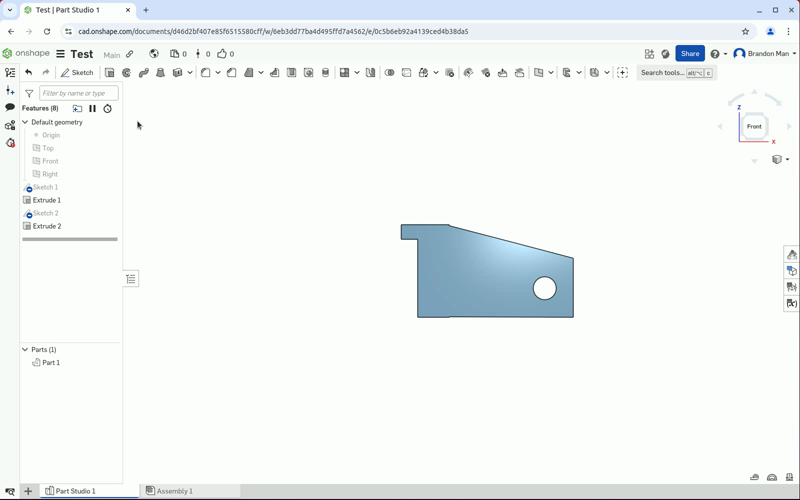
key(shift+h)
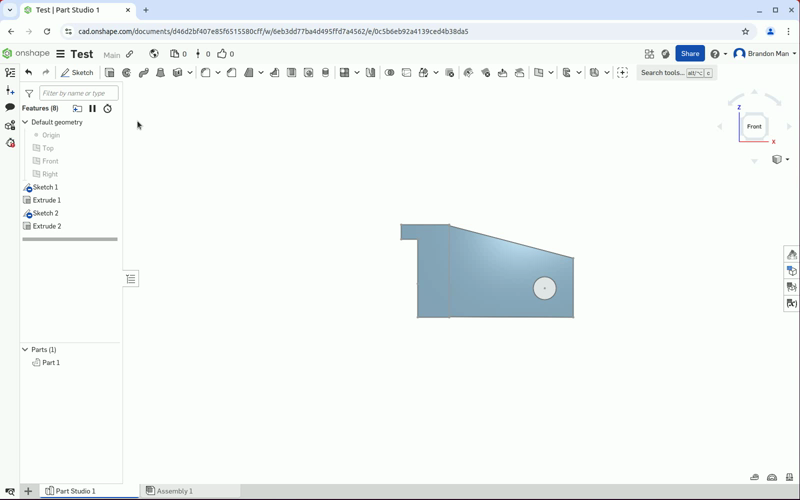
key(shift+h)
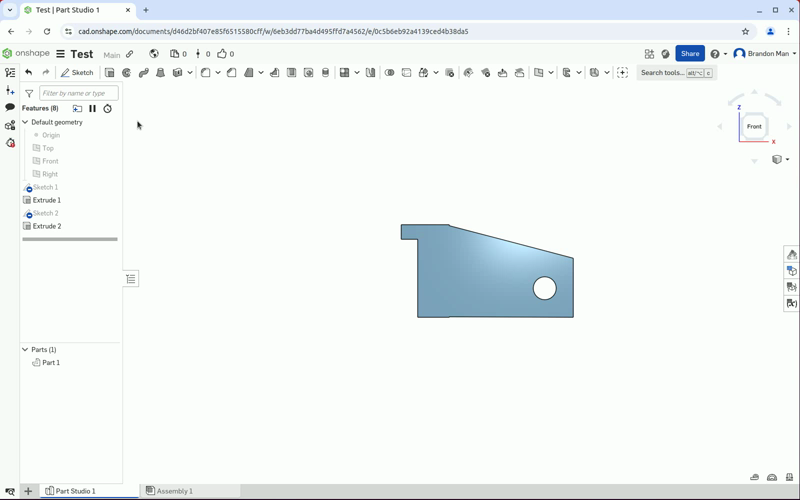
mouse_move(73, 189)
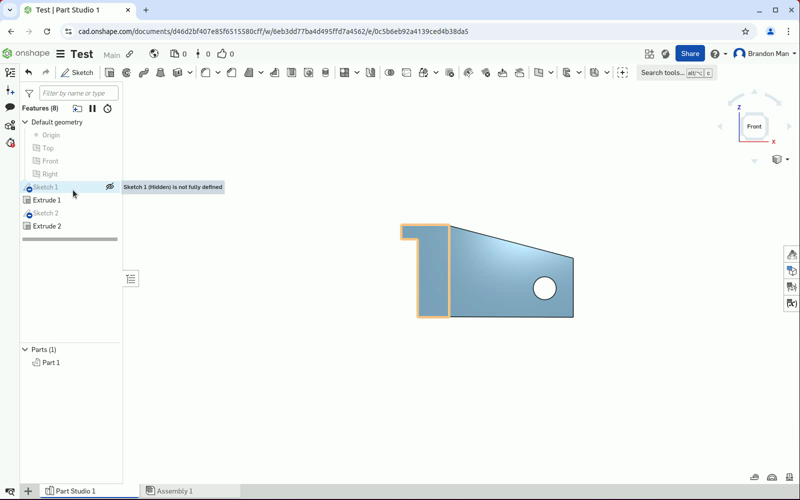
click(73, 189)
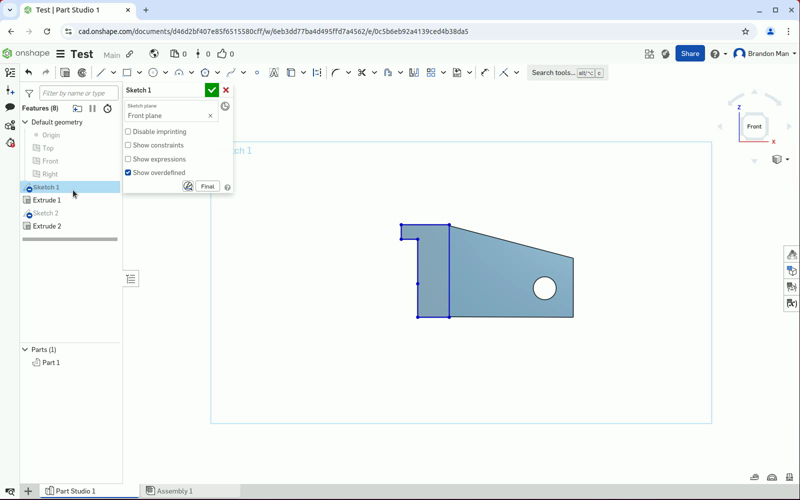
mouse_move(229, 92)
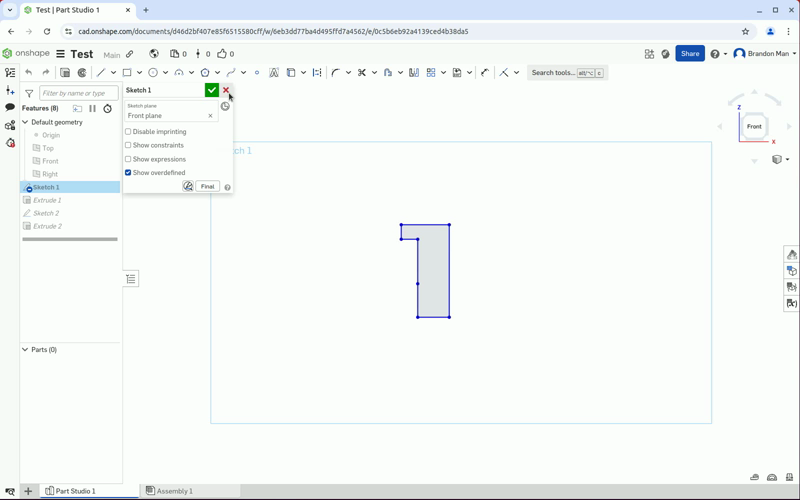
click(229, 92)
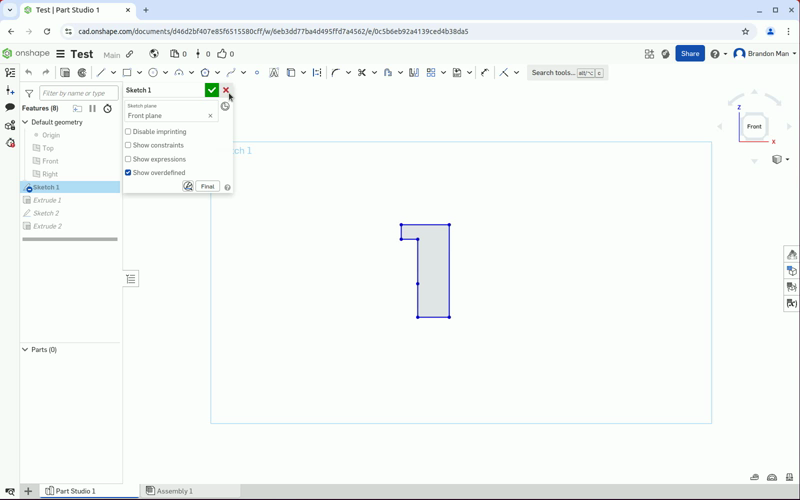
key(shift+s)
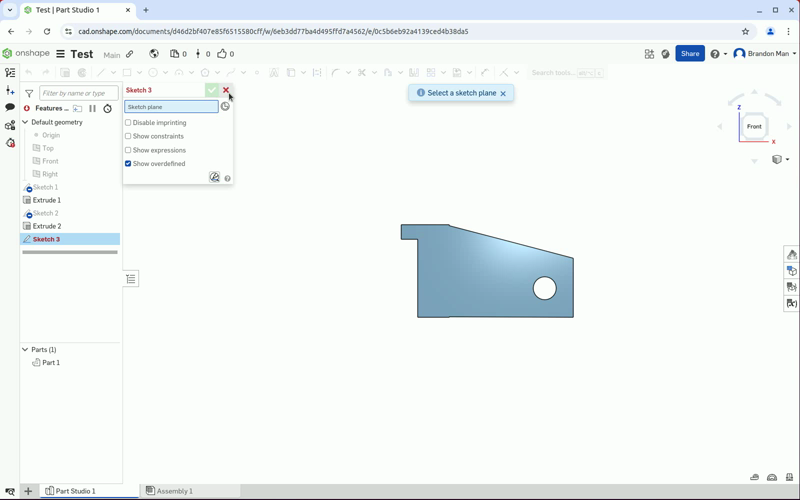
mouse_move(73, 163)
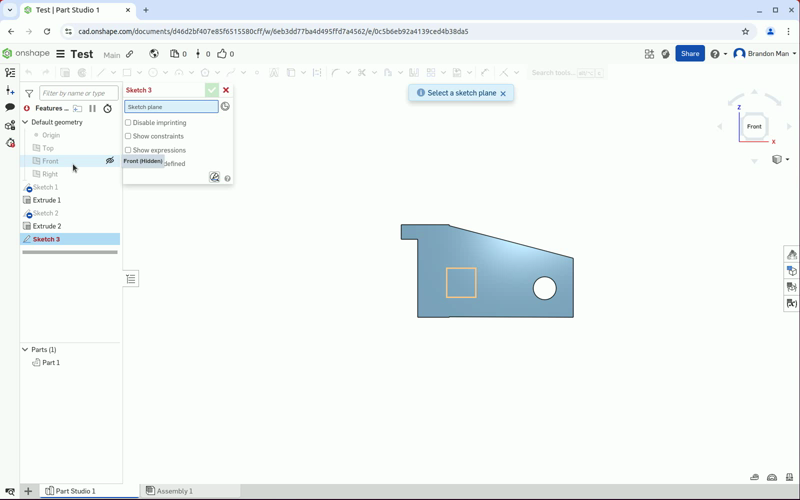
click(73, 163)
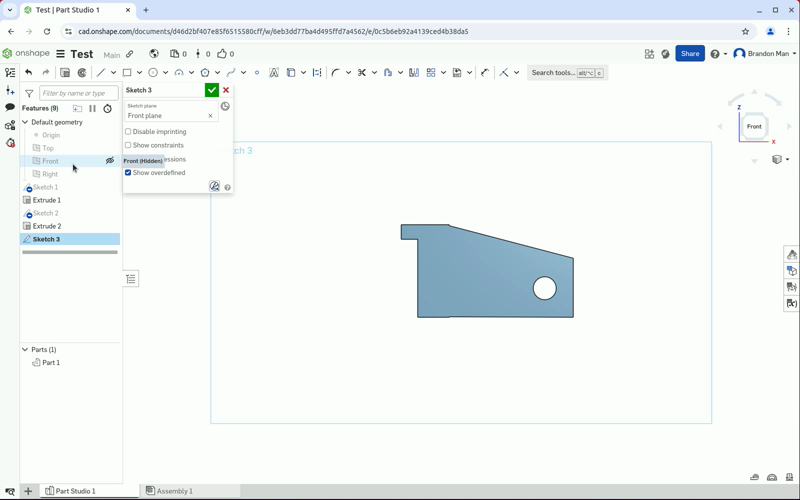
mouse_move(73, 352)
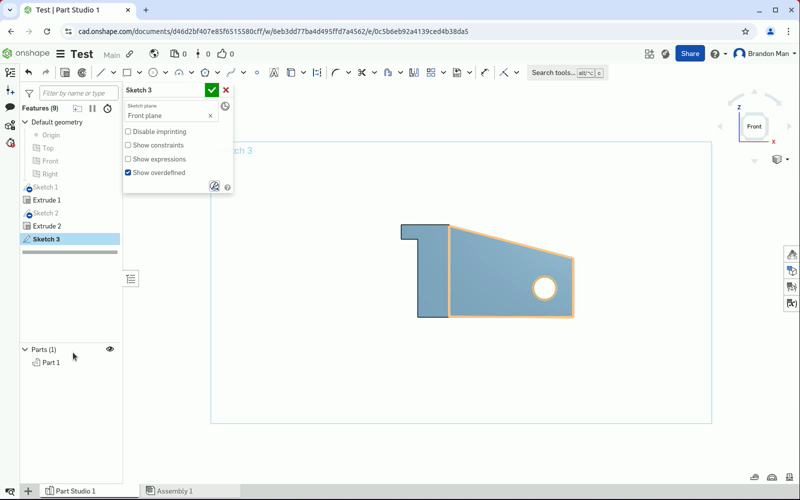
key(y)
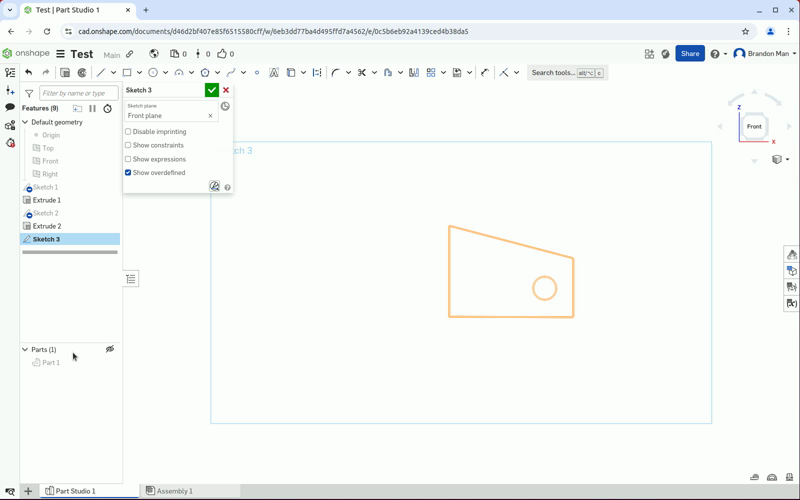
key(l)
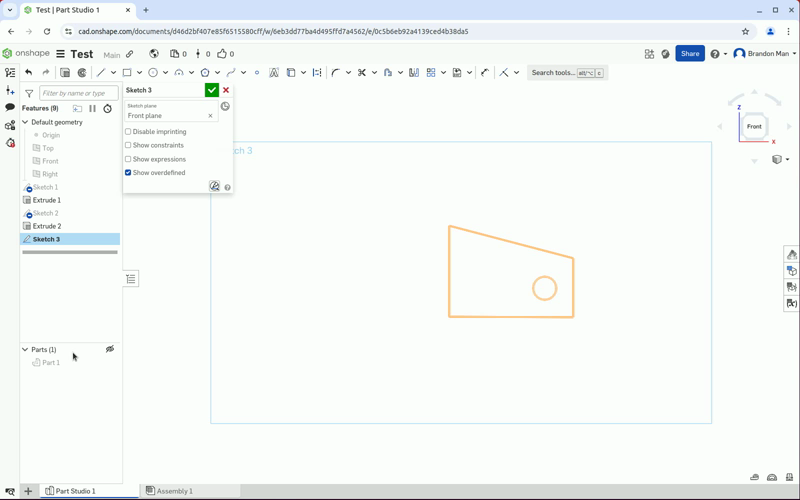
key_down(shift)
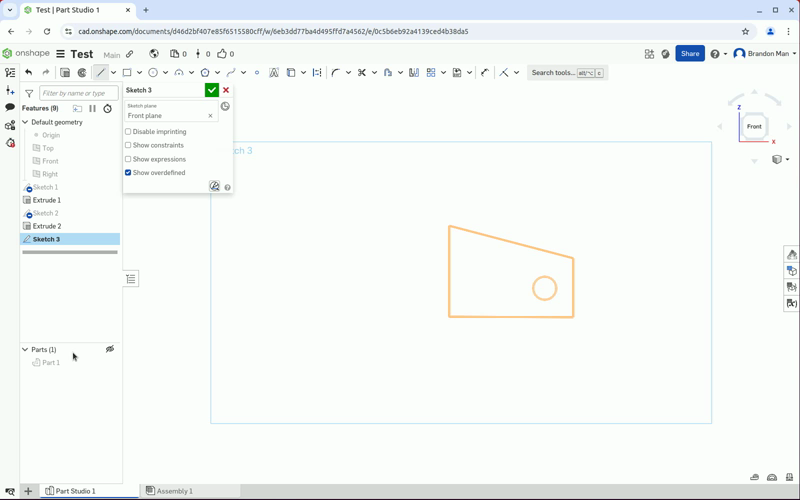
mouse_move(401, 316)
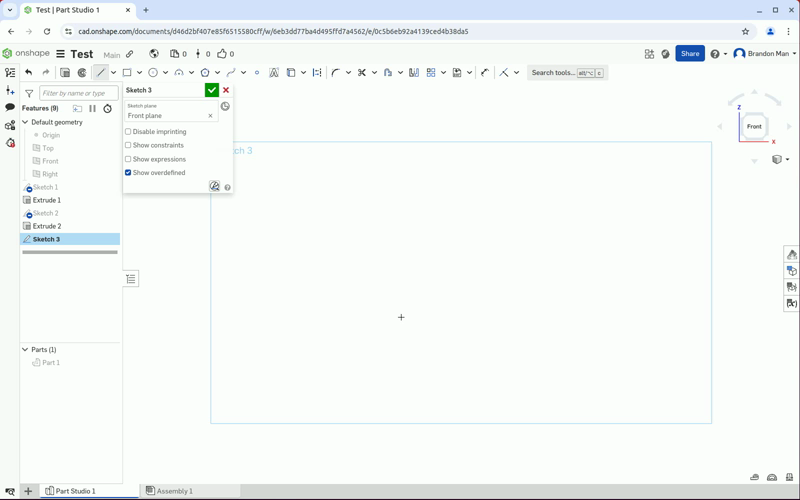
click(401, 316)
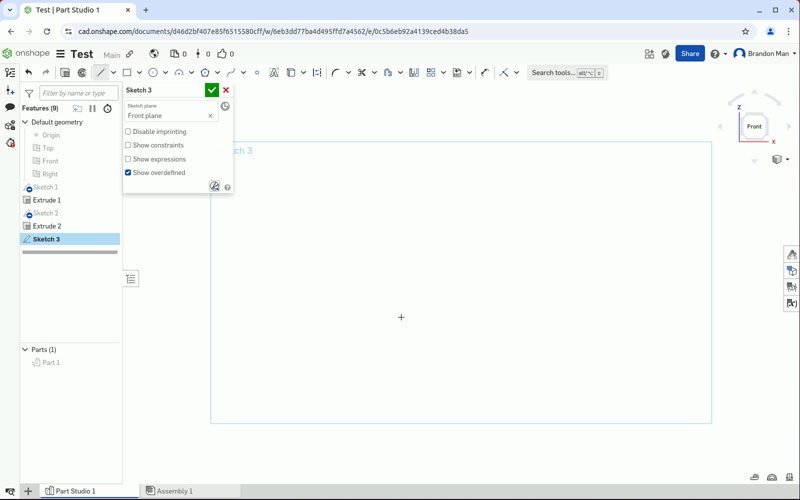
key_up(shift)
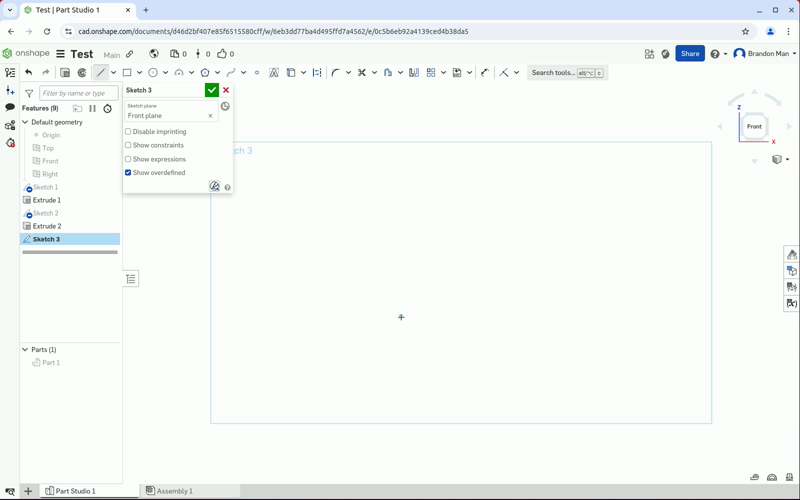
key_down(shift)
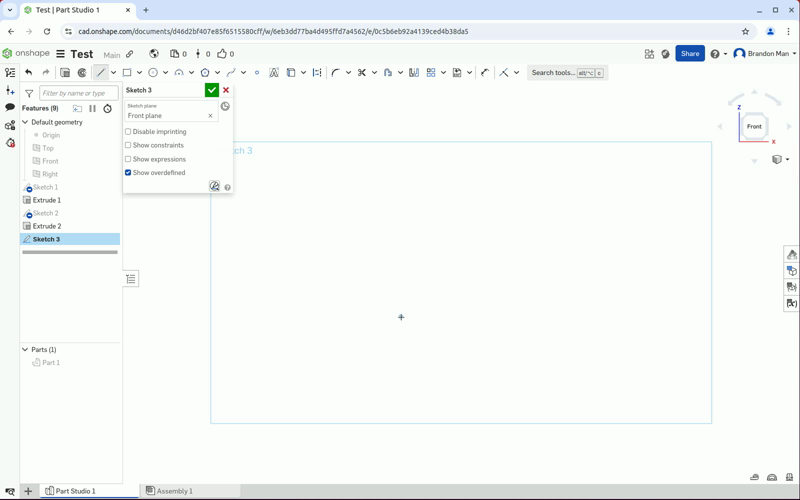
mouse_move(431, 316)
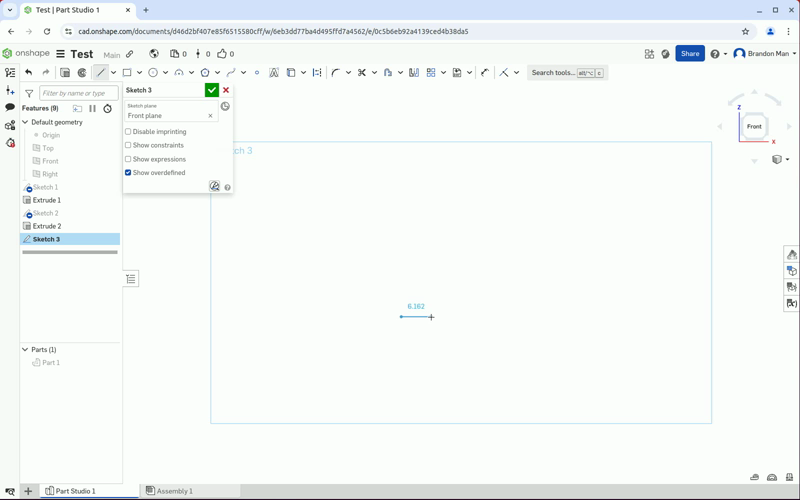
mouse_move(418, 316)
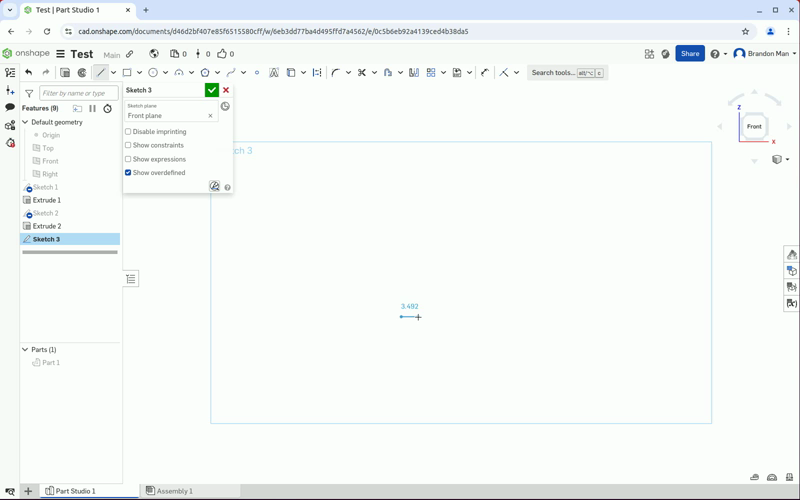
click(418, 316)
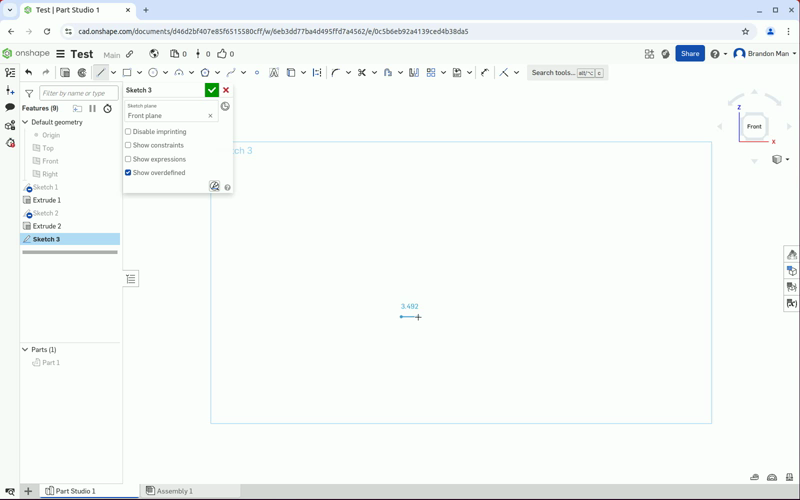
key_up(shift)
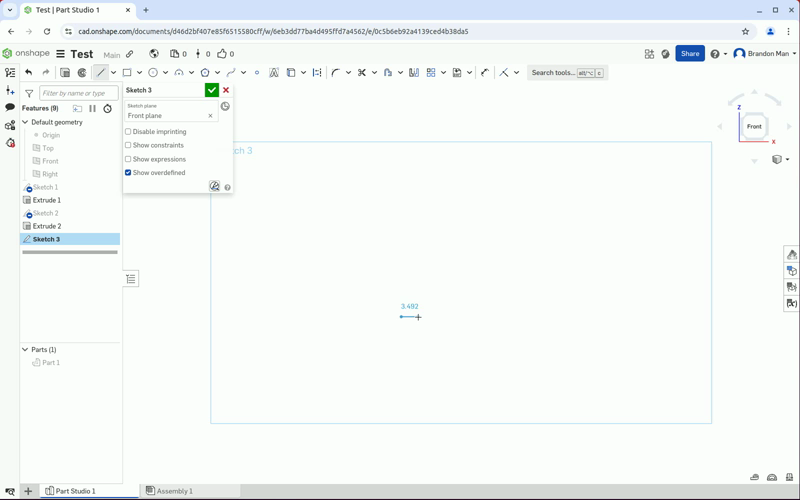
key_down(shift)
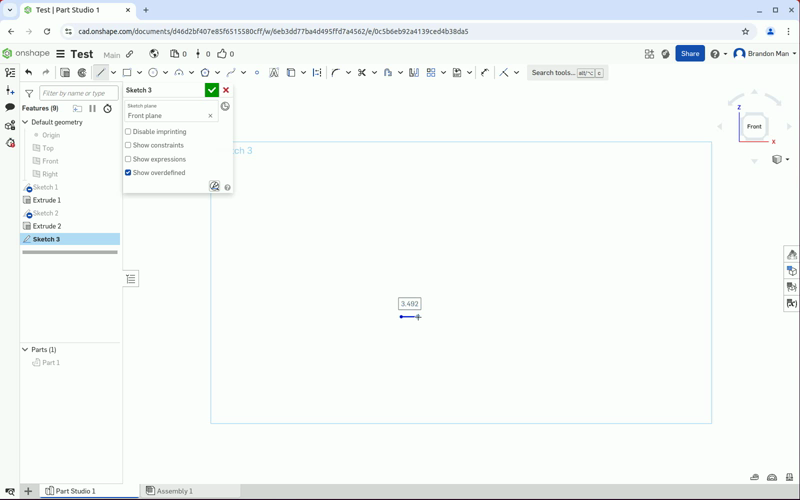
mouse_move(448, 316)
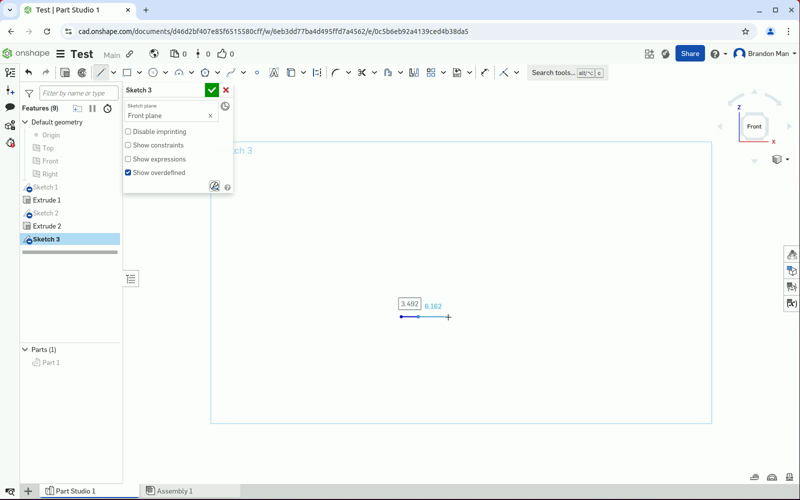
mouse_move(418, 282)
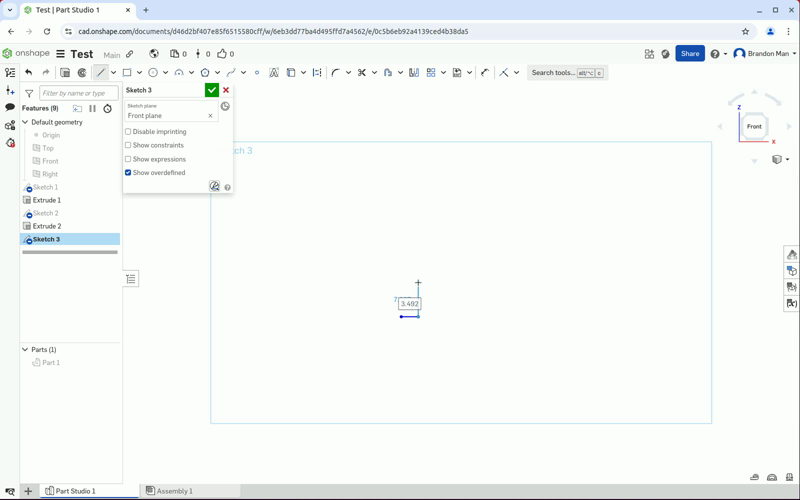
click(418, 282)
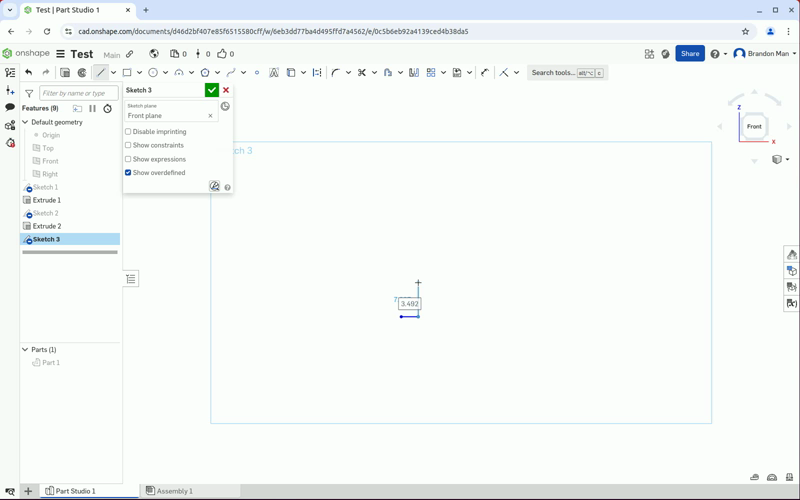
key_up(shift)
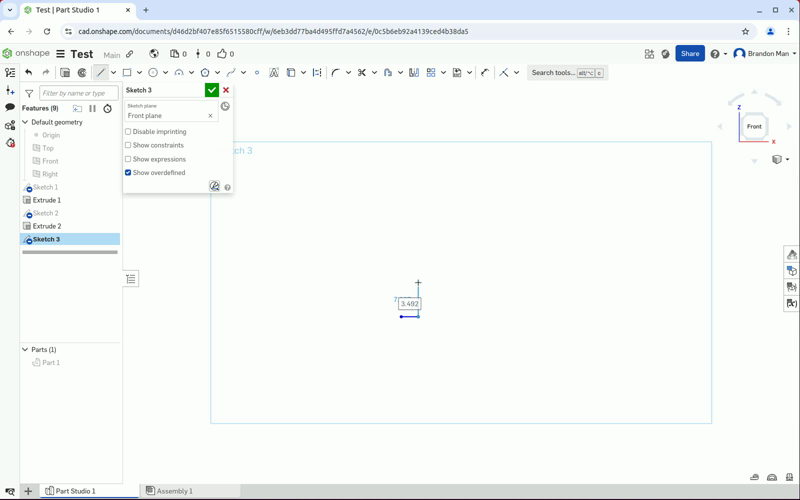
key_down(shift)
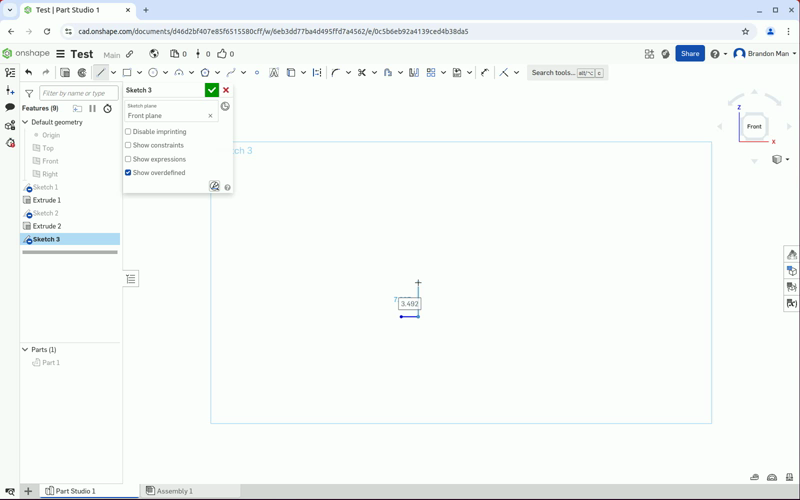
mouse_move(448, 282)
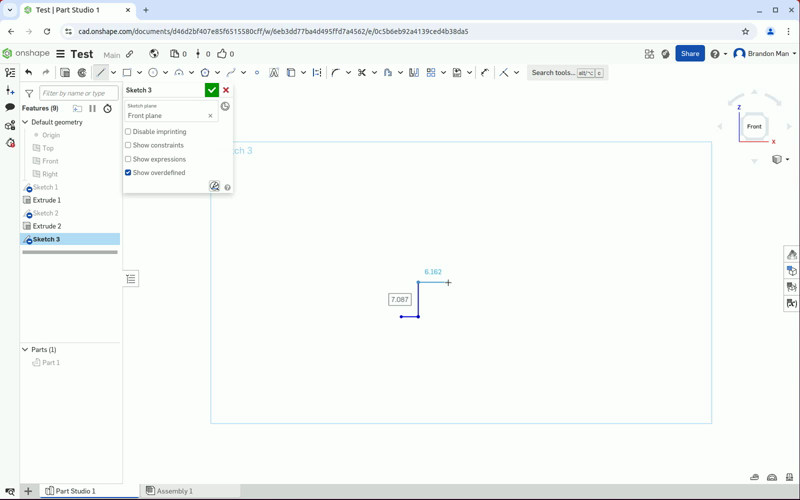
mouse_move(401, 282)
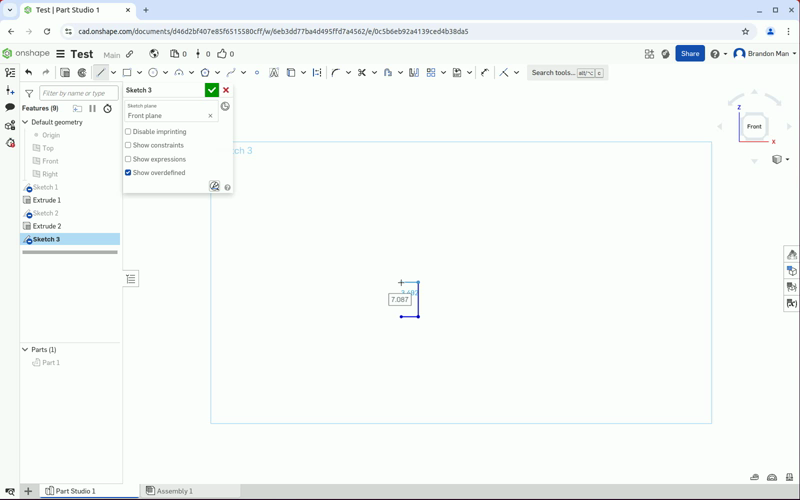
click(401, 282)
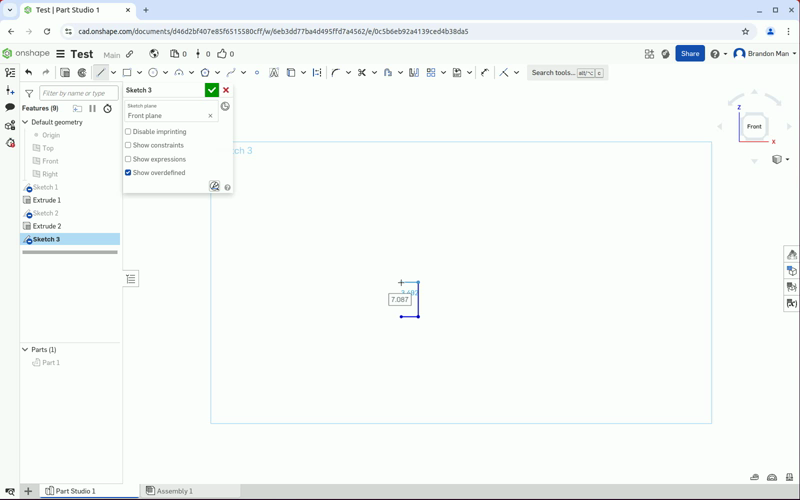
key_up(shift)
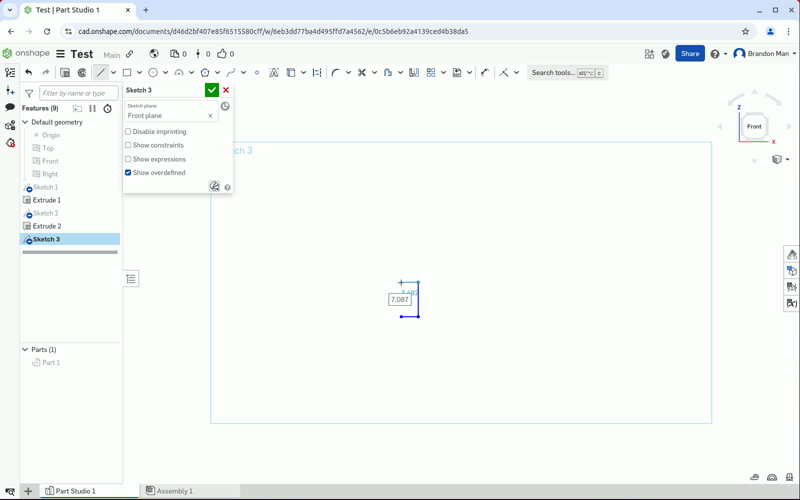
mouse_move(431, 282)
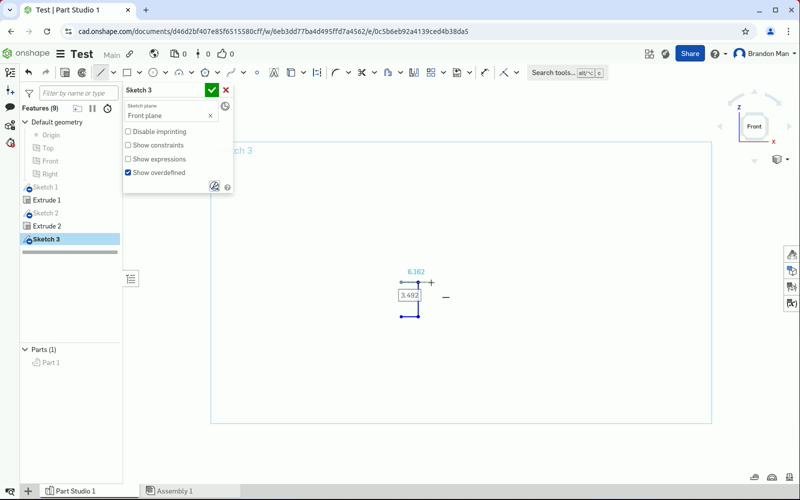
key_down(shift)
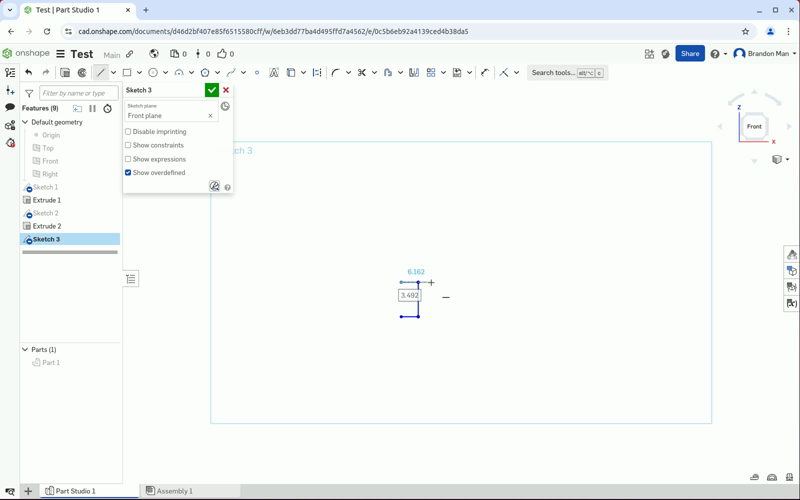
mouse_move(401, 316)
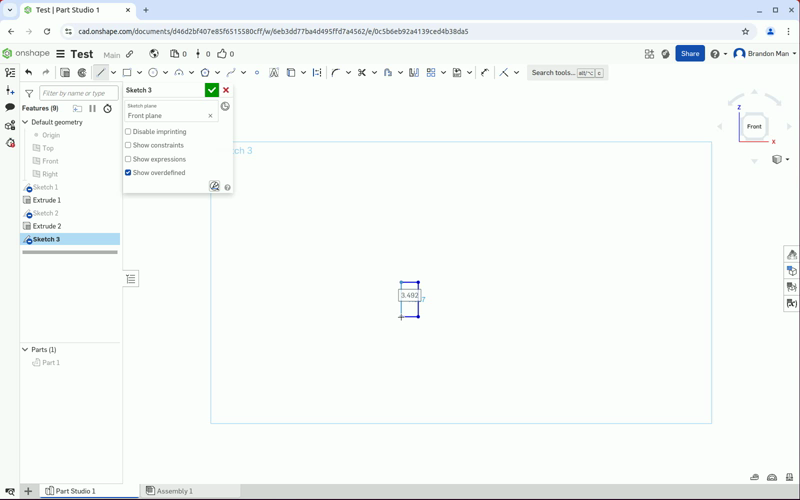
key_up(shift)
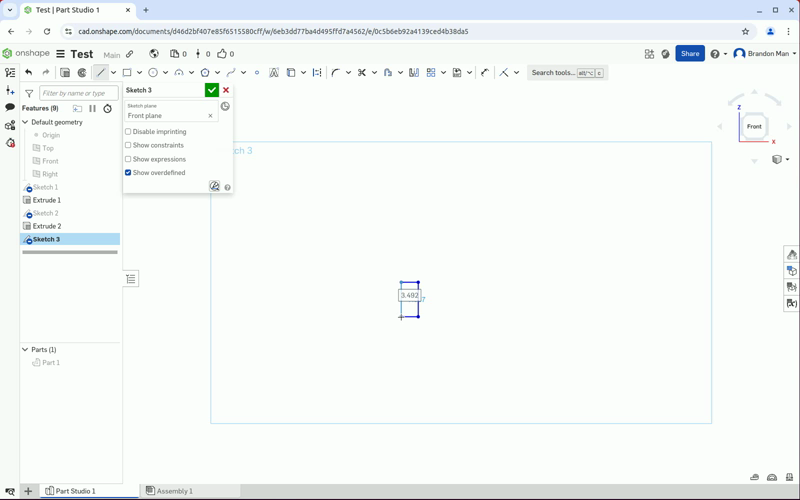
click(401, 316)
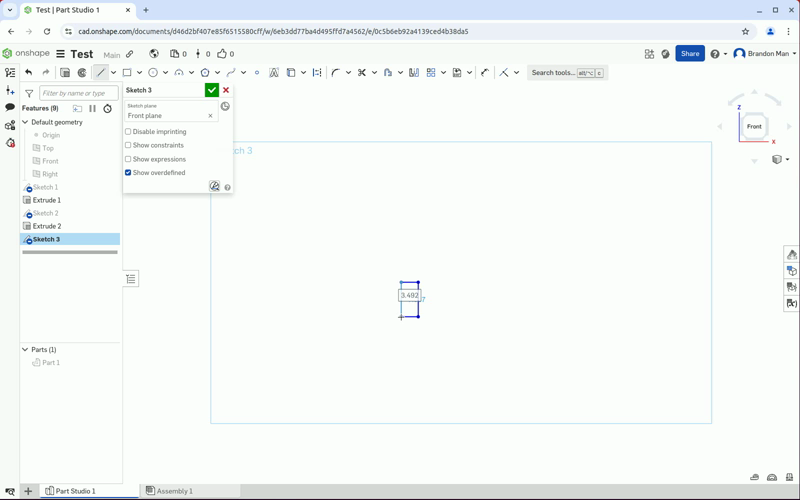
key(esc)
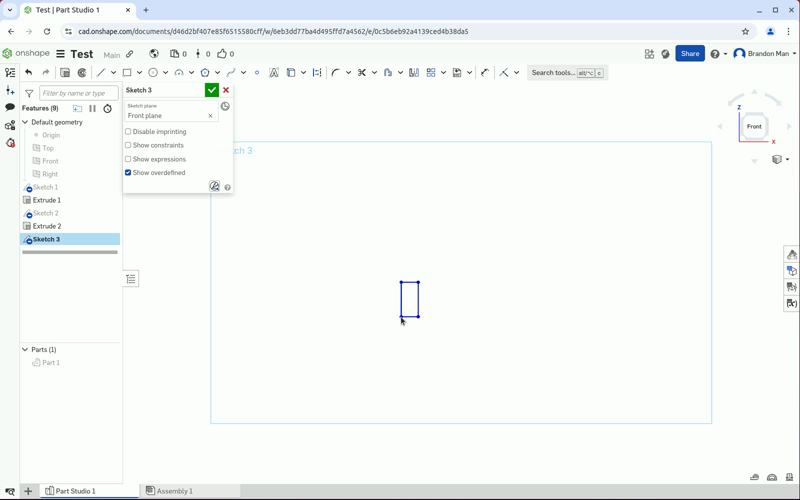
mouse_move(406, 305)
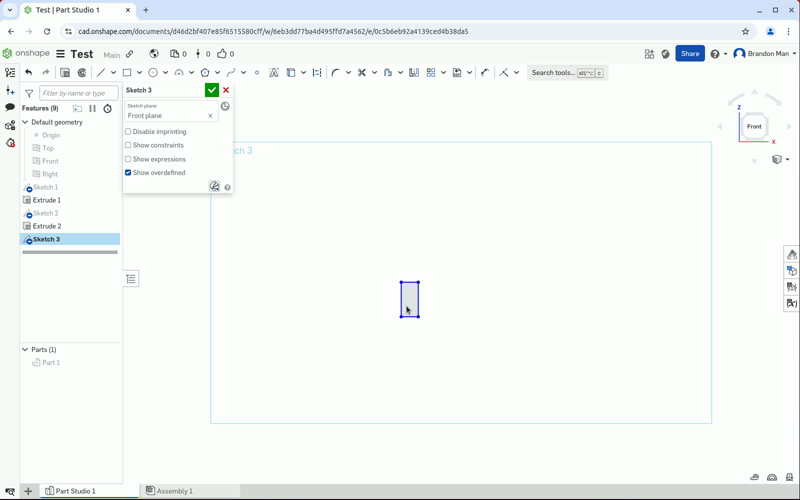
scroll(6)
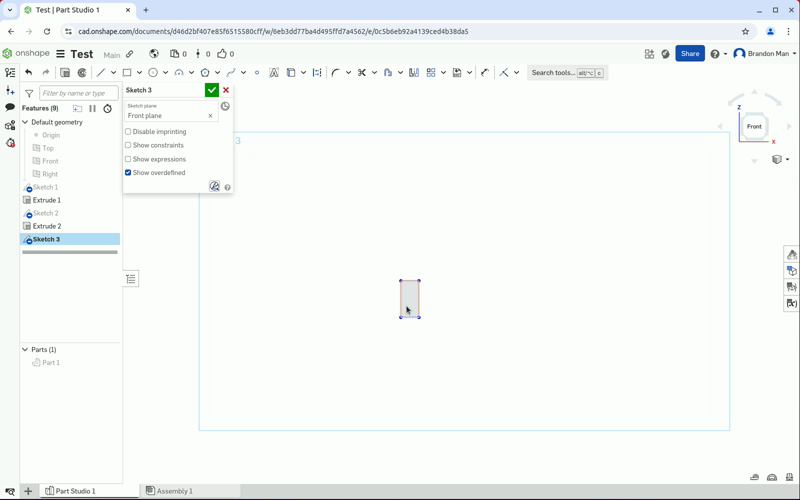
scroll(6)
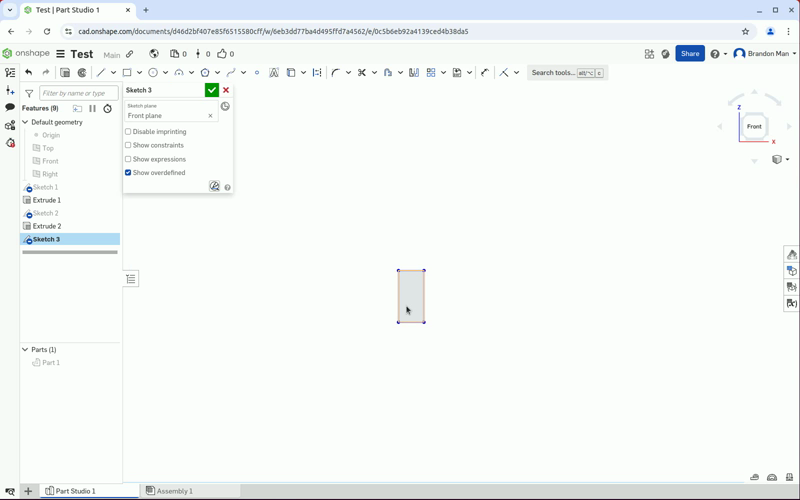
scroll(6)
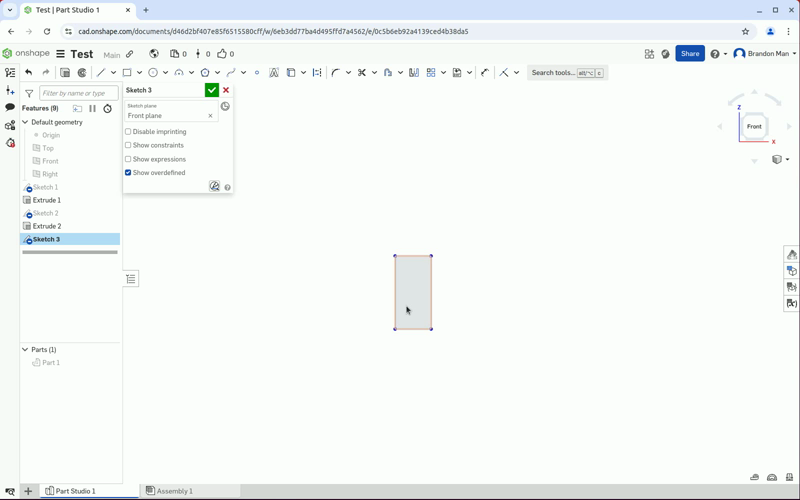
scroll(6)
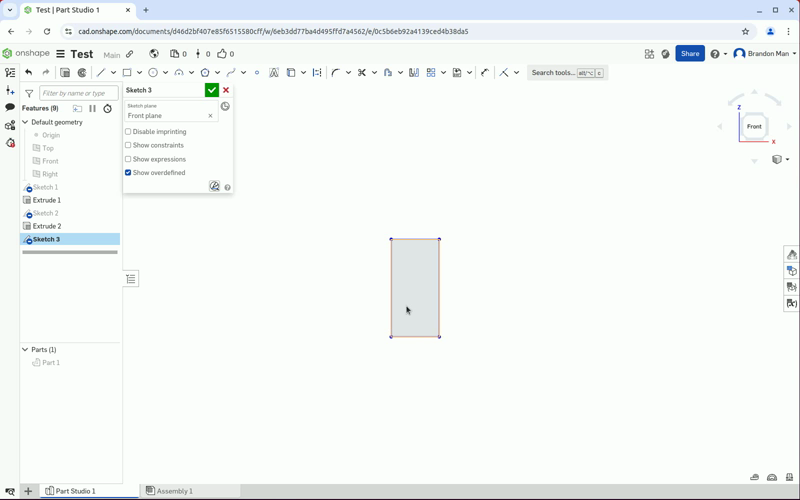
scroll(6)
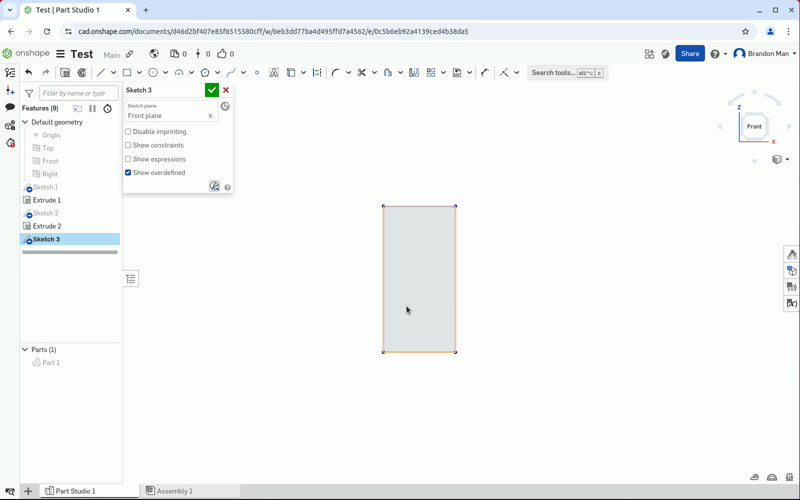
scroll(6)
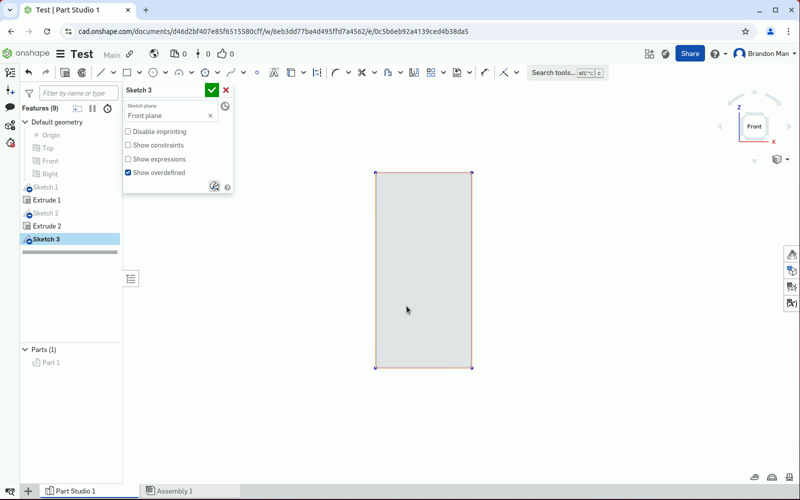
scroll(6)
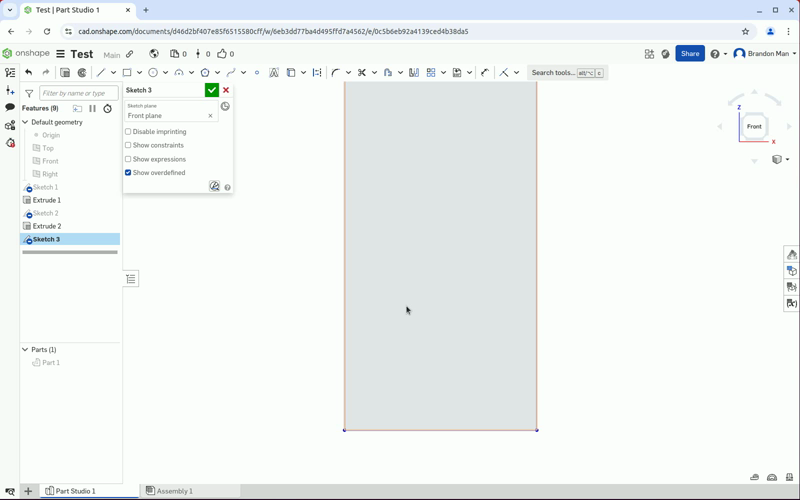
click(406, 305)
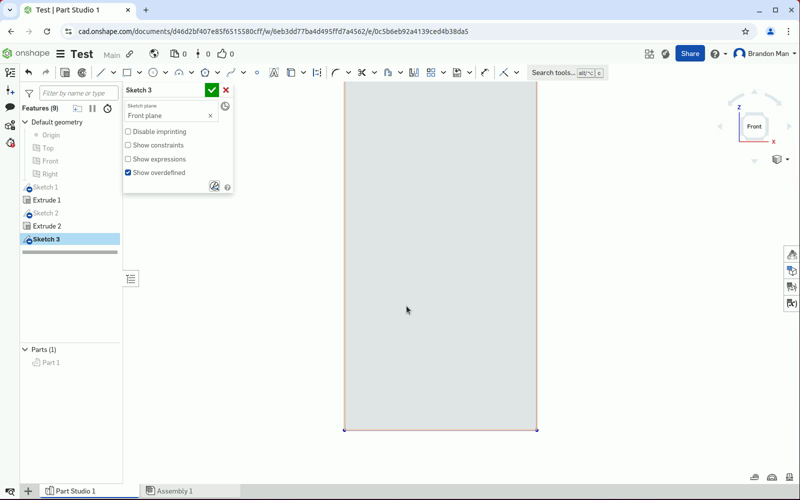
scroll(-6)
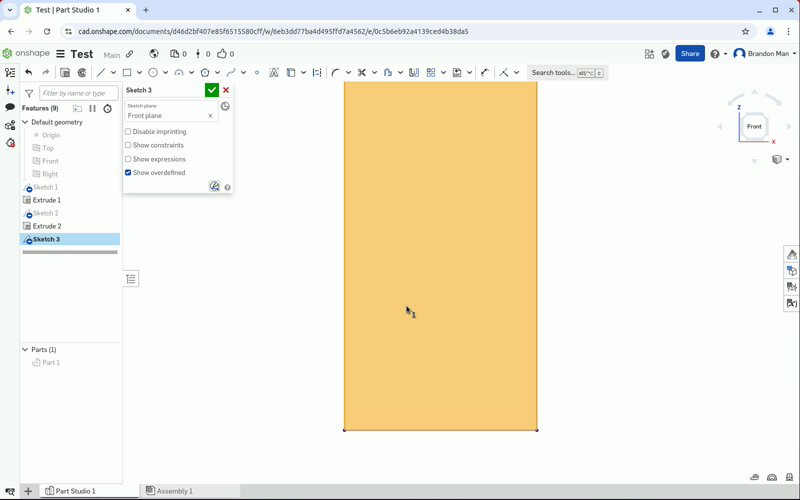
scroll(-6)
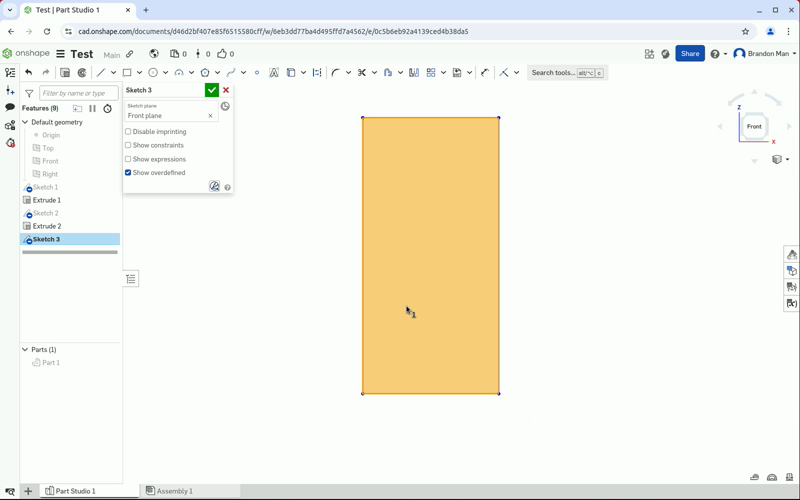
scroll(-6)
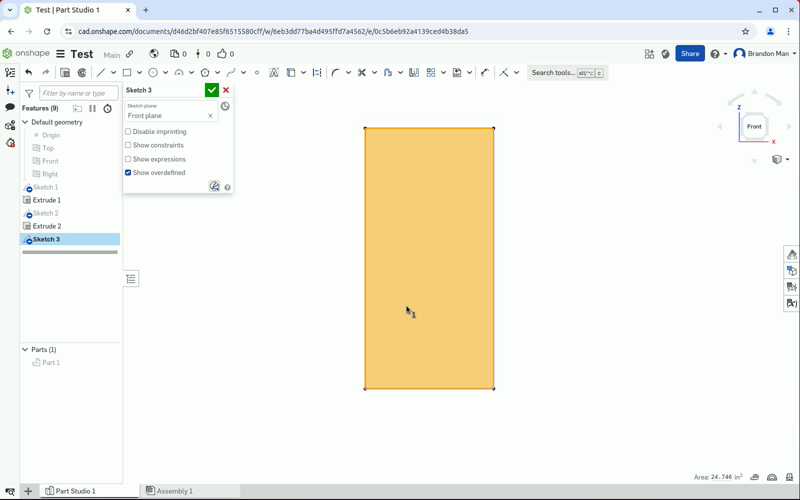
scroll(-6)
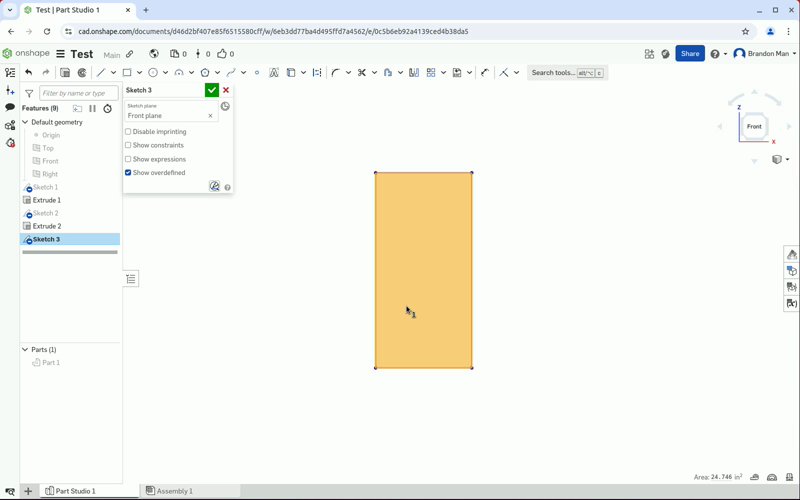
scroll(-6)
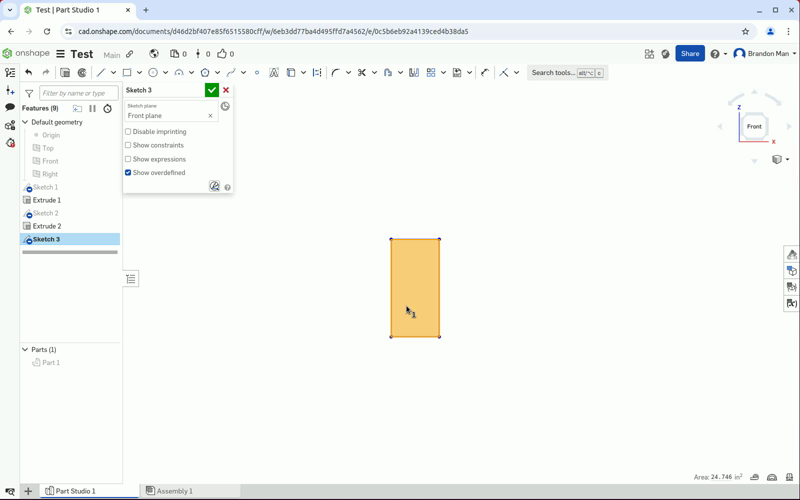
scroll(-6)
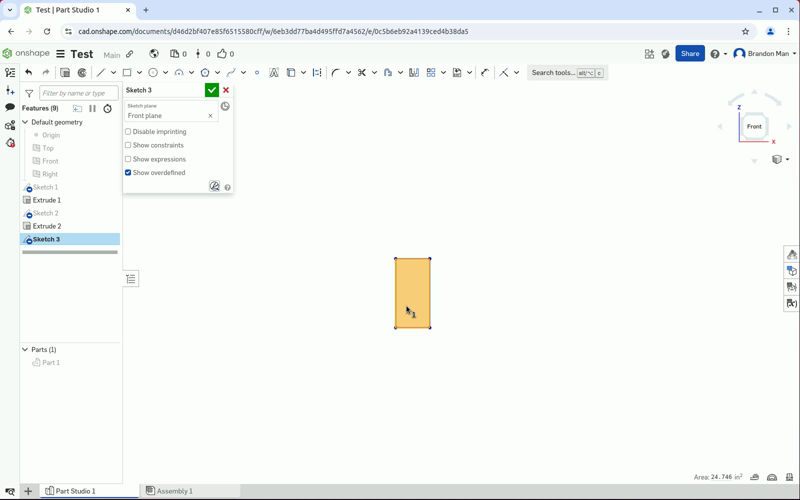
scroll(-6)
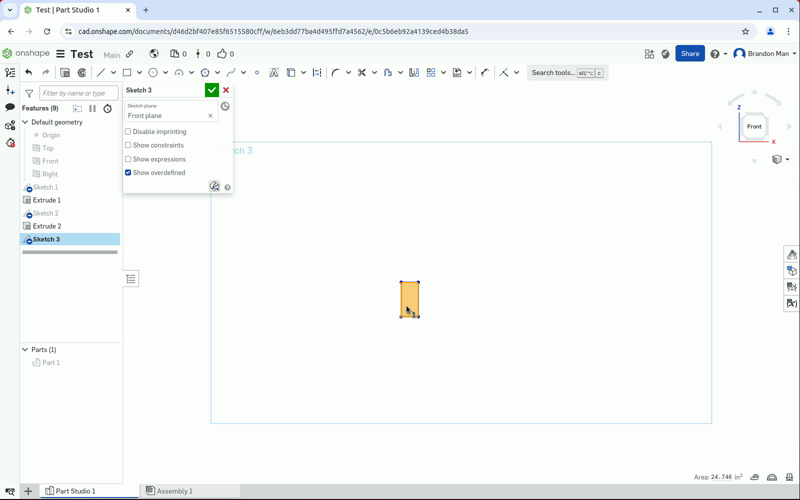
mouse_move(73, 352)
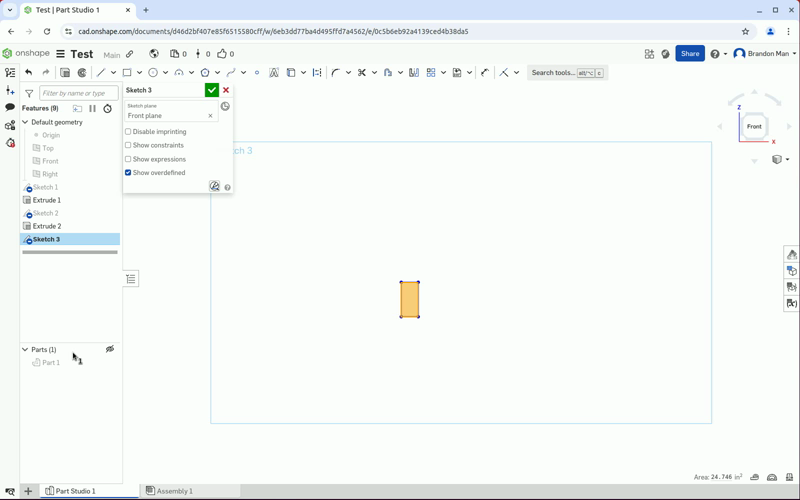
key(shift+y)
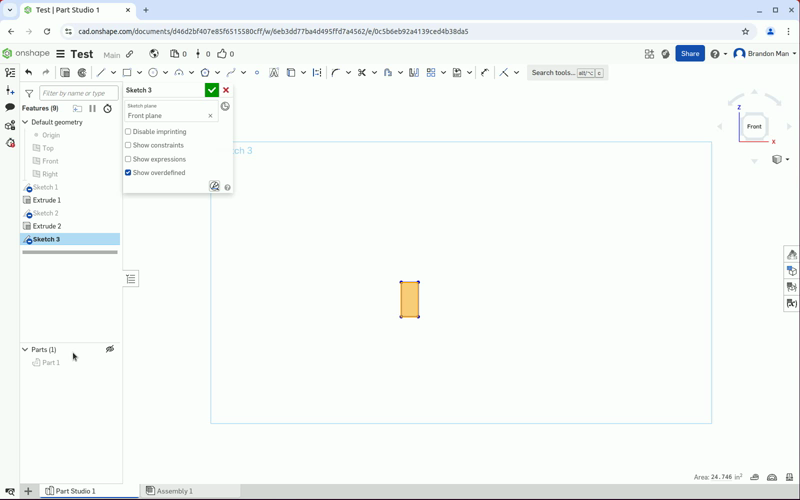
key(shift+e)
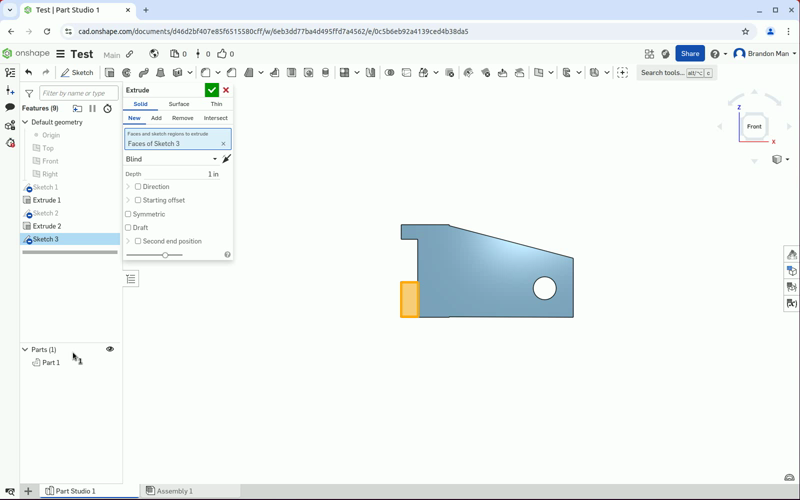
mouse_move(143, 106)
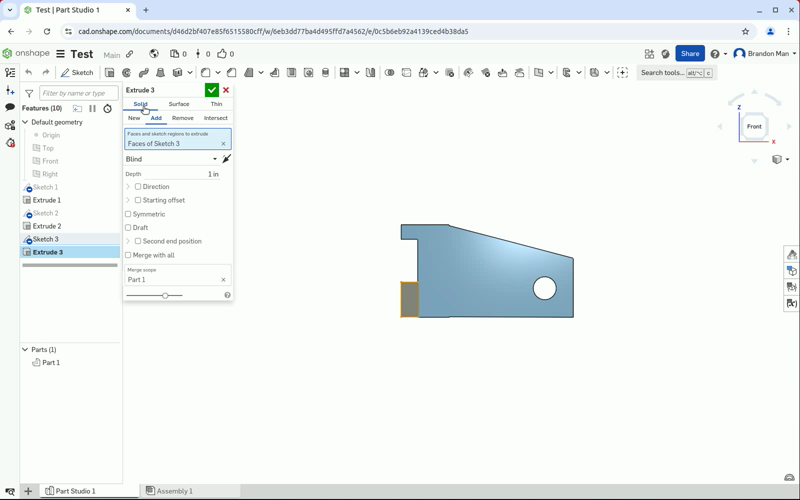
click(143, 106)
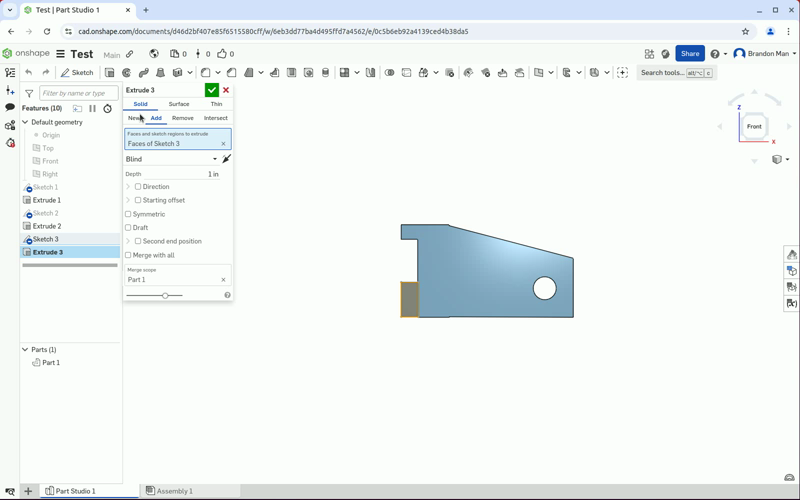
mouse_move(137, 120)
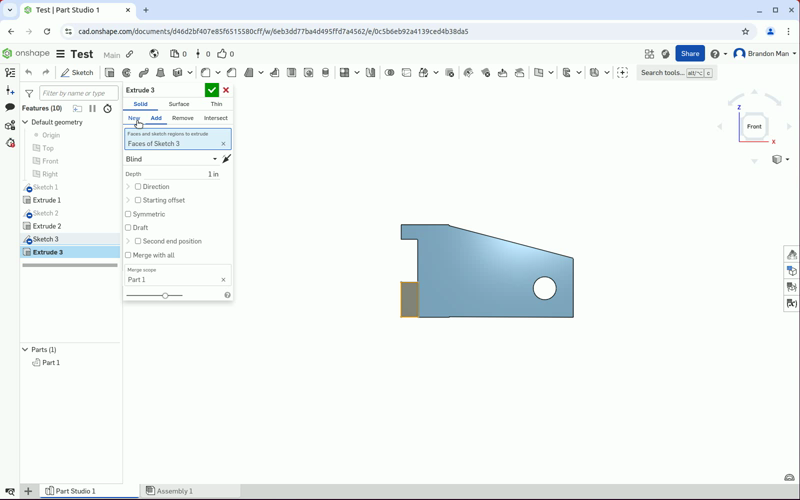
click(137, 120)
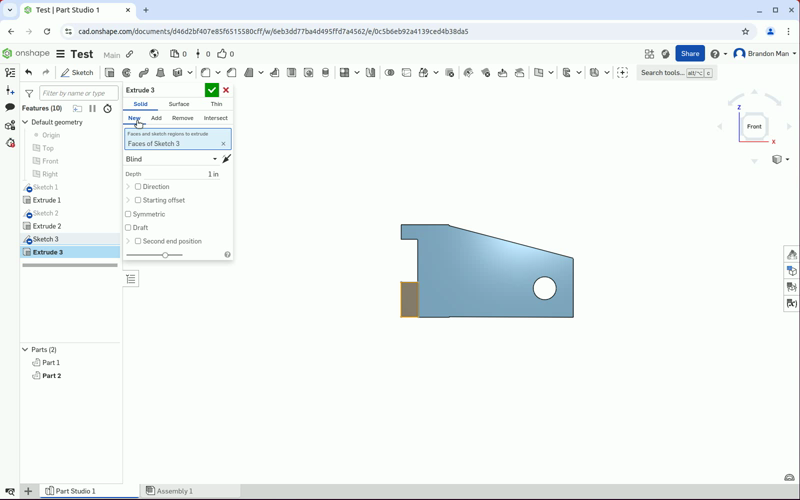
key(tab, 4)
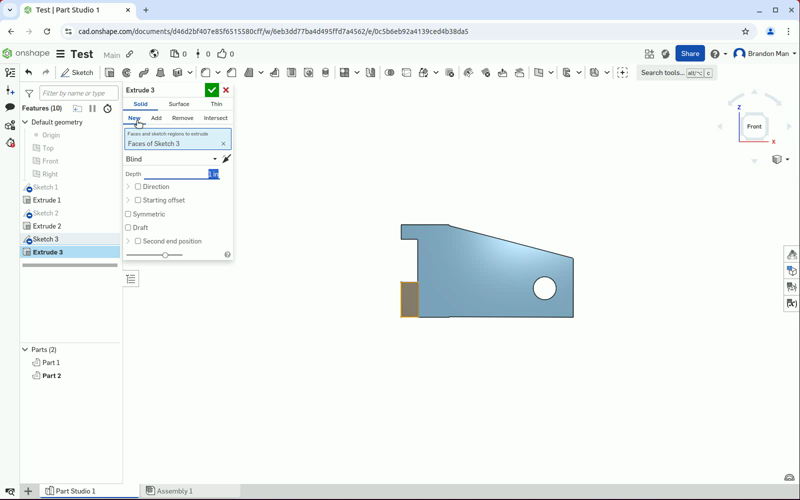
text(-3.37)
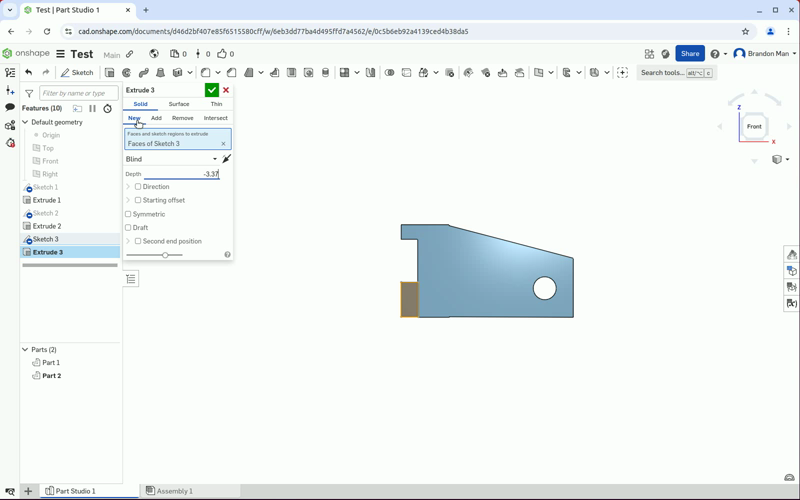
key(enter)
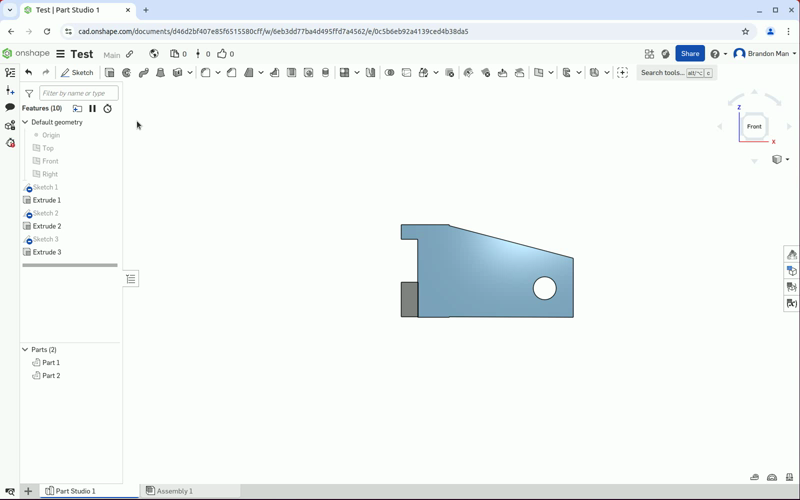
key(shift+h)
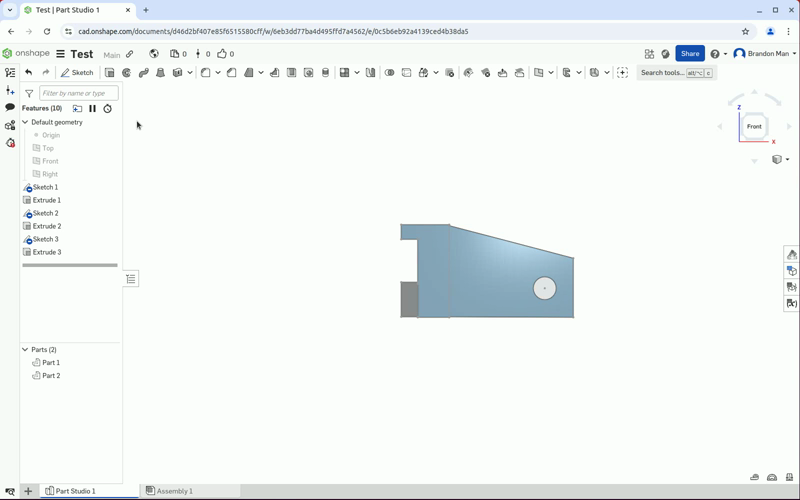
key(shift+h)
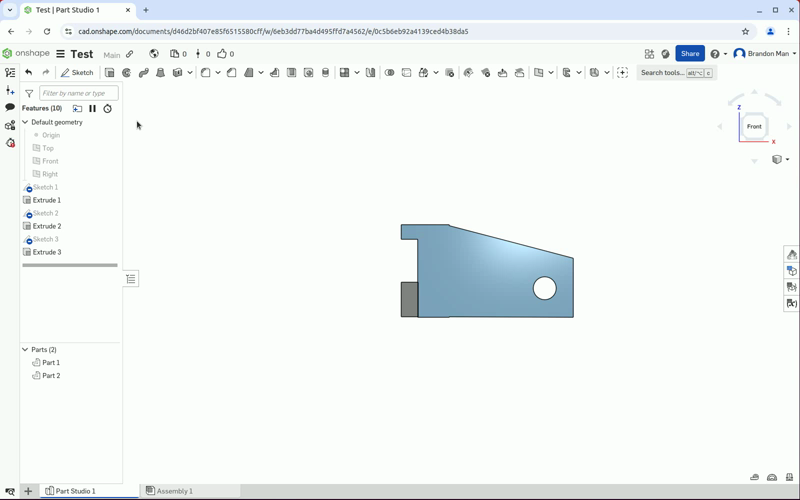
mouse_move(73, 189)
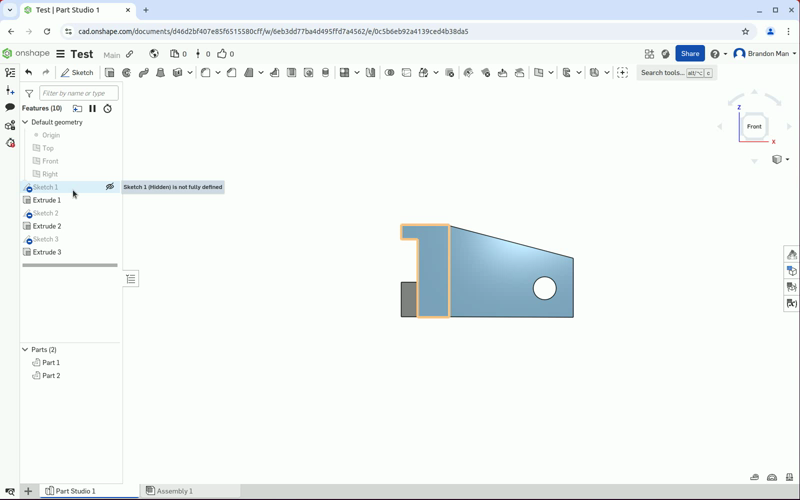
click(73, 189)
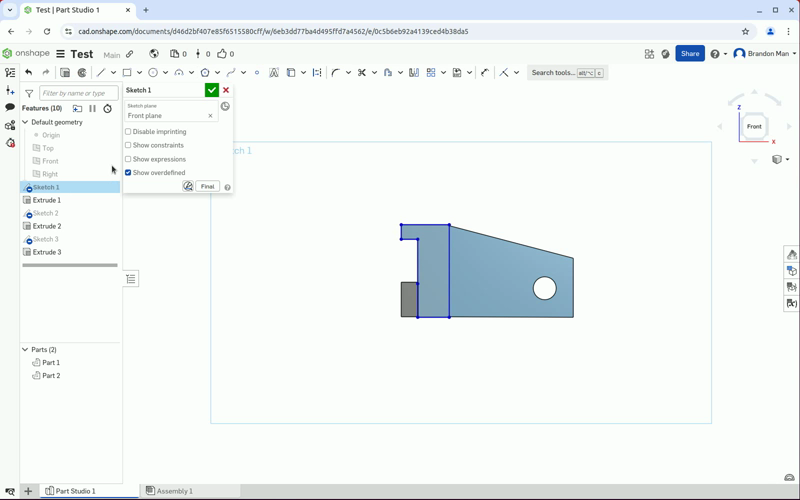
mouse_move(229, 92)
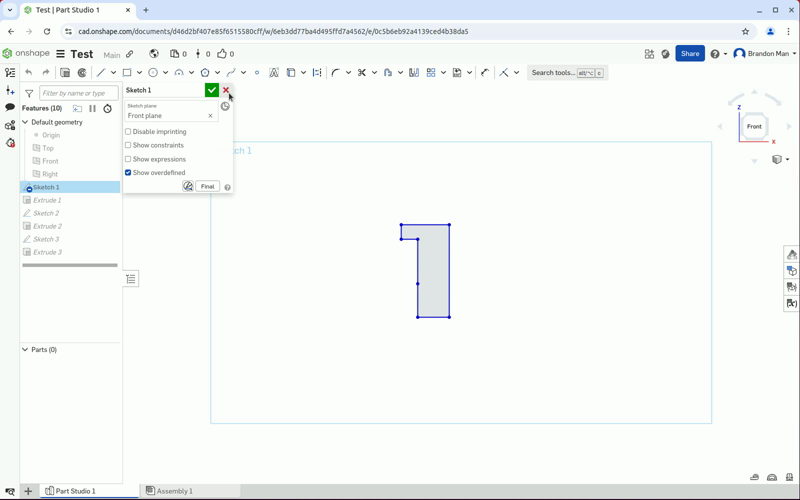
click(229, 92)
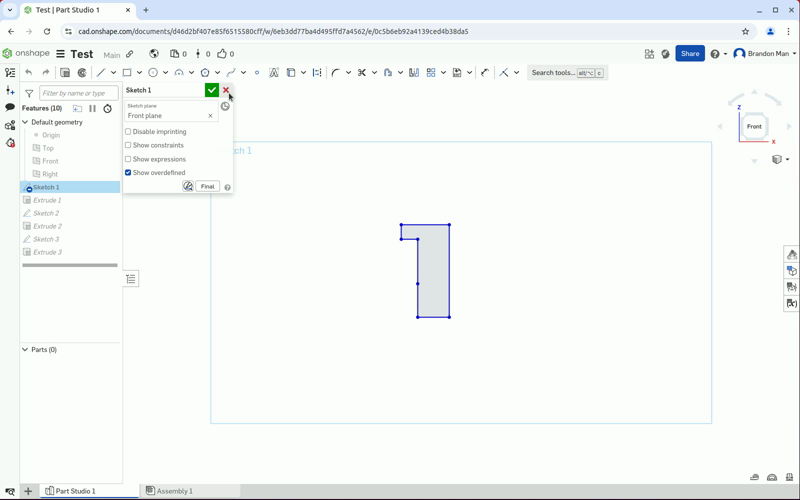
key(shift+s)
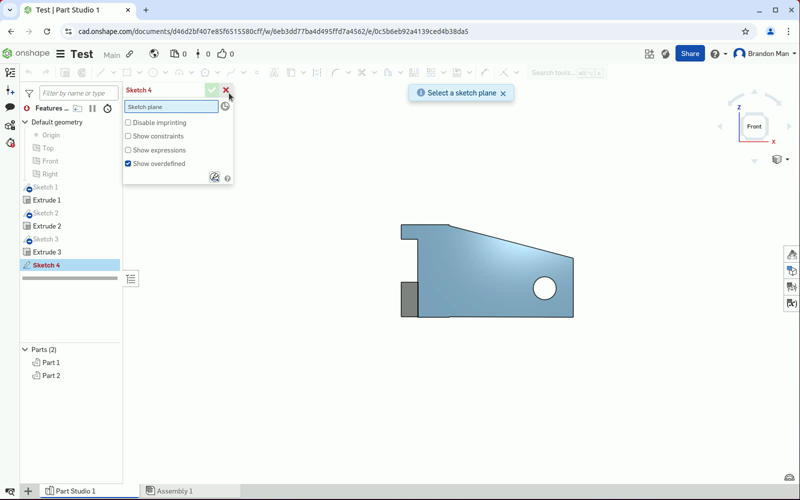
mouse_move(73, 163)
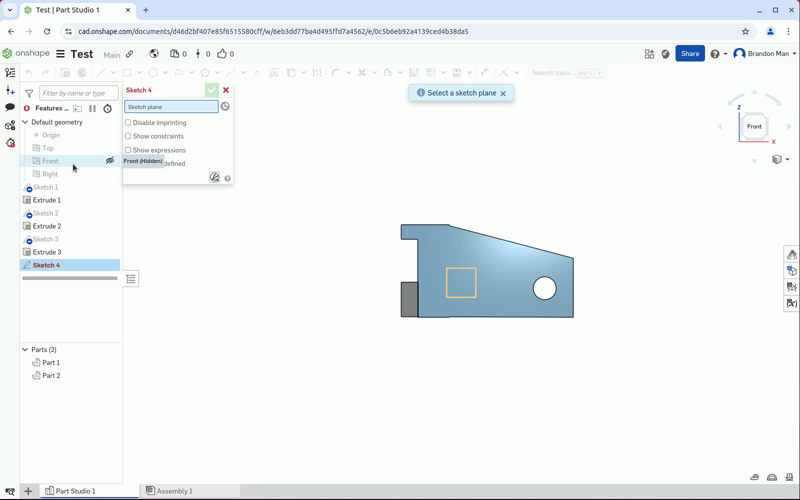
click(73, 163)
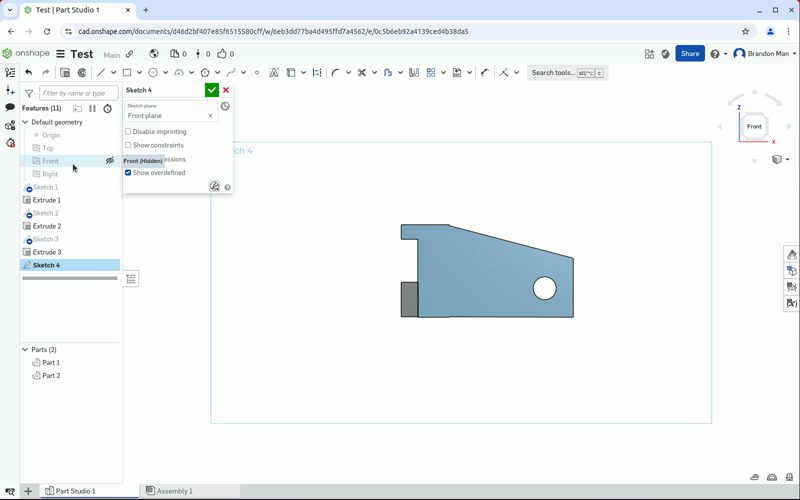
mouse_move(73, 352)
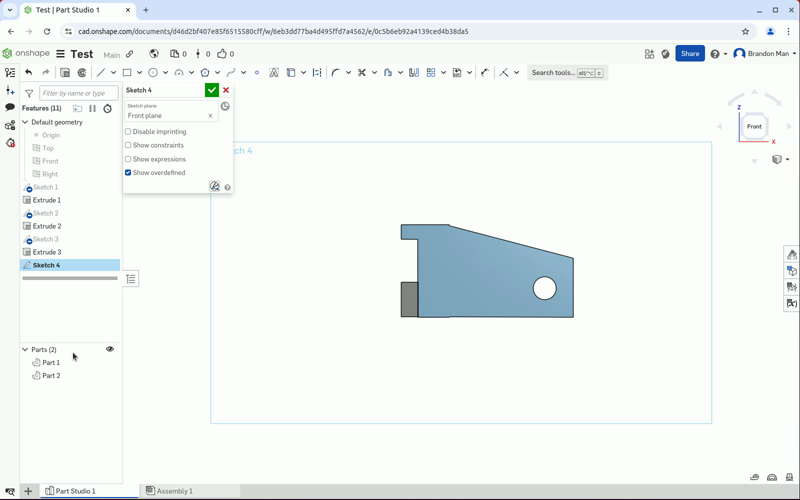
key(y)
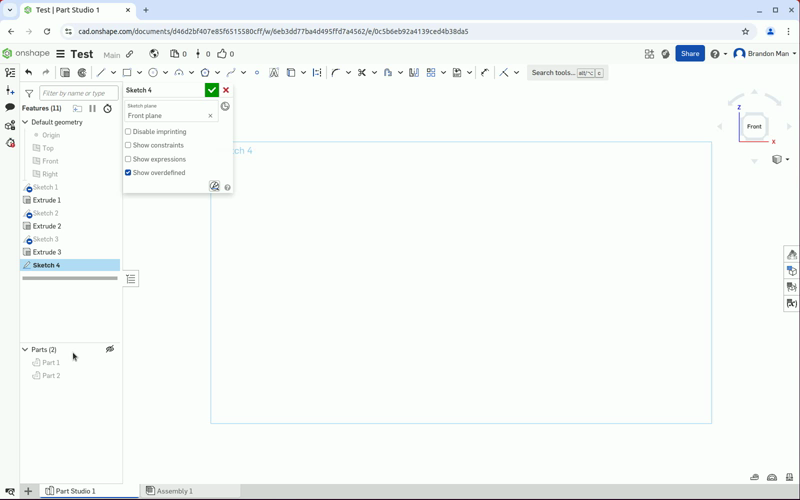
key(l)
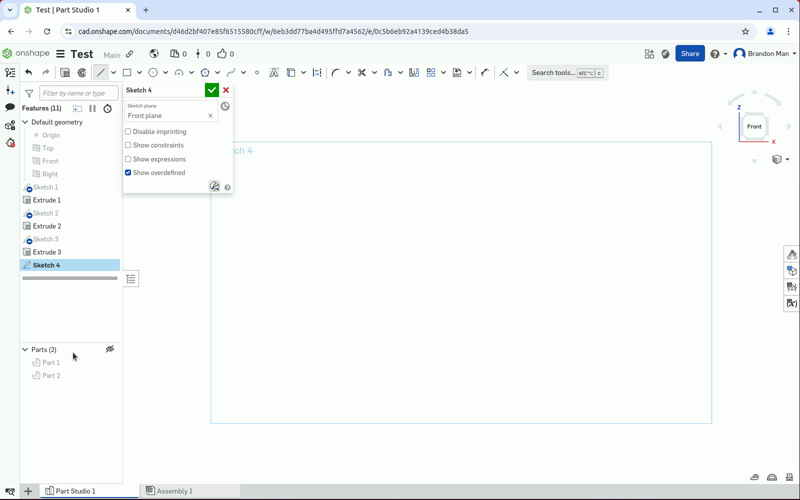
key_down(shift)
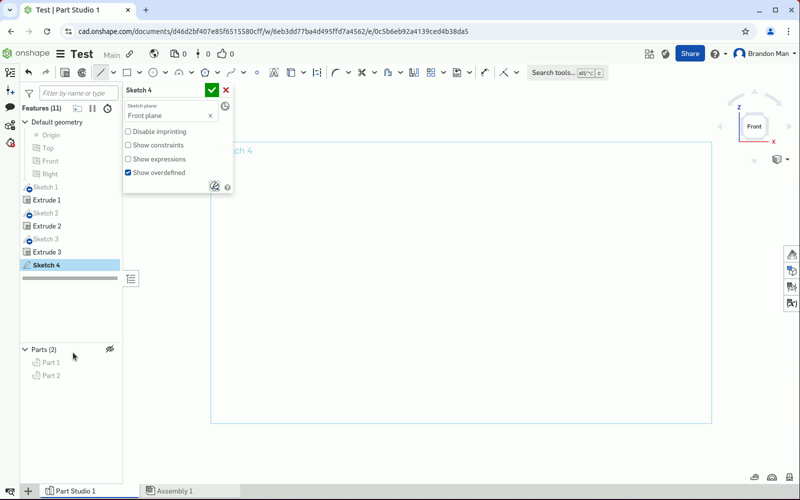
mouse_move(401, 282)
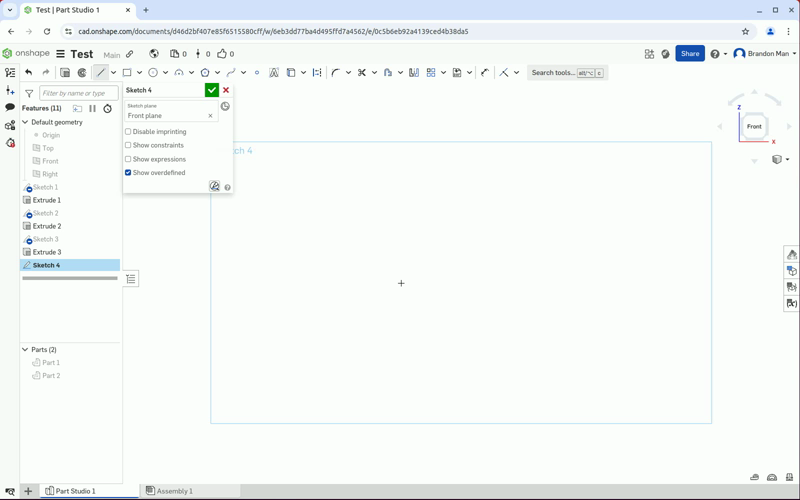
click(401, 282)
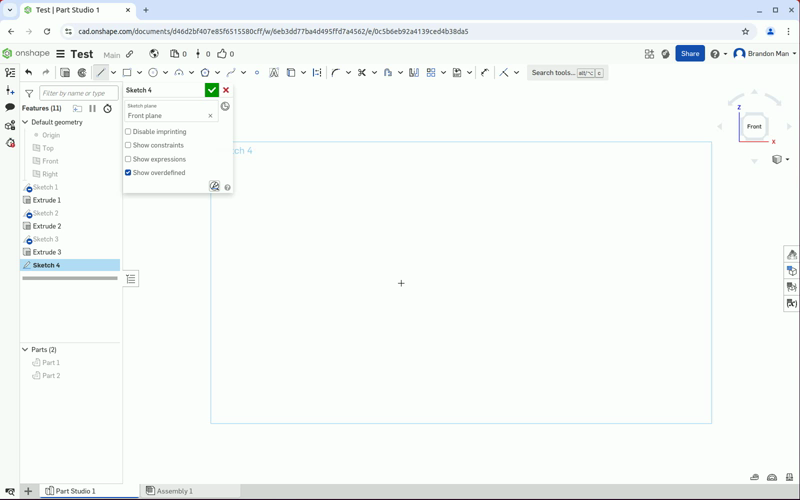
key_up(shift)
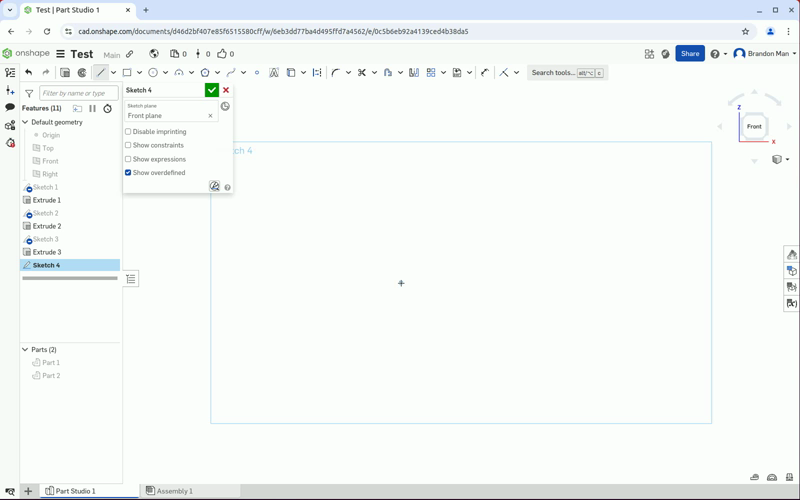
key_down(shift)
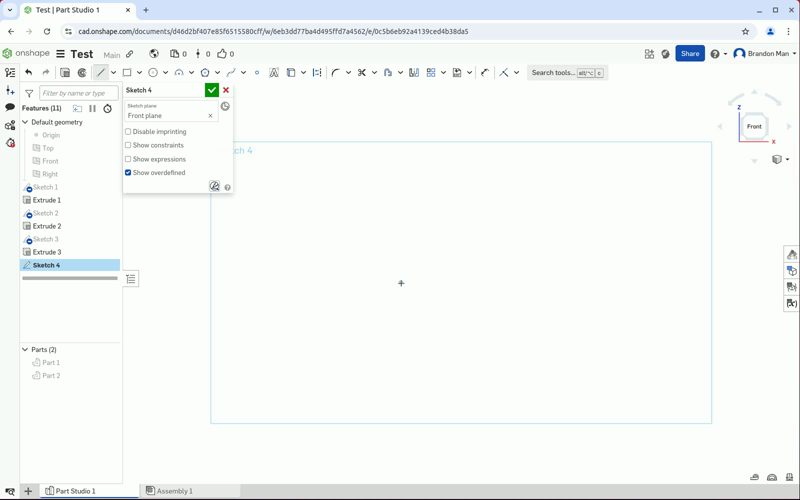
mouse_move(431, 282)
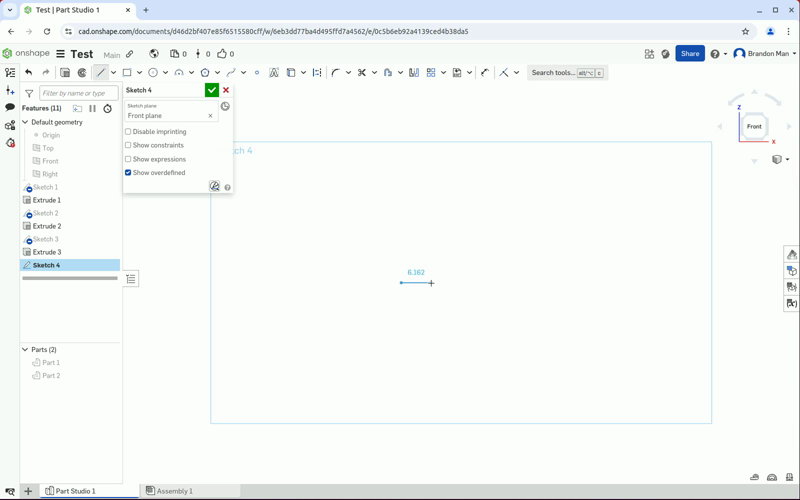
mouse_move(417, 282)
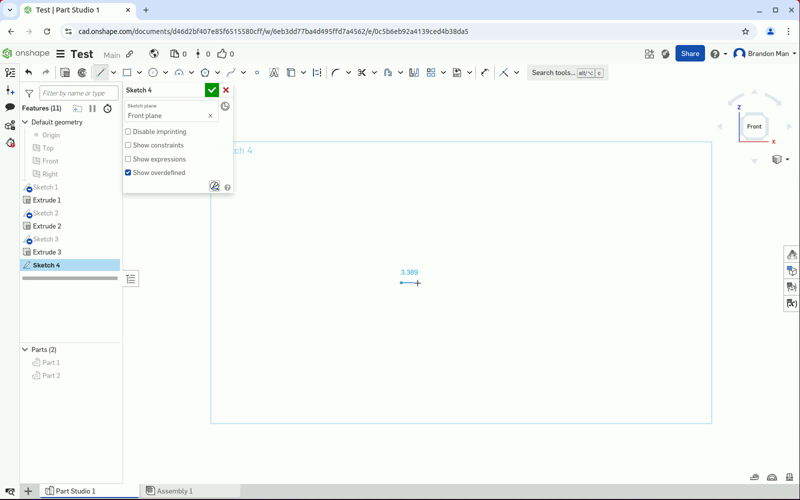
click(417, 282)
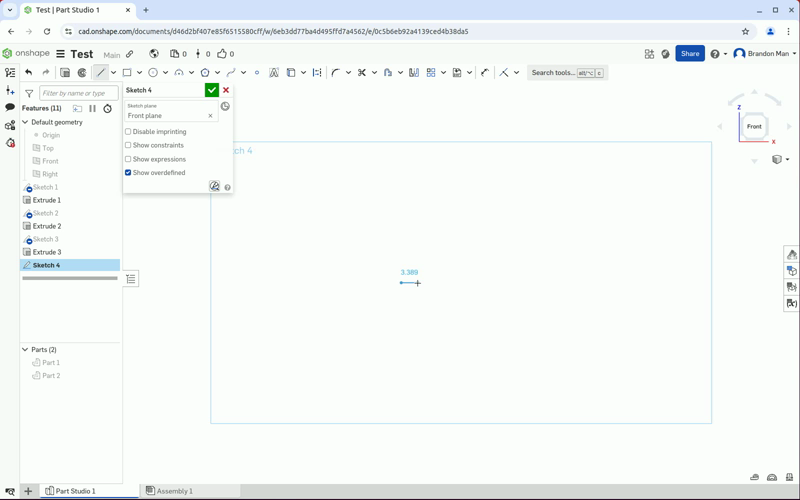
key_up(shift)
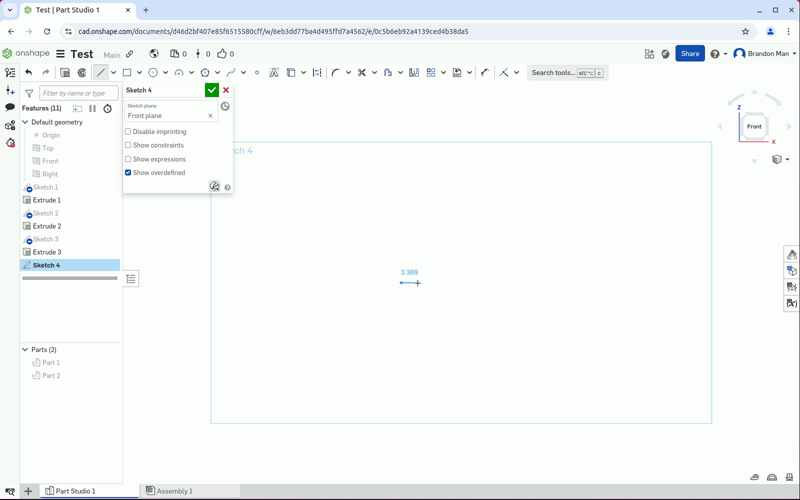
key_down(shift)
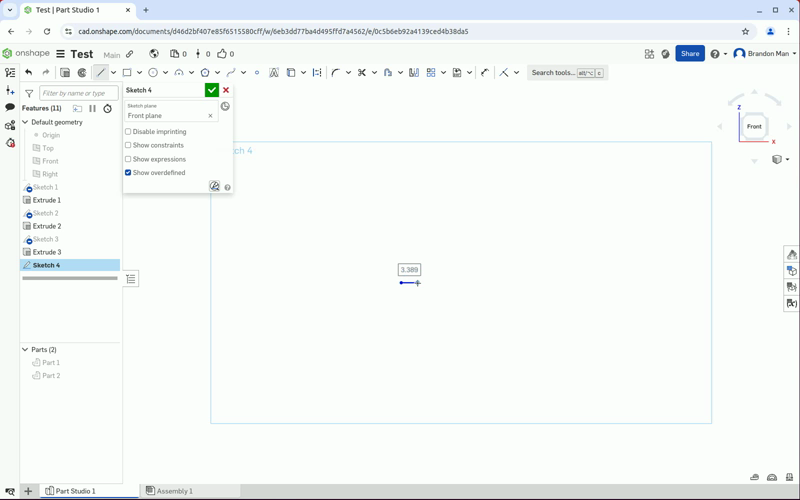
mouse_move(447, 282)
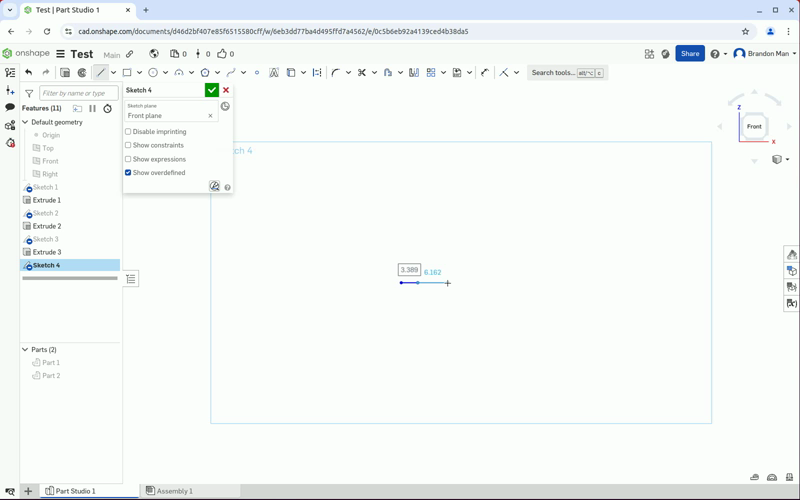
mouse_move(417, 238)
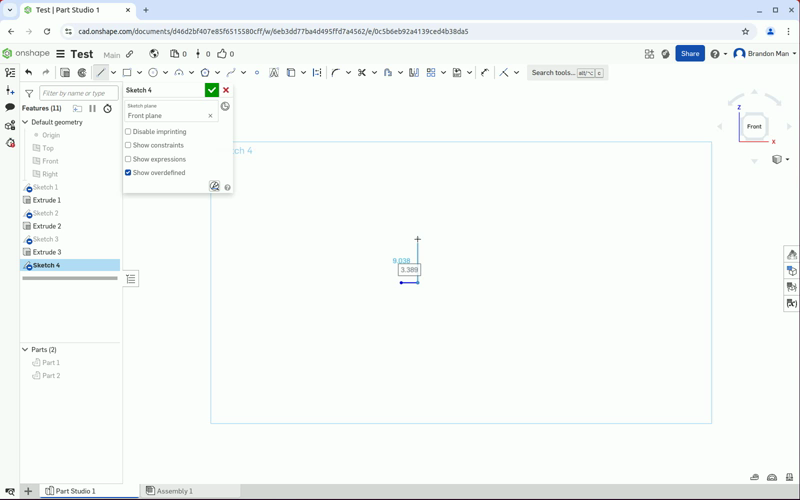
click(417, 238)
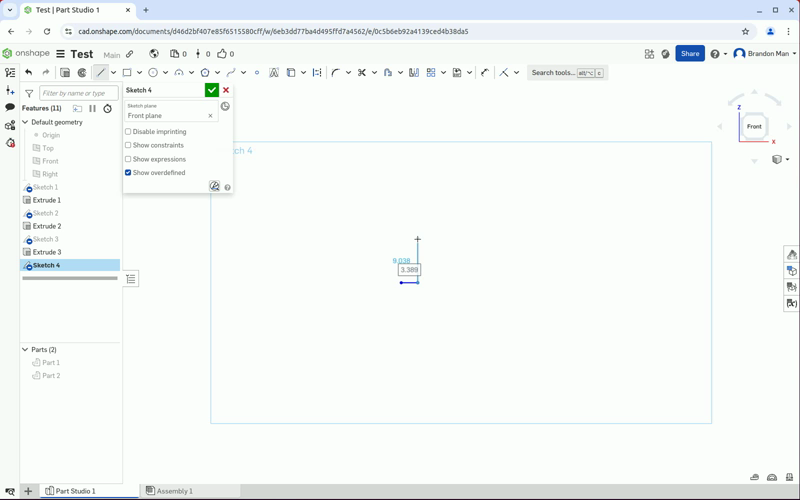
key_up(shift)
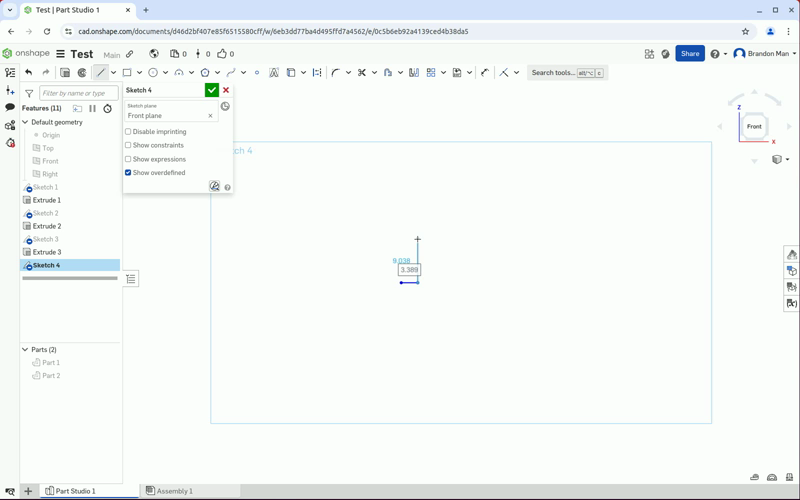
key_down(shift)
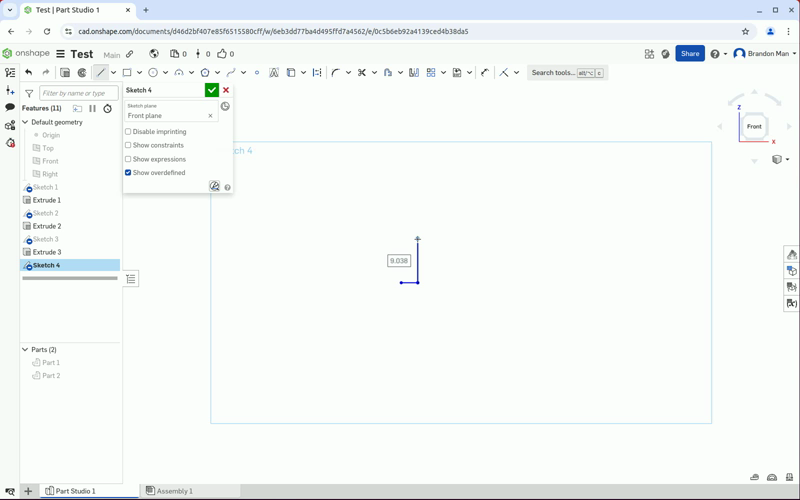
mouse_move(447, 238)
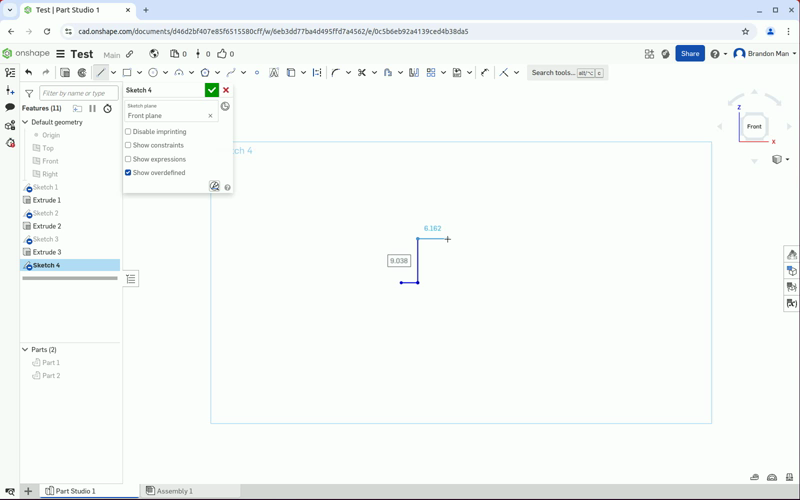
mouse_move(401, 238)
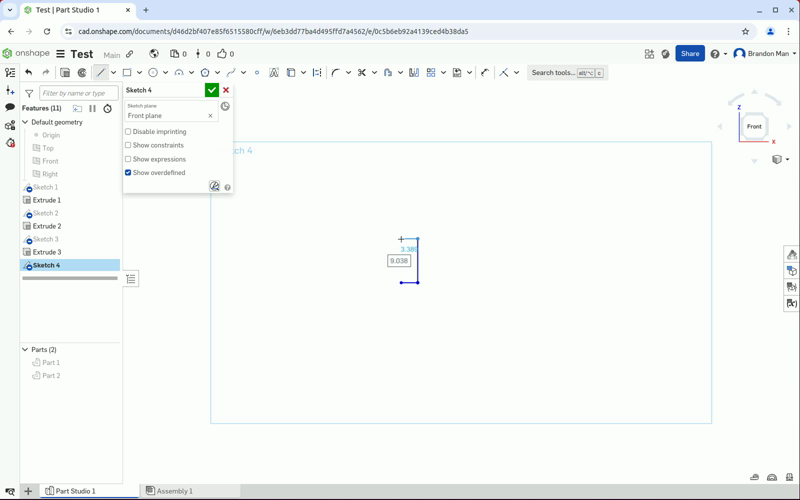
click(401, 238)
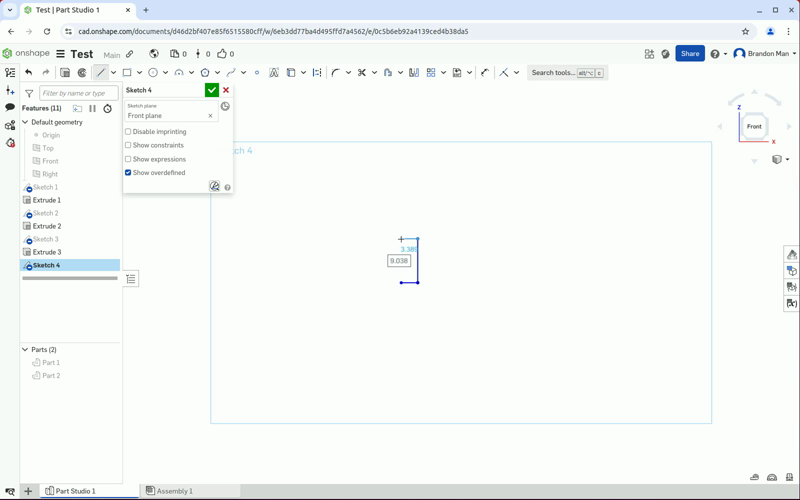
key_up(shift)
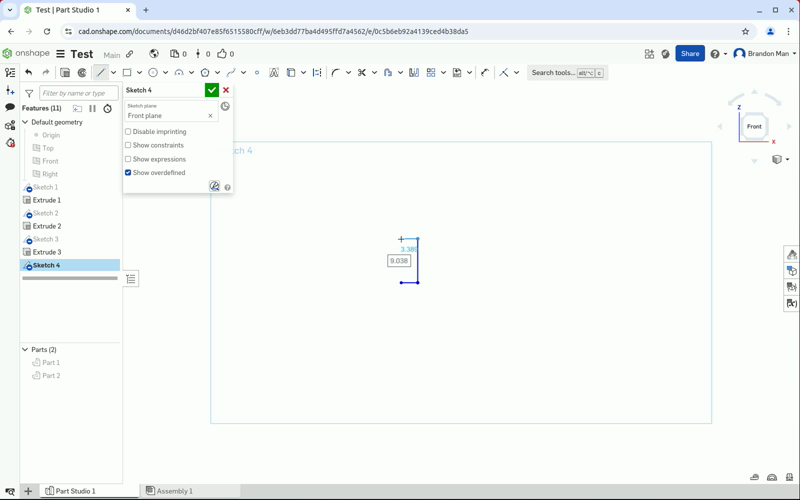
mouse_move(431, 238)
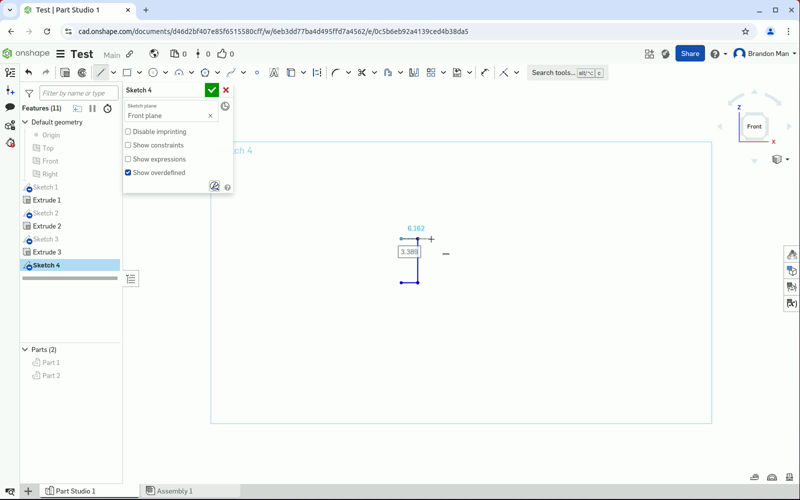
key_down(shift)
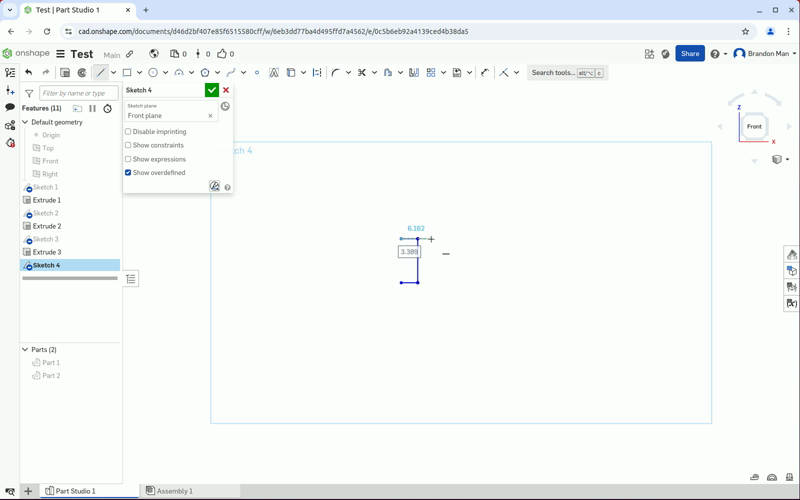
mouse_move(401, 282)
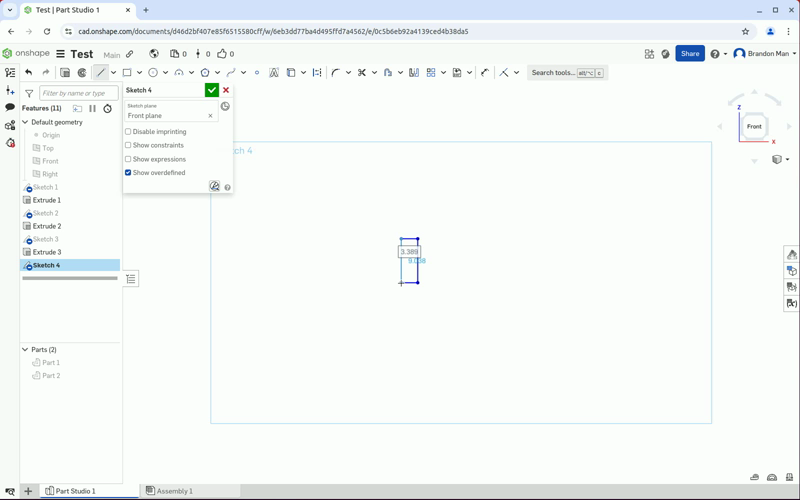
key_up(shift)
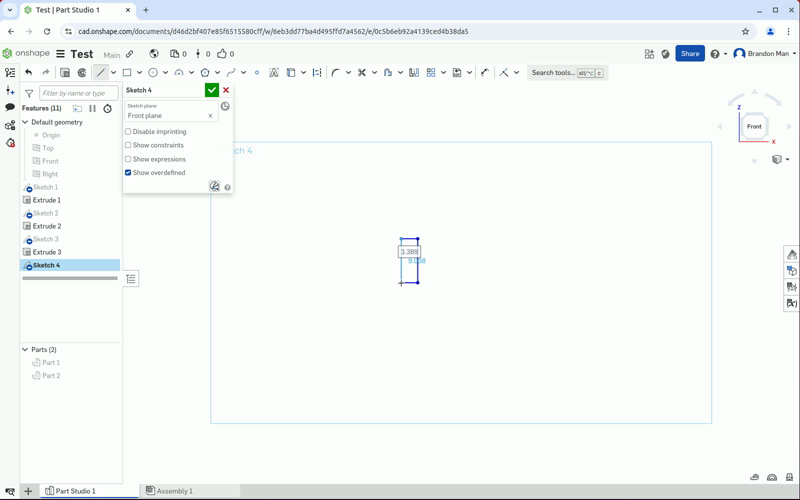
click(401, 282)
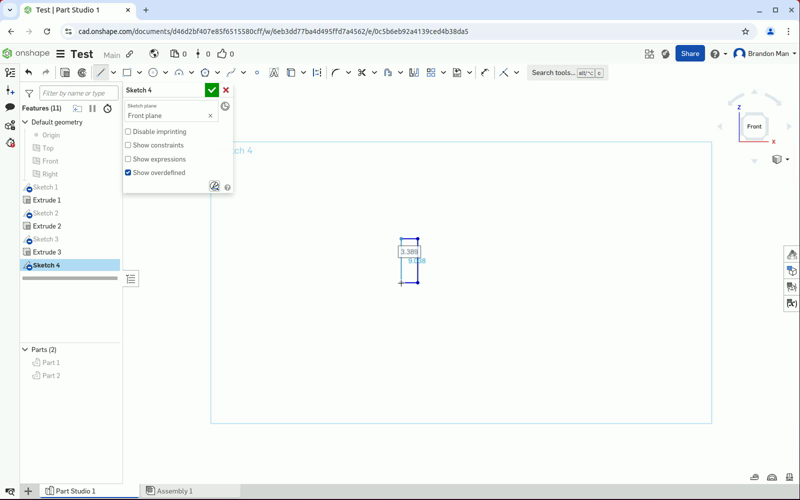
key(esc)
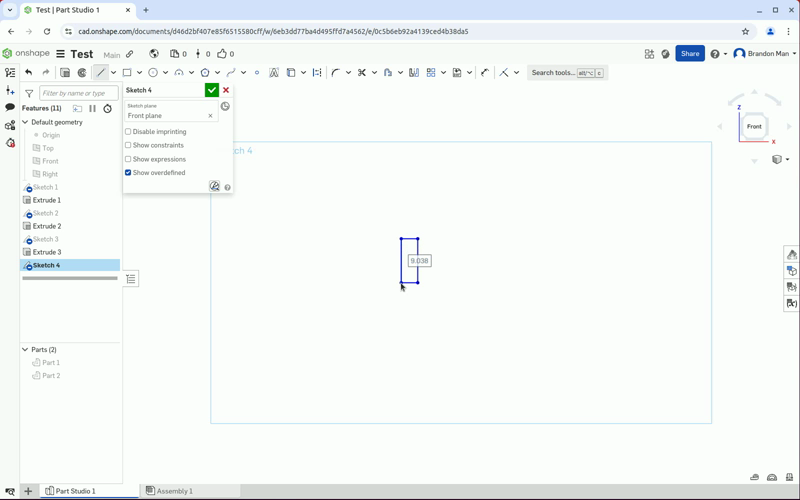
mouse_move(410, 280)
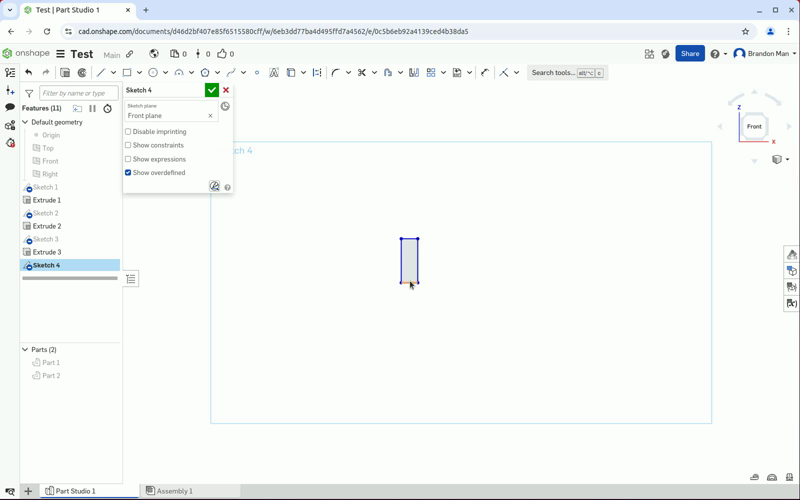
scroll(6)
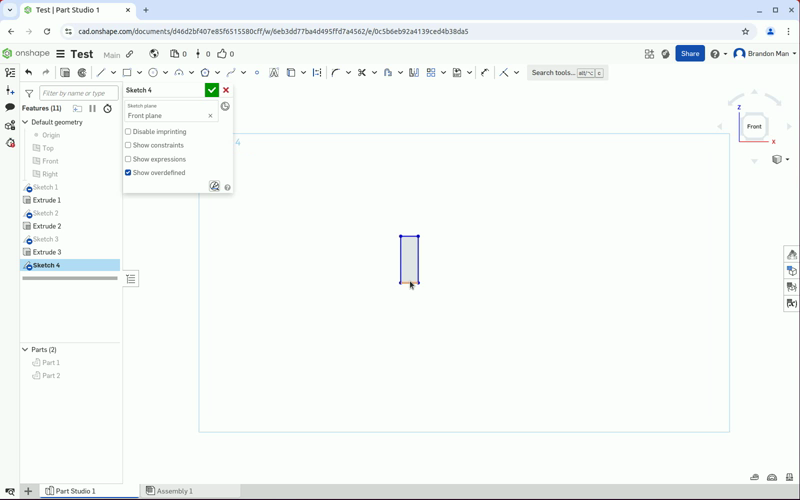
scroll(6)
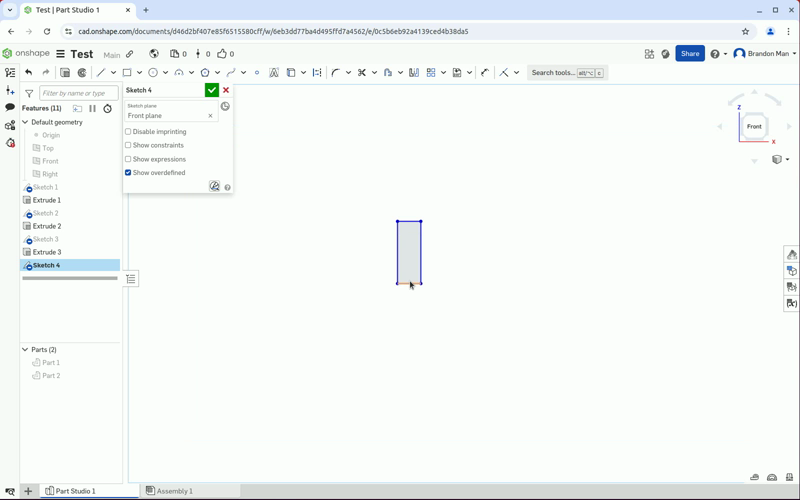
scroll(6)
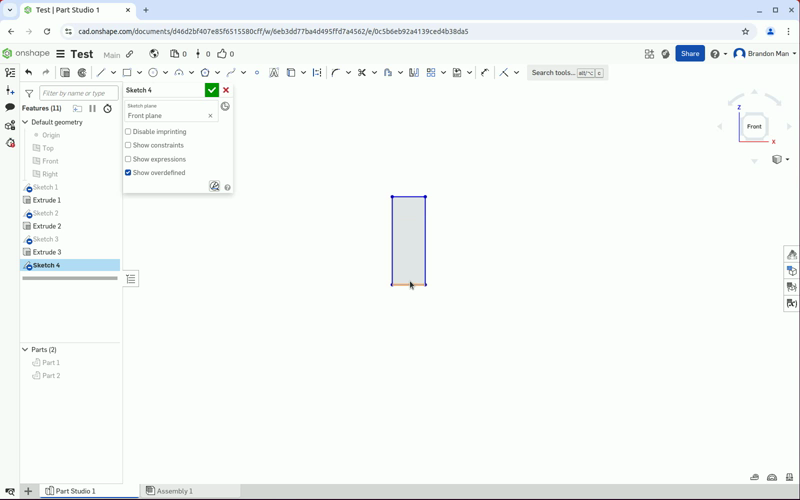
scroll(6)
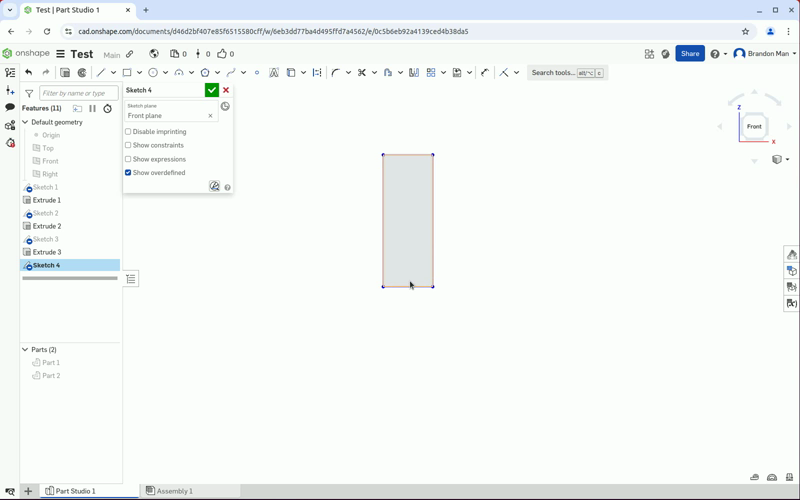
scroll(6)
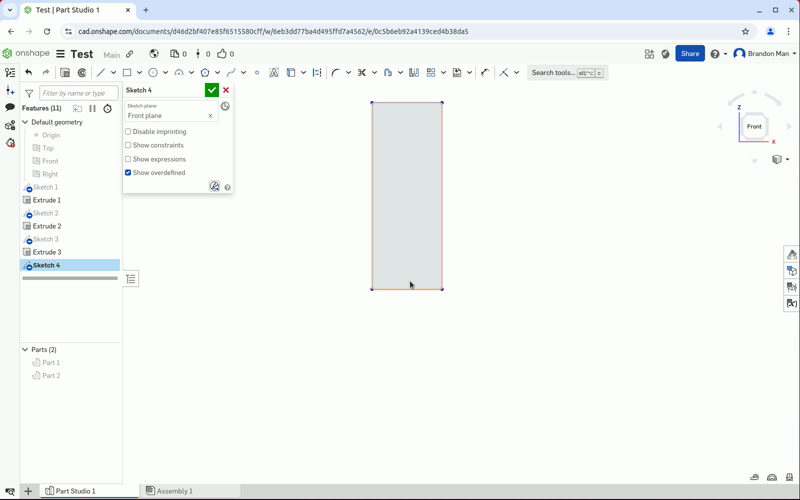
scroll(6)
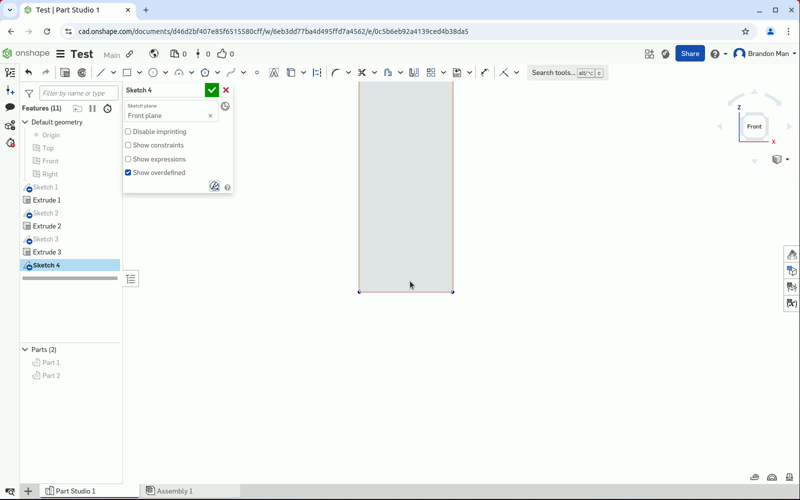
scroll(6)
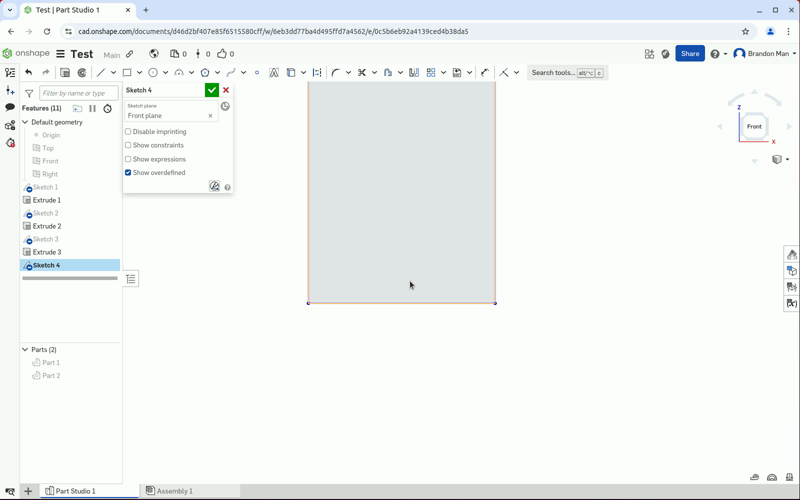
click(410, 280)
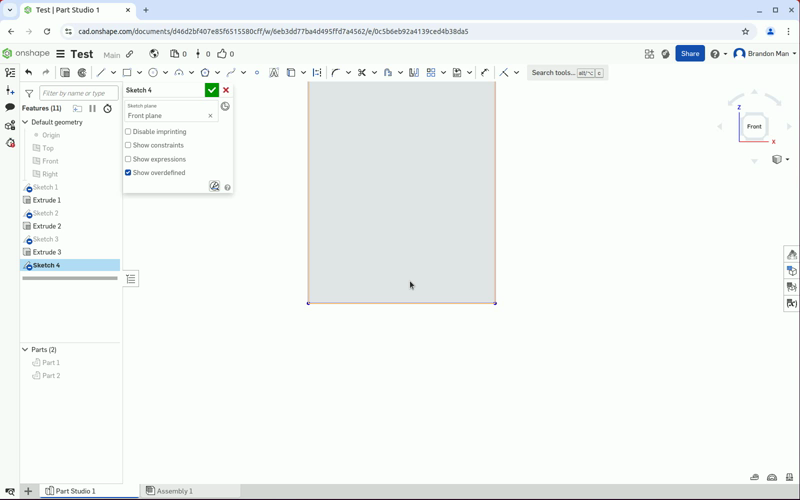
scroll(-6)
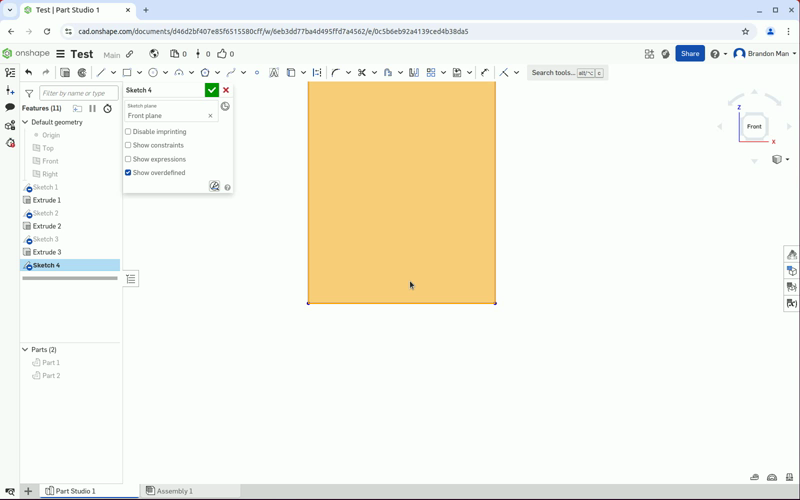
scroll(-6)
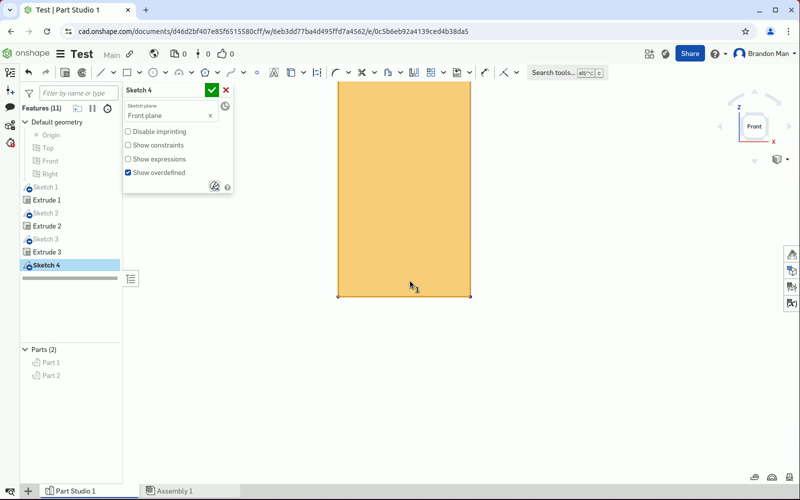
scroll(-6)
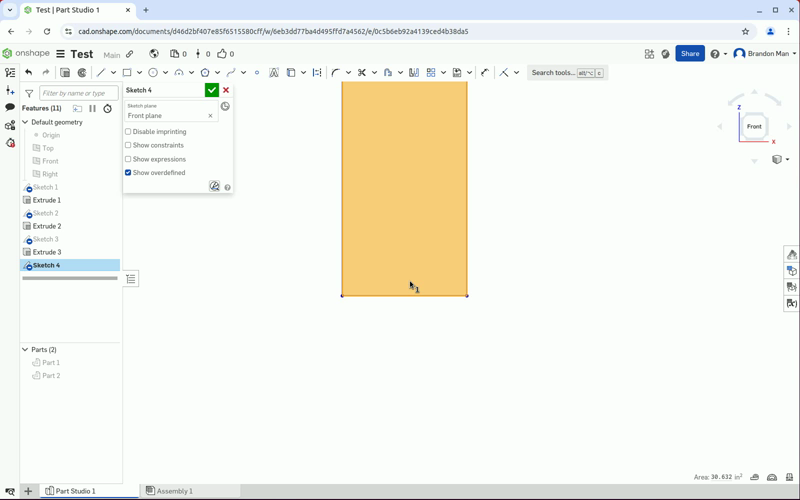
scroll(-6)
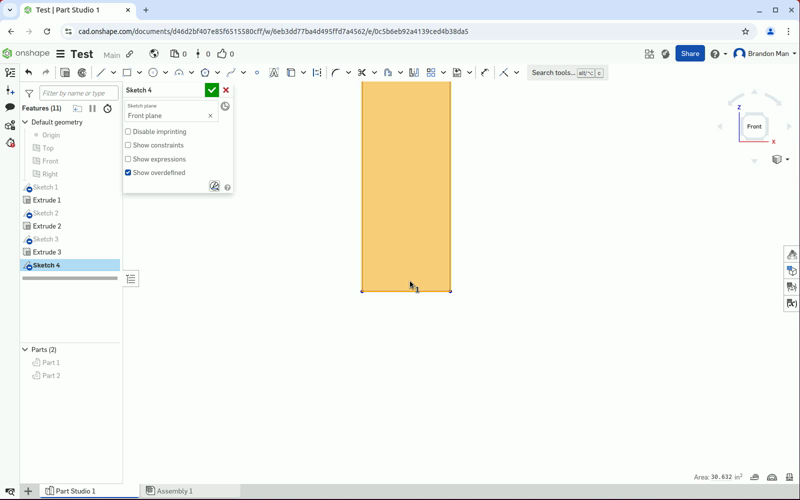
scroll(-6)
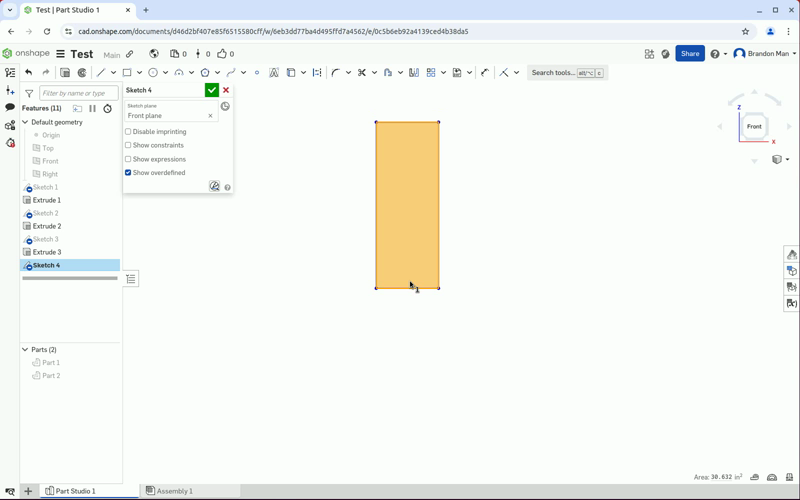
scroll(-6)
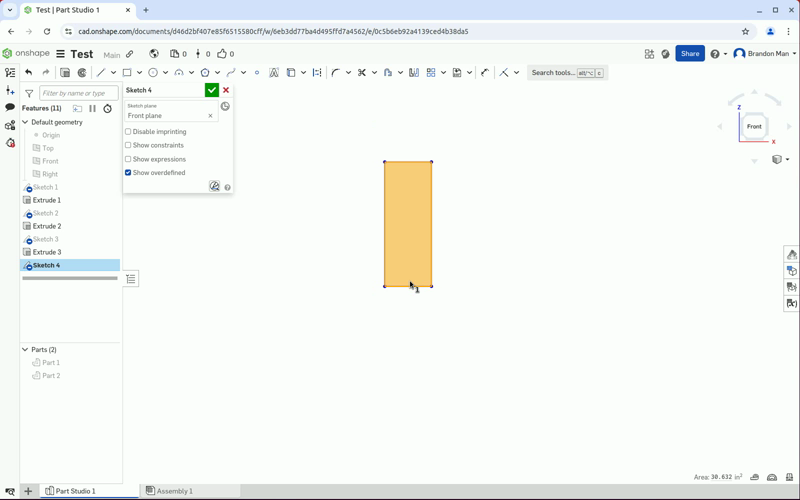
scroll(-6)
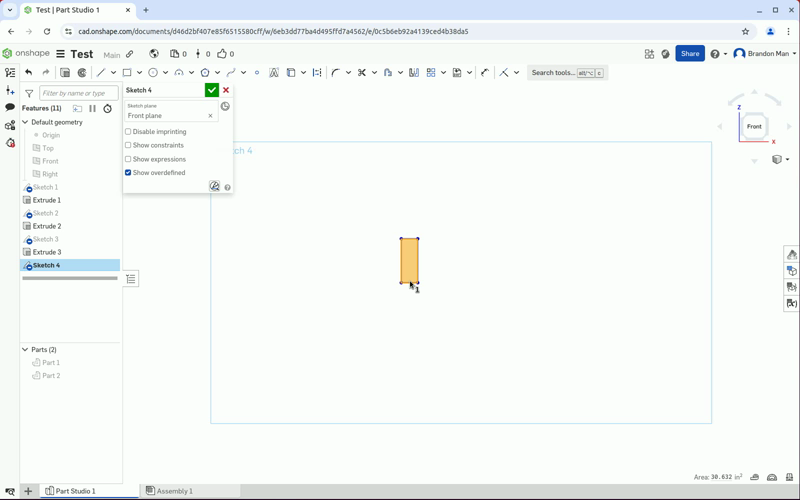
mouse_move(73, 352)
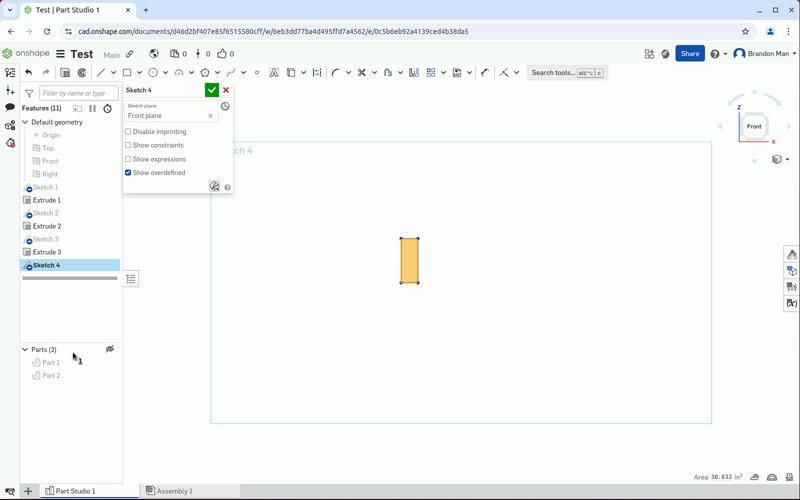
key(shift+y)
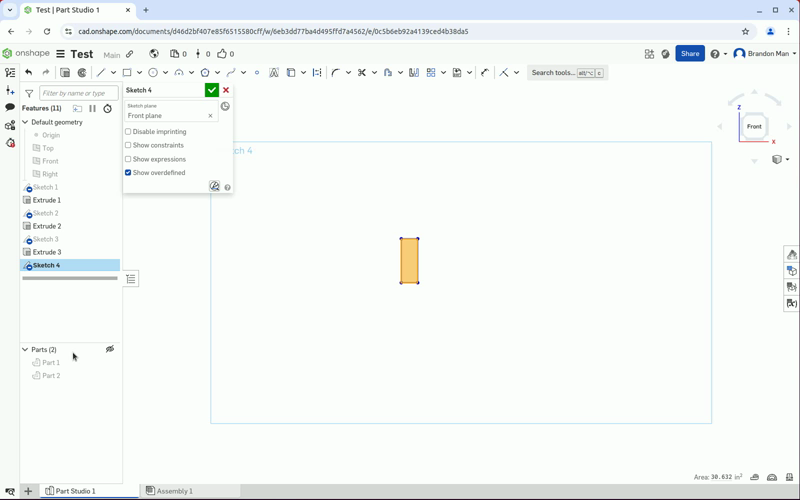
key(shift+e)
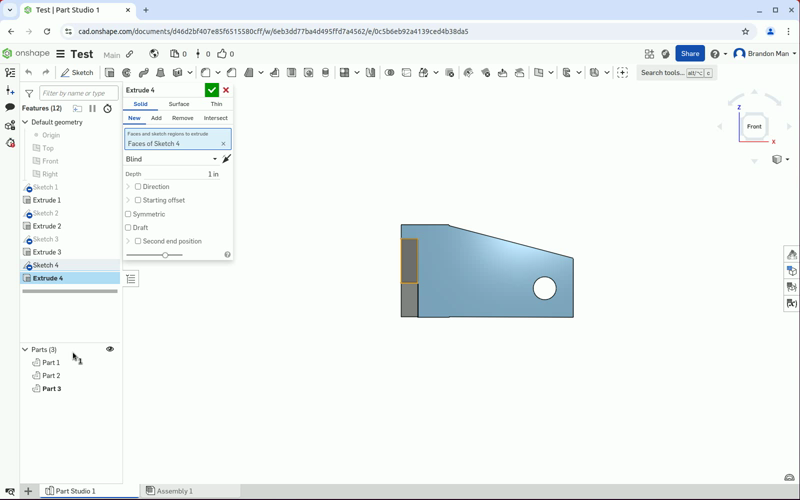
mouse_move(143, 106)
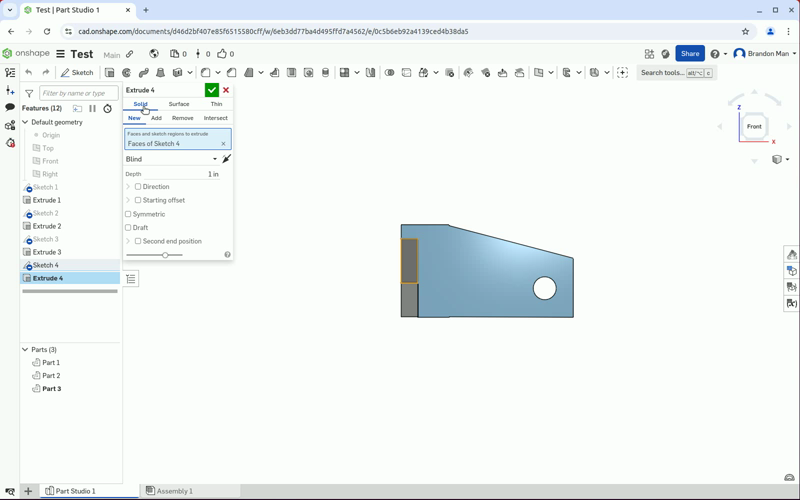
click(143, 106)
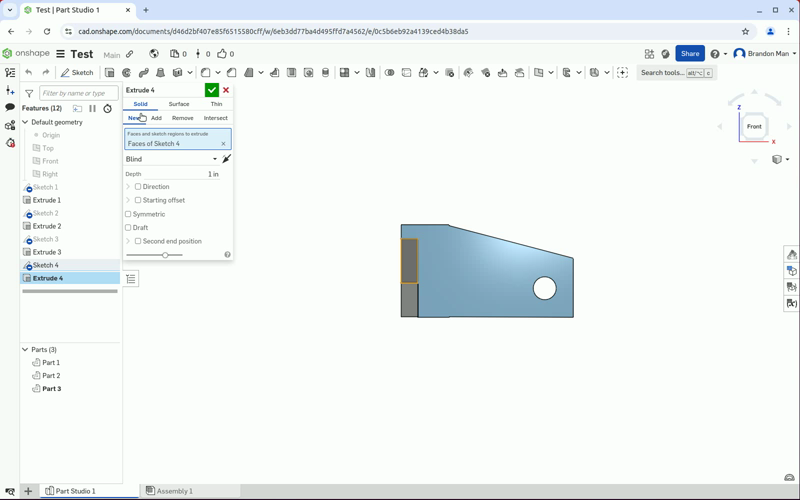
mouse_move(137, 120)
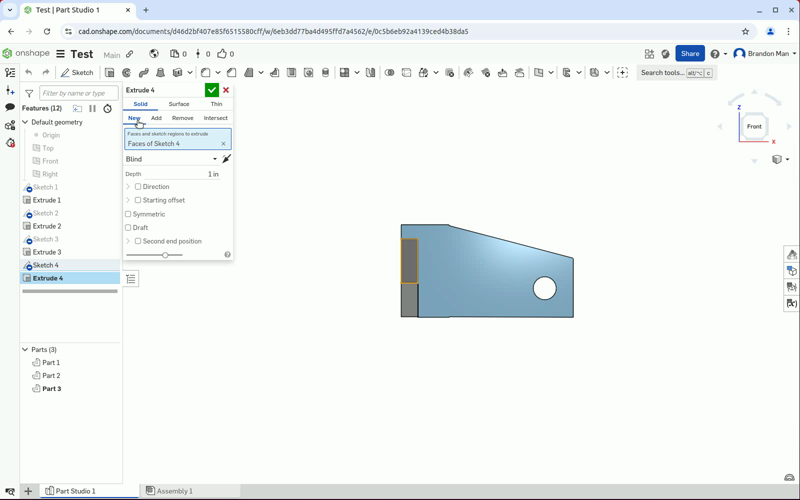
click(137, 120)
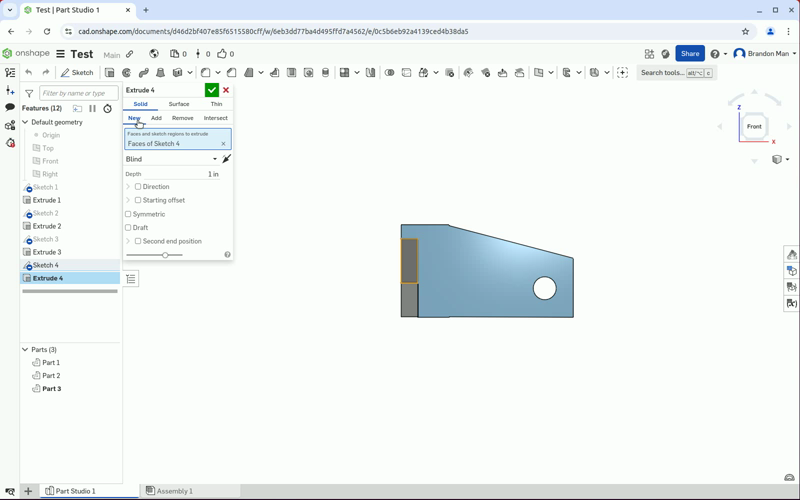
key(tab, 4)
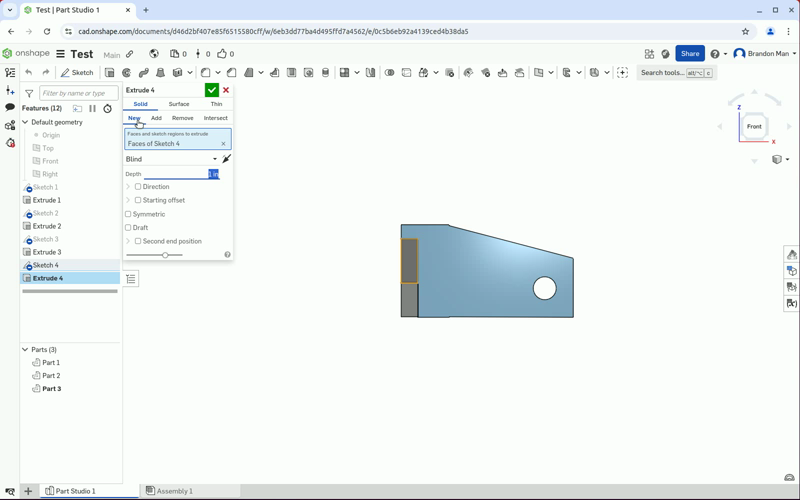
text(-3.37)
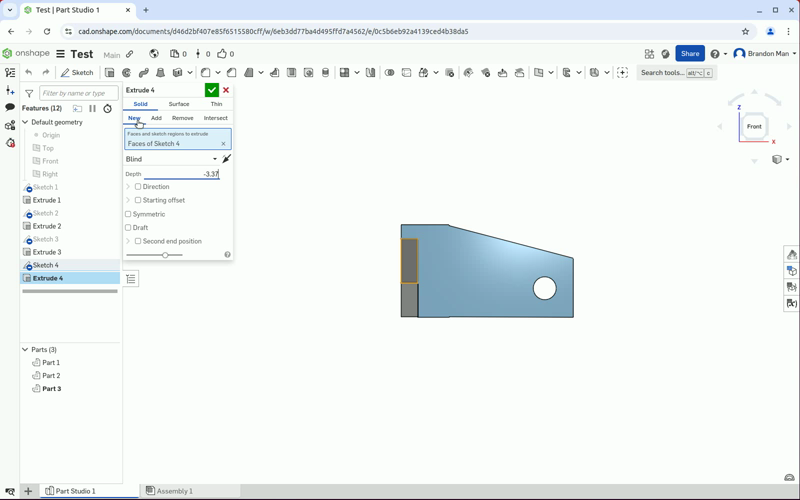
key(enter)
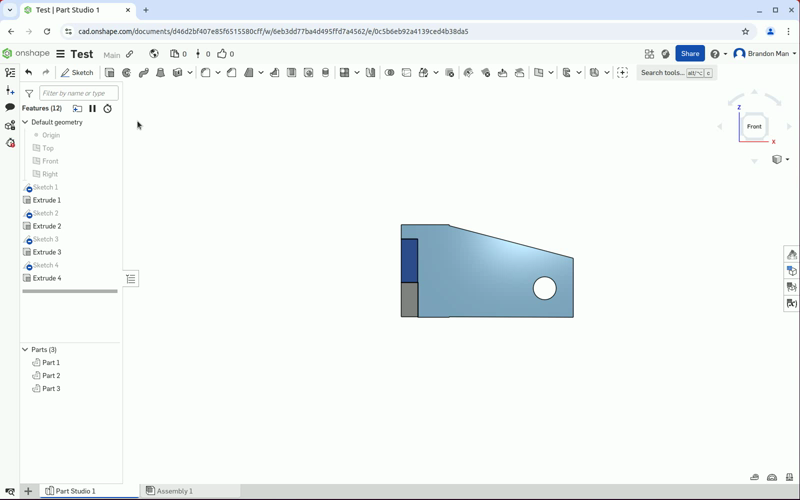
key(shift+h)
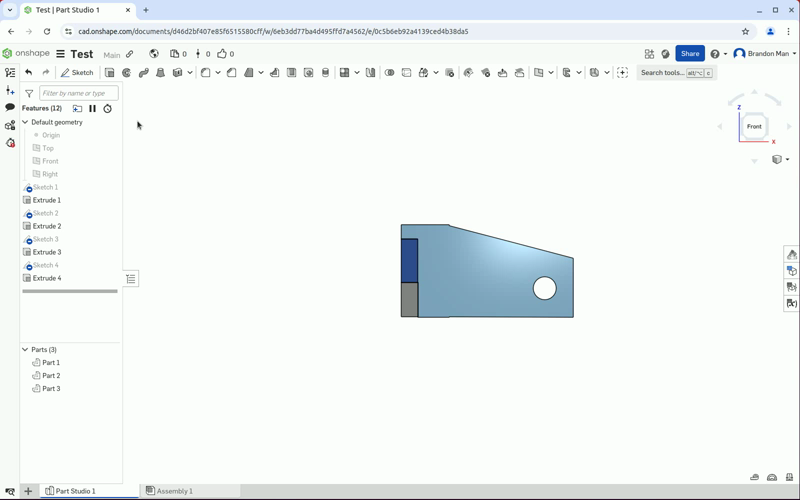
key(shift+h)
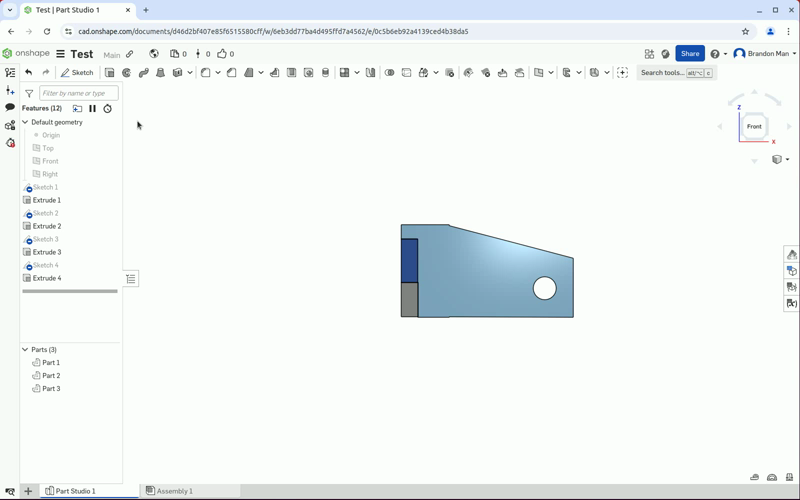
mouse_move(73, 189)
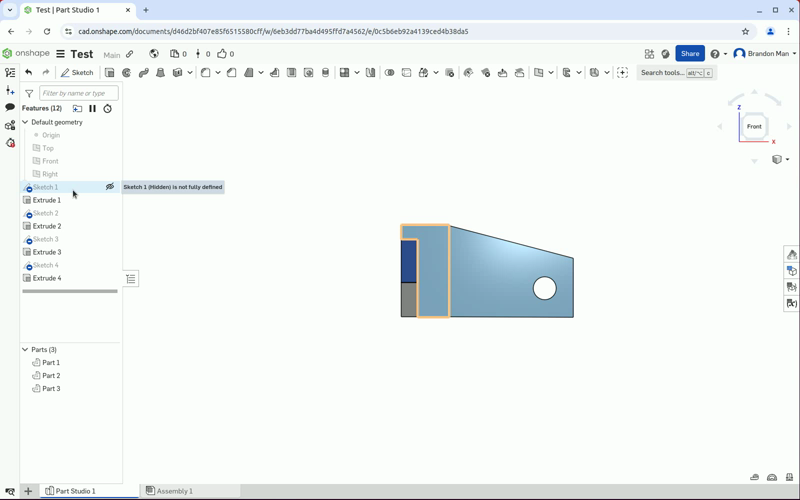
click(73, 189)
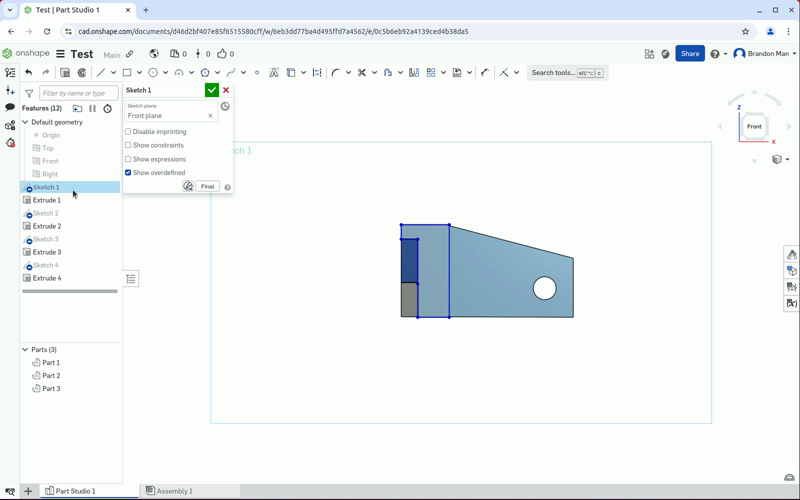
mouse_move(229, 92)
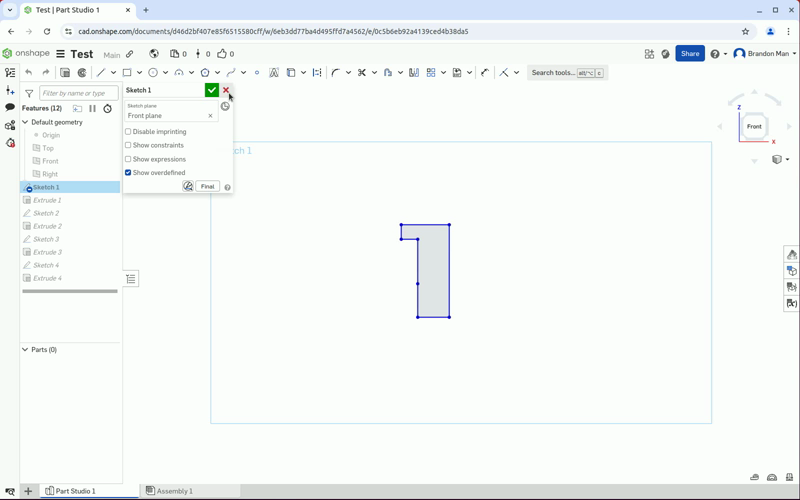
click(229, 92)
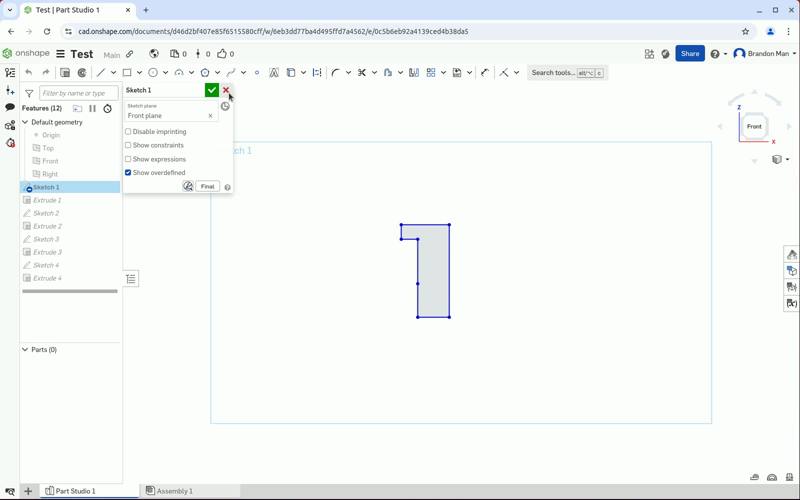
key(shift+s)
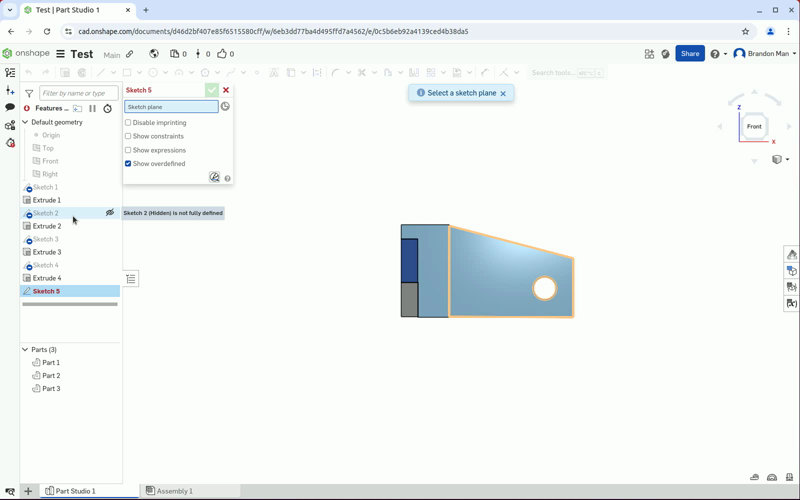
scroll(3)
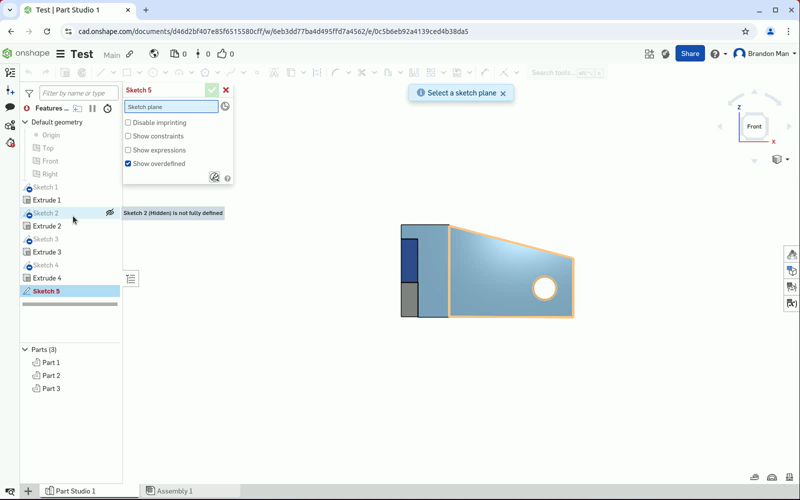
mouse_move(73, 163)
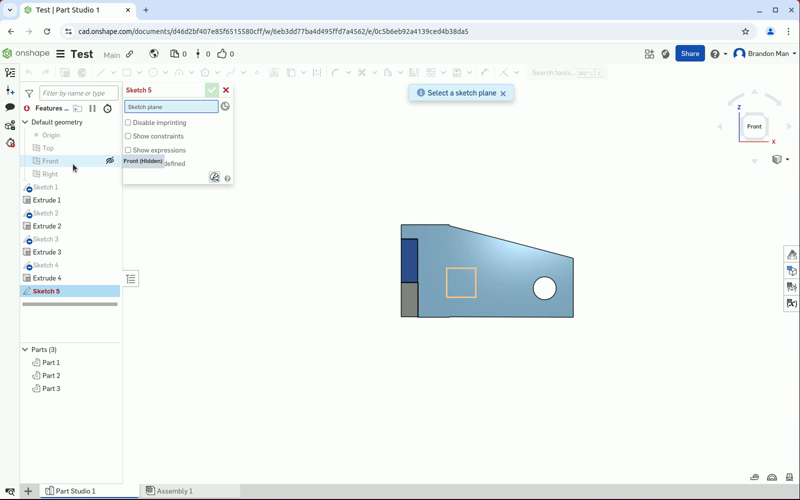
click(73, 163)
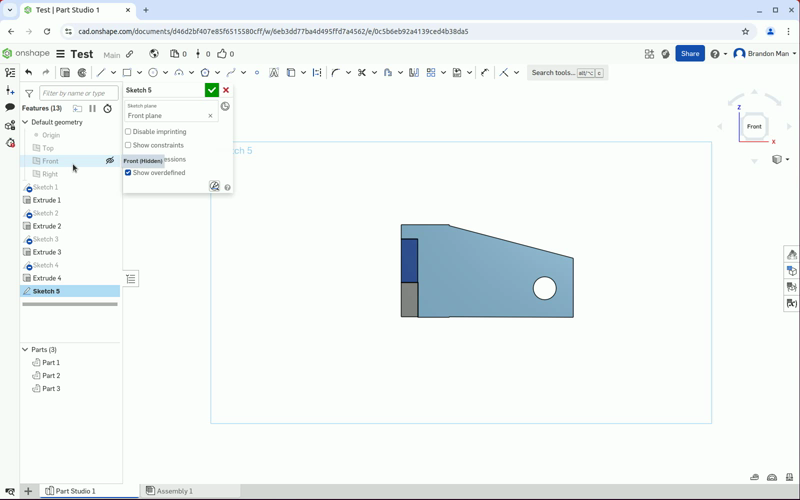
mouse_move(73, 352)
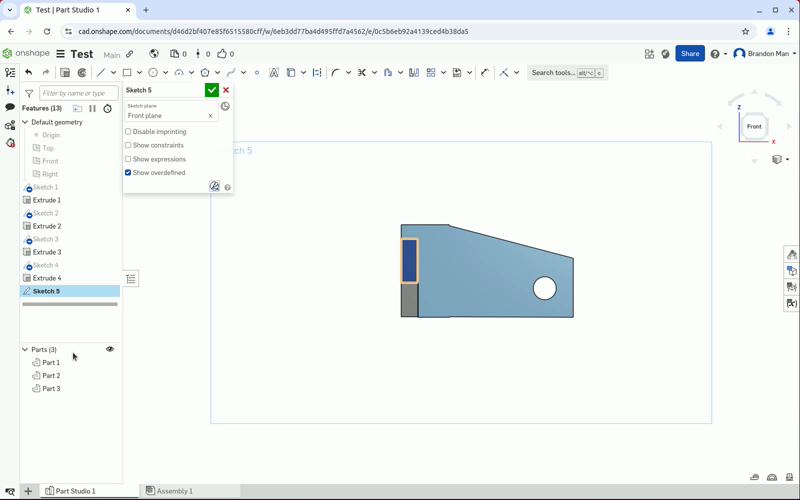
key(y)
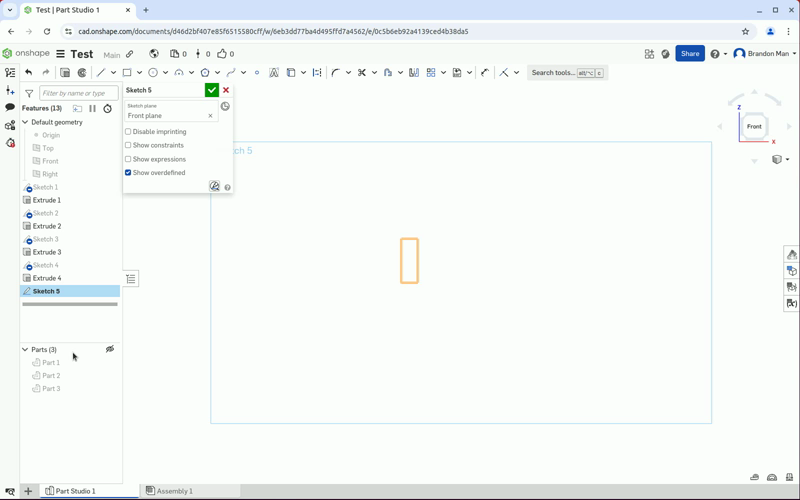
key(l)
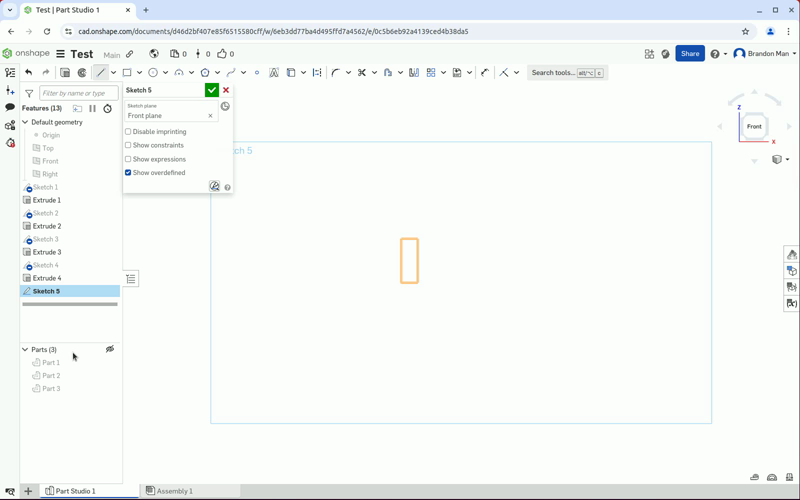
key_down(shift)
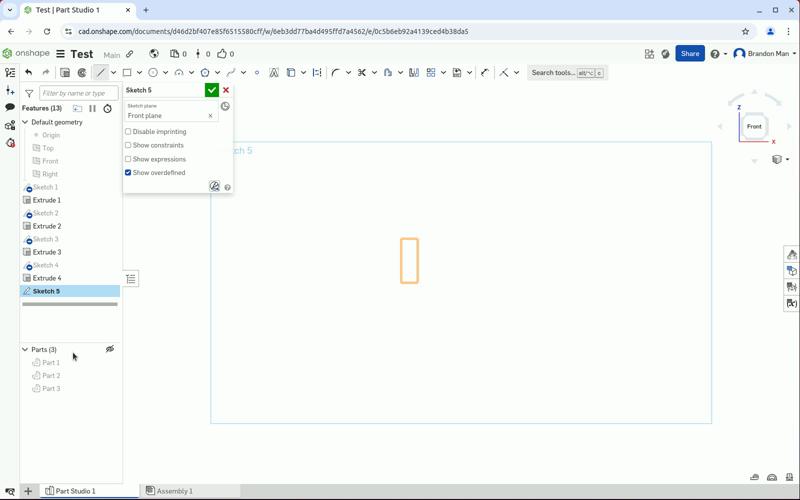
mouse_move(401, 282)
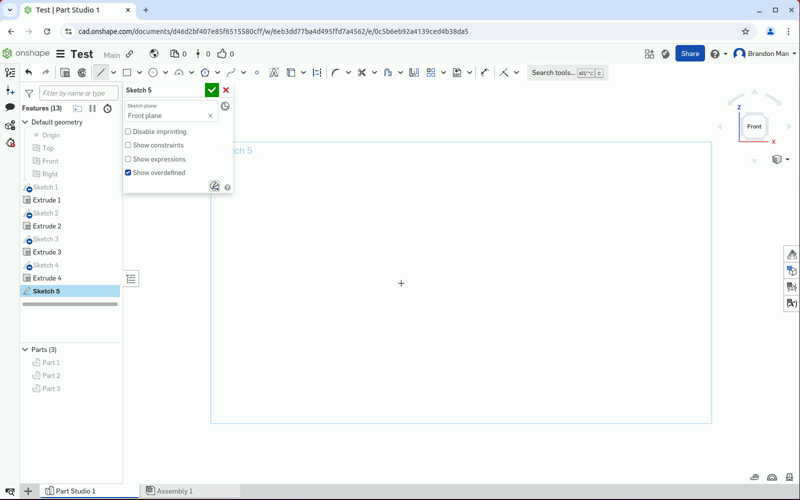
click(401, 282)
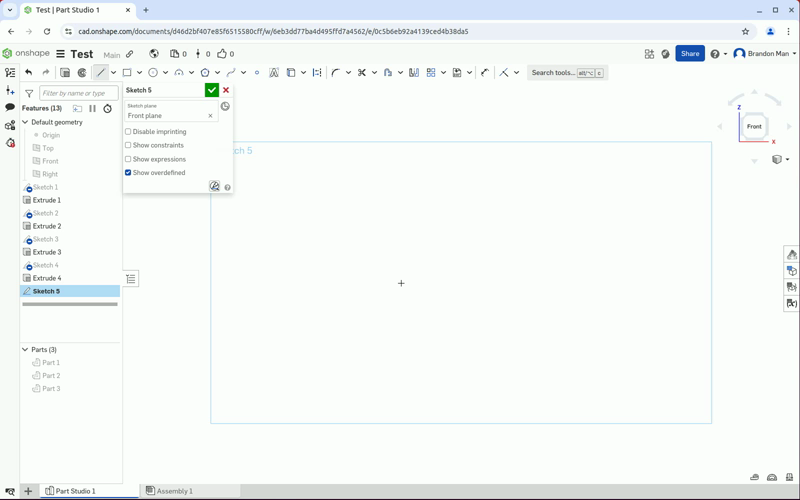
key_up(shift)
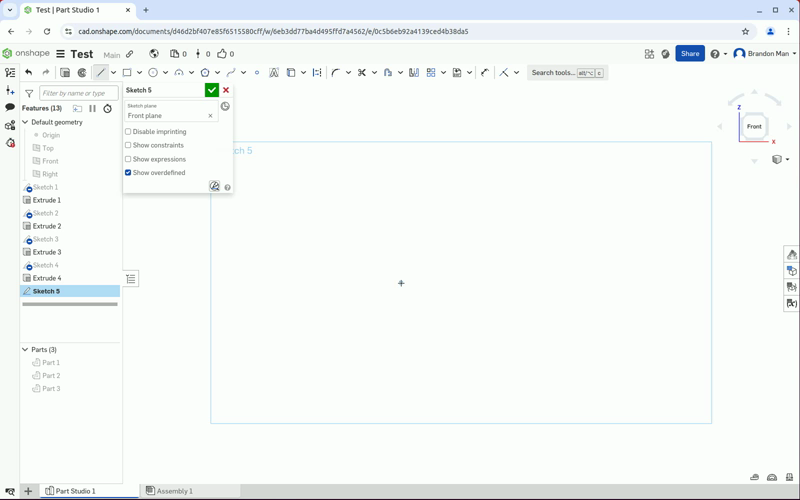
key_down(shift)
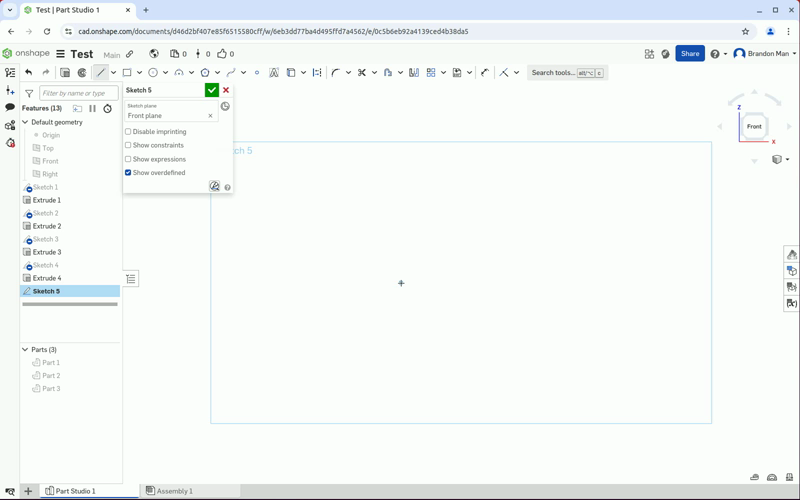
mouse_move(431, 282)
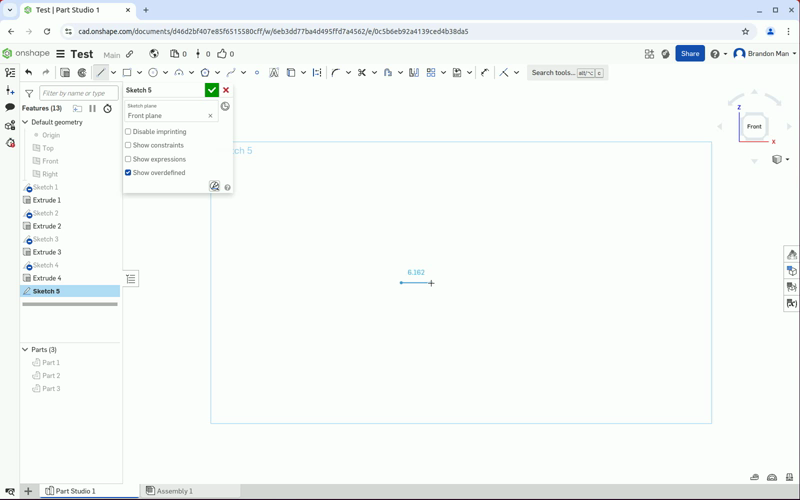
mouse_move(417, 282)
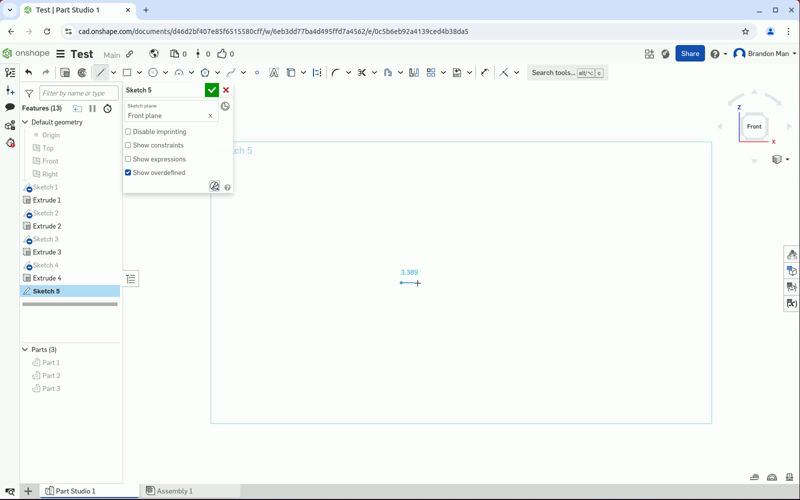
click(417, 282)
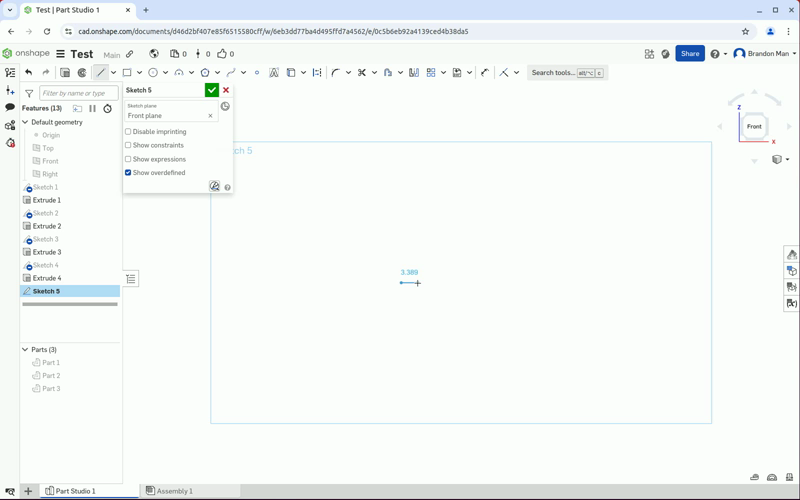
key_up(shift)
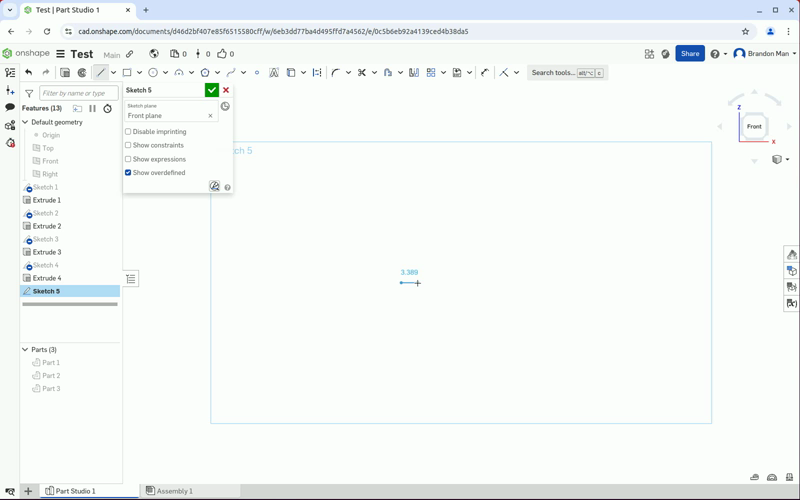
key_down(shift)
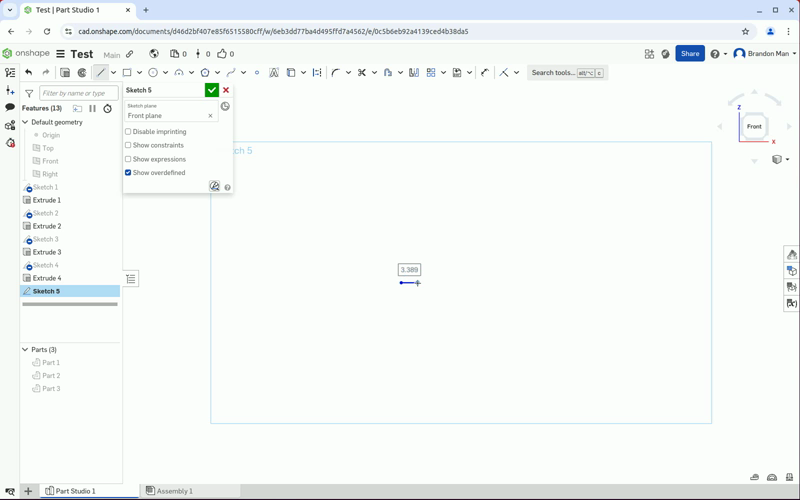
mouse_move(447, 282)
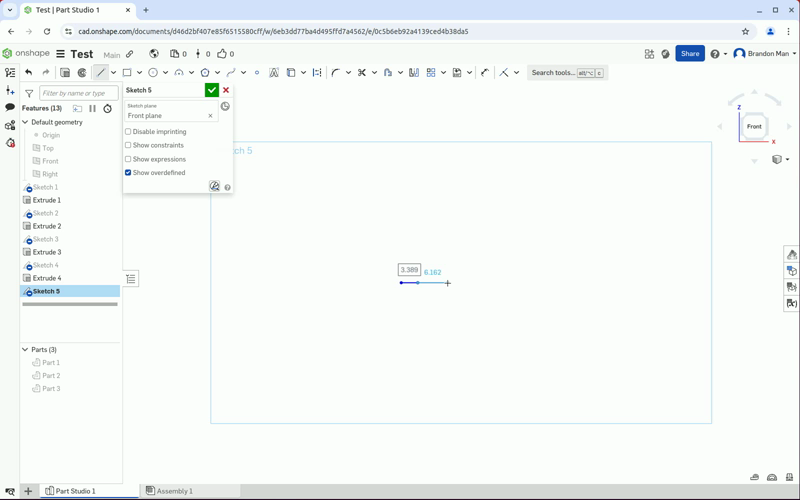
mouse_move(417, 238)
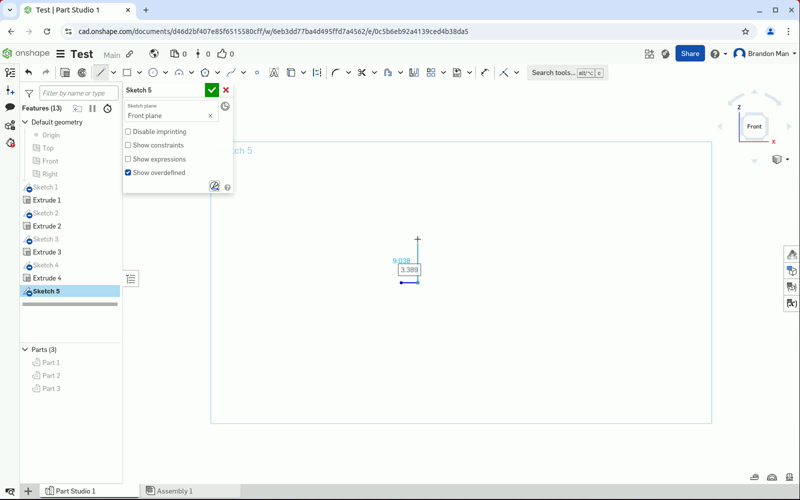
click(417, 238)
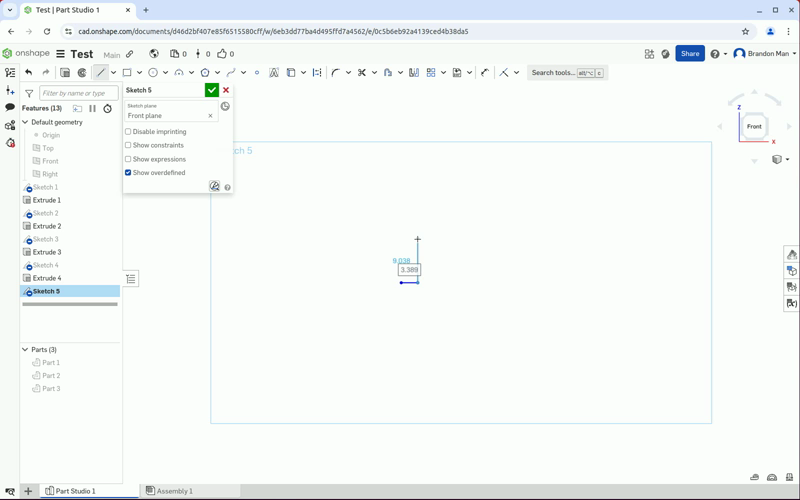
key_up(shift)
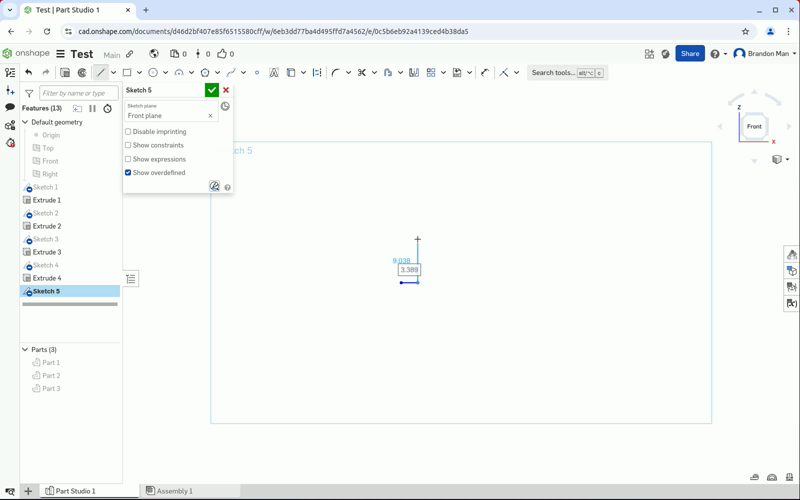
key_down(shift)
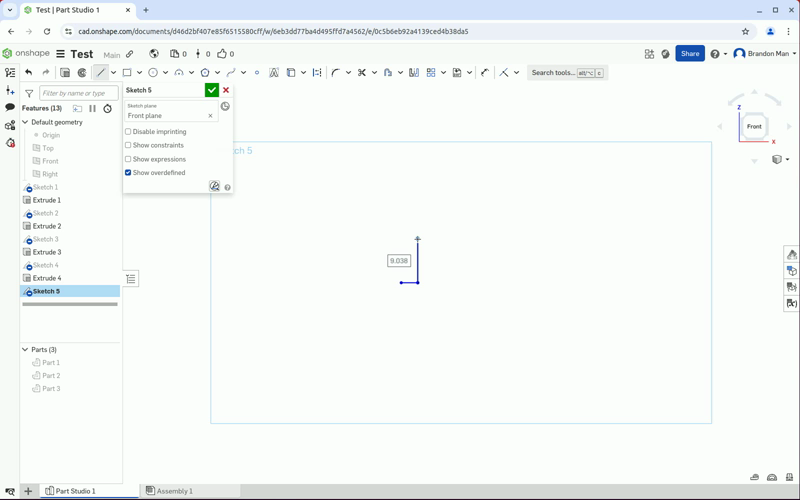
mouse_move(447, 238)
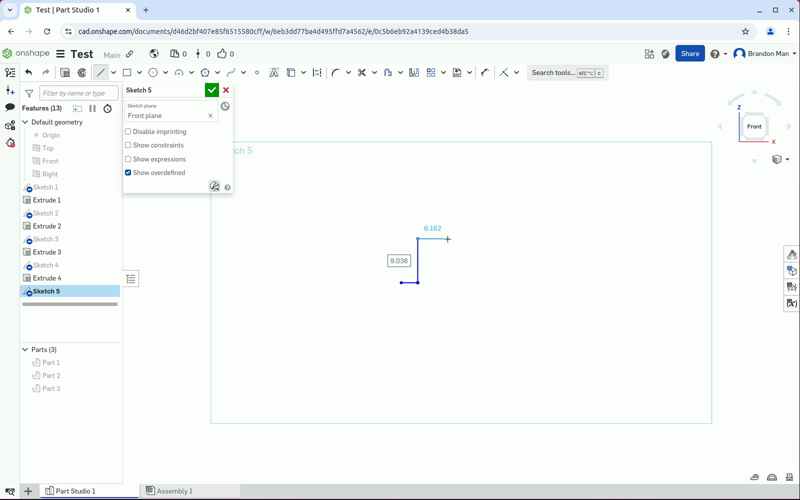
mouse_move(401, 238)
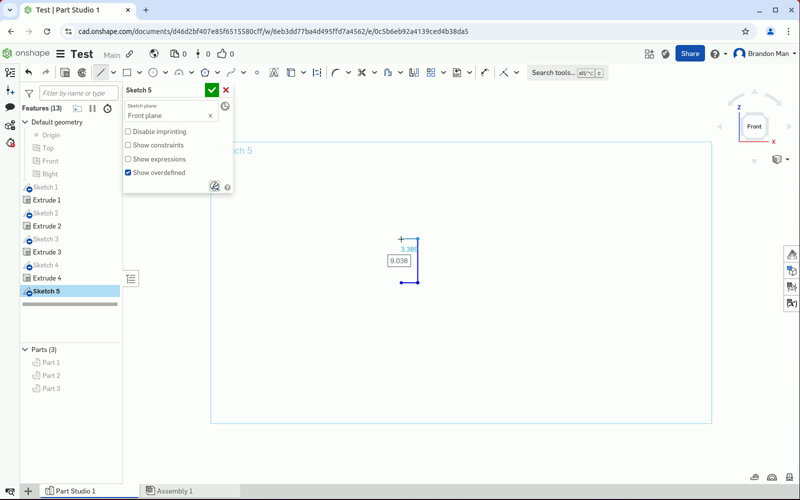
click(401, 238)
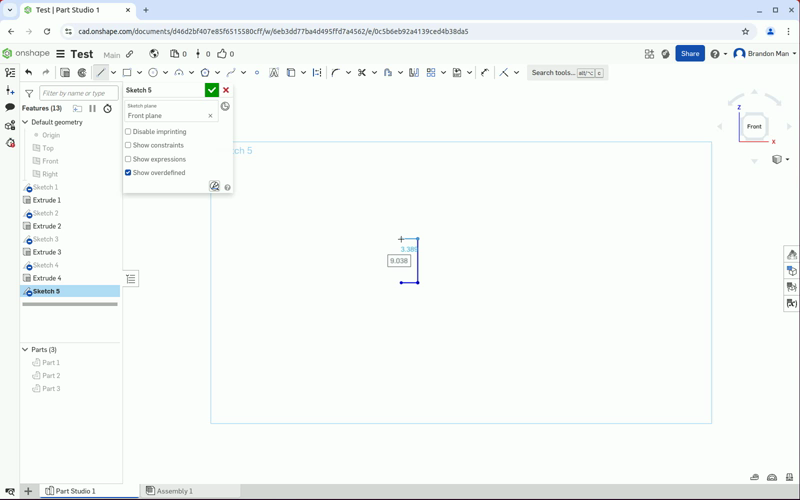
key_up(shift)
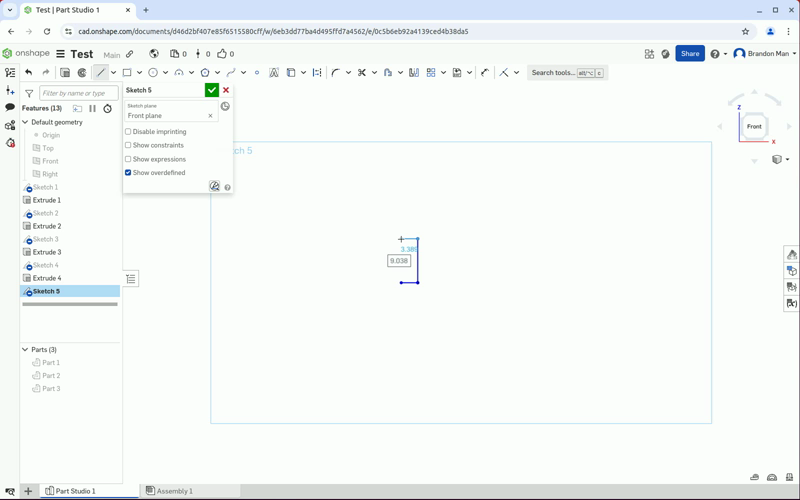
mouse_move(431, 238)
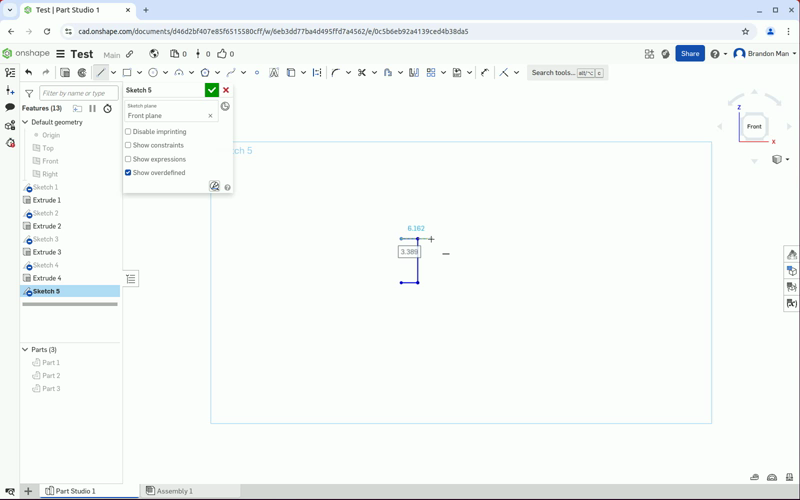
key_down(shift)
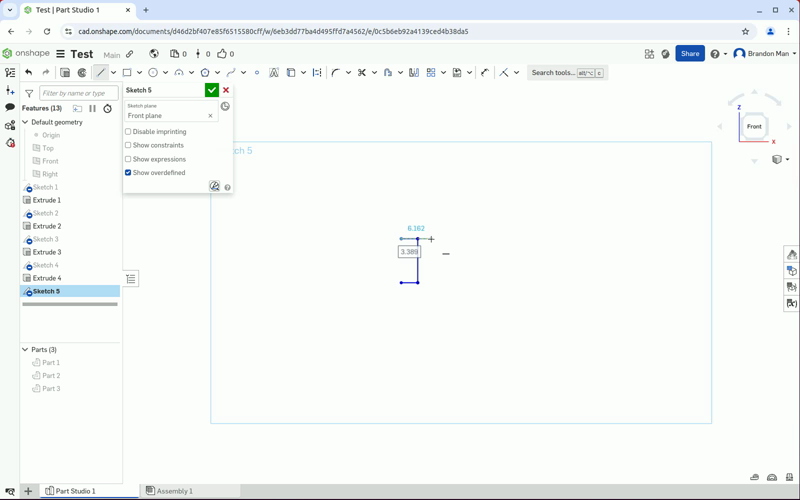
mouse_move(401, 282)
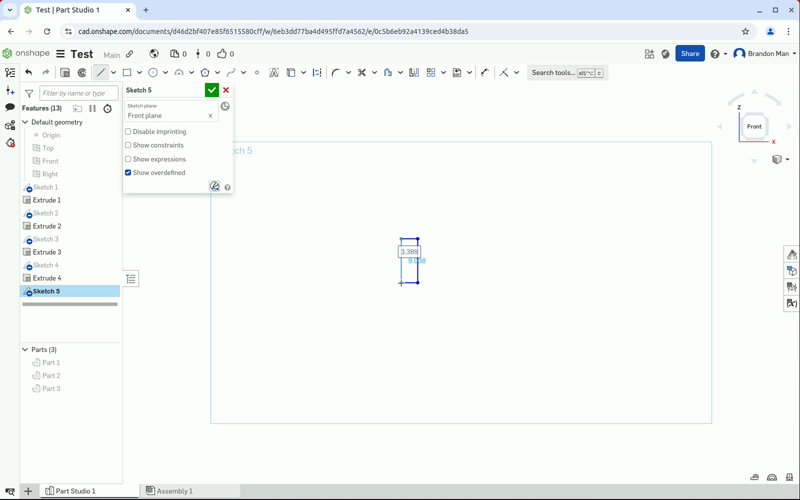
key_up(shift)
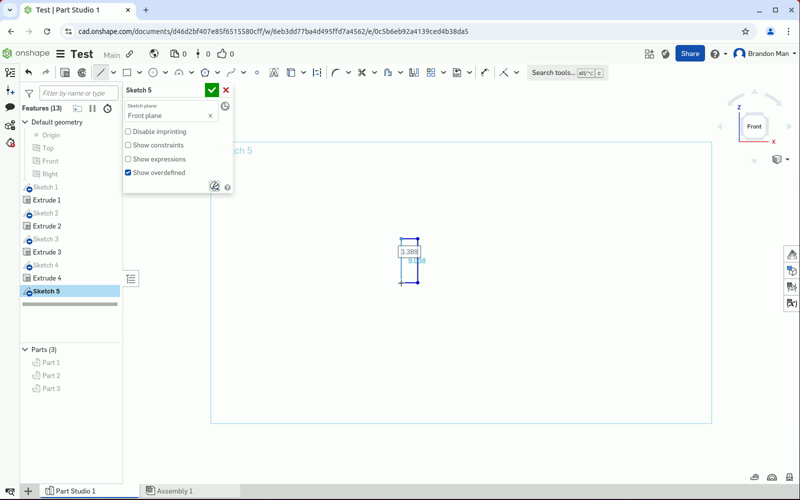
click(401, 282)
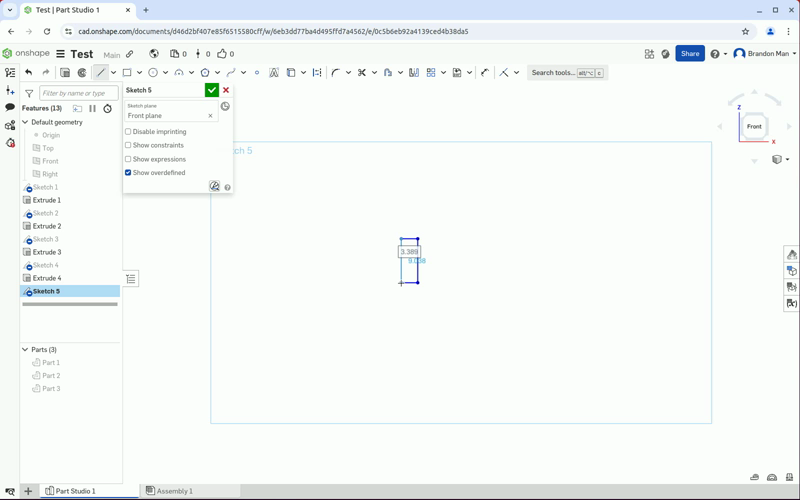
key(esc)
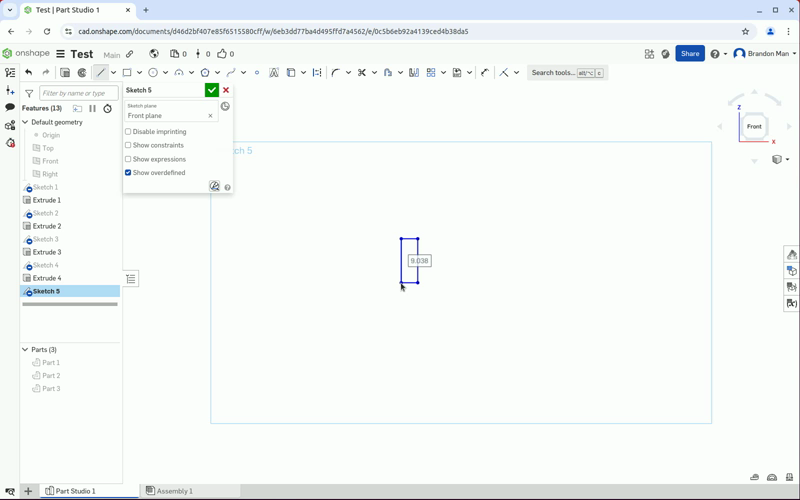
mouse_move(403, 270)
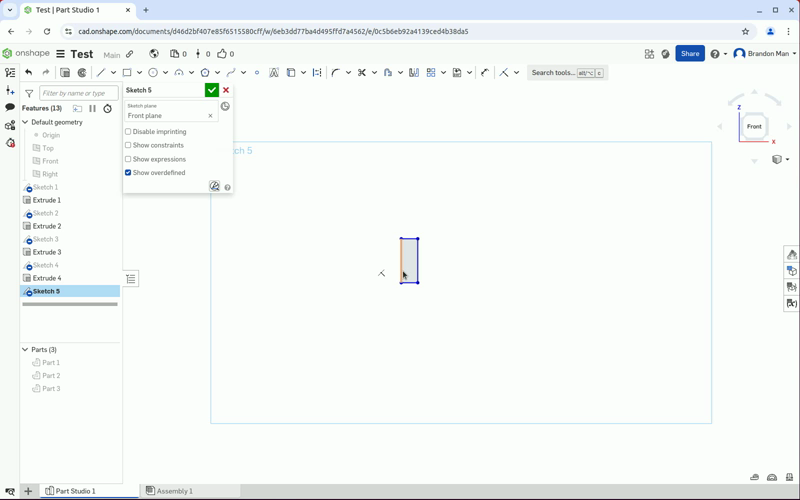
scroll(6)
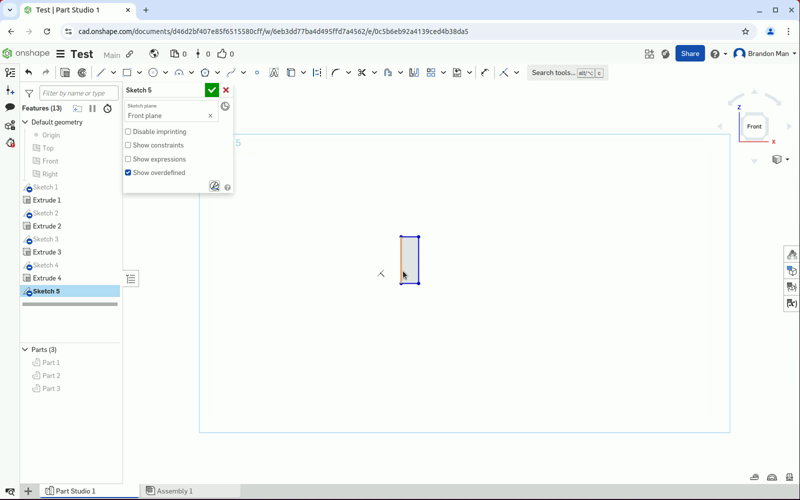
scroll(6)
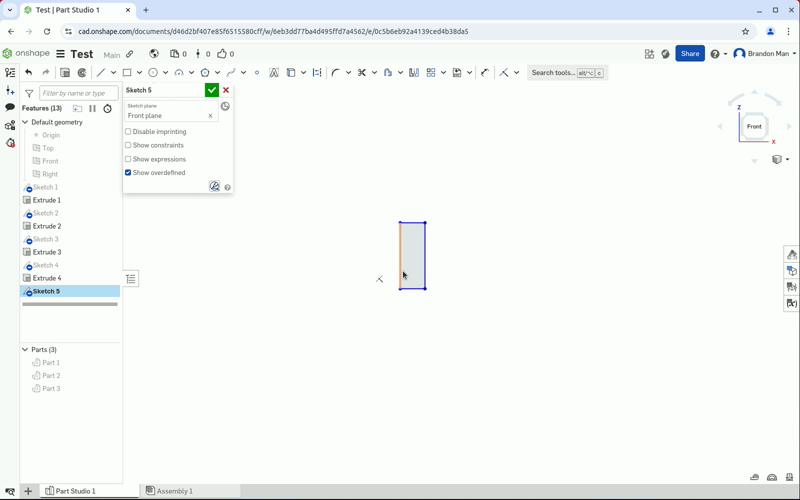
scroll(6)
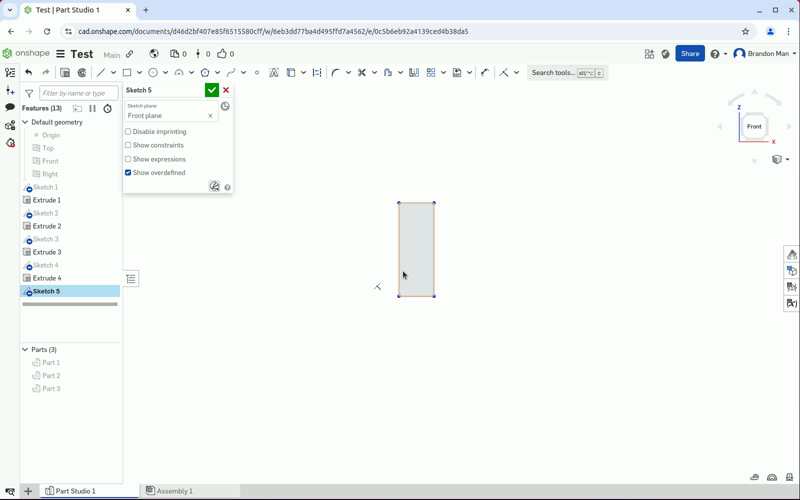
scroll(6)
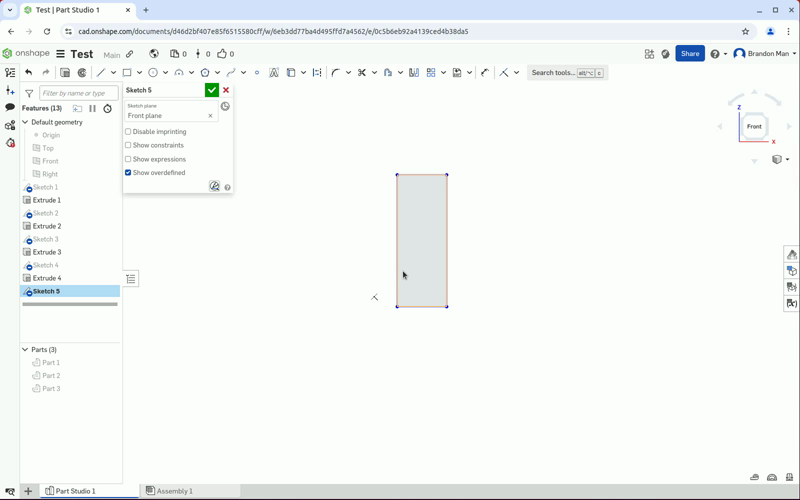
scroll(6)
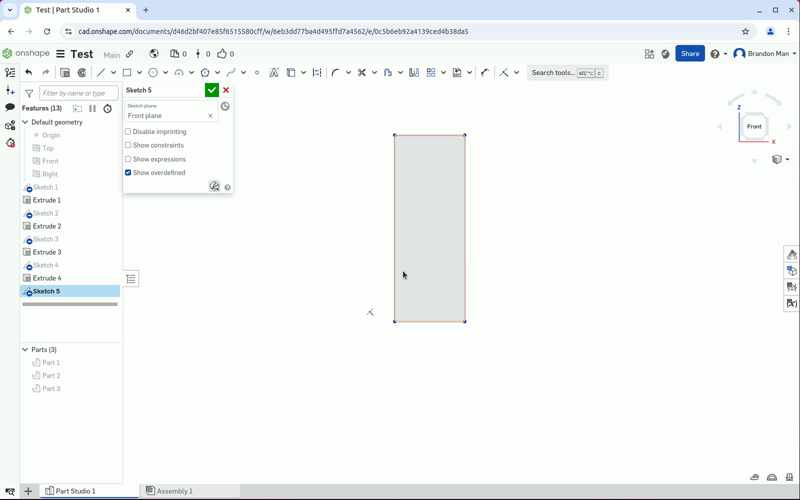
scroll(6)
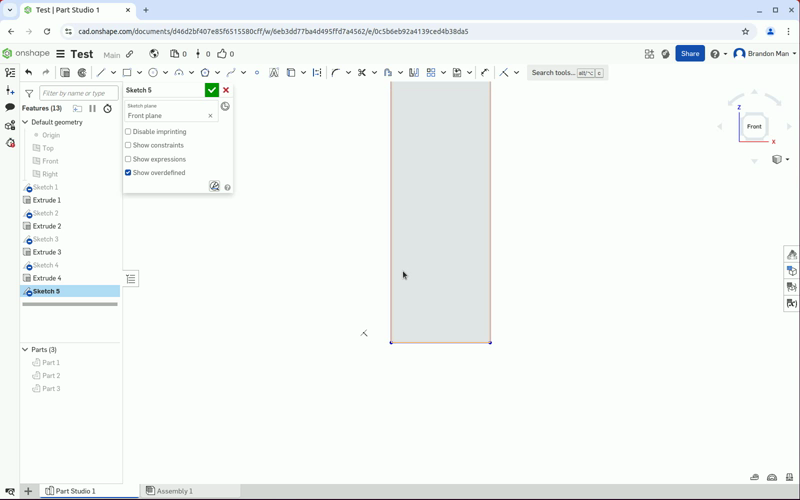
scroll(6)
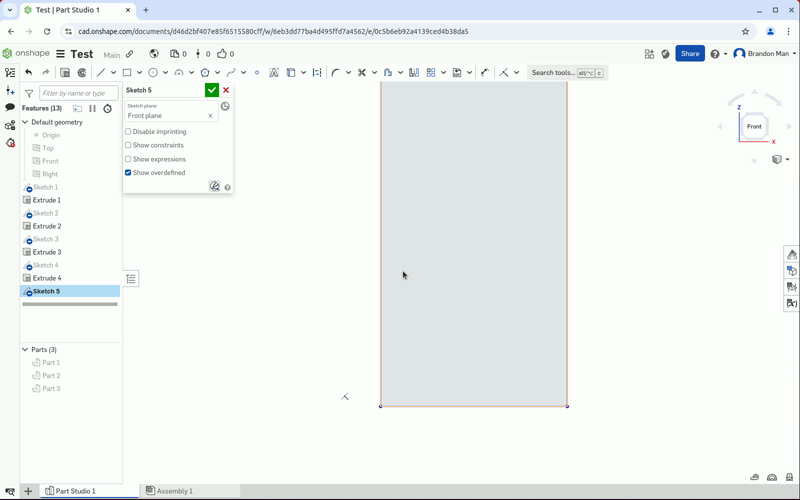
click(403, 270)
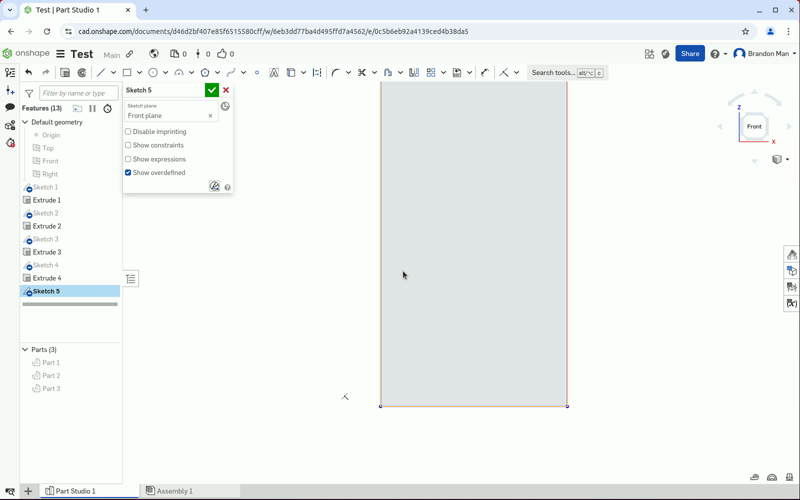
scroll(-6)
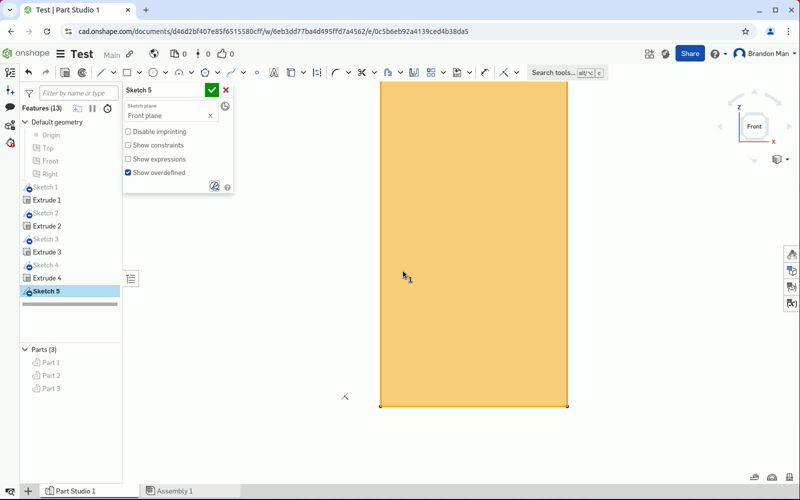
scroll(-6)
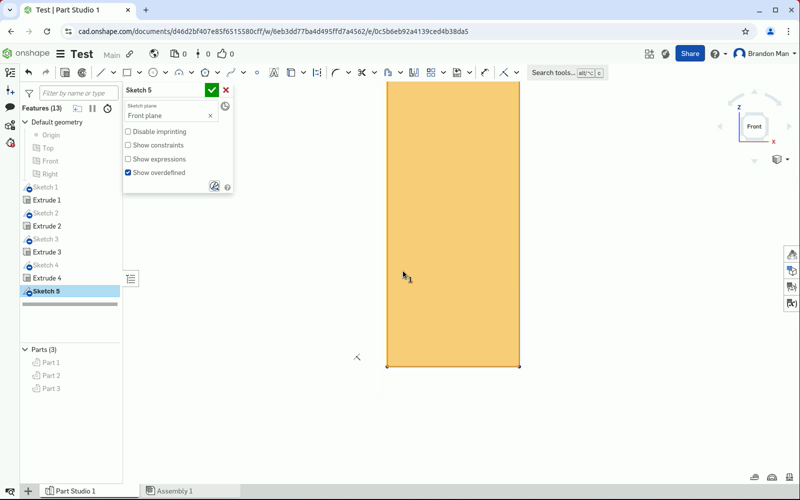
scroll(-6)
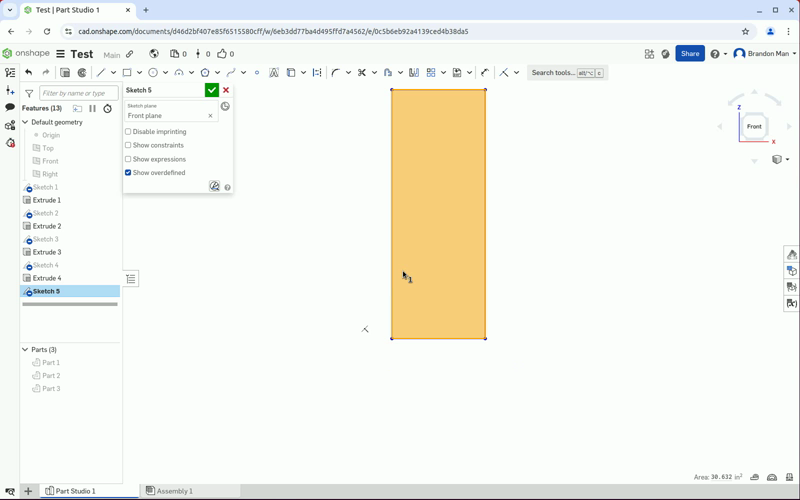
scroll(-6)
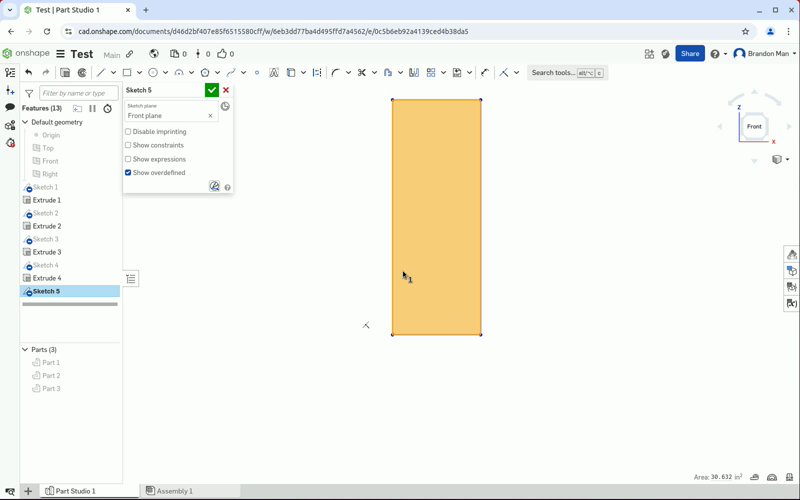
scroll(-6)
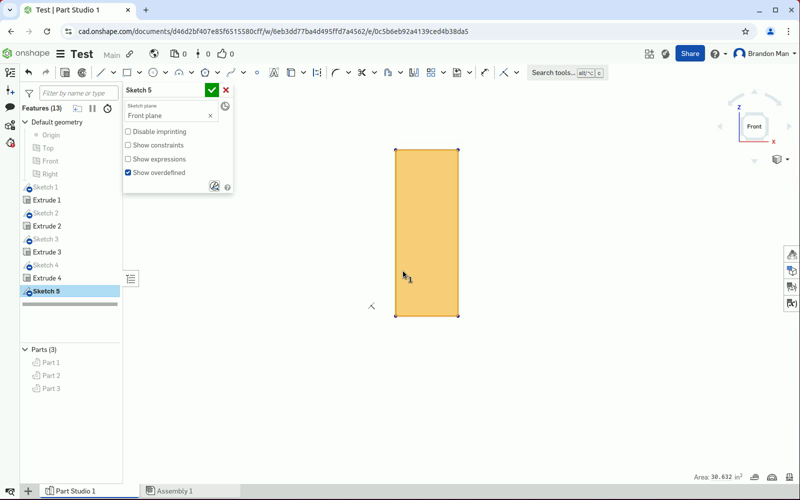
scroll(-6)
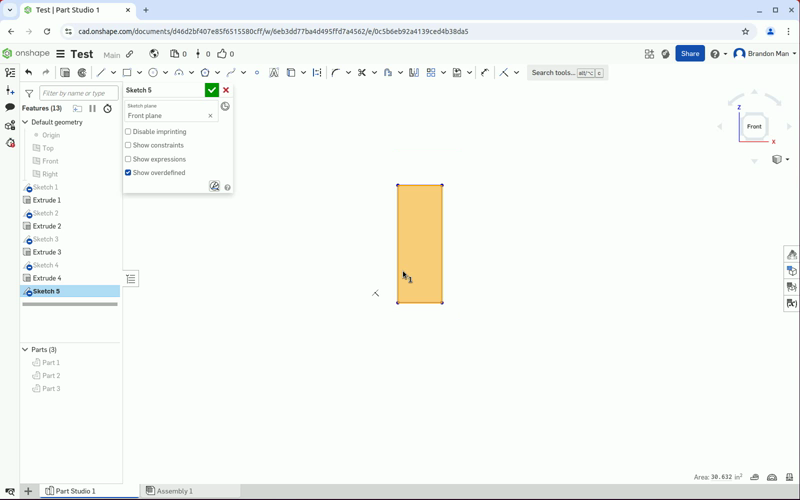
scroll(-6)
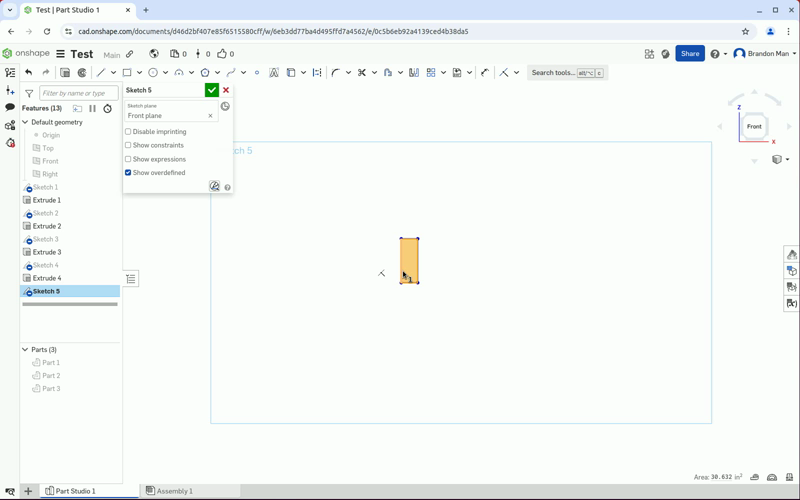
mouse_move(73, 352)
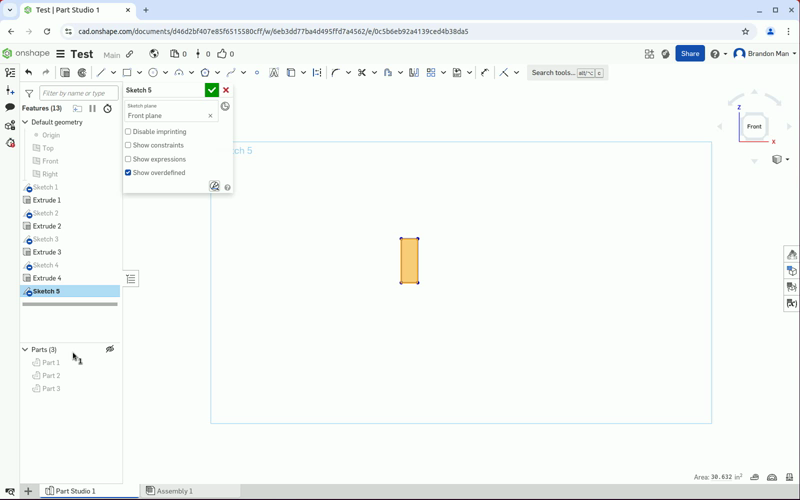
key(shift+y)
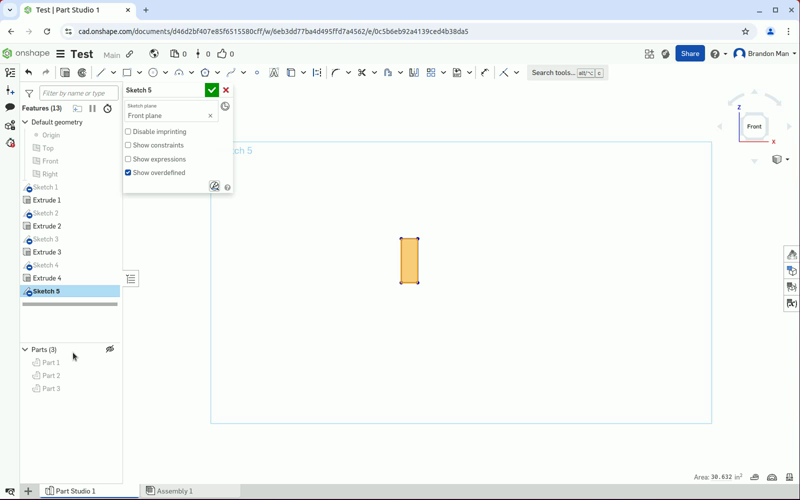
key(shift+e)
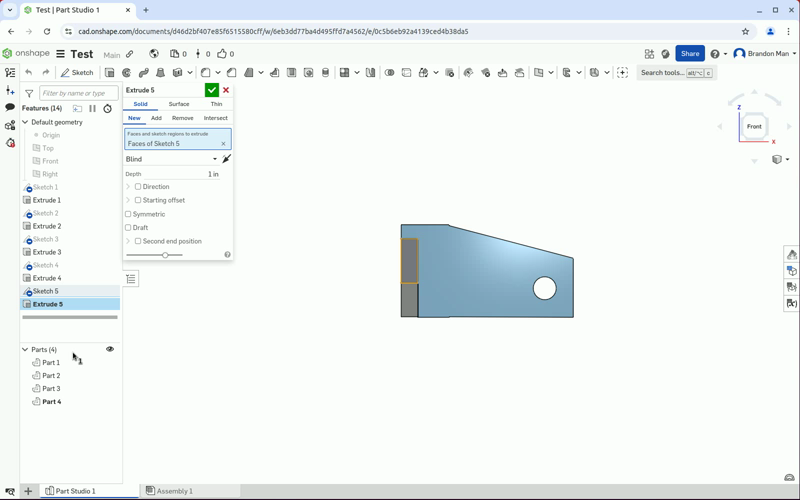
mouse_move(143, 106)
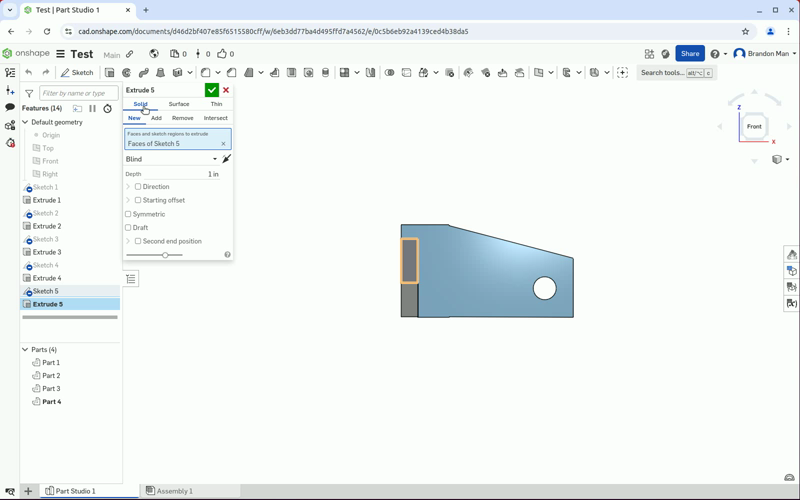
click(143, 106)
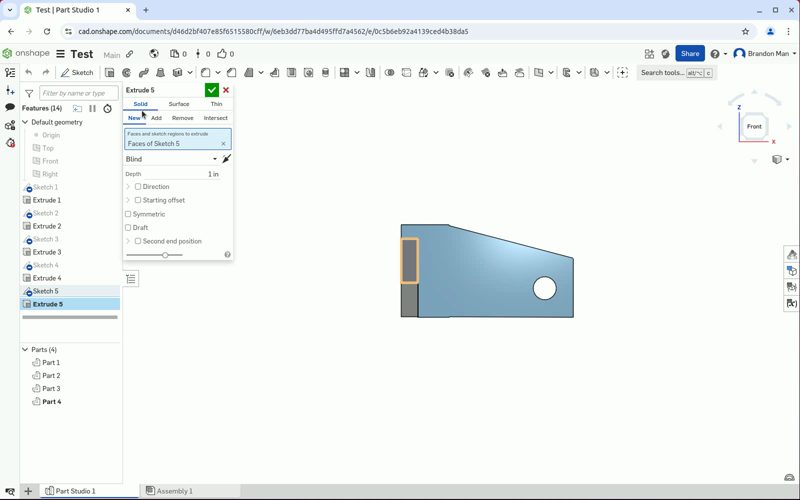
mouse_move(137, 120)
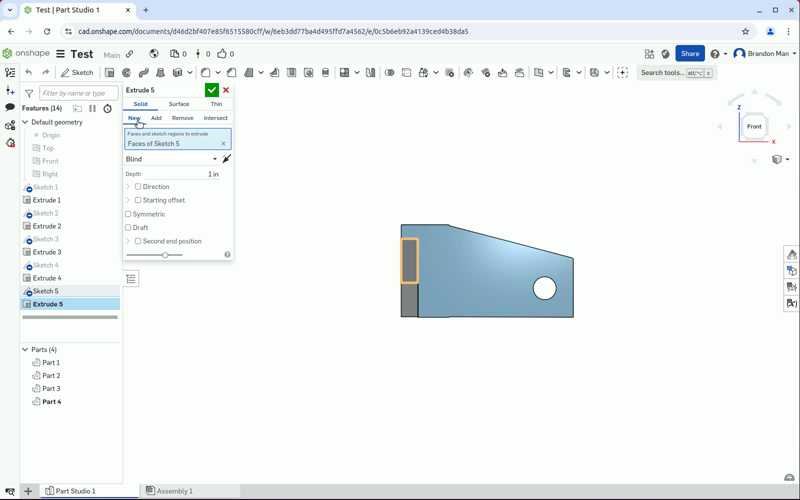
click(137, 120)
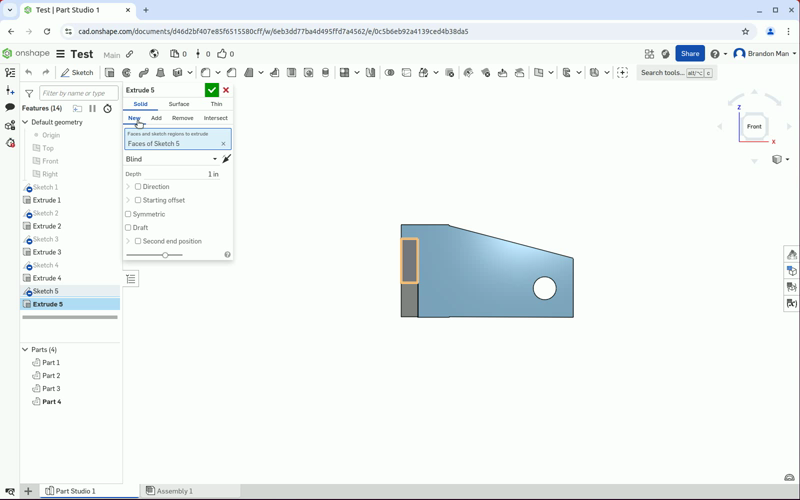
key(tab, 4)
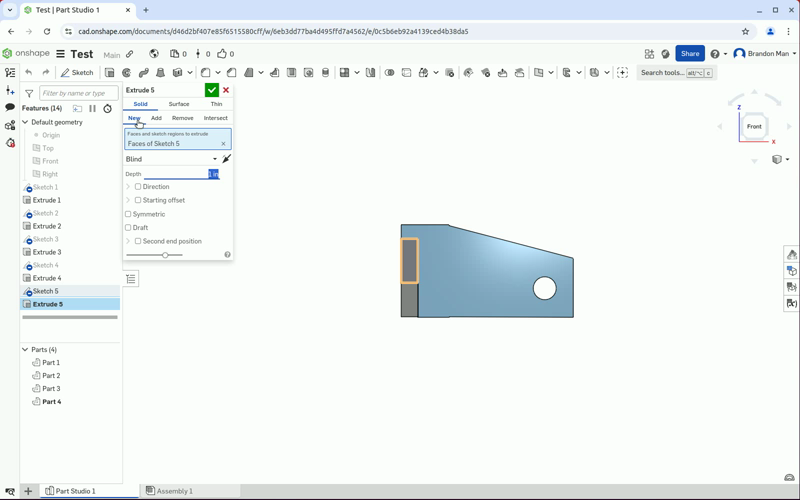
text(10.591)
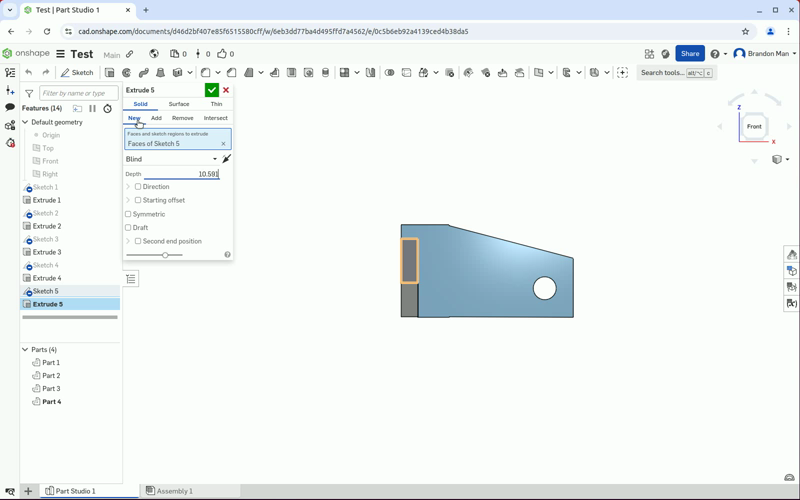
key(enter)
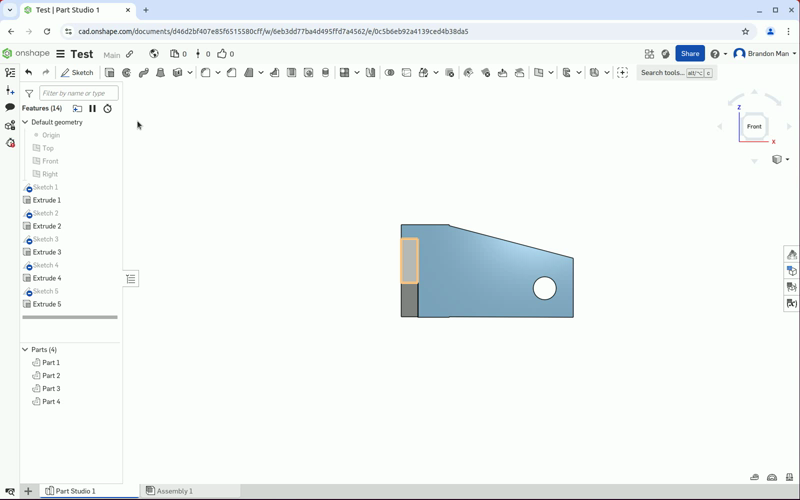
key(shift+h)
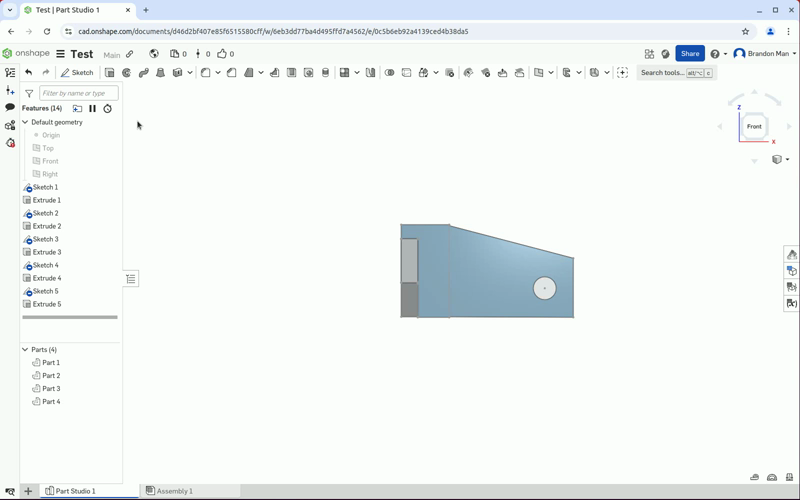
key(shift+h)
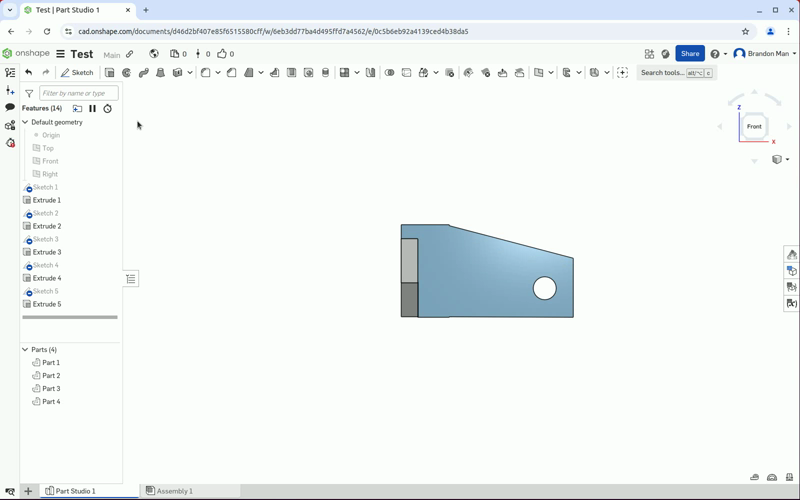
mouse_move(73, 189)
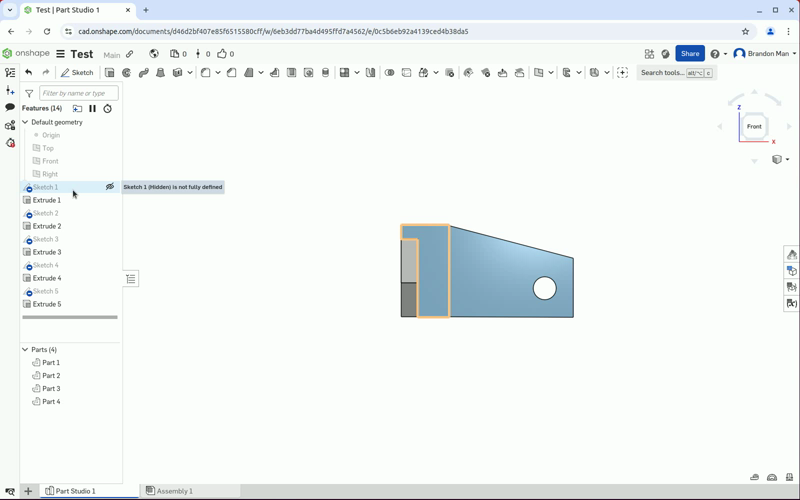
click(73, 189)
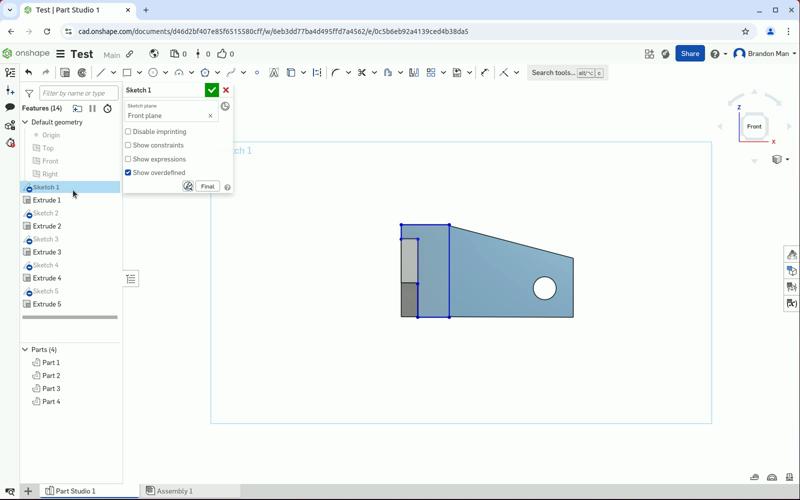
mouse_move(229, 92)
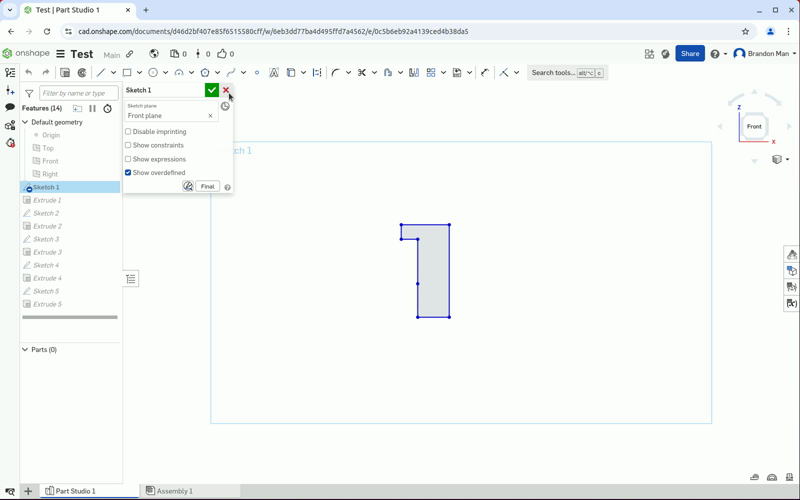
click(229, 92)
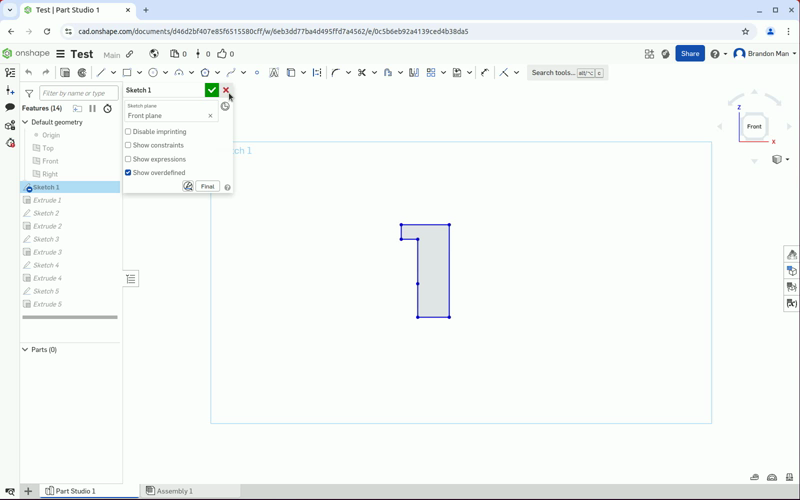
key(shift+s)
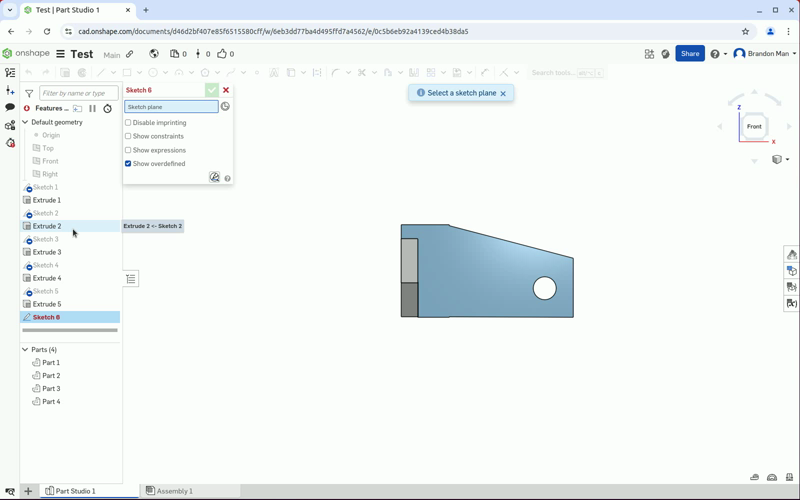
scroll(3)
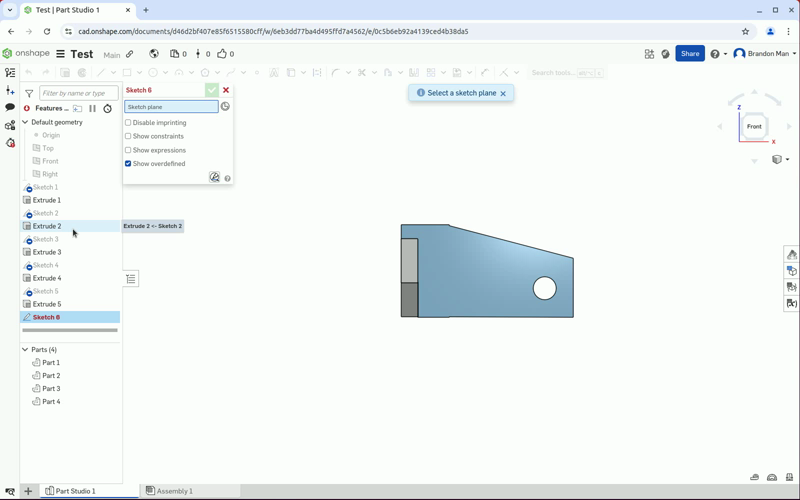
mouse_move(73, 163)
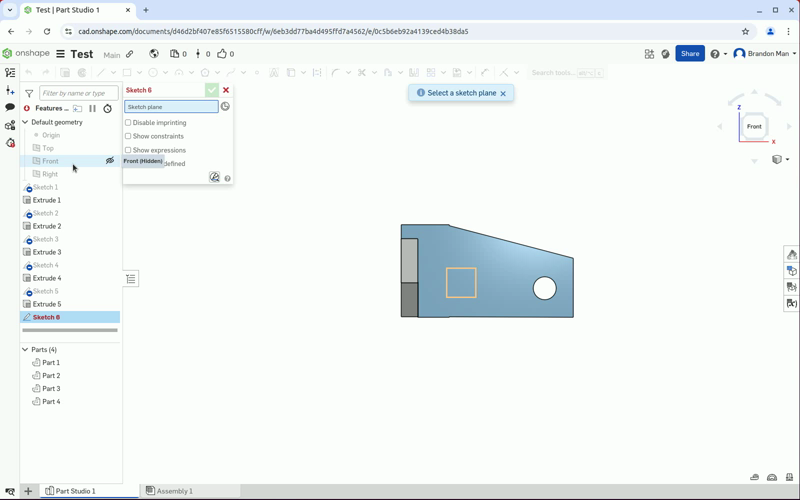
click(73, 163)
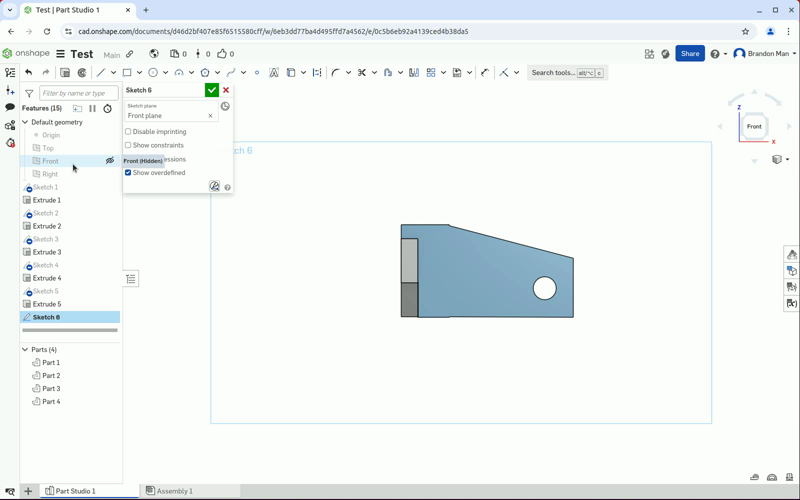
mouse_move(73, 352)
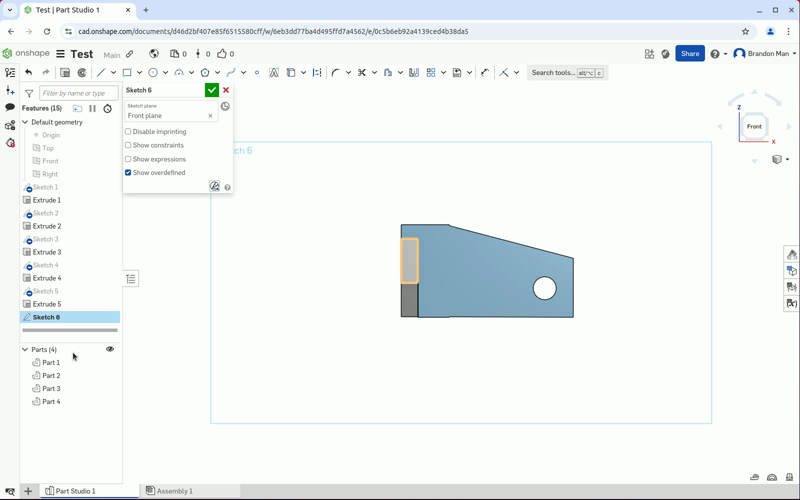
key(y)
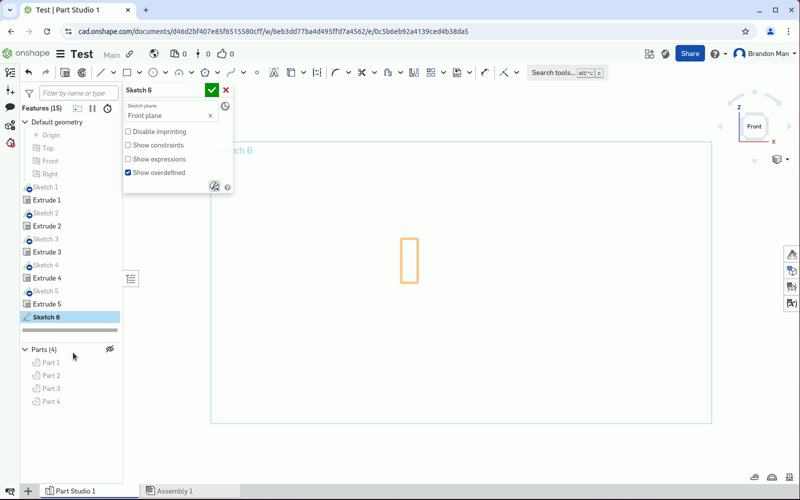
key(l)
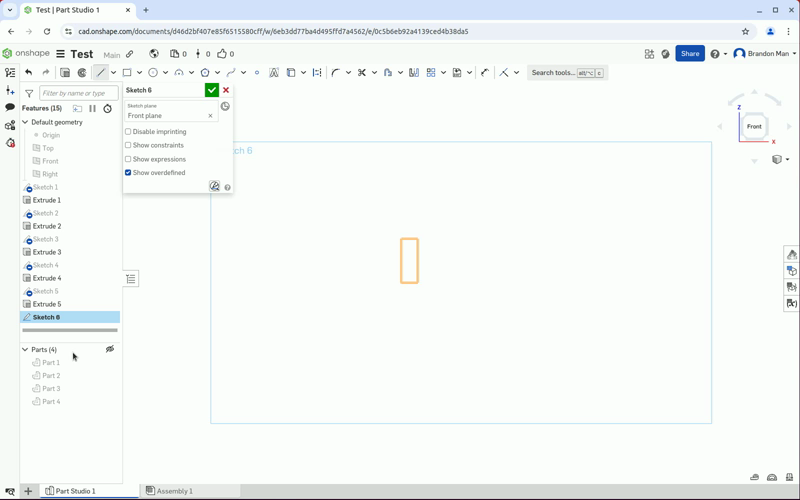
key_down(shift)
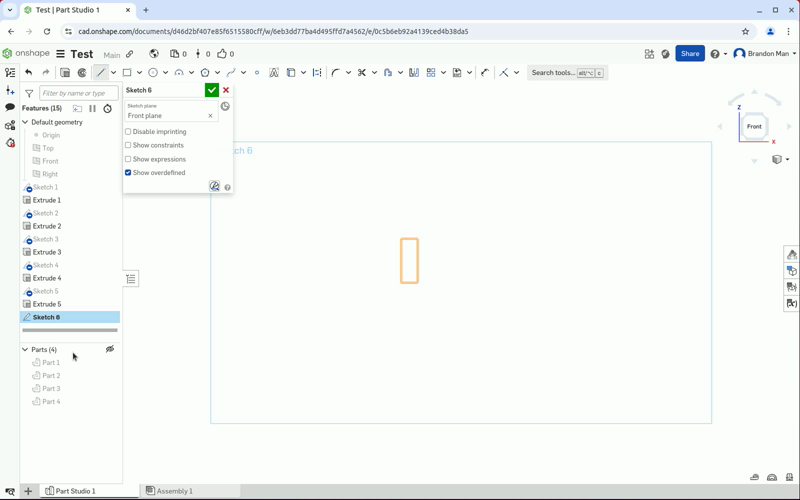
mouse_move(401, 316)
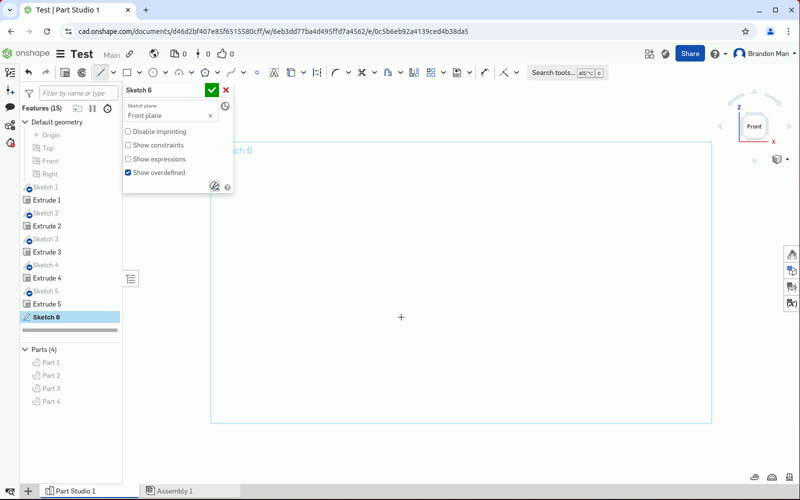
click(401, 316)
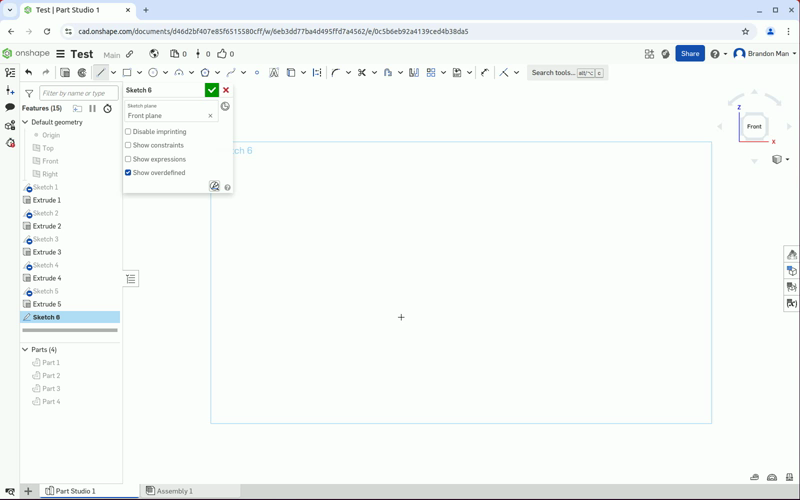
key_up(shift)
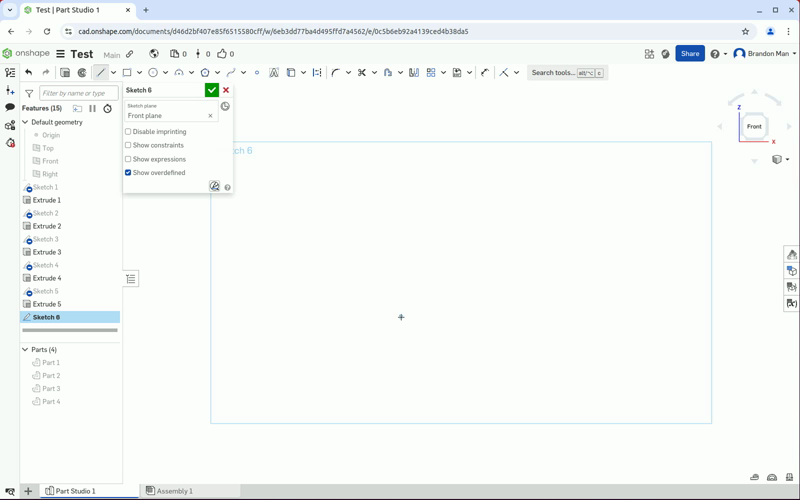
key_down(shift)
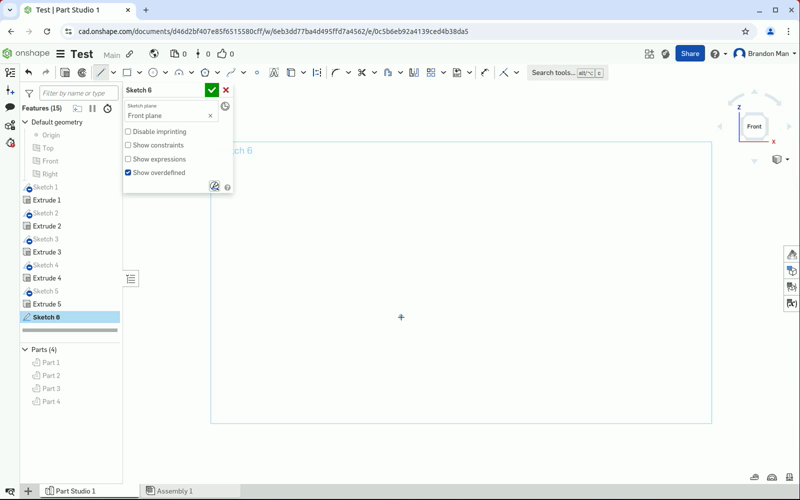
mouse_move(431, 316)
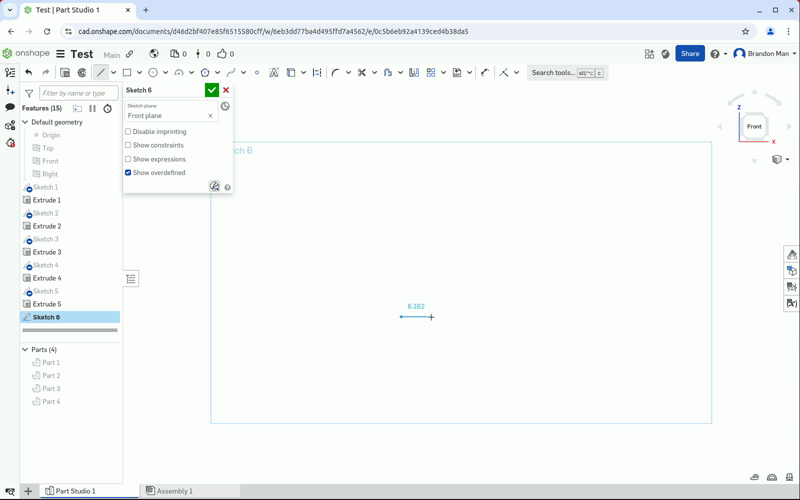
mouse_move(418, 316)
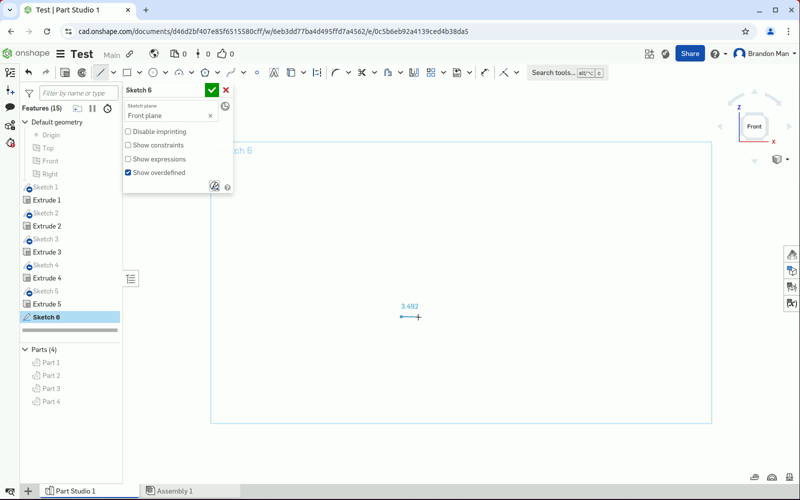
click(418, 316)
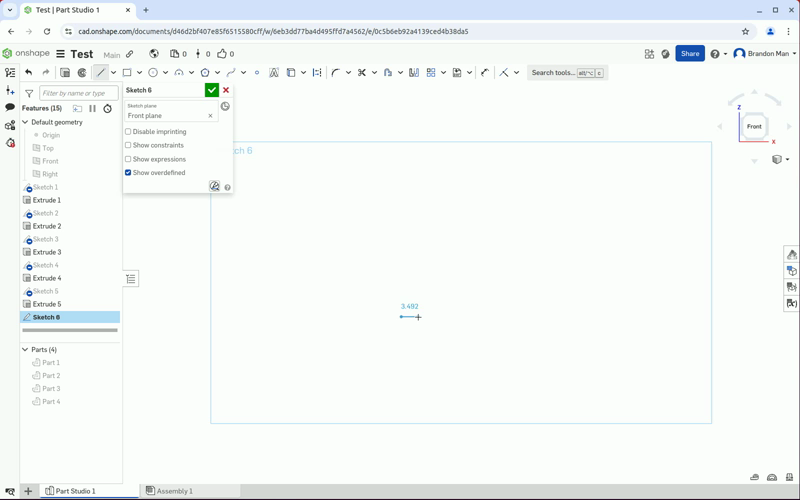
key_up(shift)
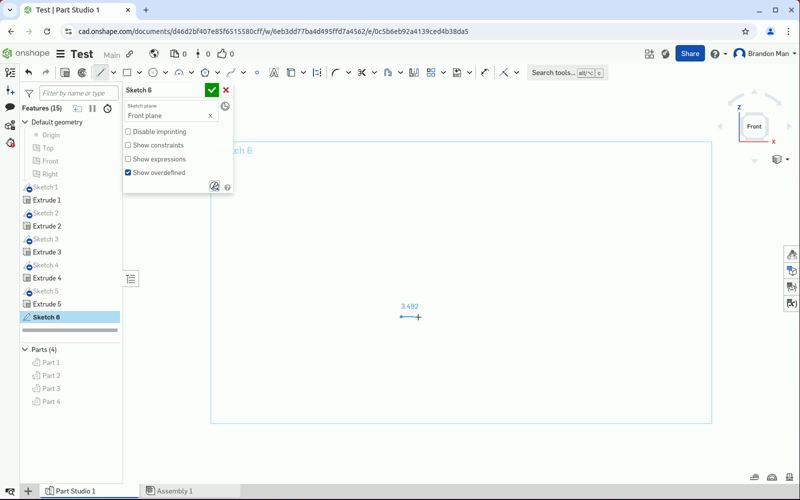
key_down(shift)
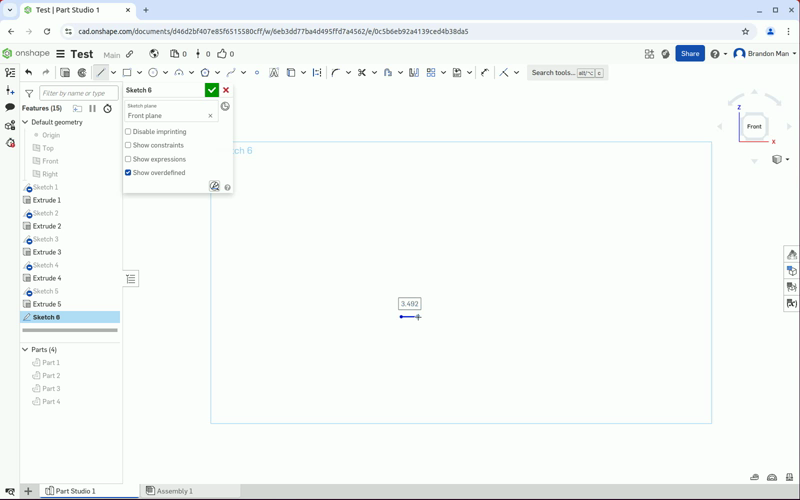
mouse_move(448, 316)
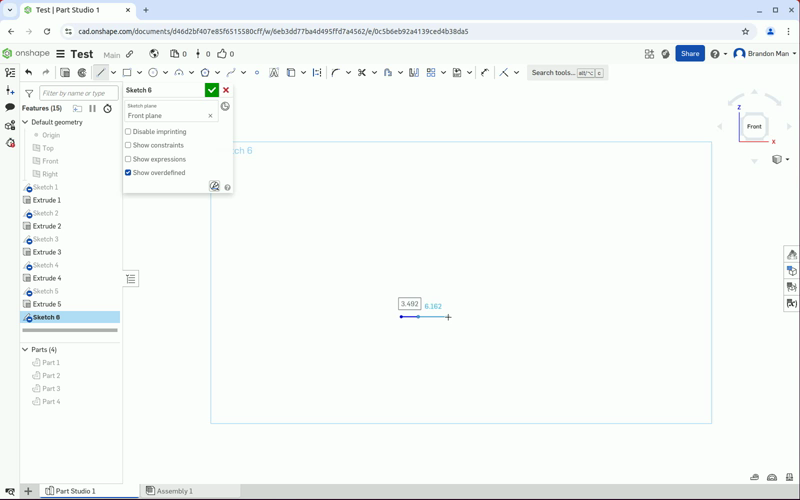
mouse_move(418, 282)
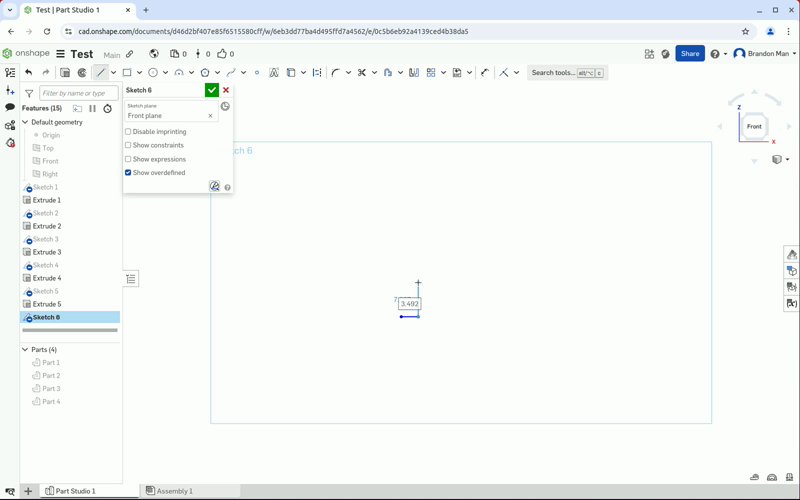
click(418, 282)
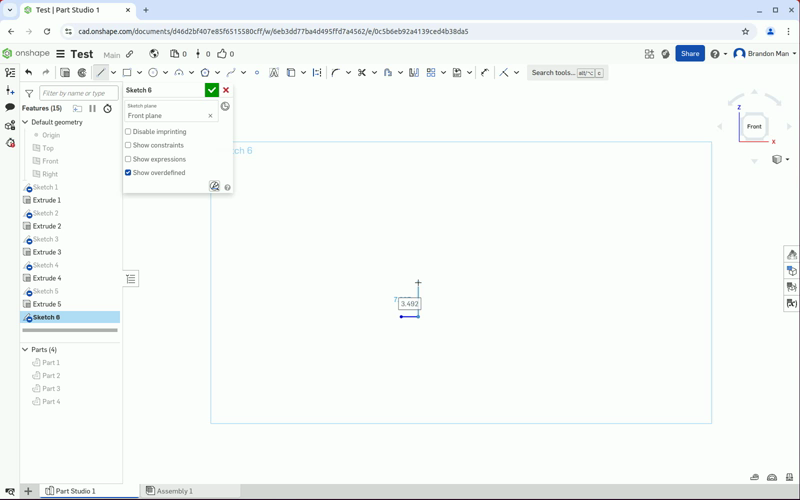
key_up(shift)
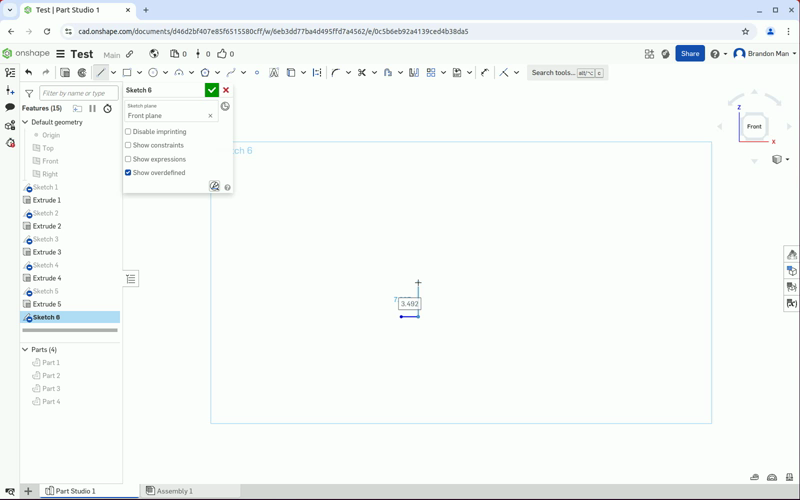
key_down(shift)
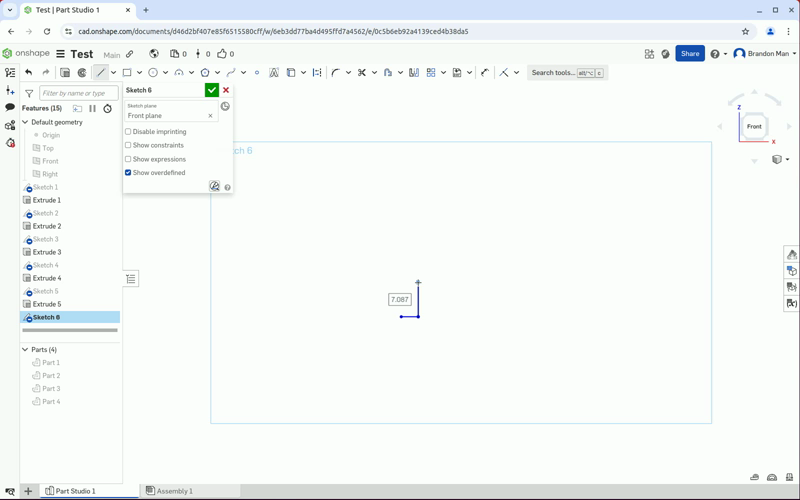
mouse_move(448, 282)
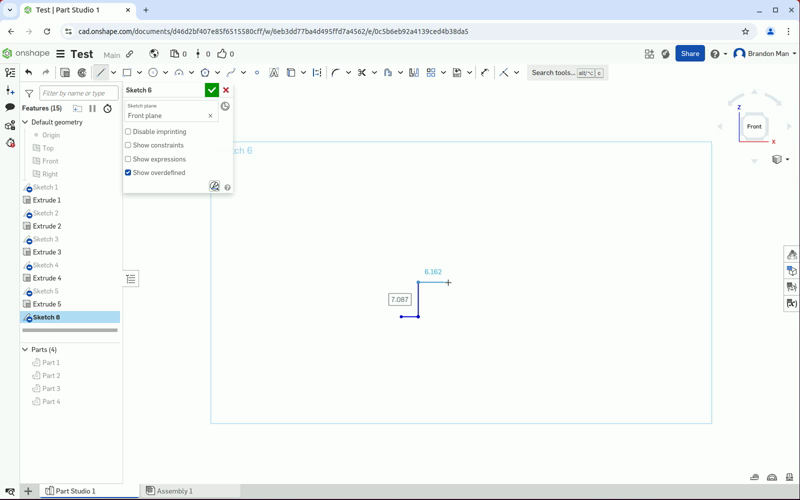
mouse_move(401, 282)
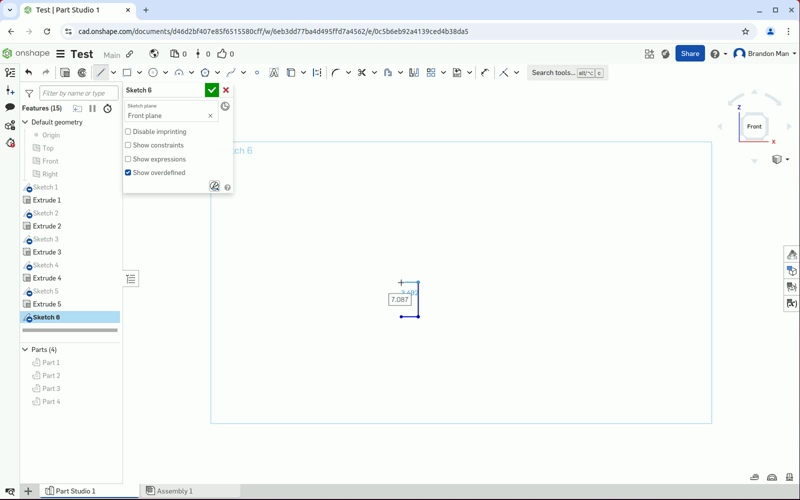
click(401, 282)
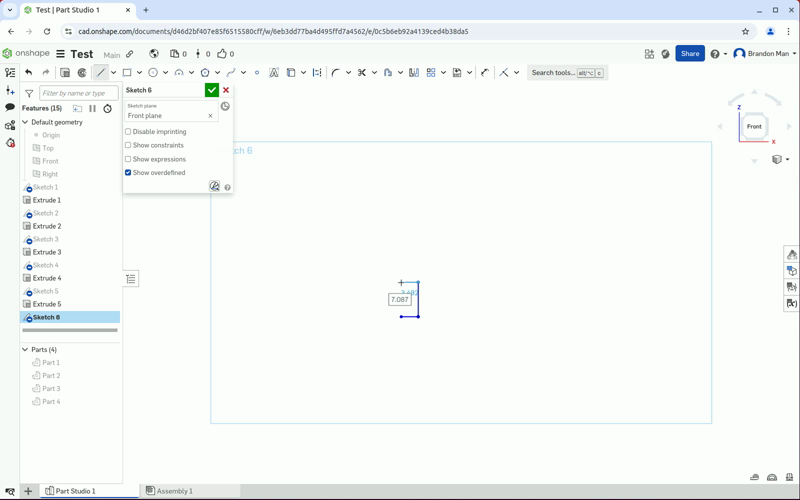
key_up(shift)
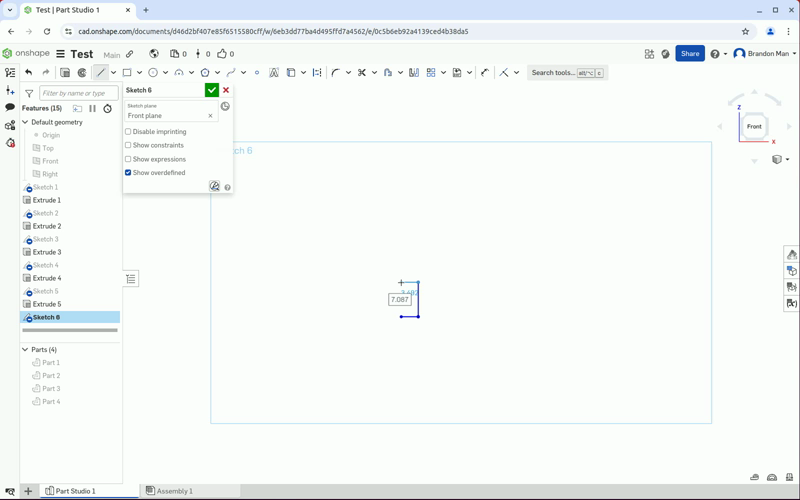
mouse_move(431, 282)
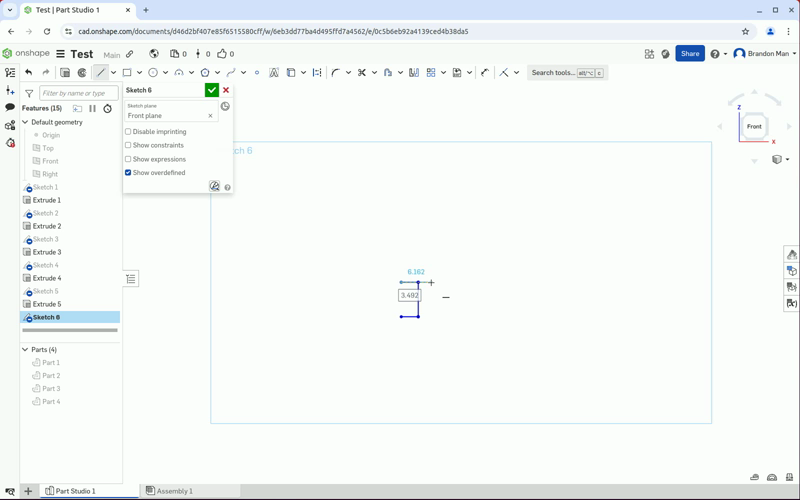
key_down(shift)
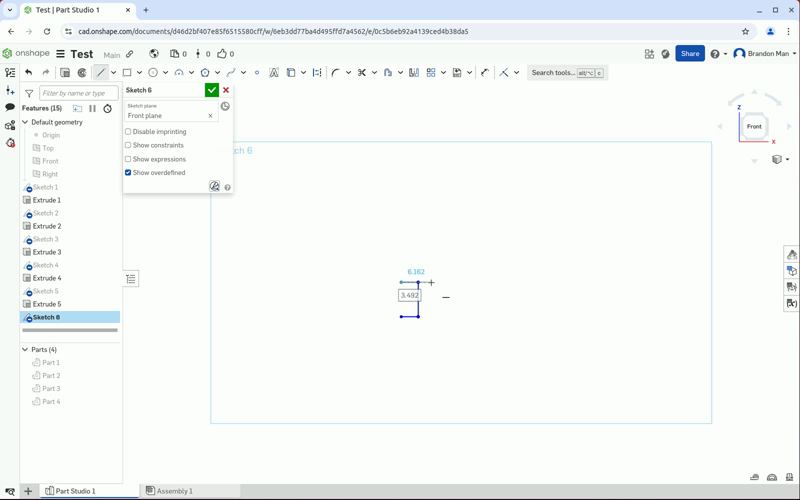
mouse_move(401, 316)
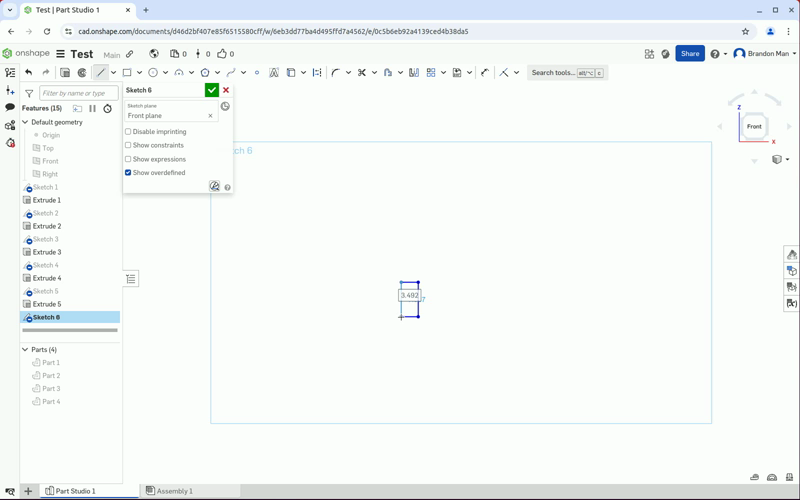
key_up(shift)
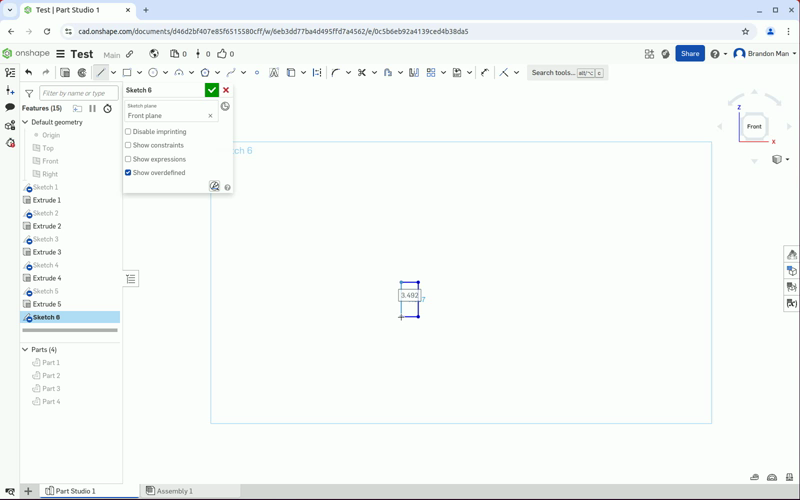
click(401, 316)
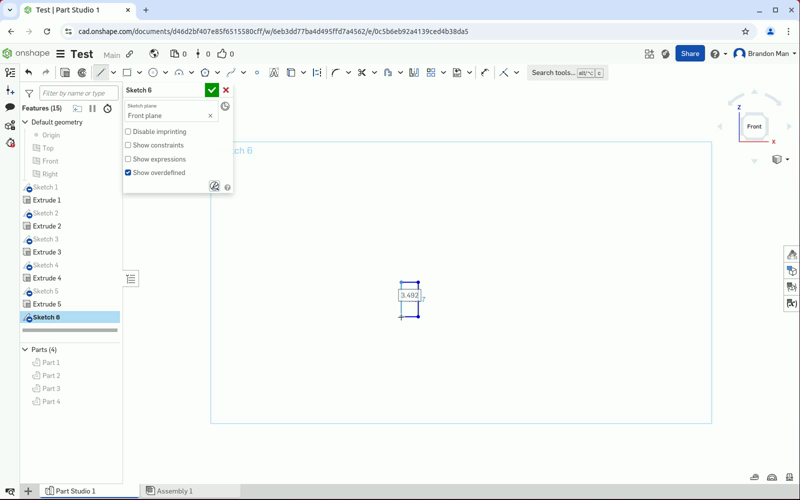
key(esc)
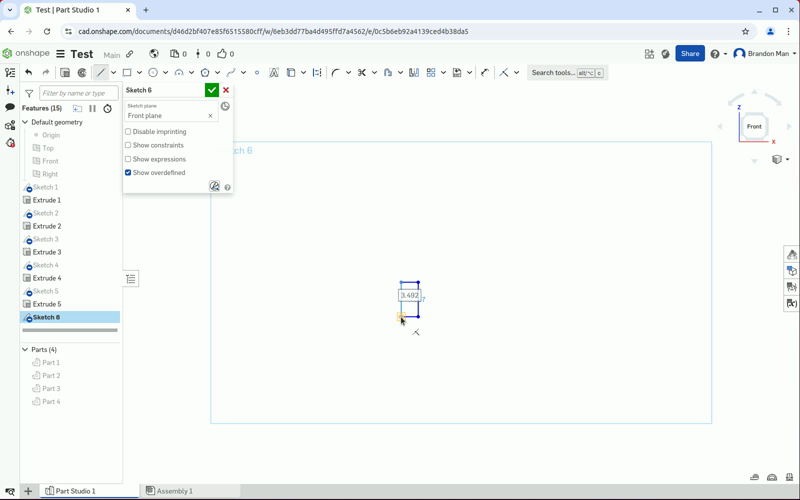
mouse_move(403, 289)
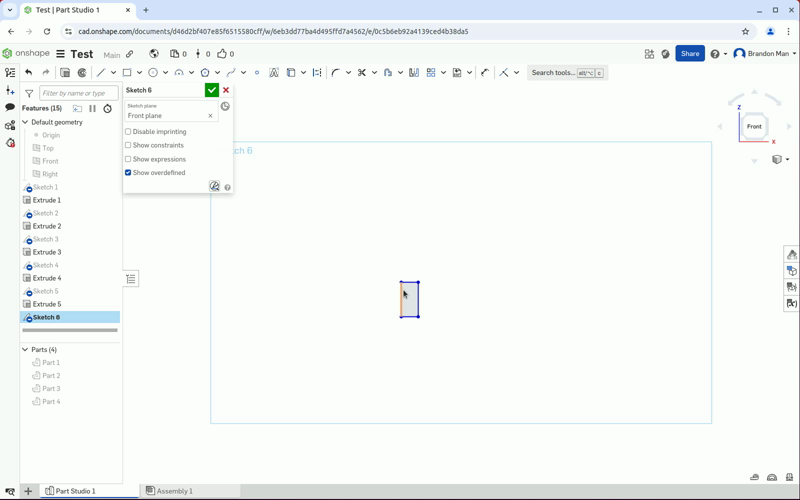
scroll(6)
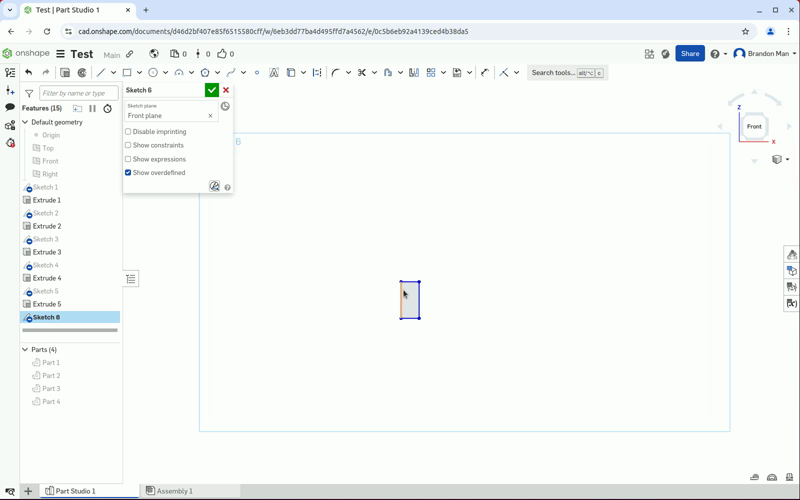
scroll(6)
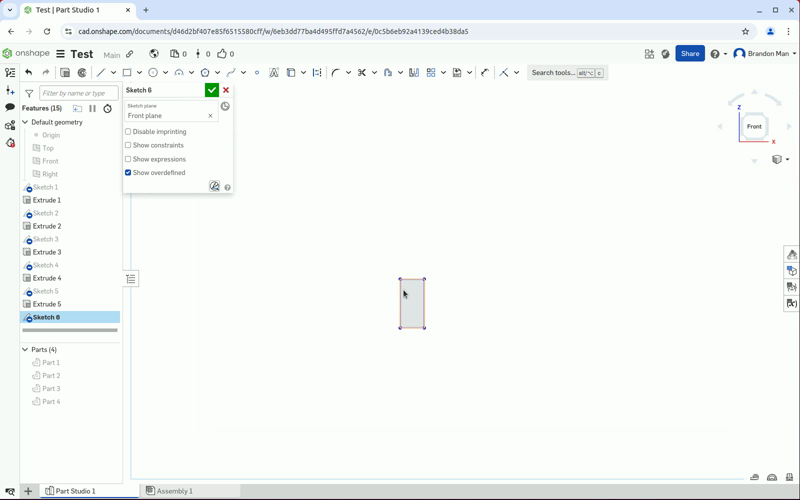
scroll(6)
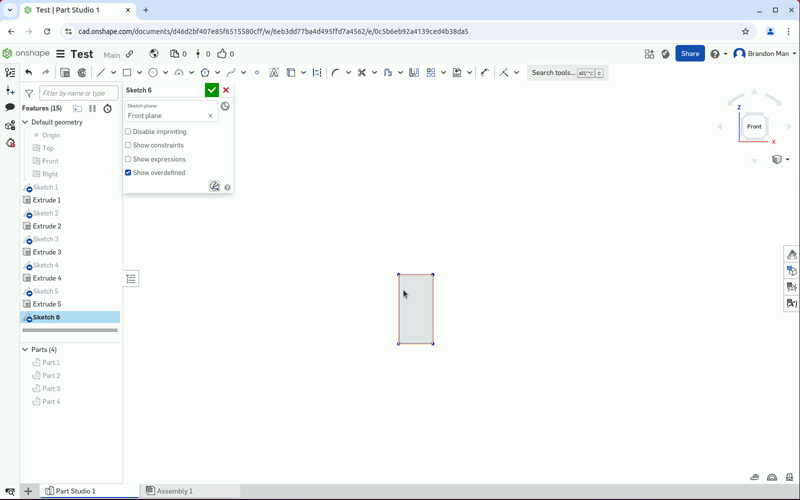
scroll(6)
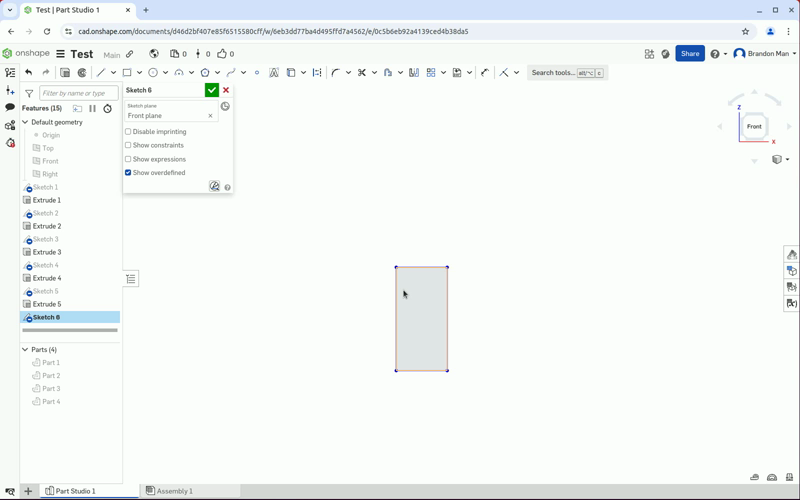
scroll(6)
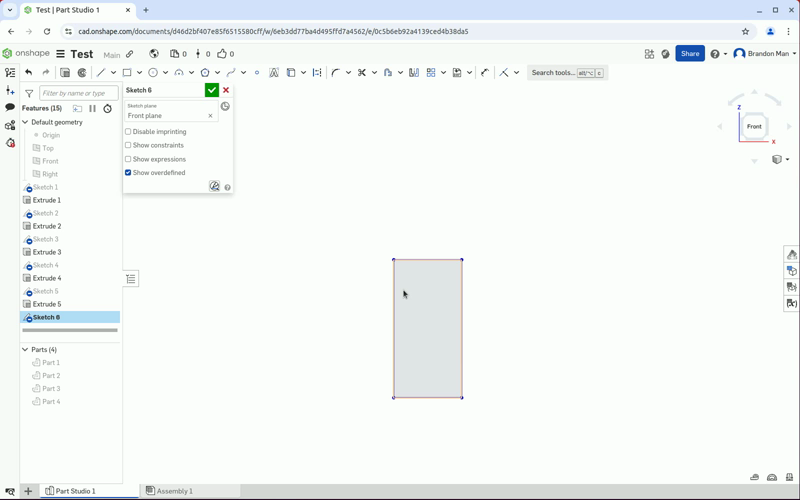
scroll(6)
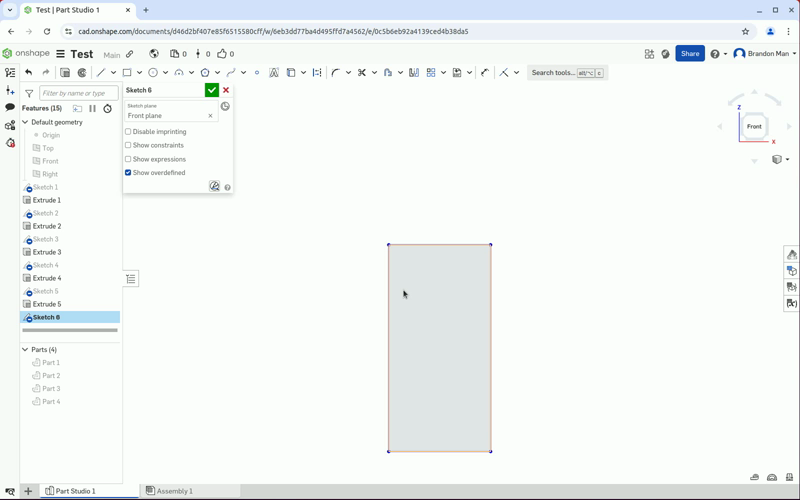
scroll(6)
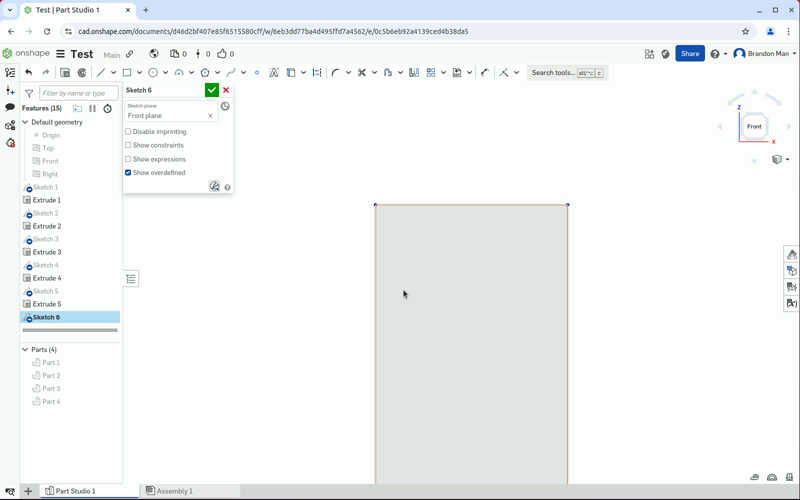
click(403, 289)
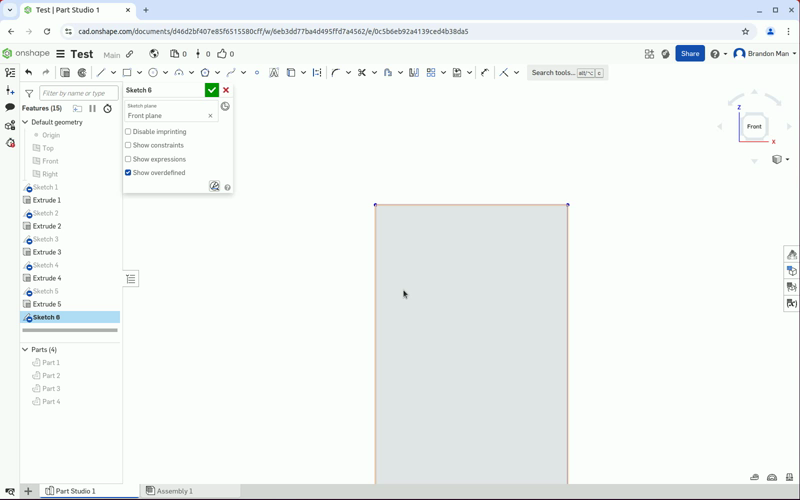
scroll(-6)
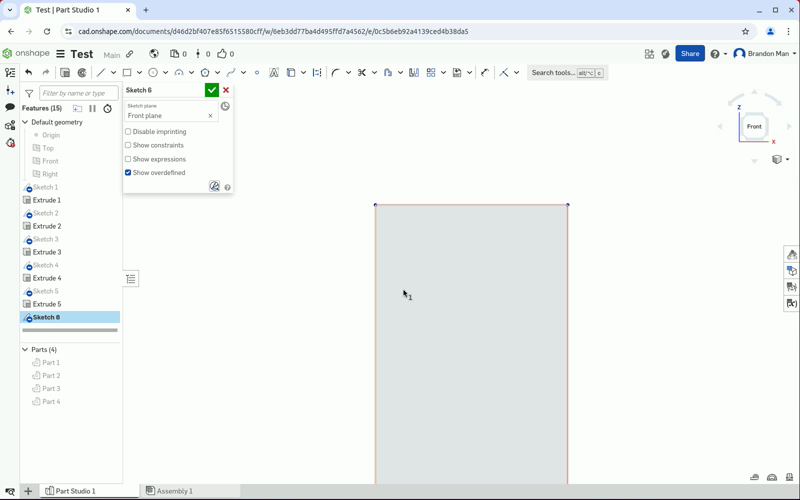
scroll(-6)
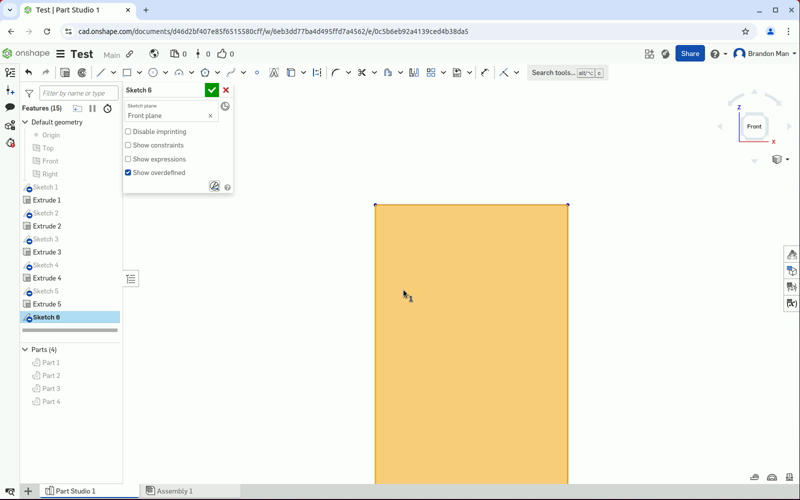
scroll(-6)
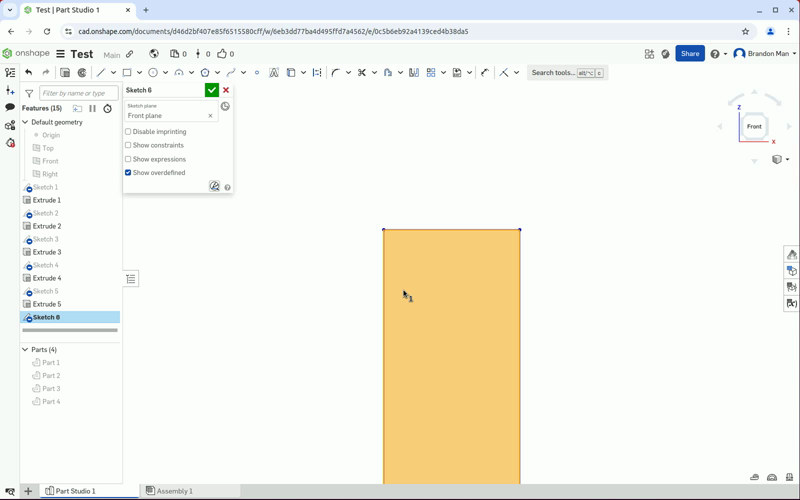
scroll(-6)
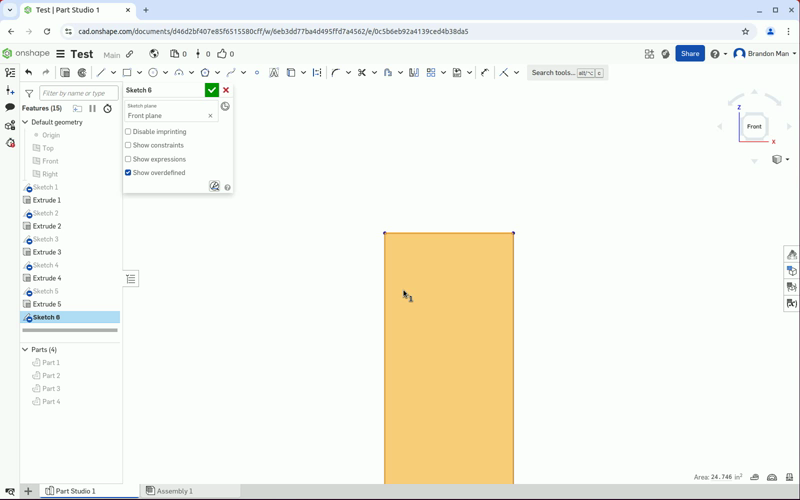
scroll(-6)
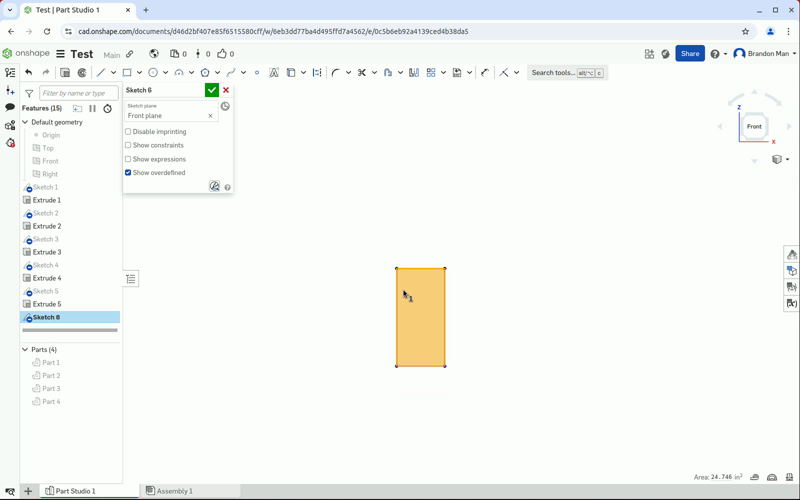
scroll(-6)
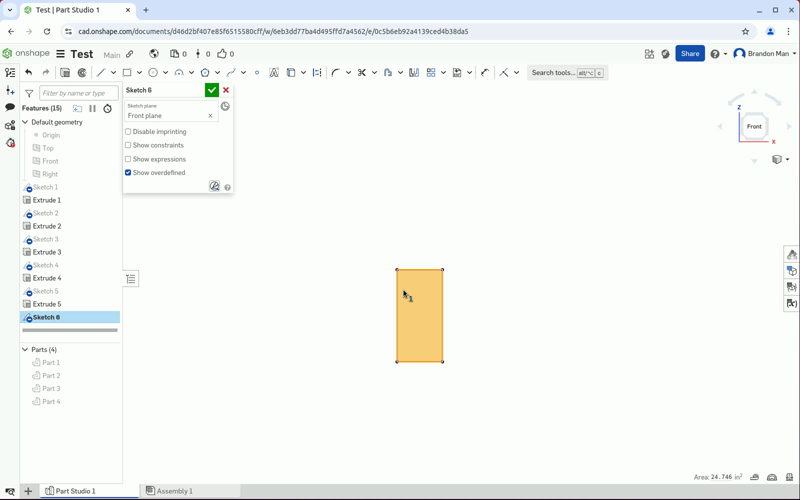
scroll(-6)
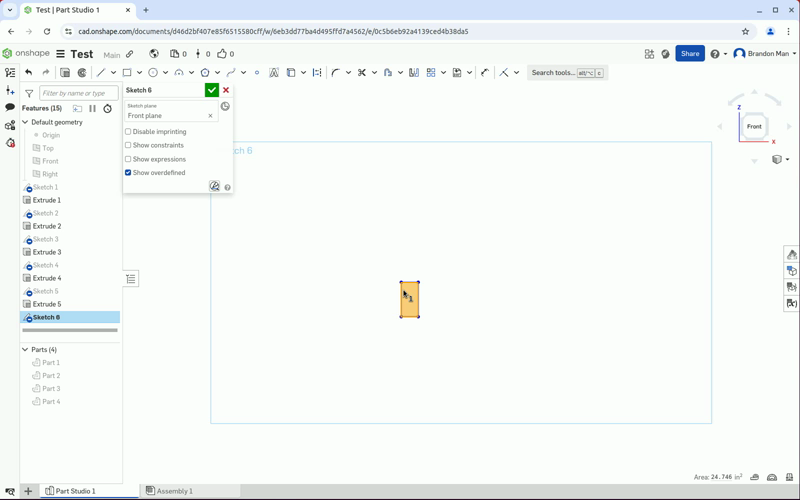
mouse_move(73, 352)
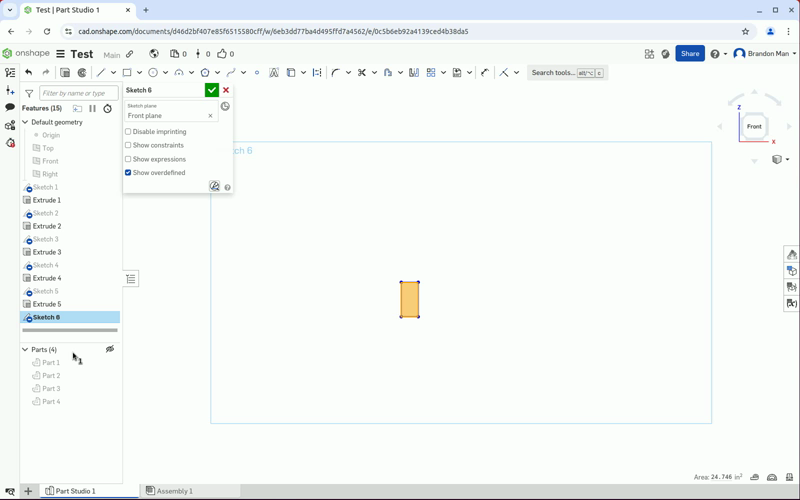
key(shift+y)
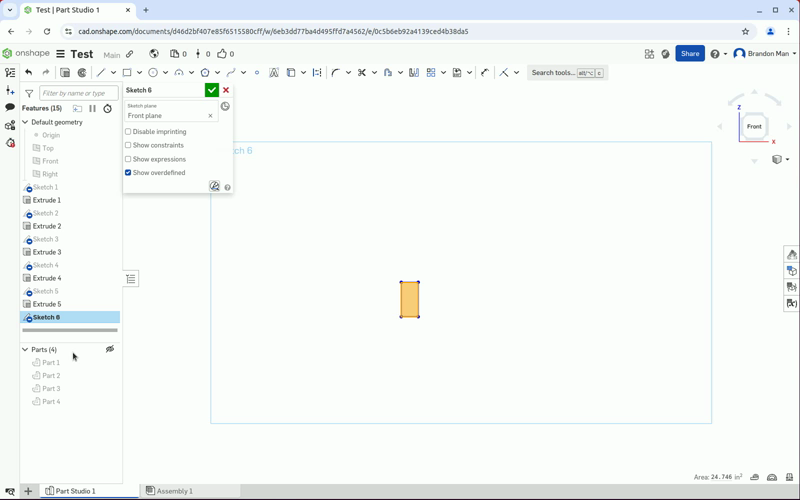
key(shift+e)
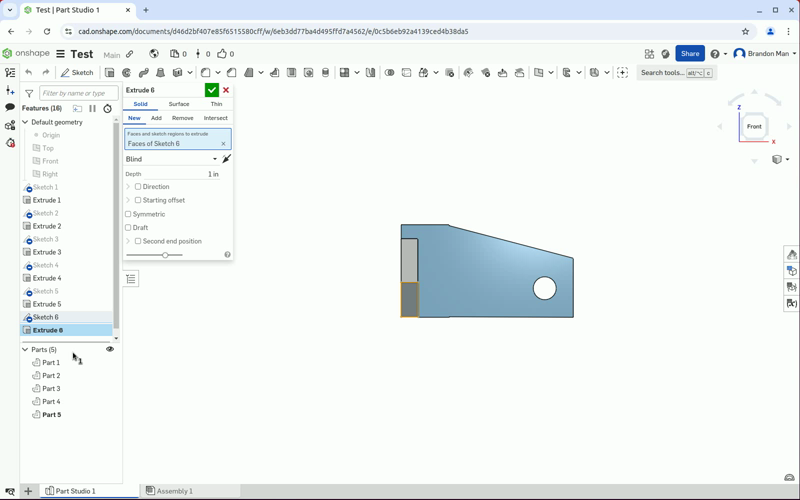
mouse_move(143, 106)
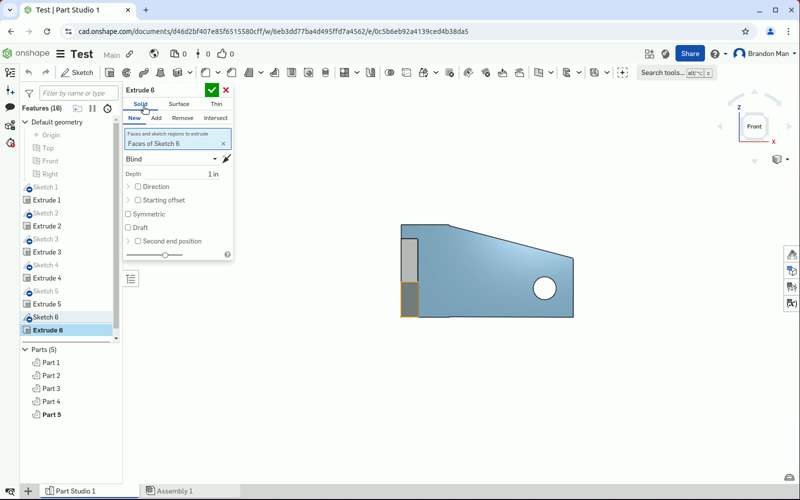
click(143, 106)
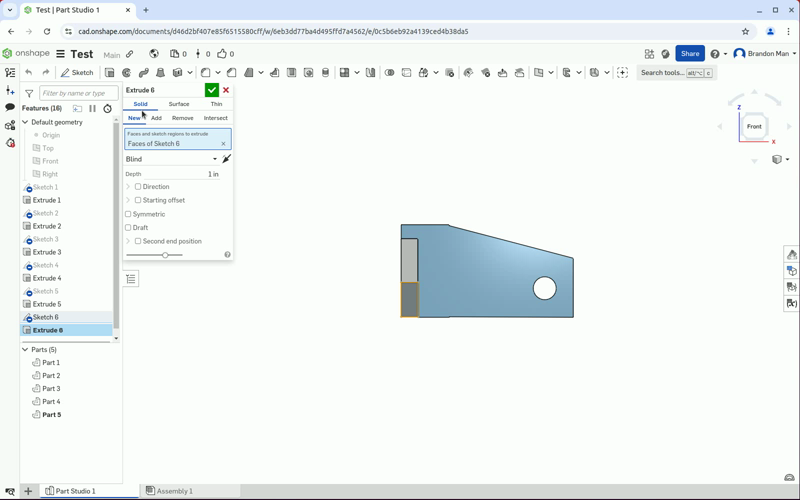
mouse_move(137, 120)
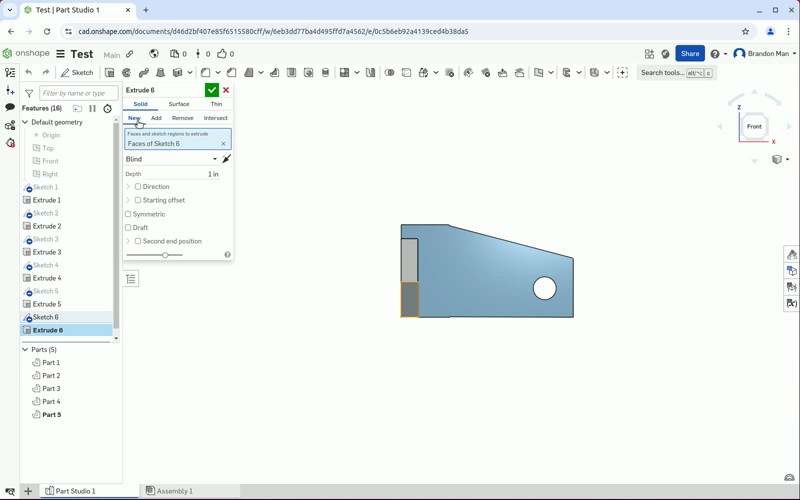
click(137, 120)
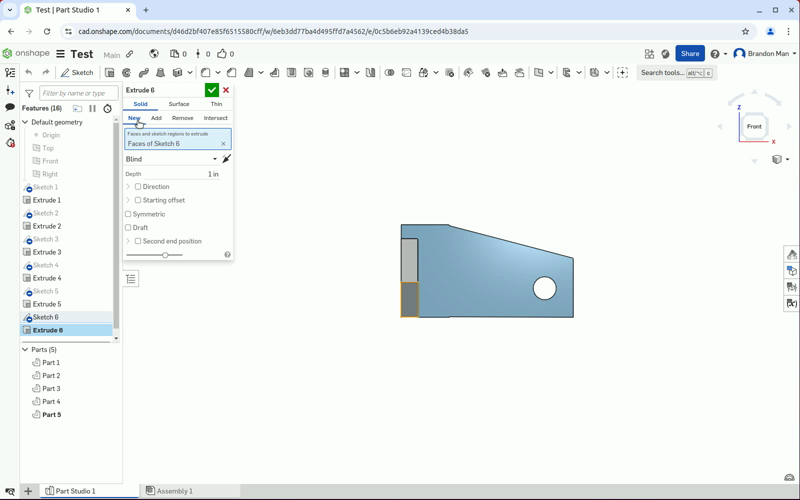
key(tab, 4)
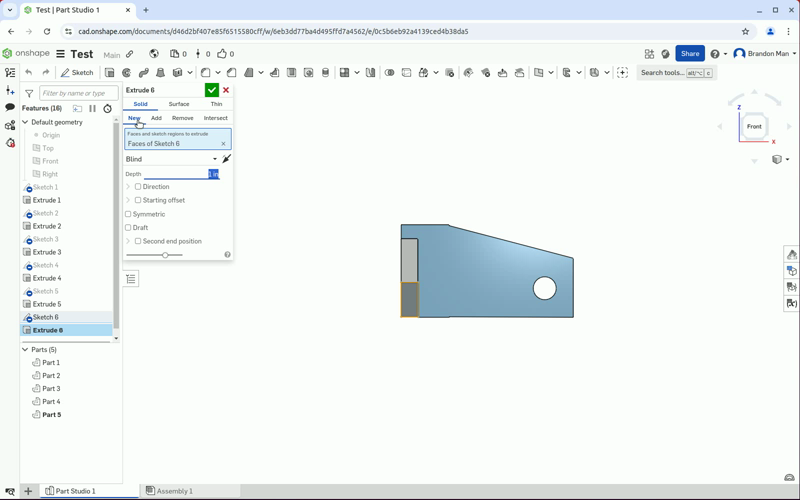
text(10.591)
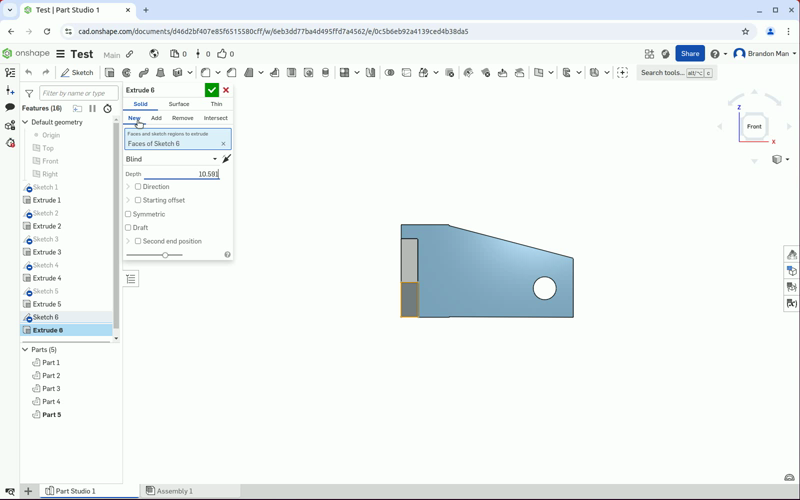
key(enter)
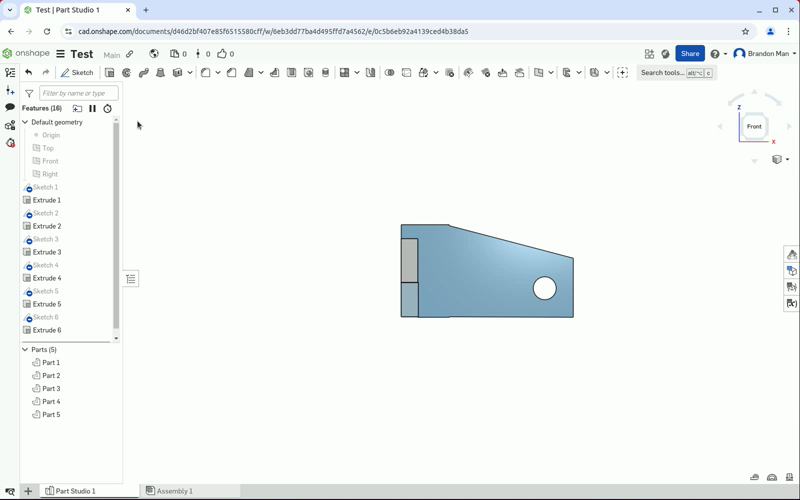
key(shift+h)
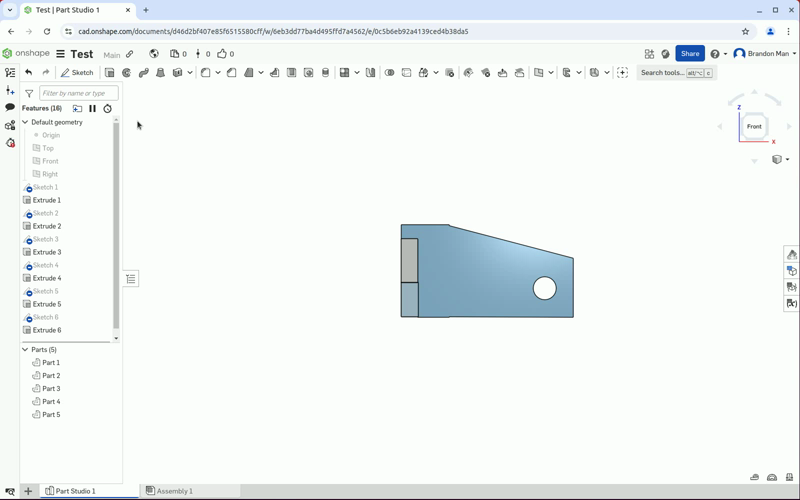
key(shift+h)
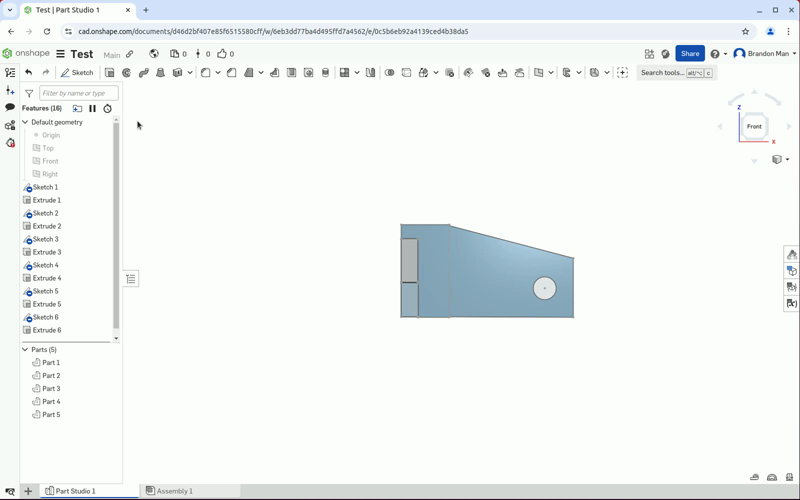
key(shift+7)
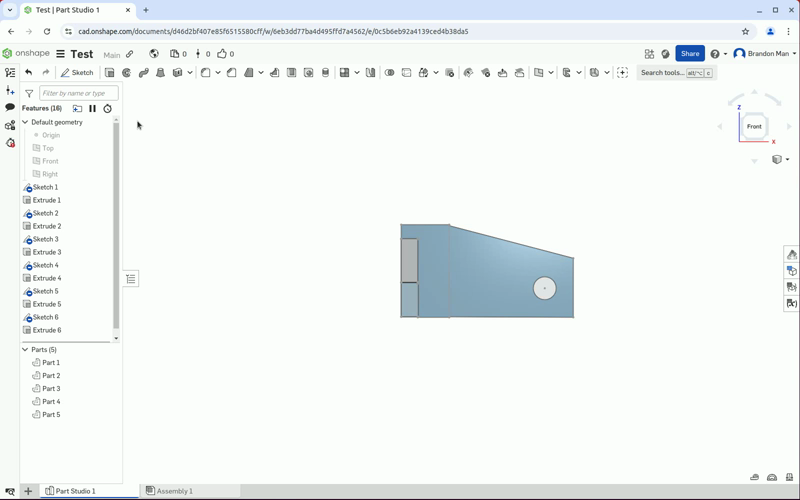
key(left, 2)
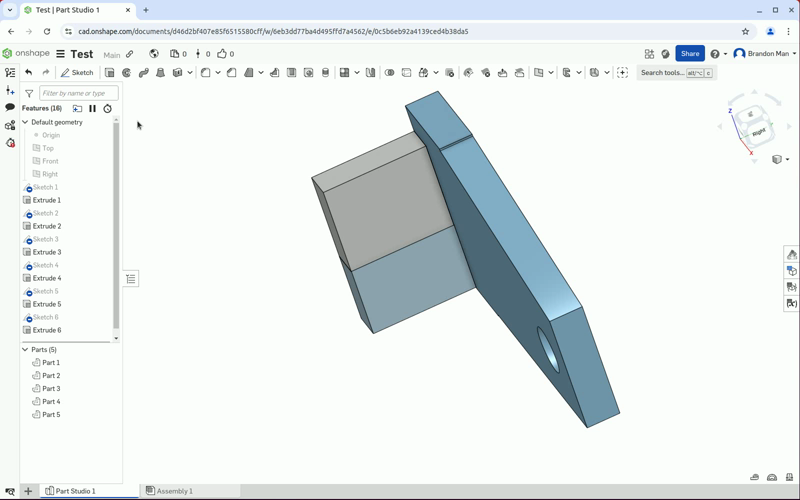
key(down, 2)
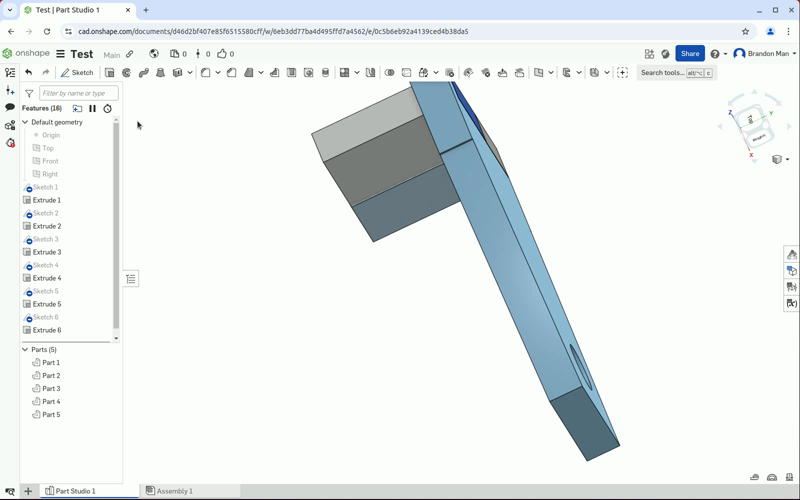
key(up, 2)
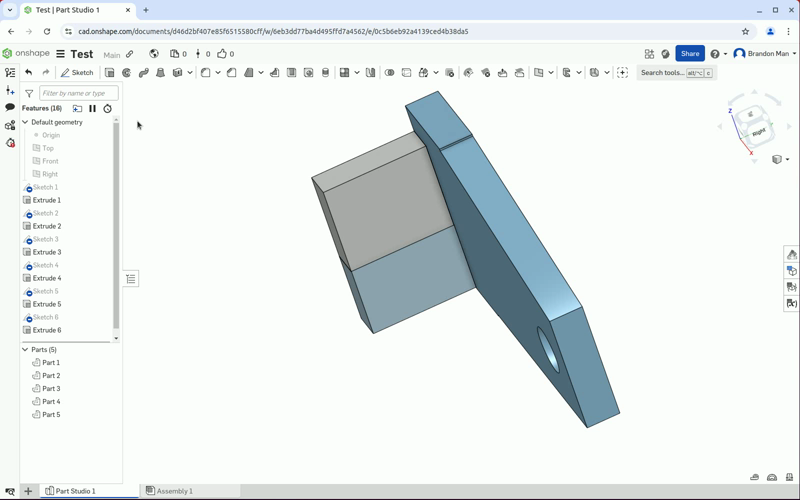
key(right, 2)
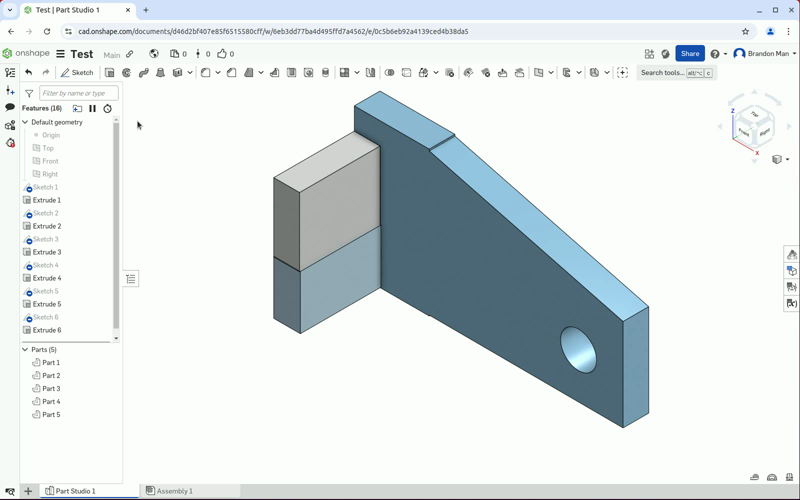
mouse_move(69, 189)
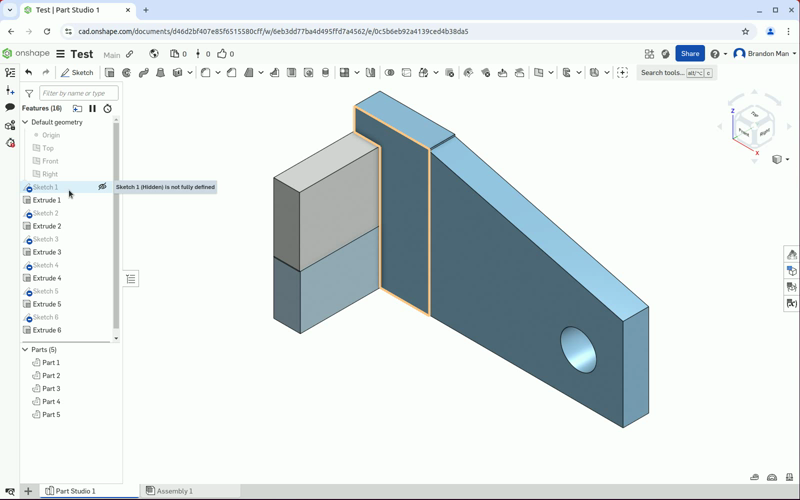
click(69, 189)